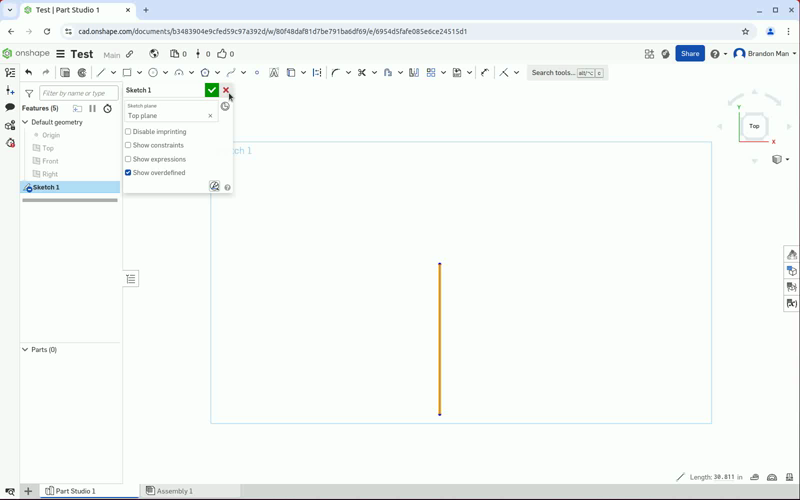
key(shift+h)
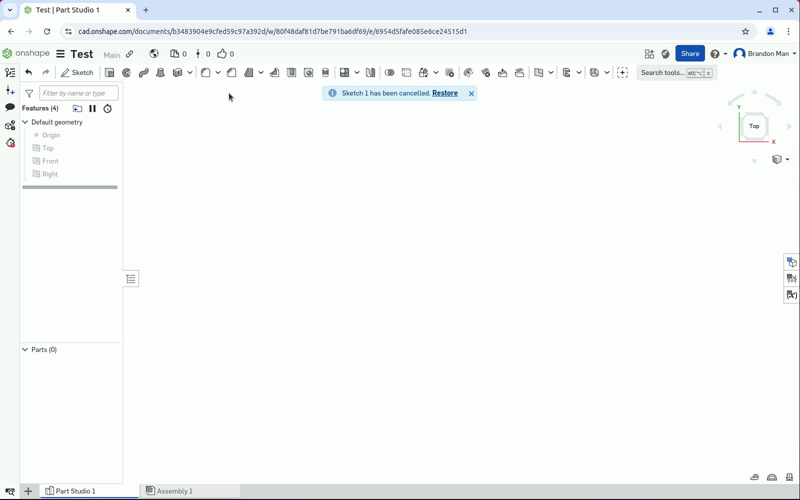
mouse_move(73, 352)
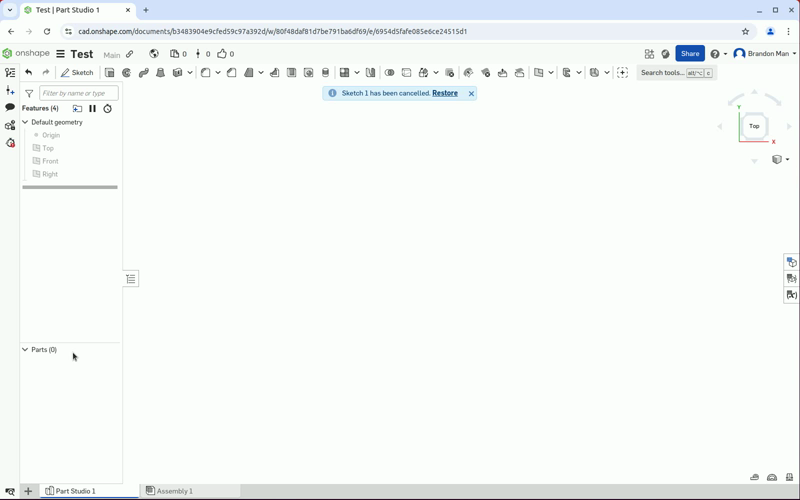
key(y)
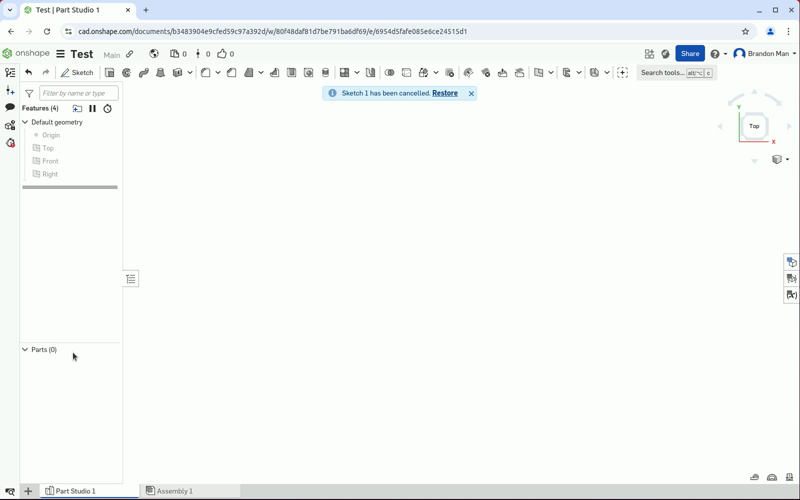
key(shift+p)
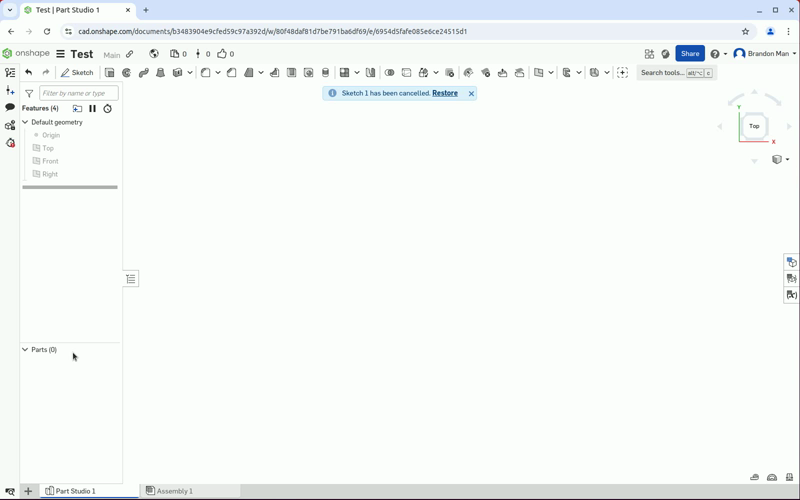
key(space)
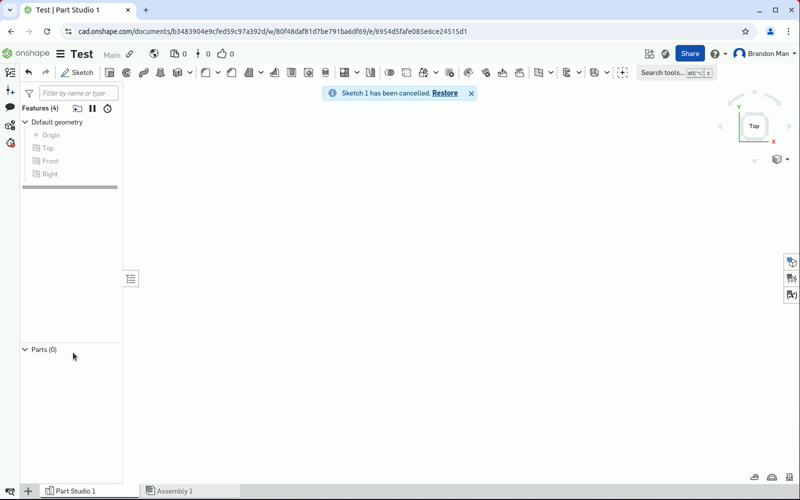
key_down(shift)
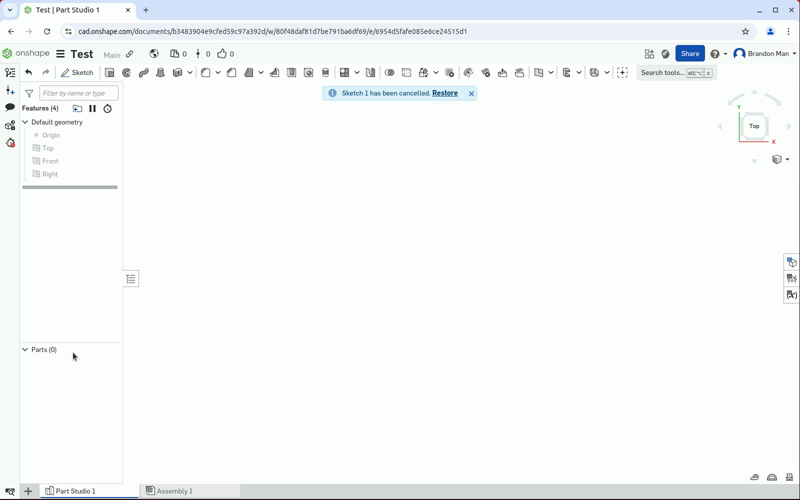
key(up)
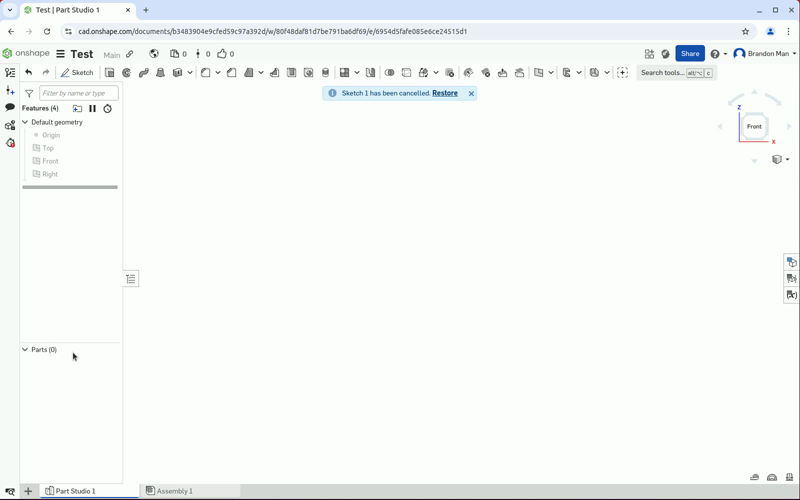
key_up(shift)
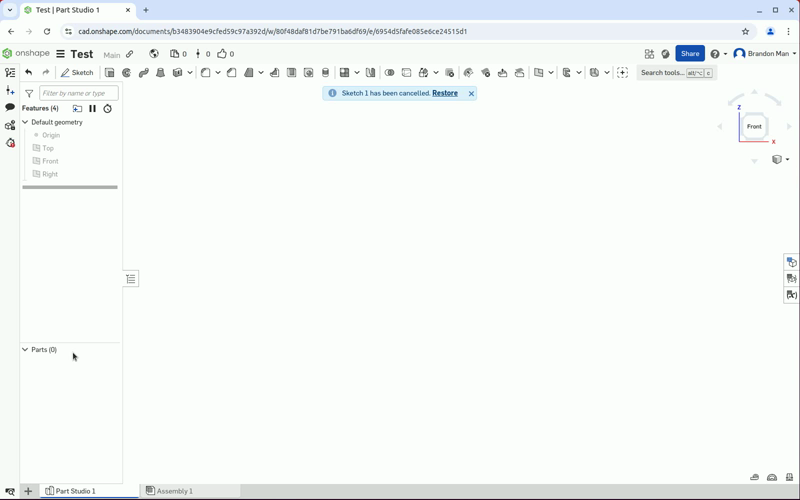
key(space)
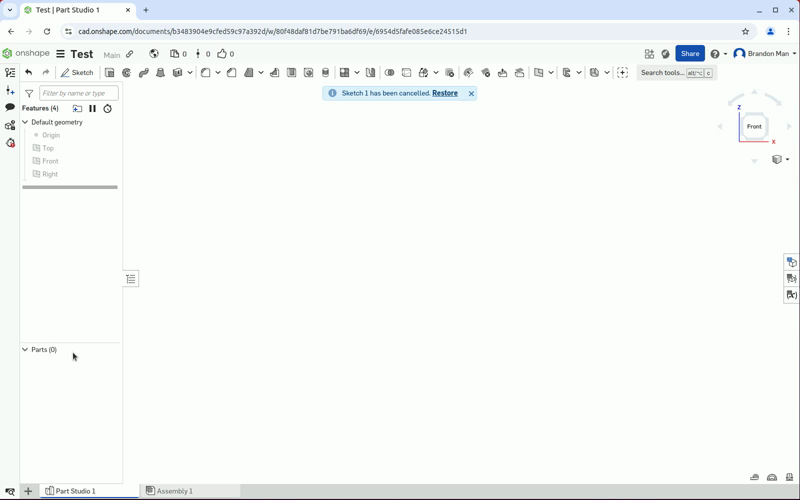
key_down(shift)
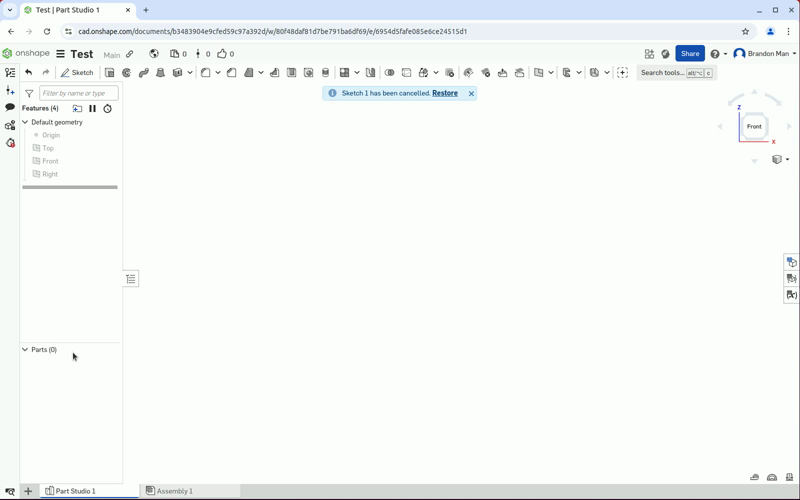
key(left)
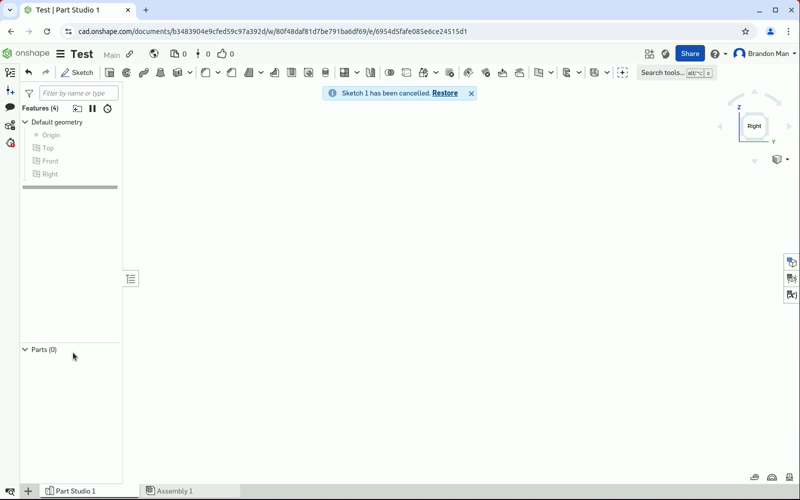
key_up(shift)
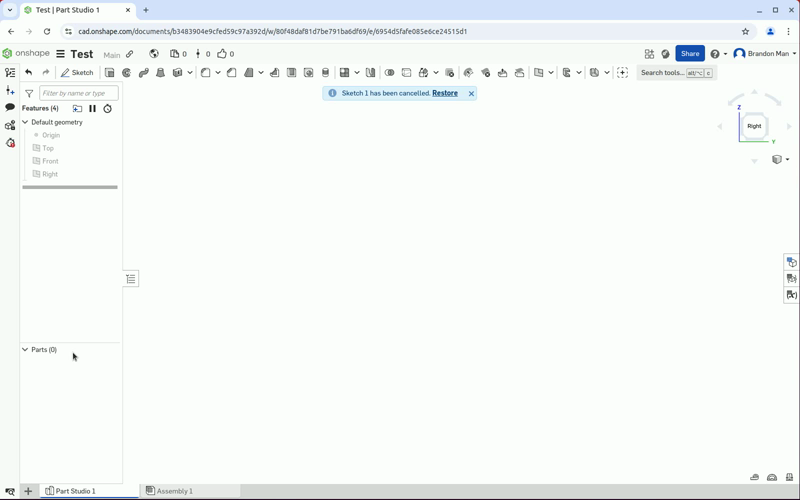
mouse_move(73, 352)
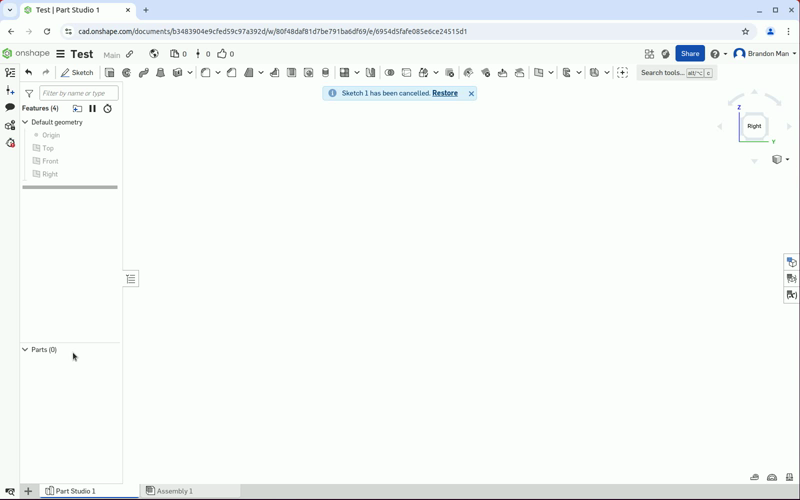
key(shift+y)
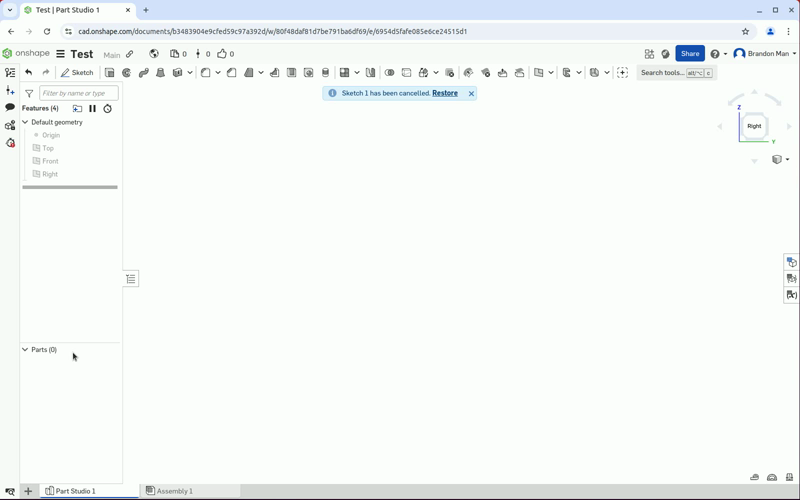
key(shift+s)
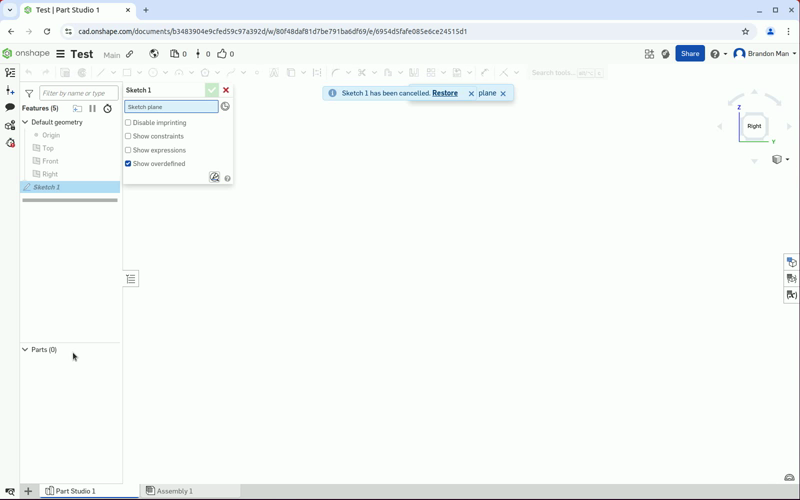
mouse_move(73, 176)
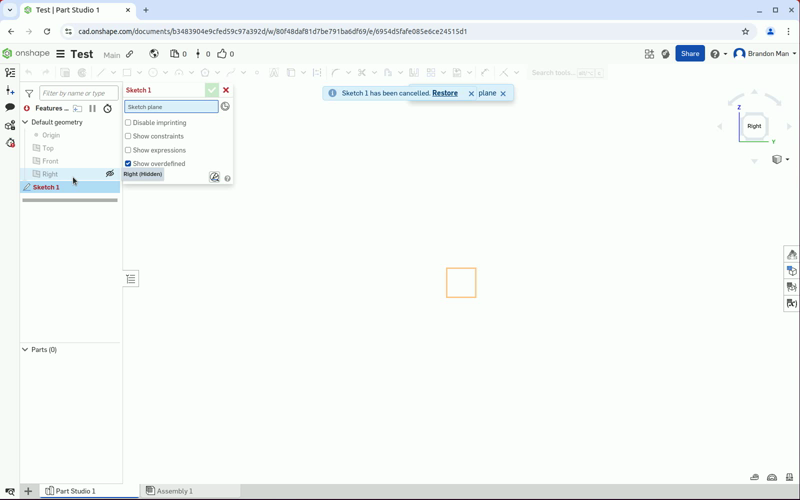
click(73, 176)
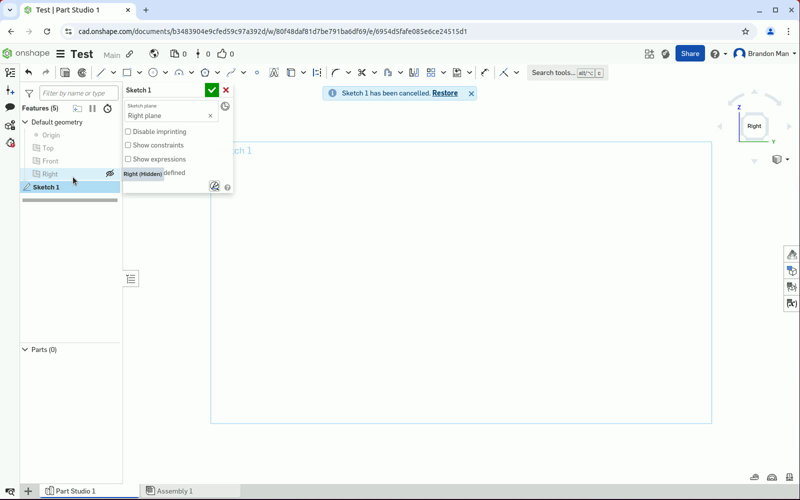
mouse_move(73, 352)
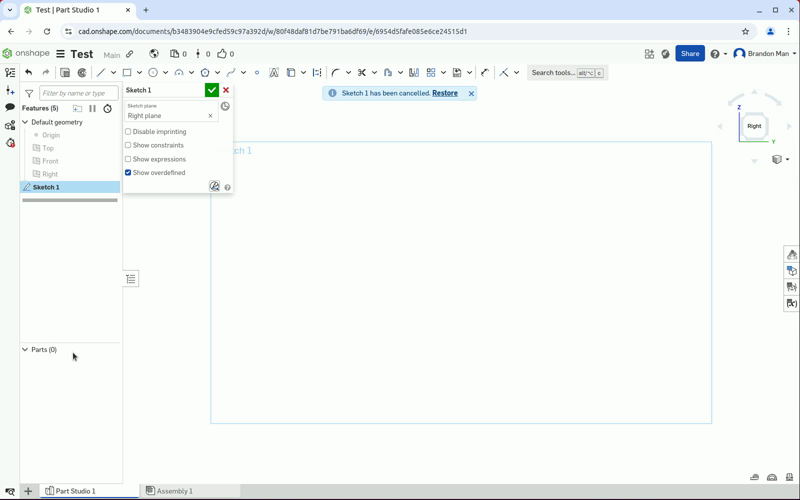
key(y)
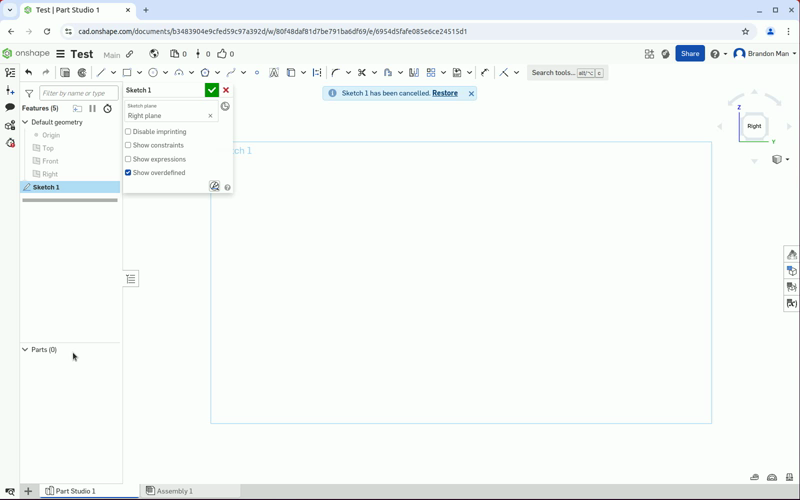
key(l)
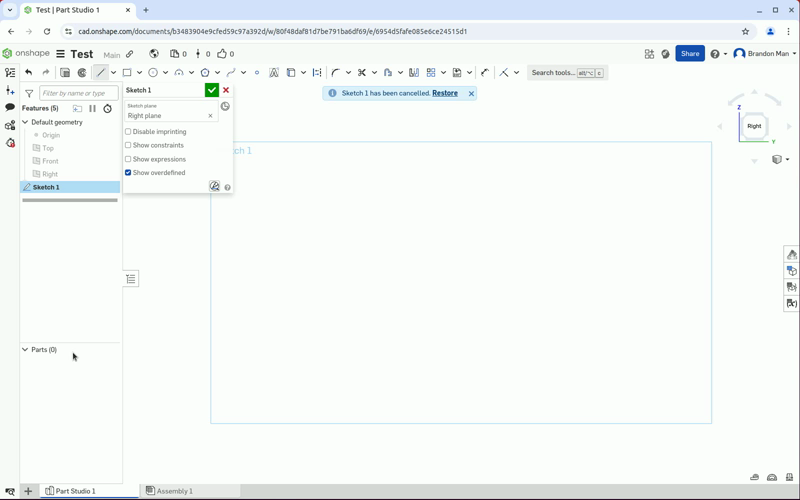
key_down(shift)
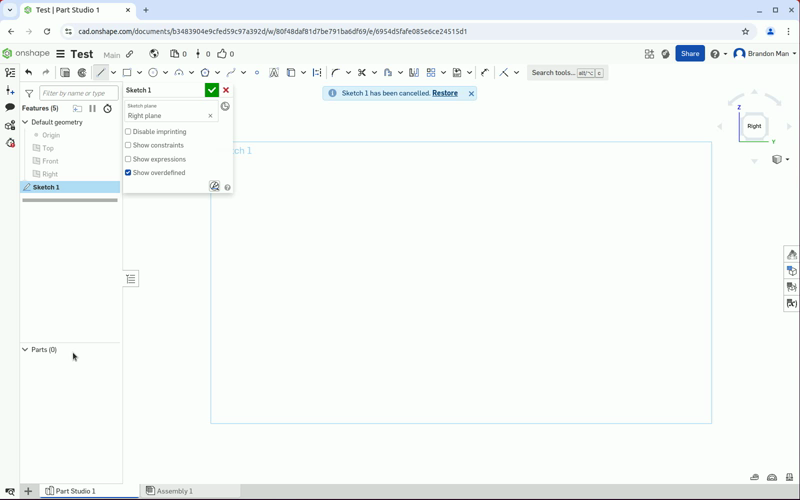
mouse_move(405, 257)
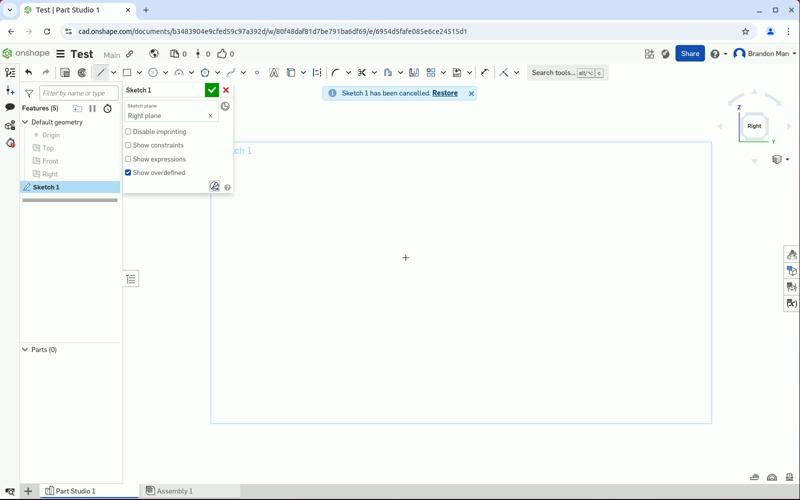
click(405, 257)
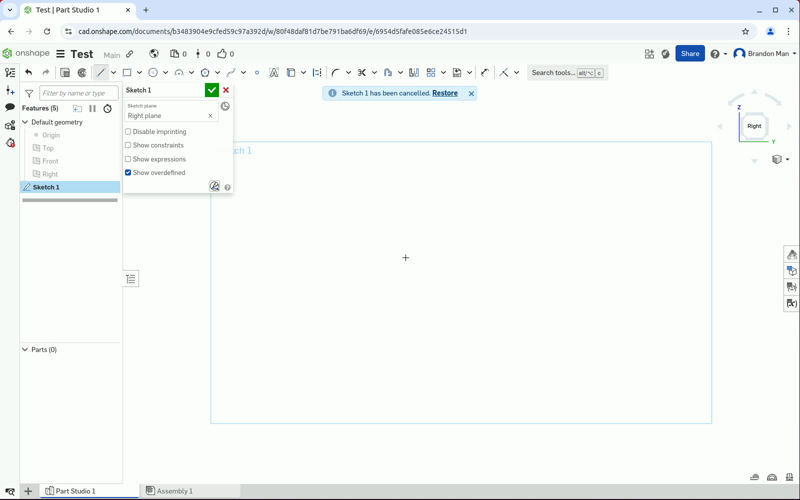
key_up(shift)
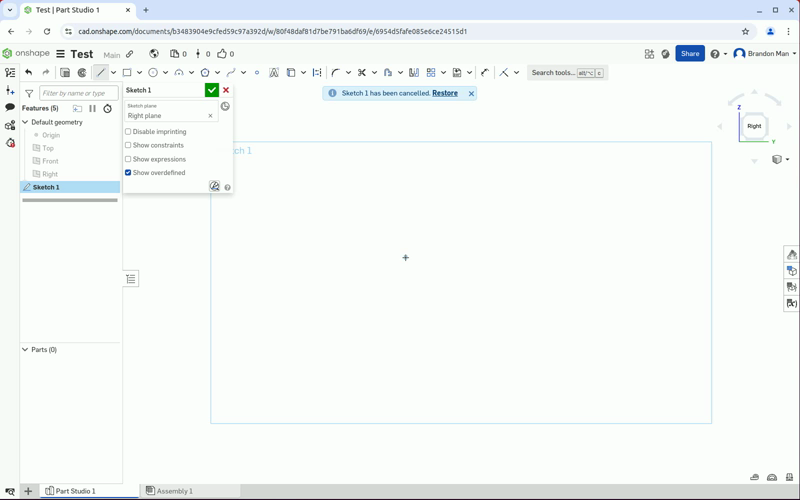
key_down(shift)
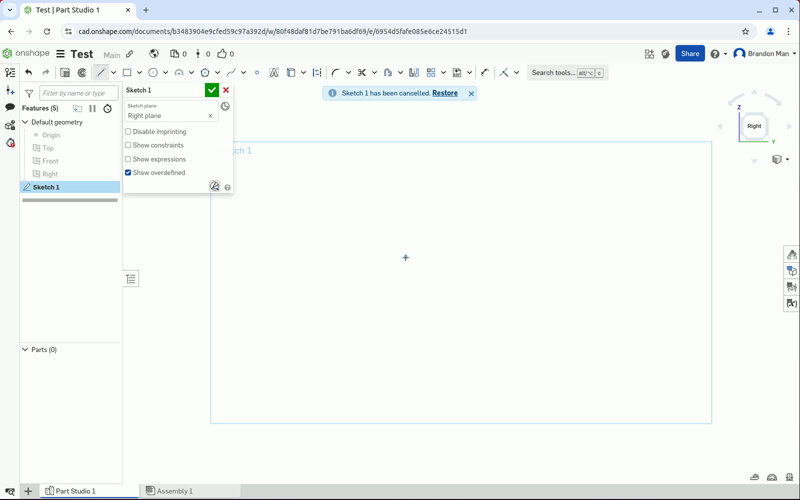
mouse_move(435, 257)
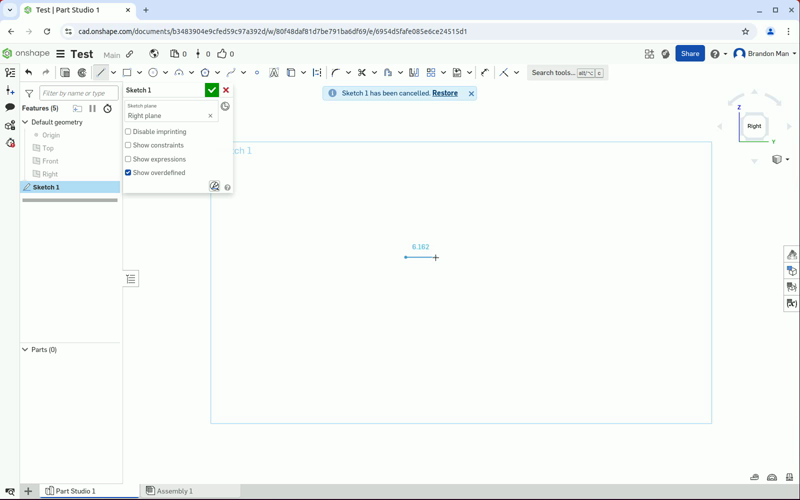
mouse_move(410, 257)
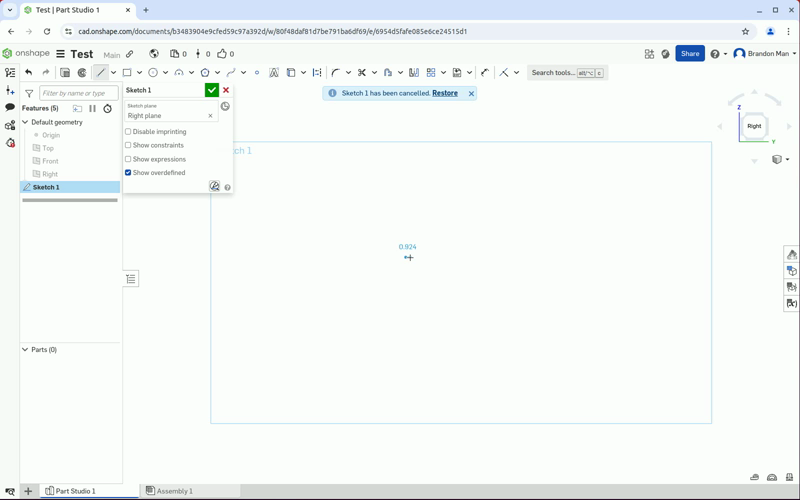
scroll(6)
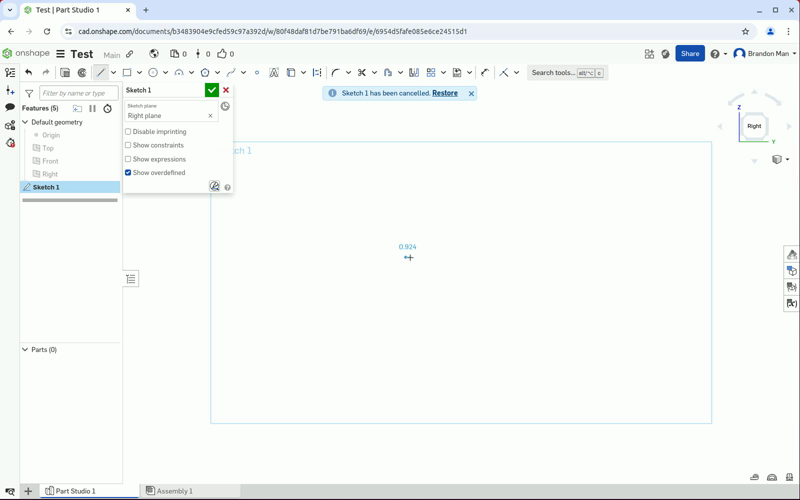
scroll(6)
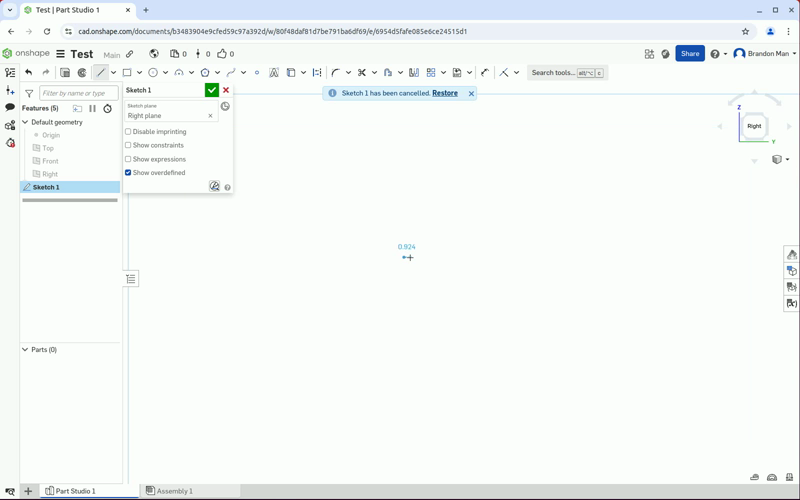
scroll(6)
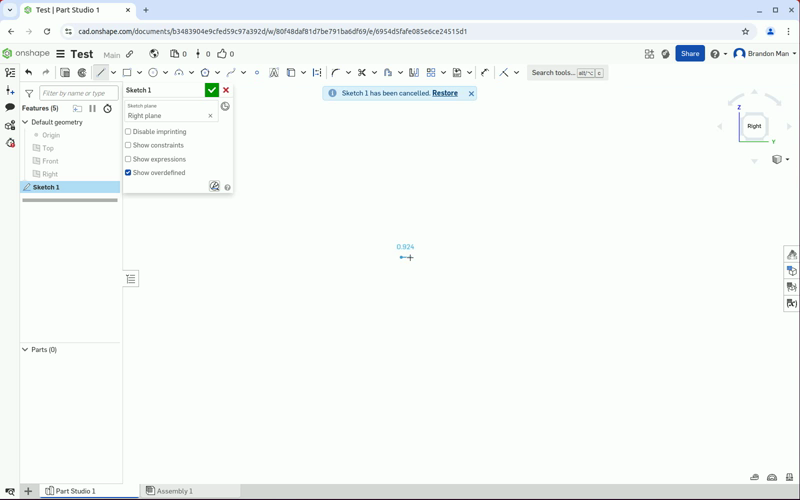
scroll(6)
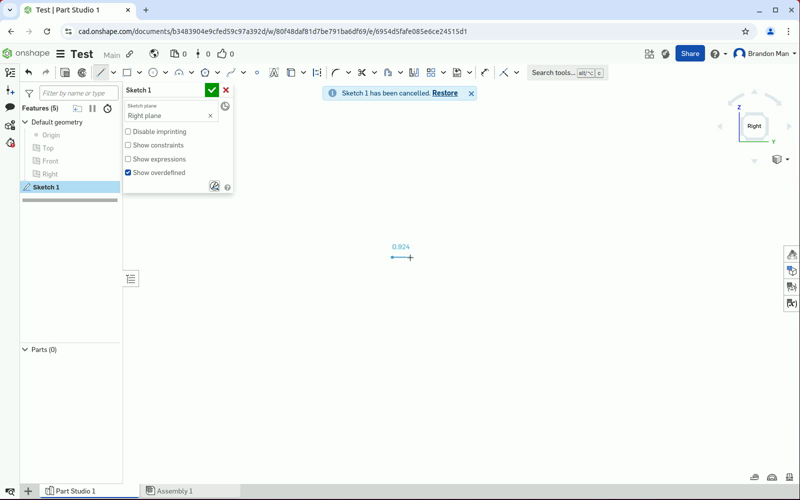
scroll(6)
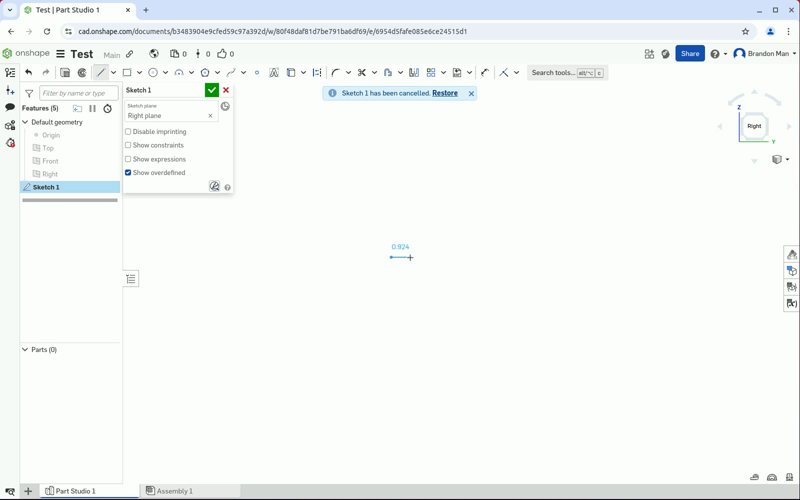
scroll(6)
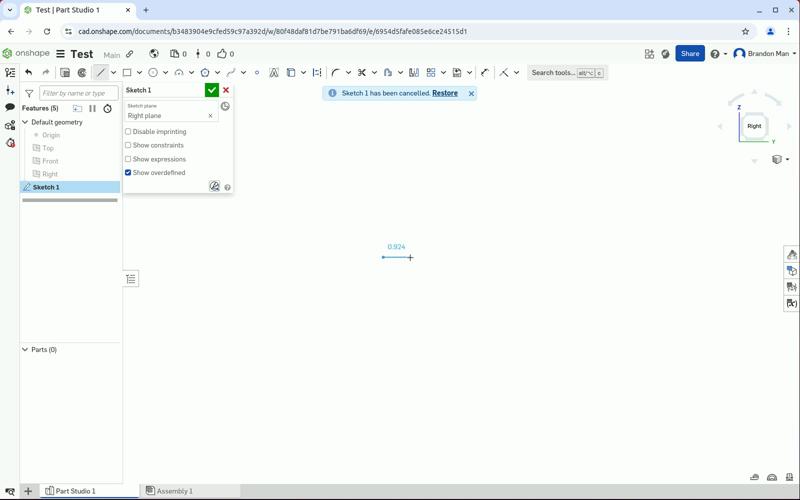
scroll(6)
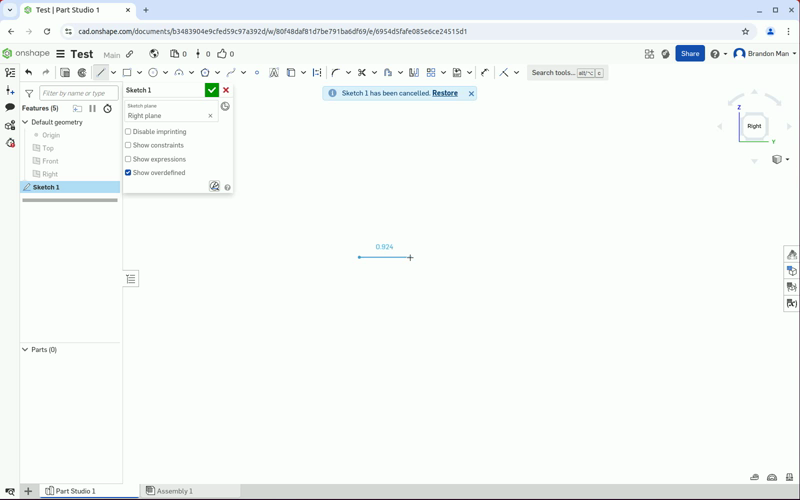
click(410, 257)
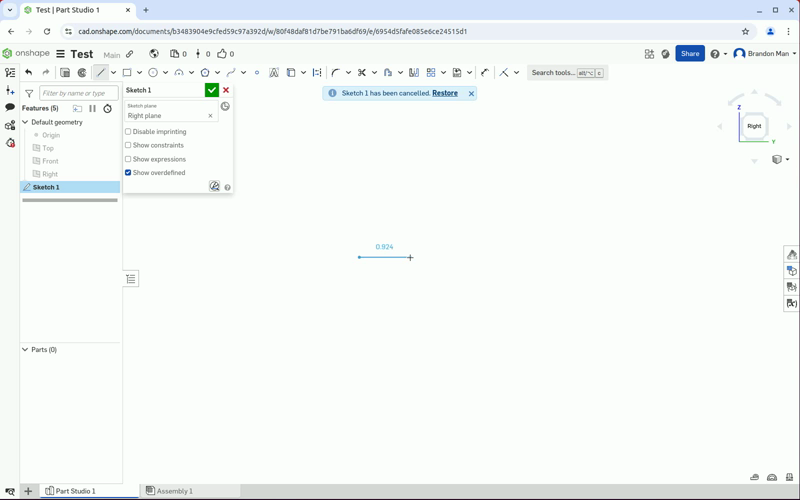
scroll(-6)
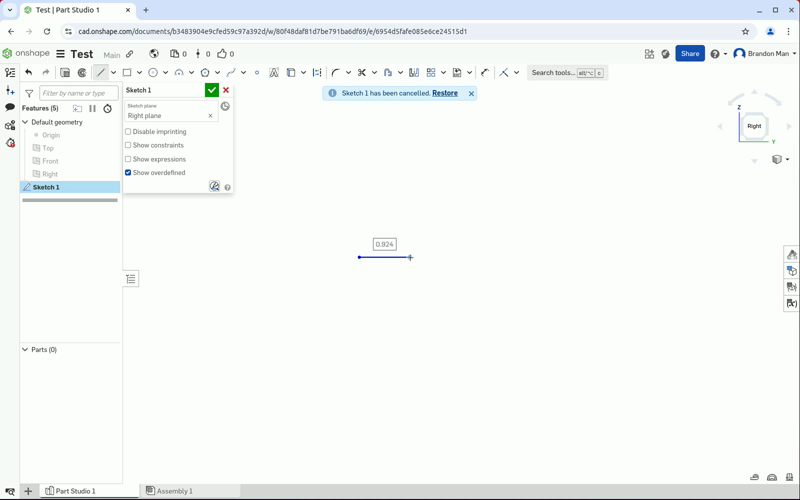
scroll(-6)
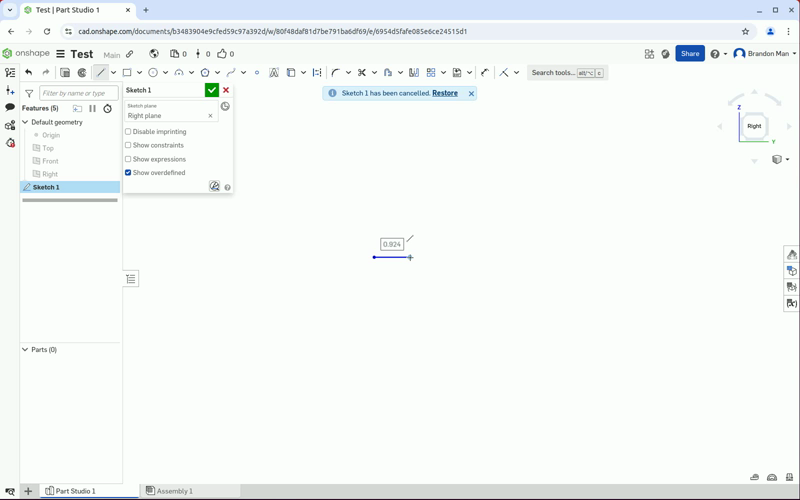
scroll(-6)
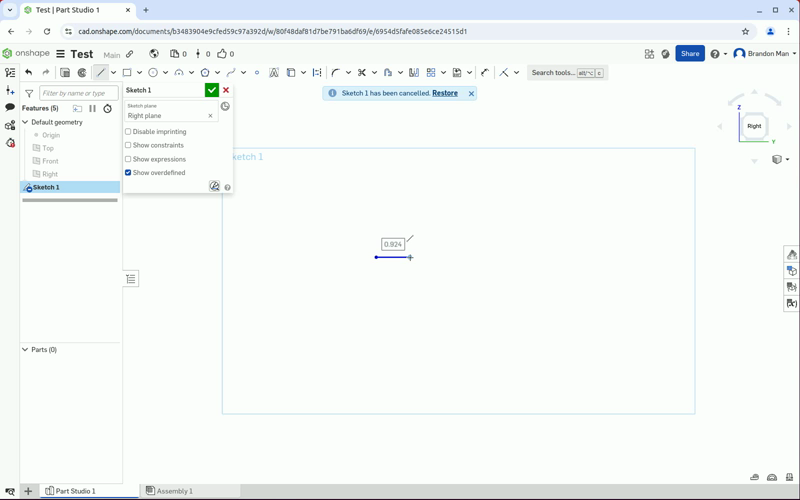
scroll(-6)
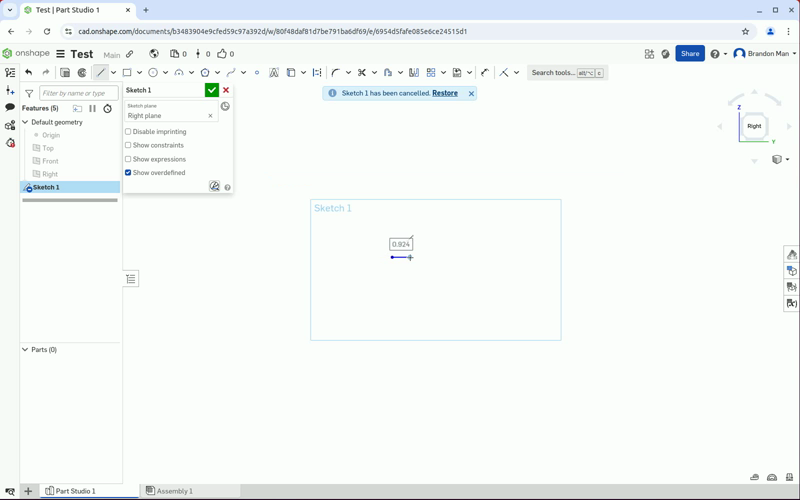
scroll(-6)
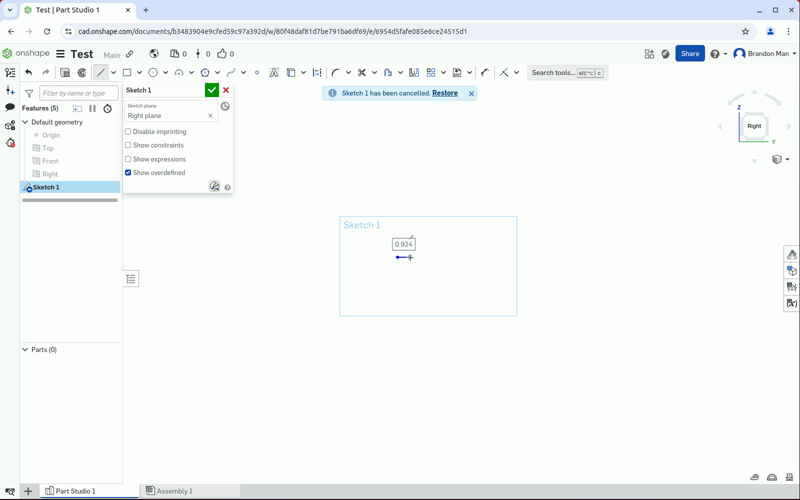
scroll(-6)
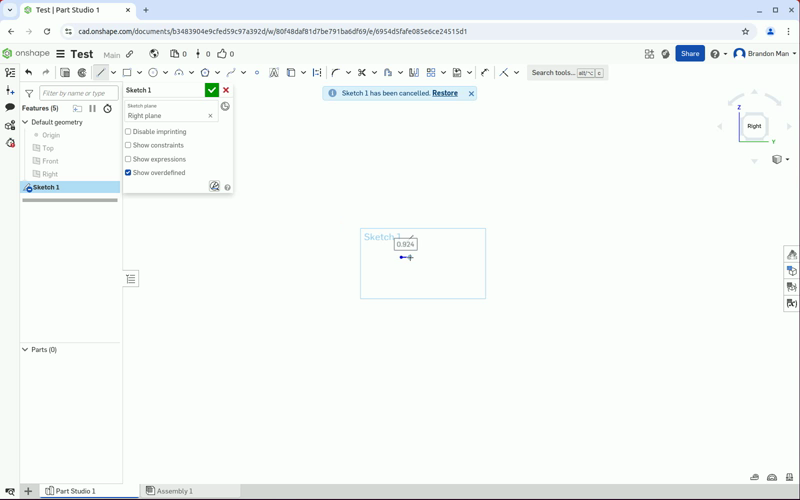
scroll(-6)
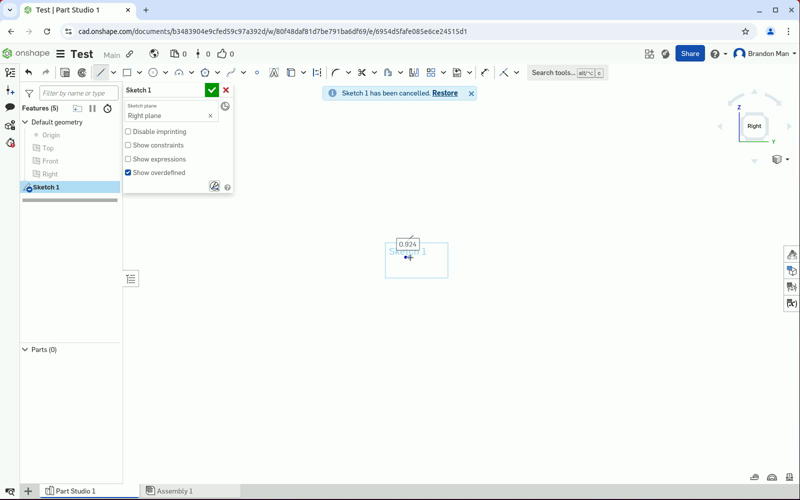
key_up(shift)
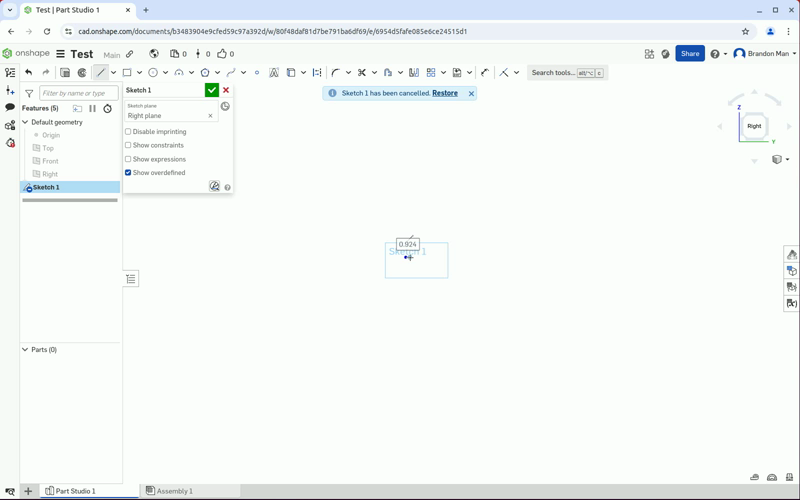
key_down(shift)
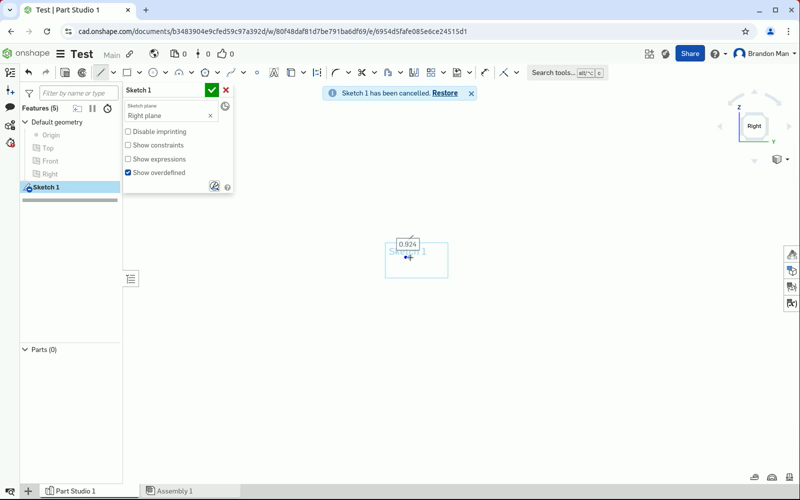
mouse_move(440, 257)
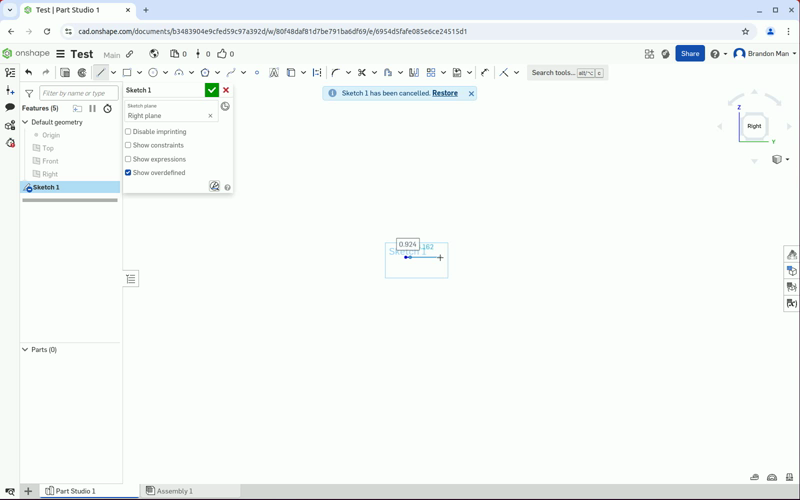
mouse_move(410, 244)
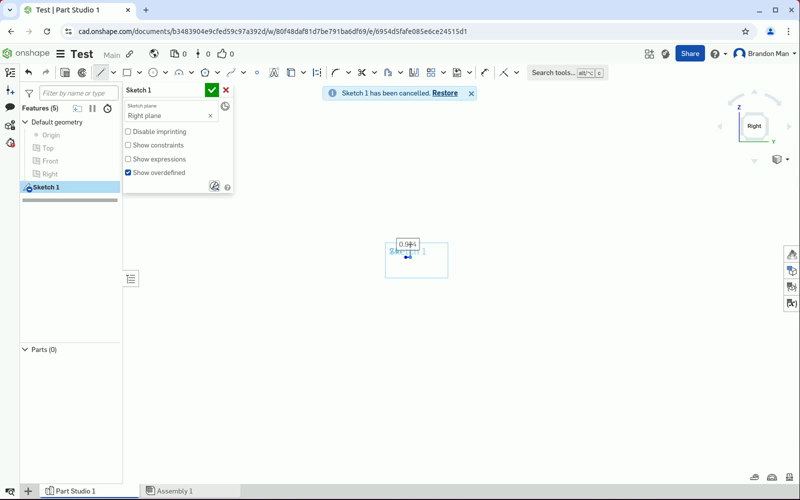
click(410, 244)
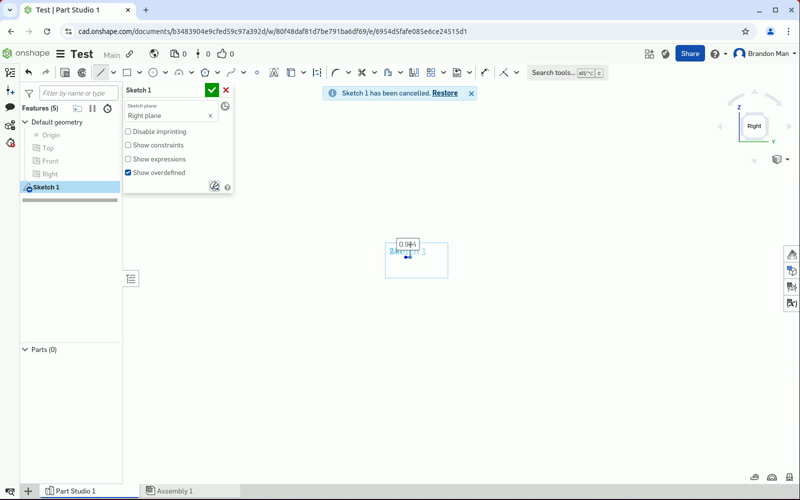
key_up(shift)
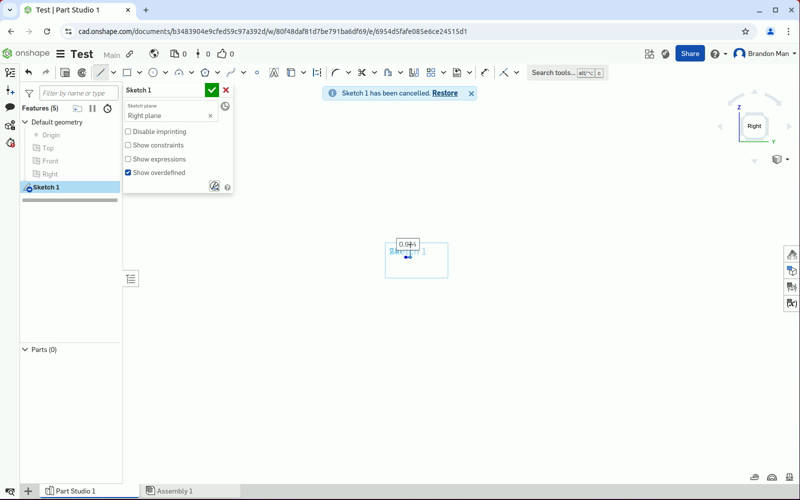
key_down(shift)
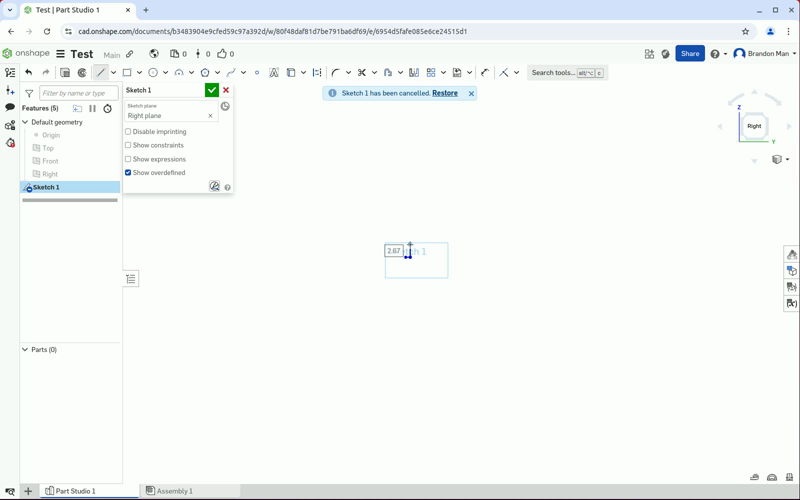
mouse_move(440, 244)
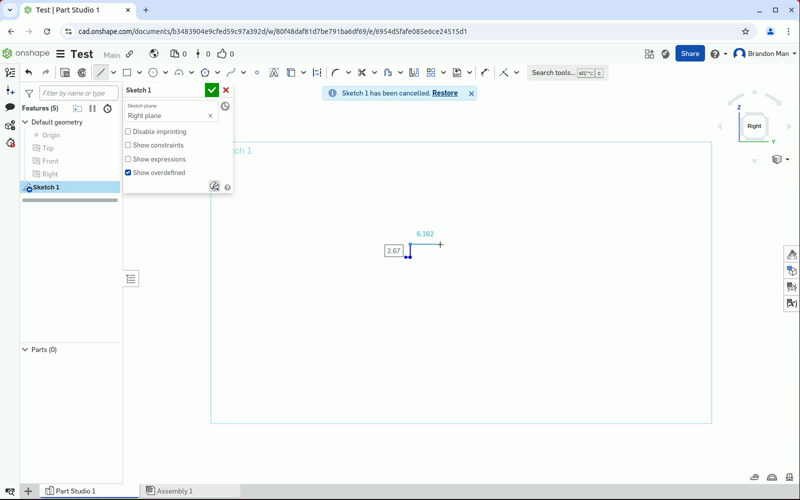
mouse_move(405, 244)
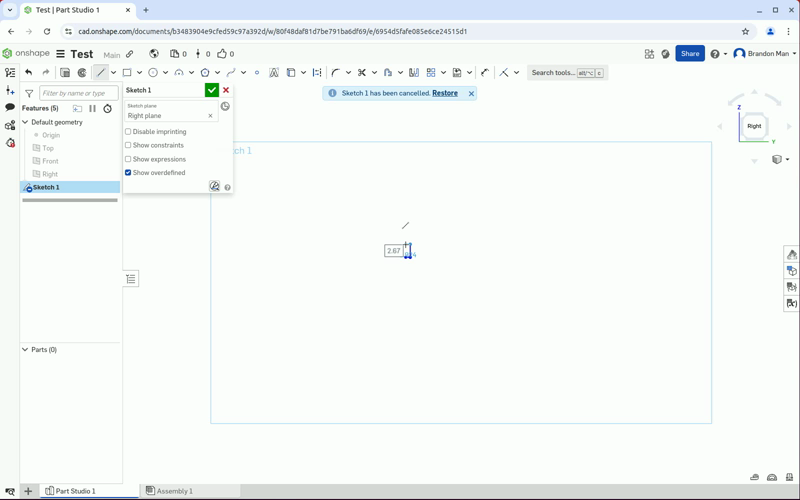
scroll(6)
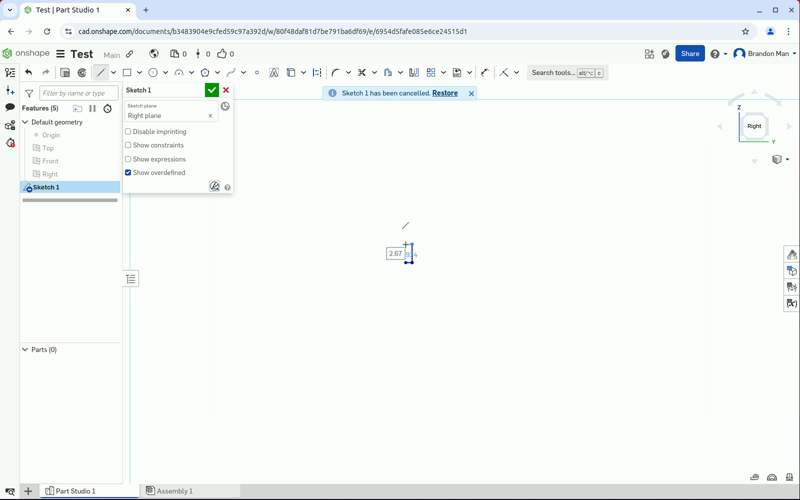
scroll(6)
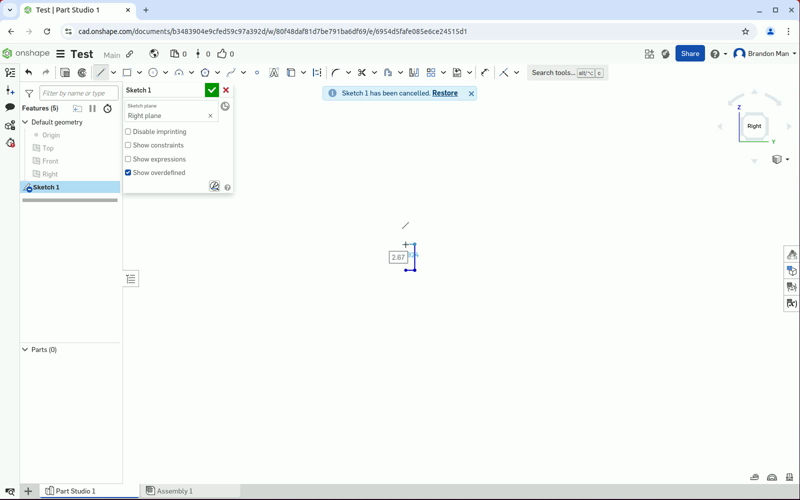
scroll(6)
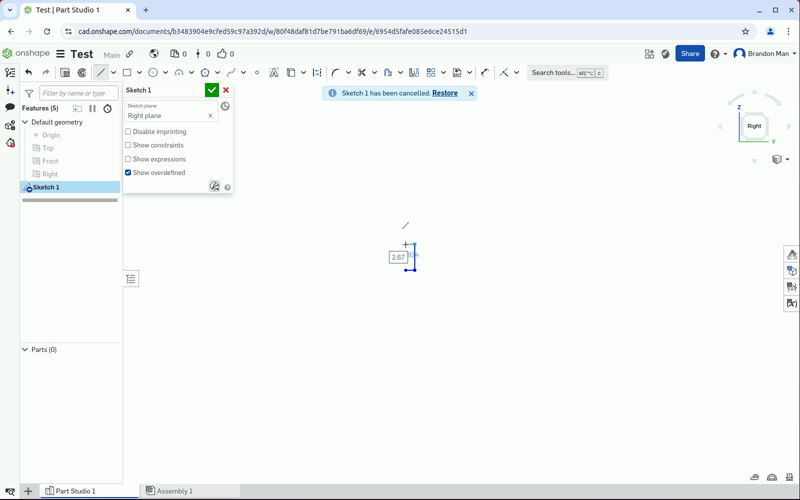
scroll(6)
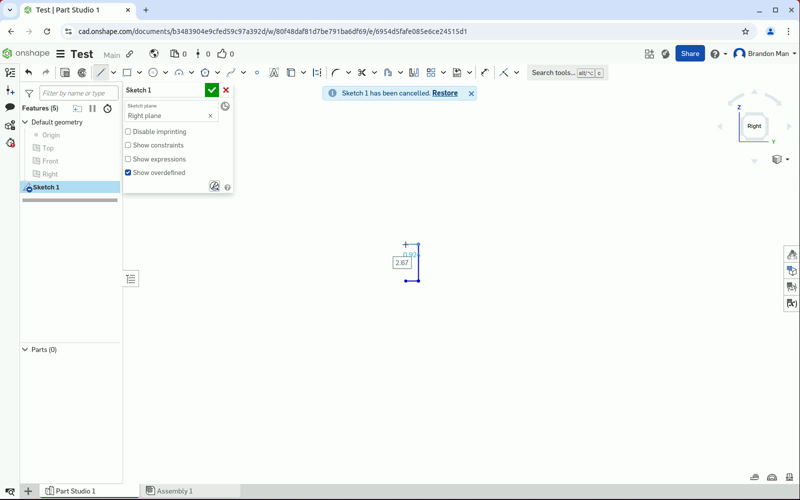
scroll(6)
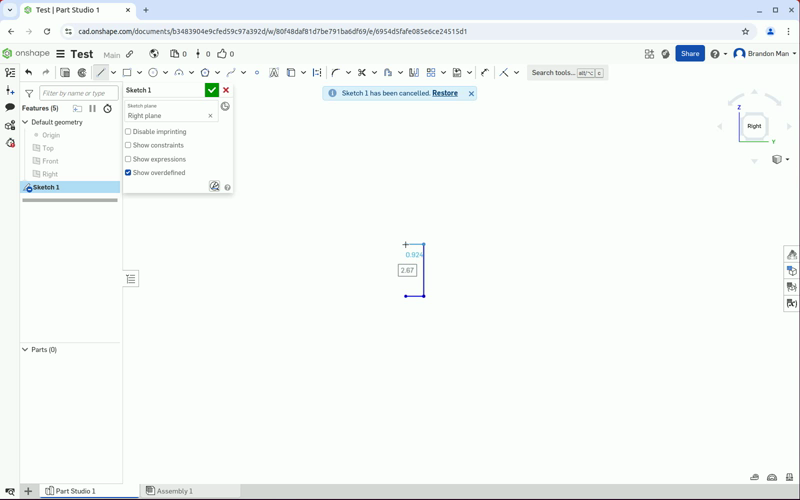
scroll(6)
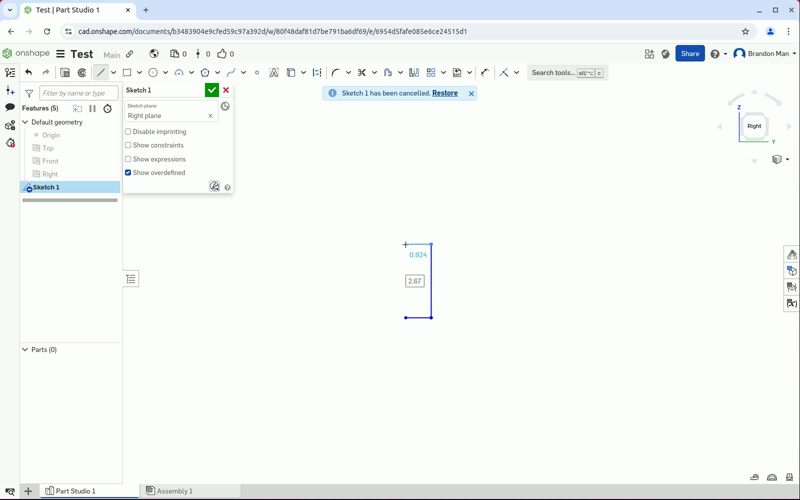
scroll(6)
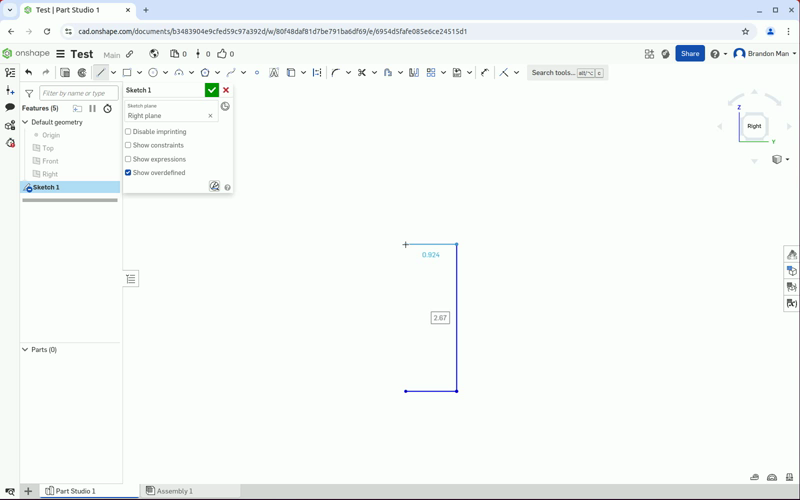
click(405, 244)
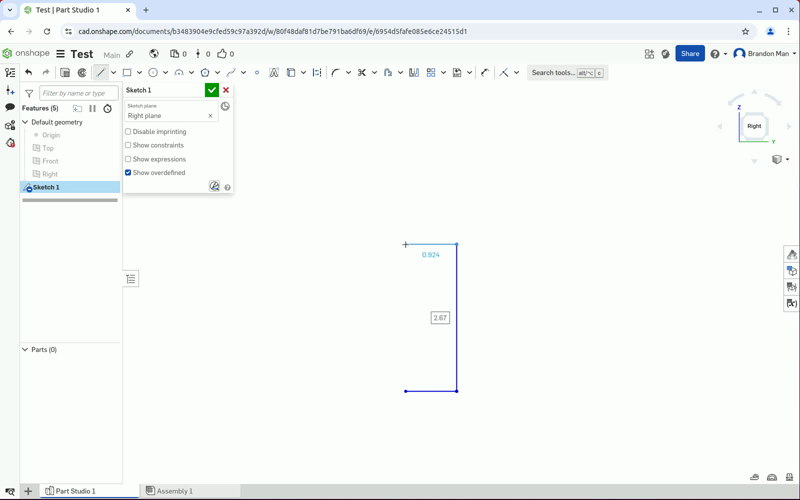
scroll(-6)
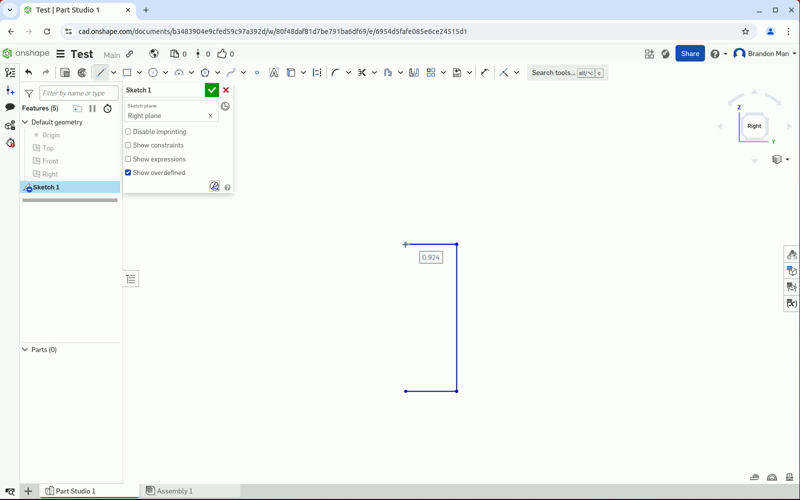
scroll(-6)
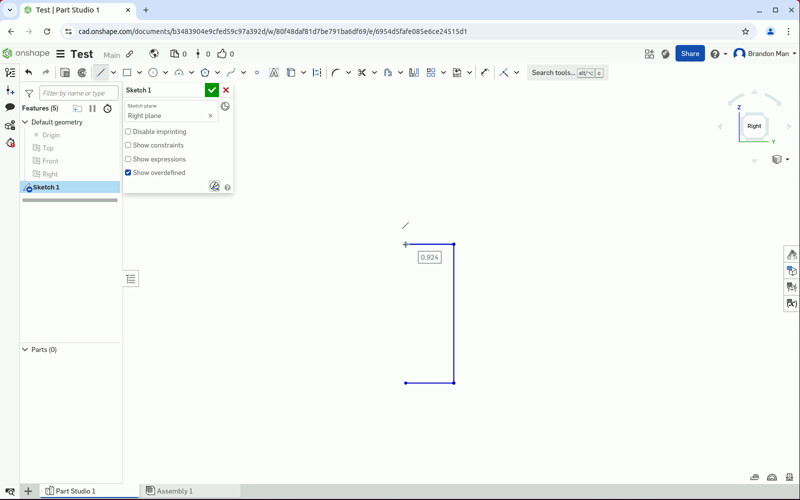
scroll(-6)
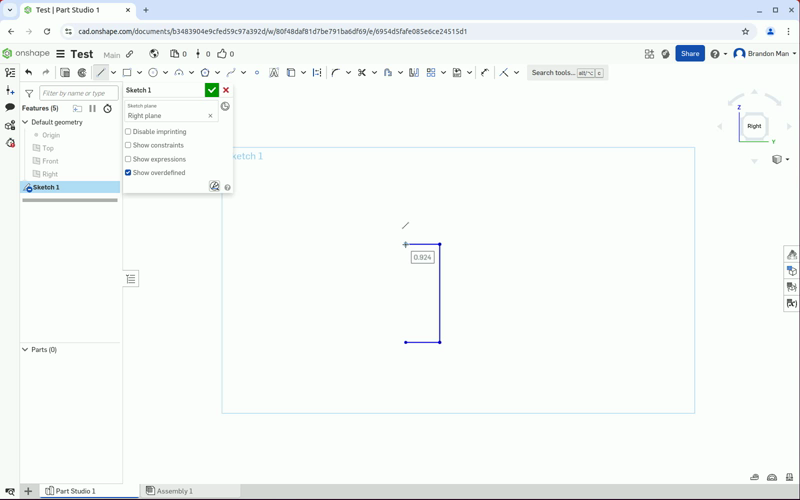
scroll(-6)
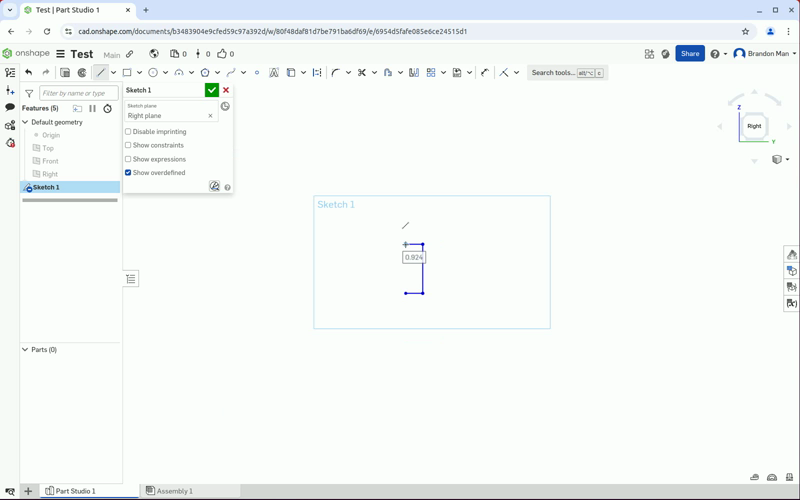
scroll(-6)
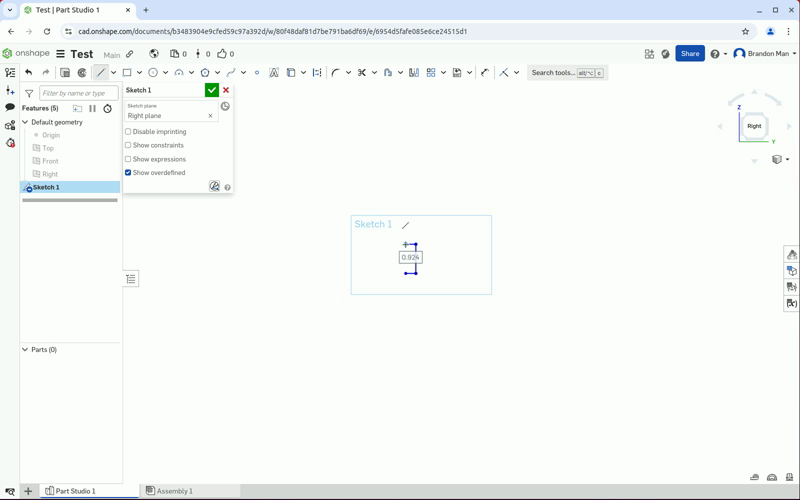
scroll(-6)
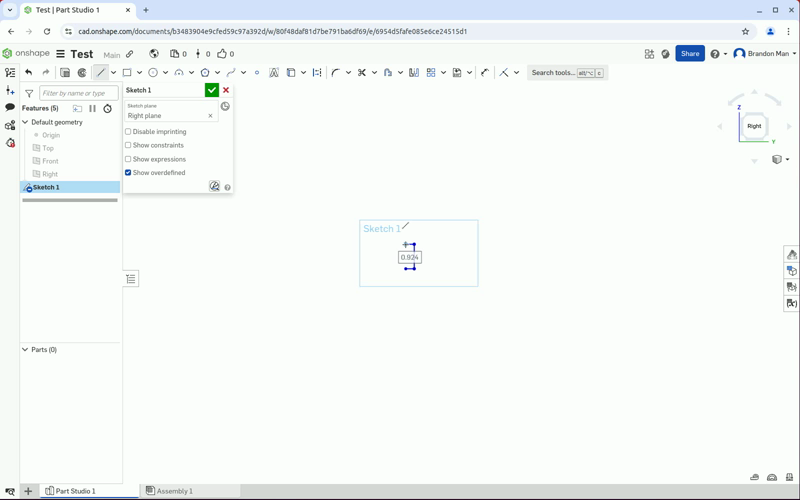
scroll(-6)
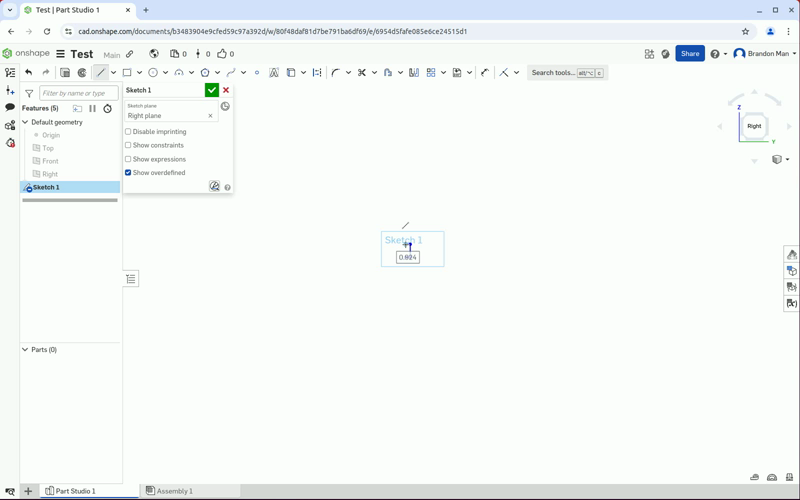
key_up(shift)
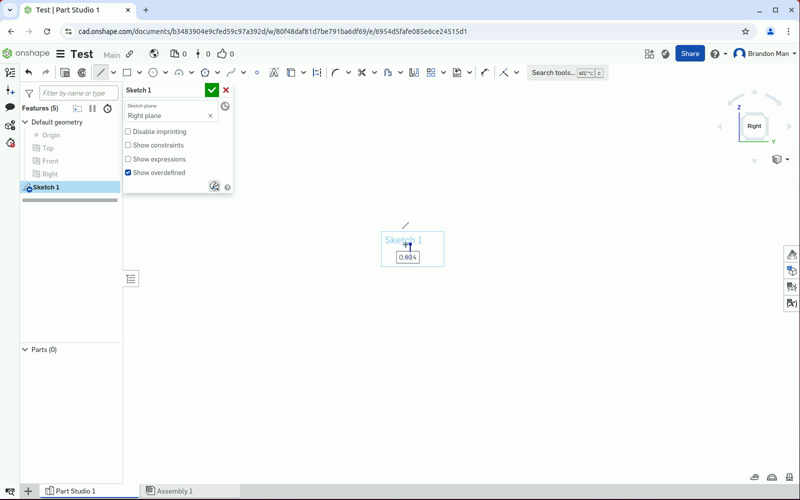
mouse_move(435, 244)
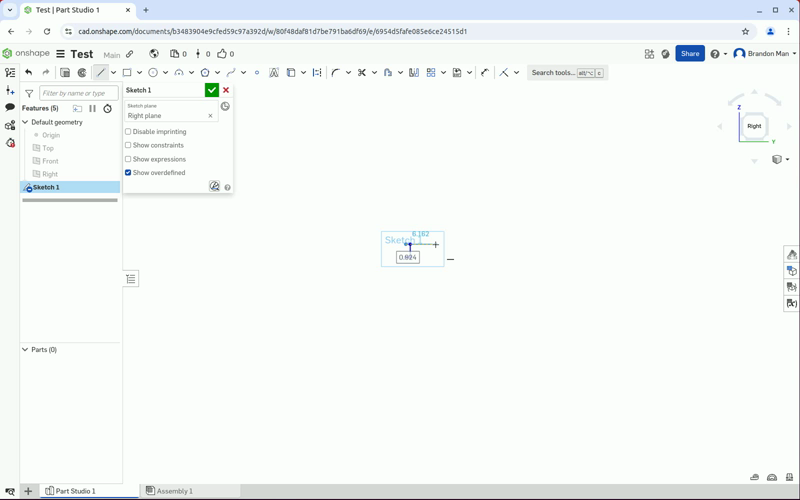
key_down(shift)
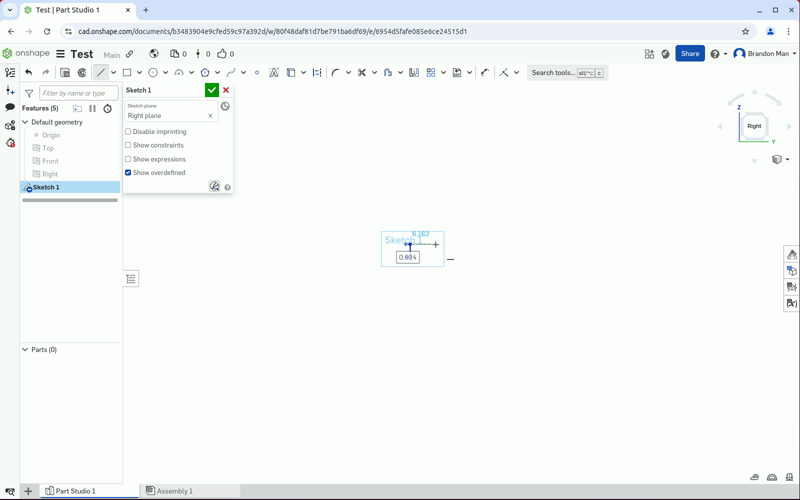
mouse_move(405, 257)
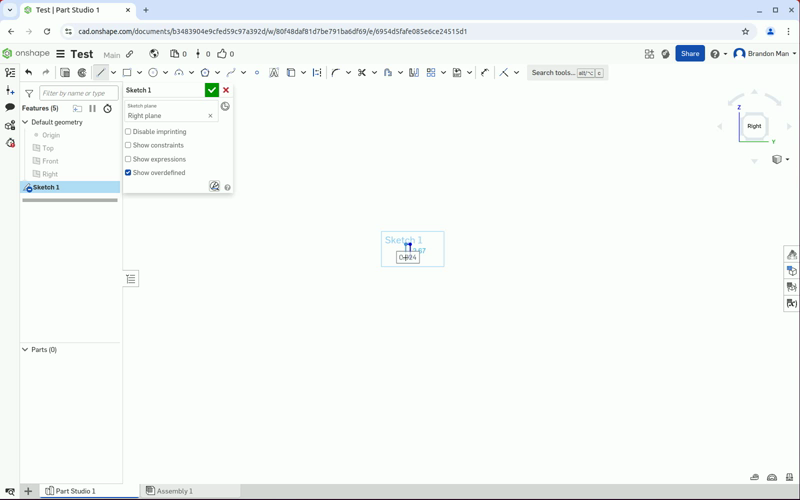
key_up(shift)
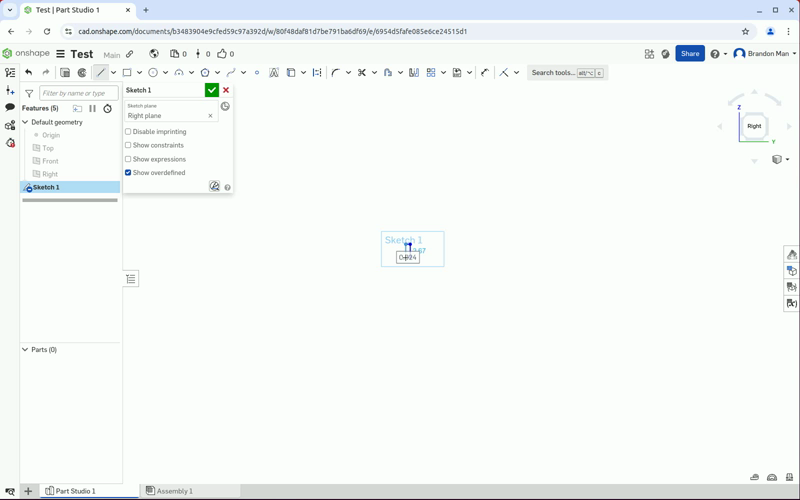
click(405, 257)
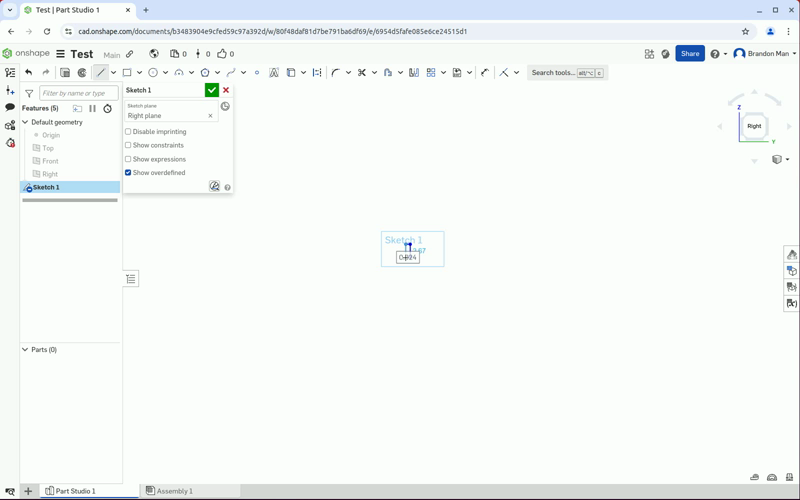
key(esc)
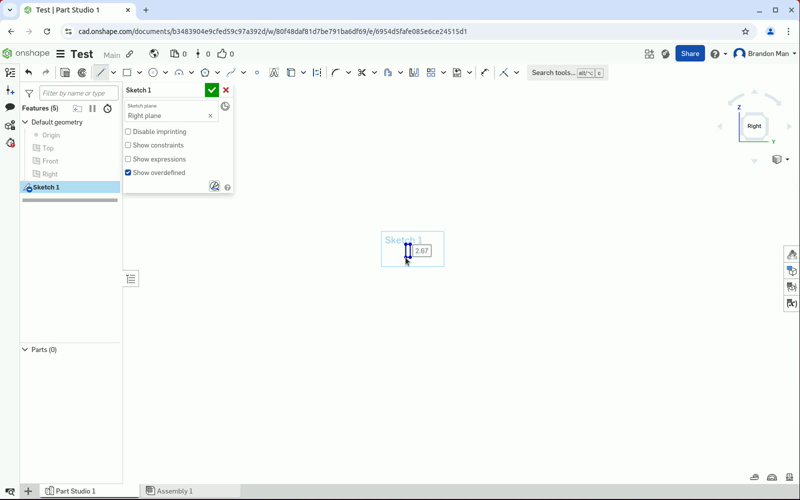
mouse_move(407, 246)
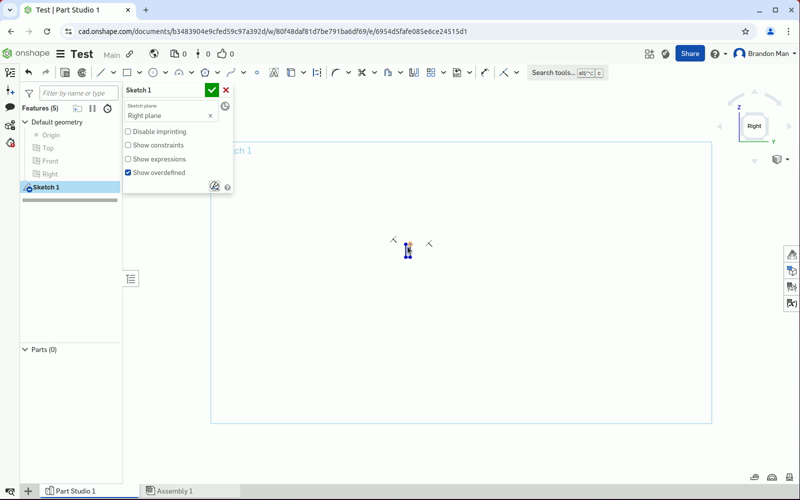
scroll(6)
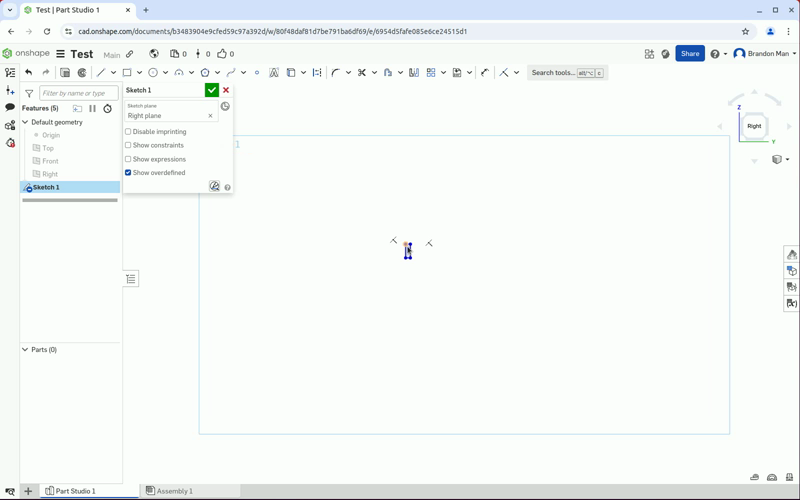
scroll(6)
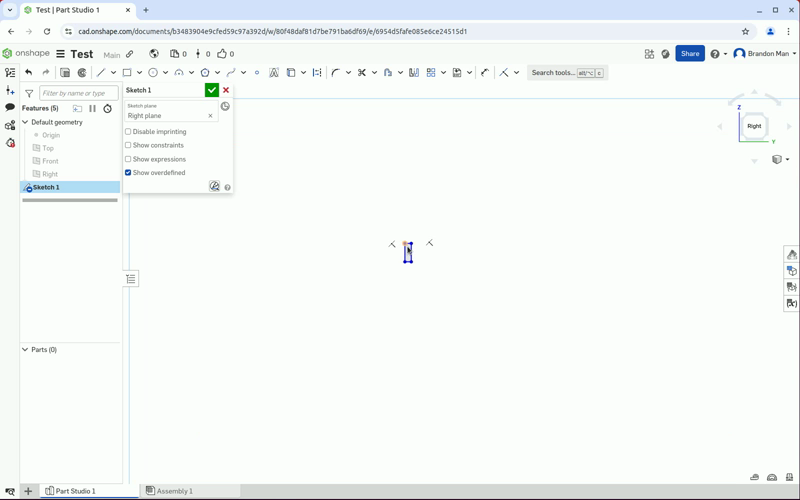
scroll(6)
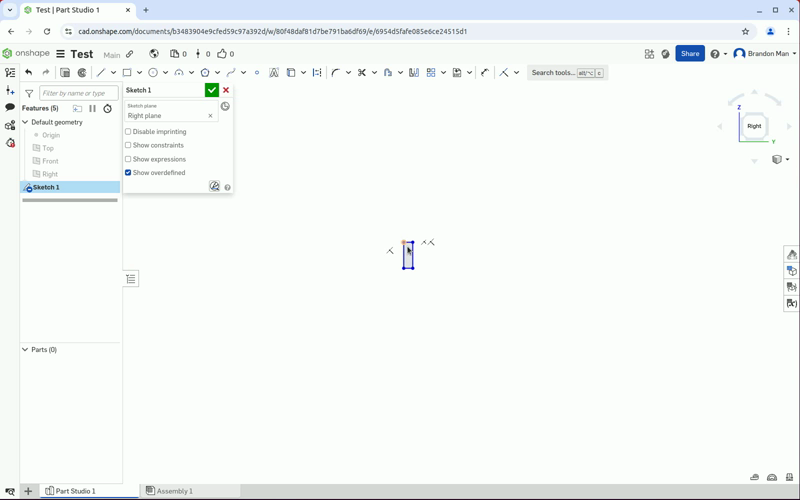
scroll(6)
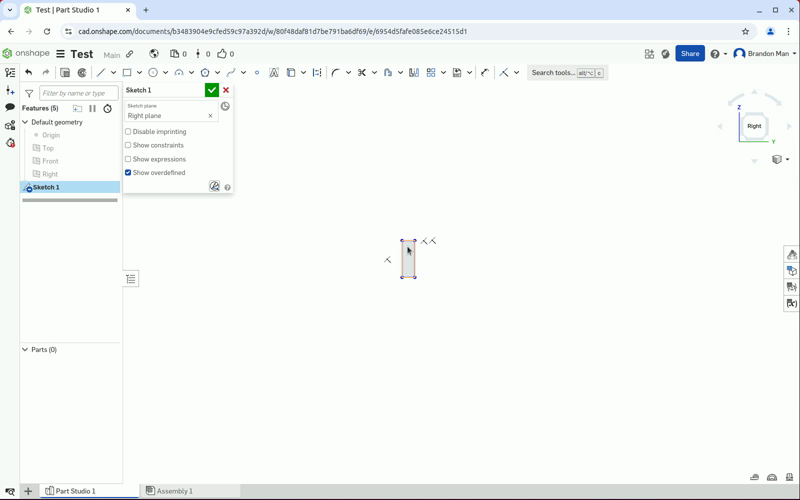
scroll(6)
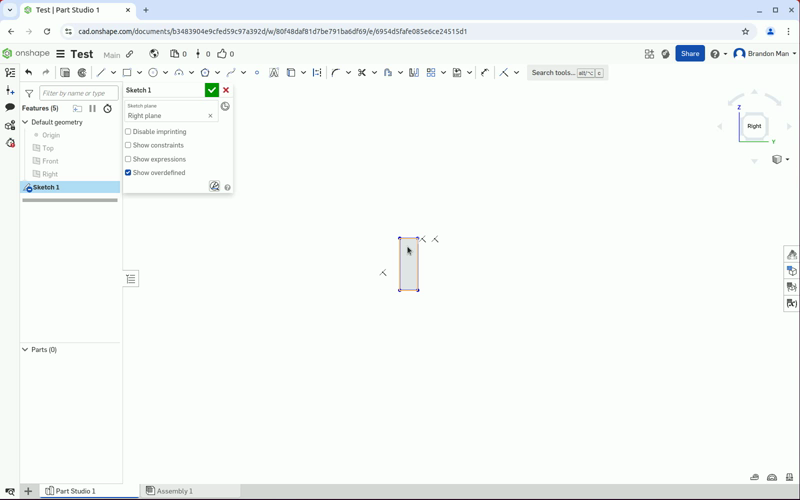
scroll(6)
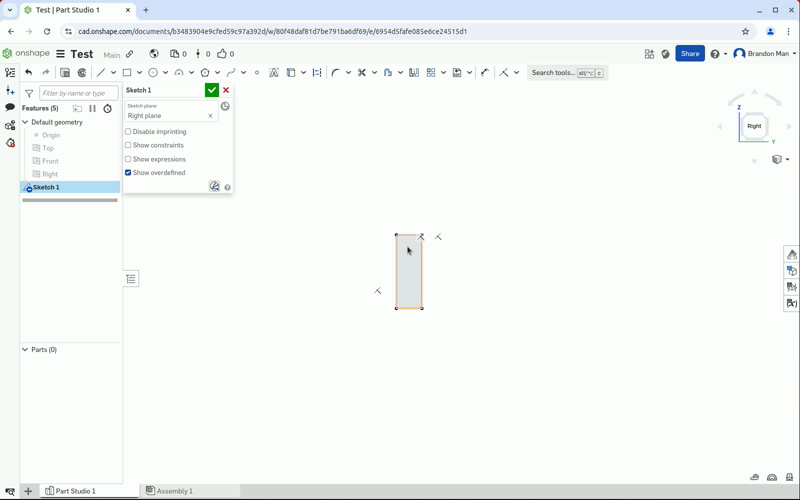
scroll(6)
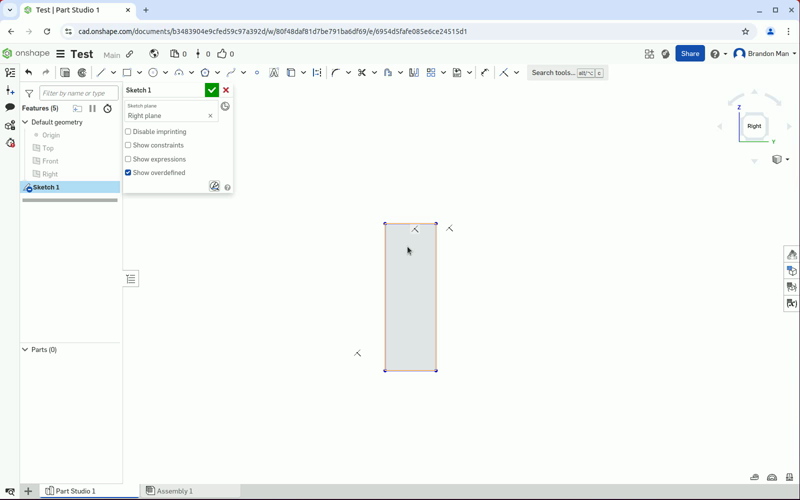
click(407, 246)
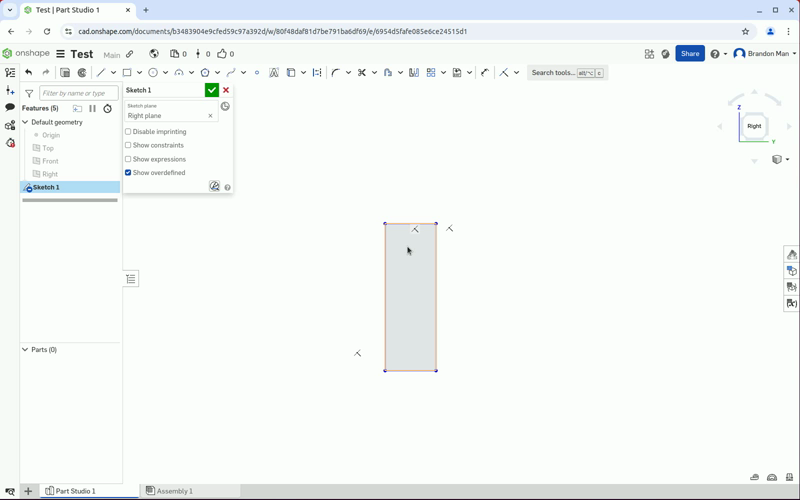
scroll(-6)
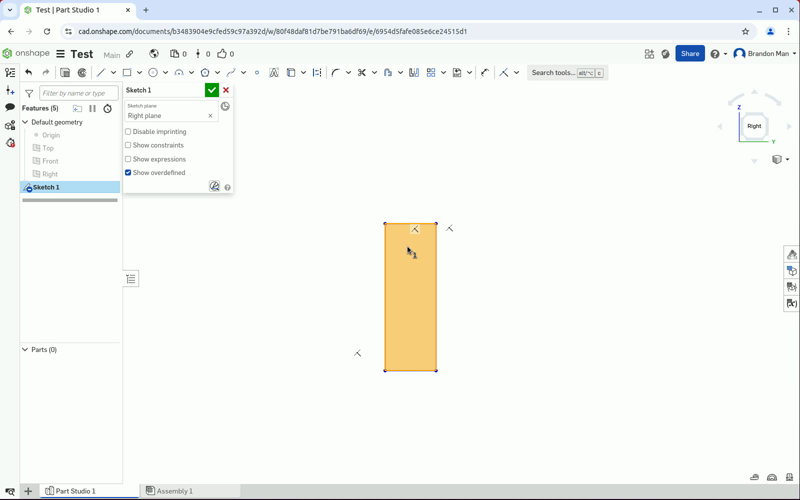
scroll(-6)
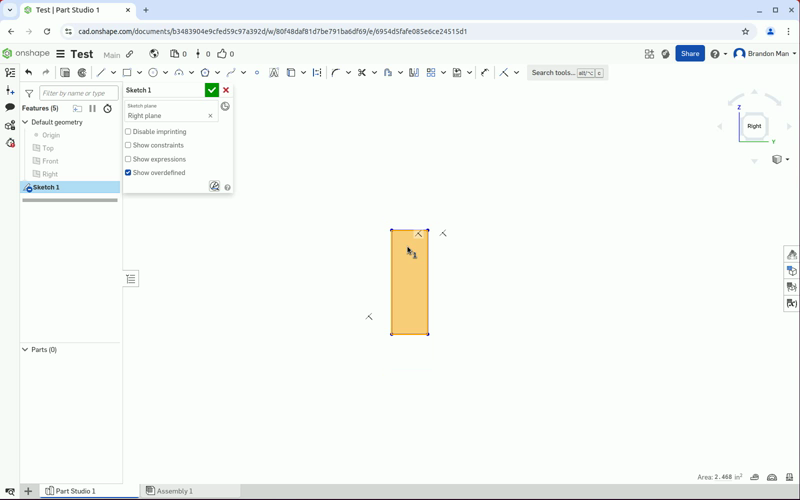
scroll(-6)
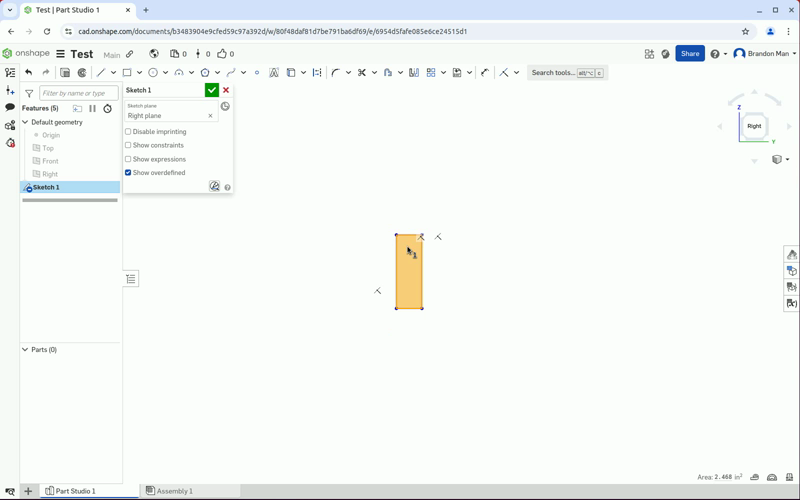
scroll(-6)
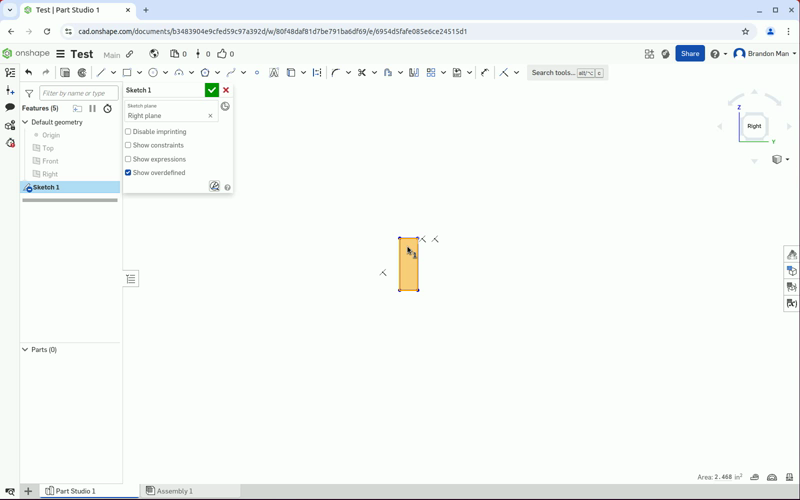
scroll(-6)
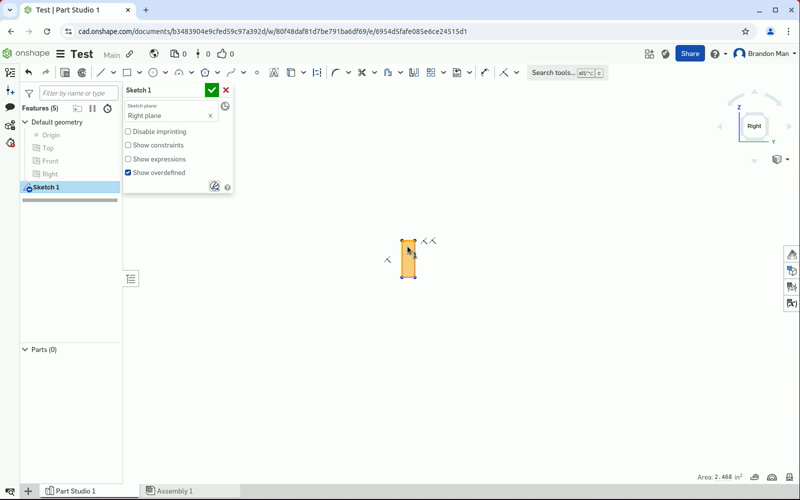
scroll(-6)
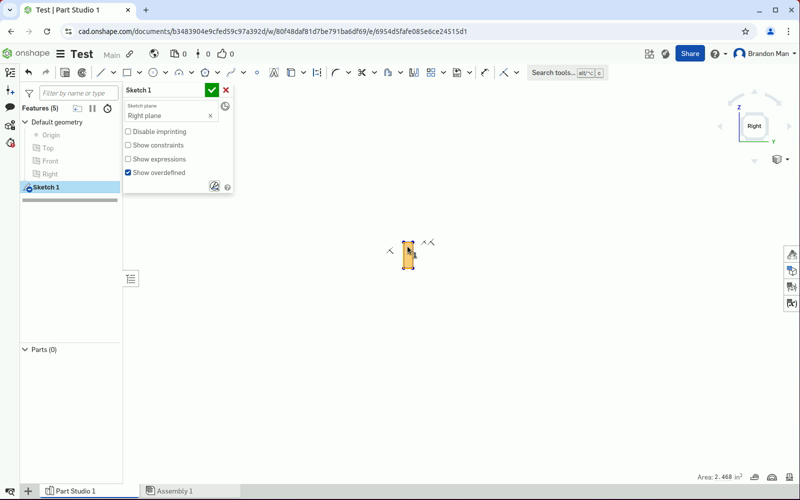
scroll(-6)
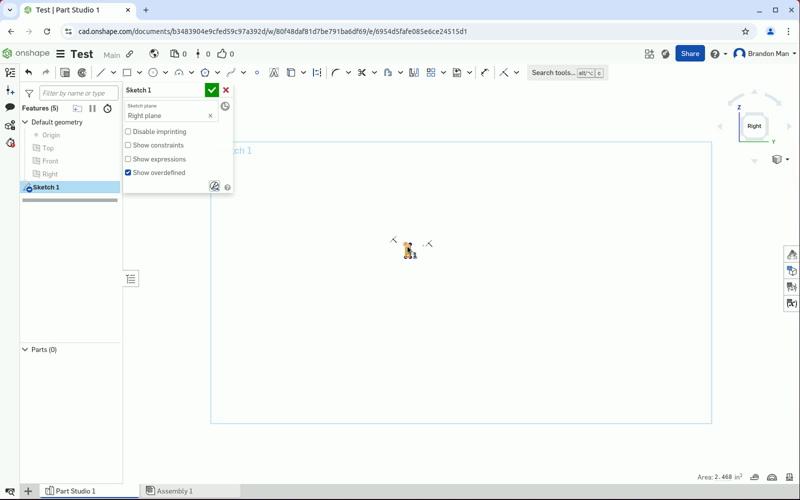
mouse_move(73, 352)
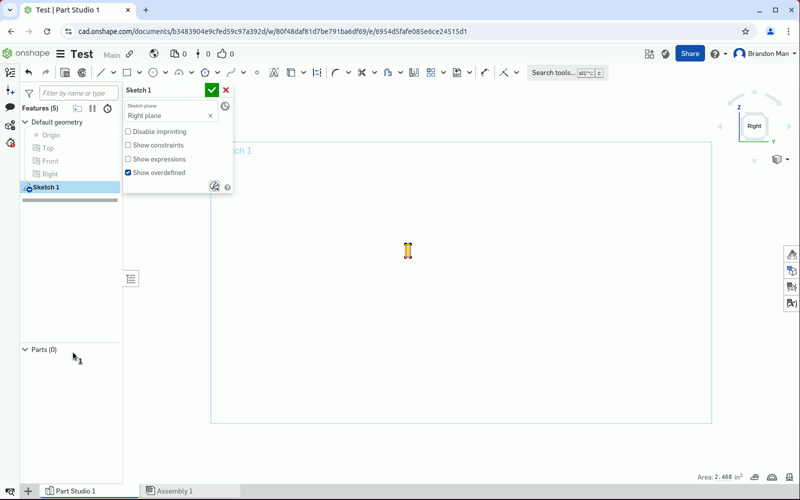
key(shift+y)
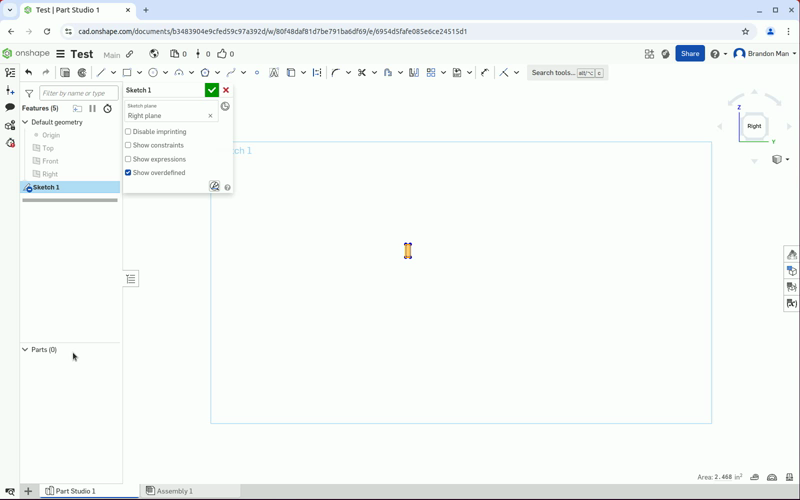
key(shift+e)
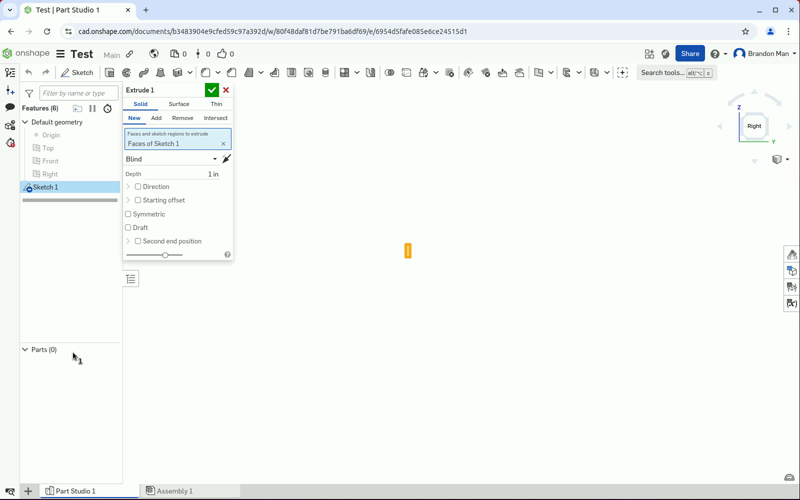
mouse_move(143, 106)
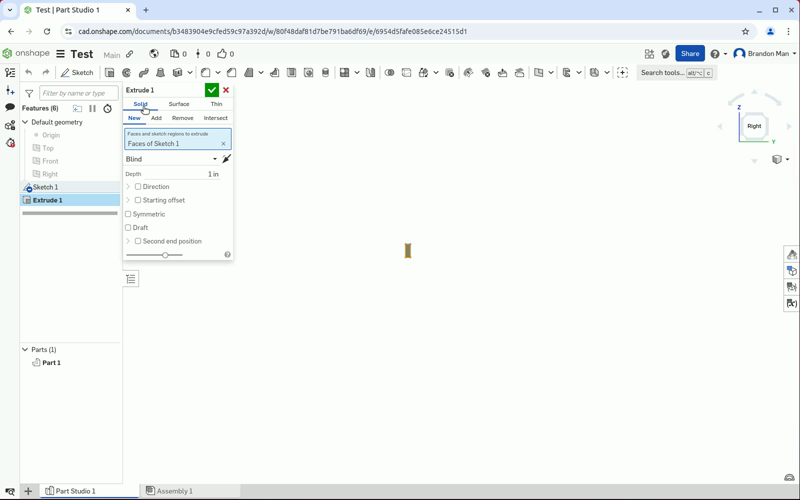
click(143, 106)
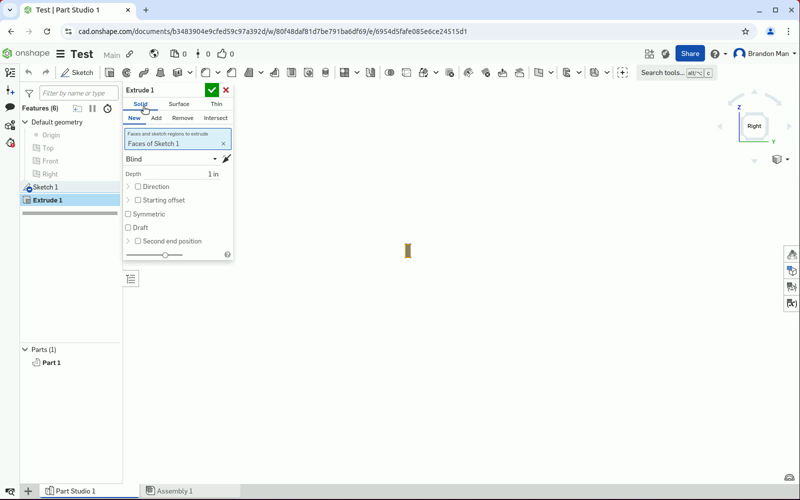
mouse_move(137, 120)
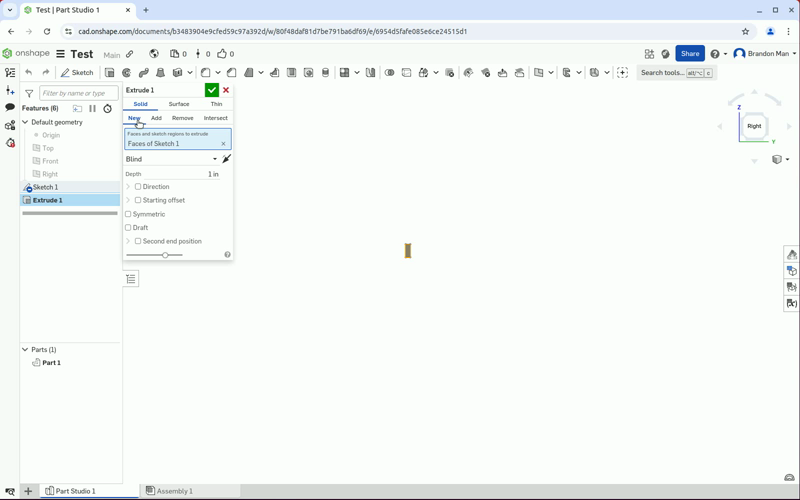
click(137, 120)
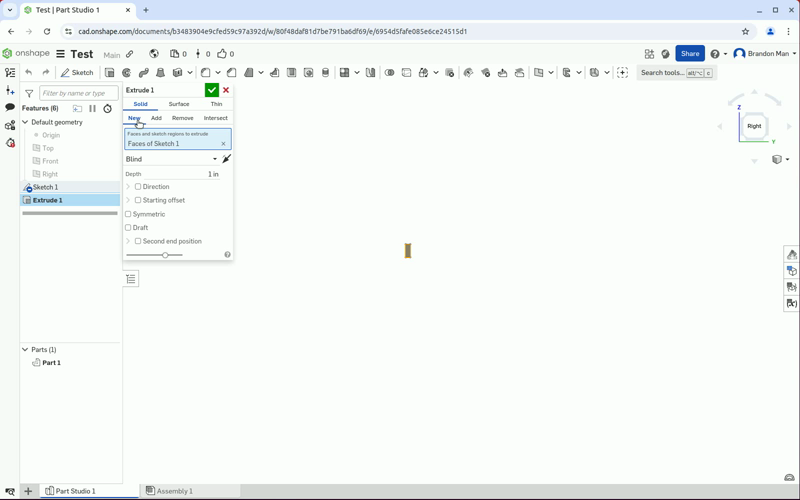
key(tab, 4)
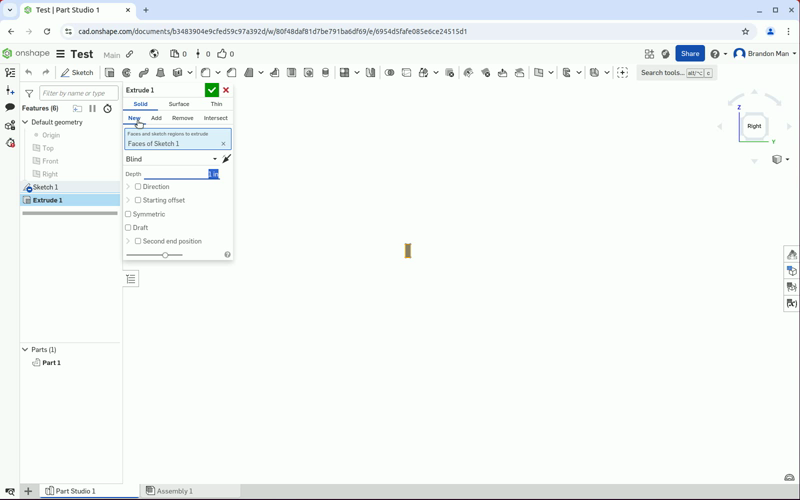
text(-0.963)
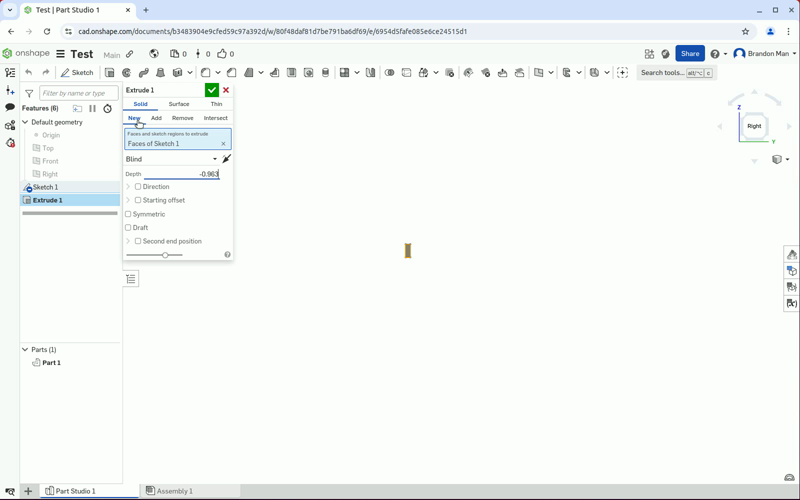
key(enter)
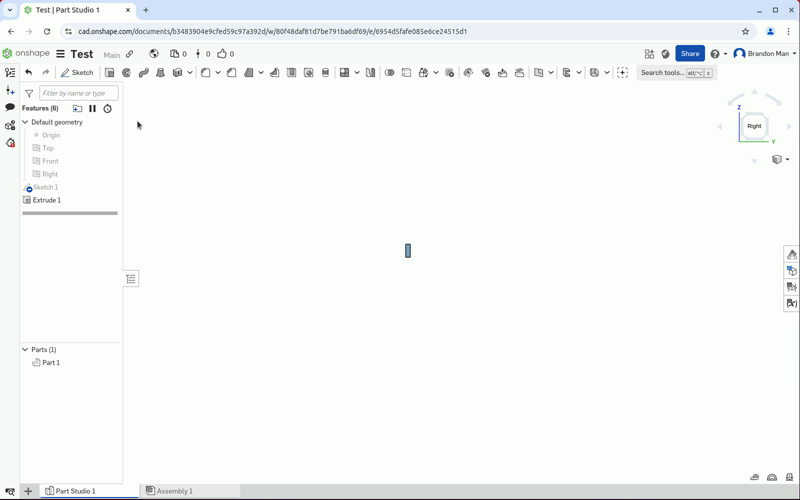
key(shift+h)
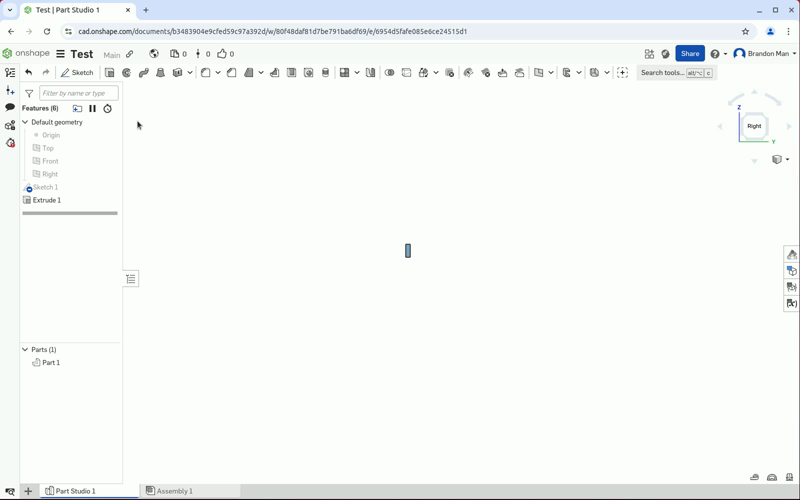
key(shift+h)
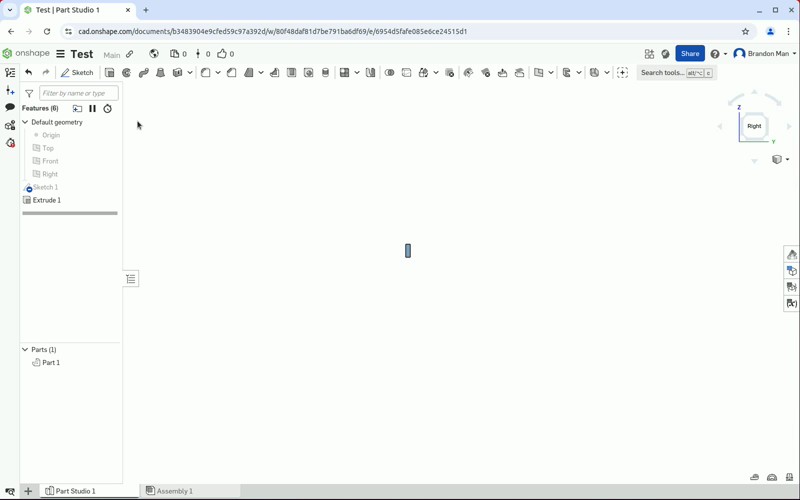
mouse_move(73, 189)
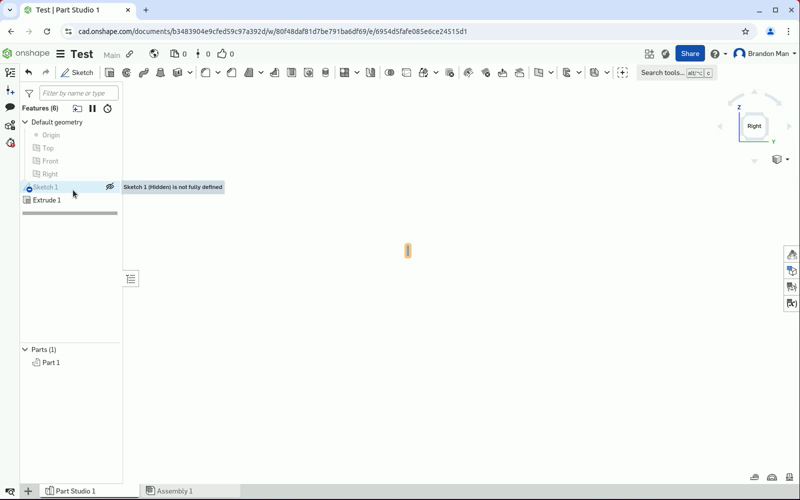
click(73, 189)
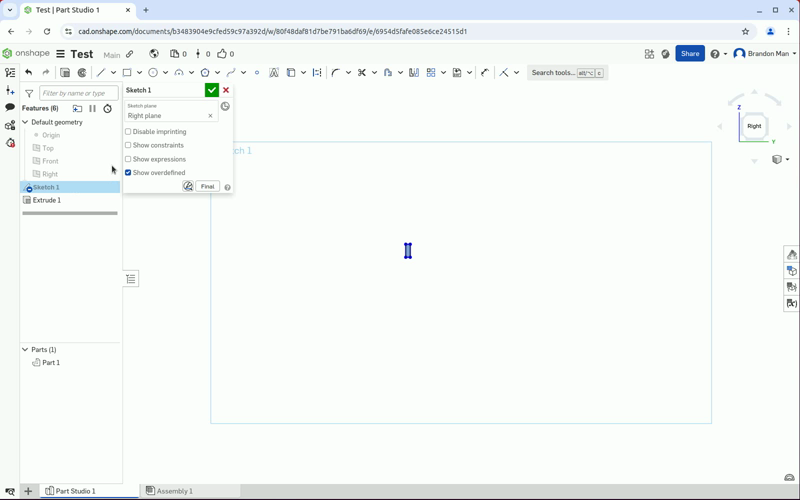
mouse_move(229, 92)
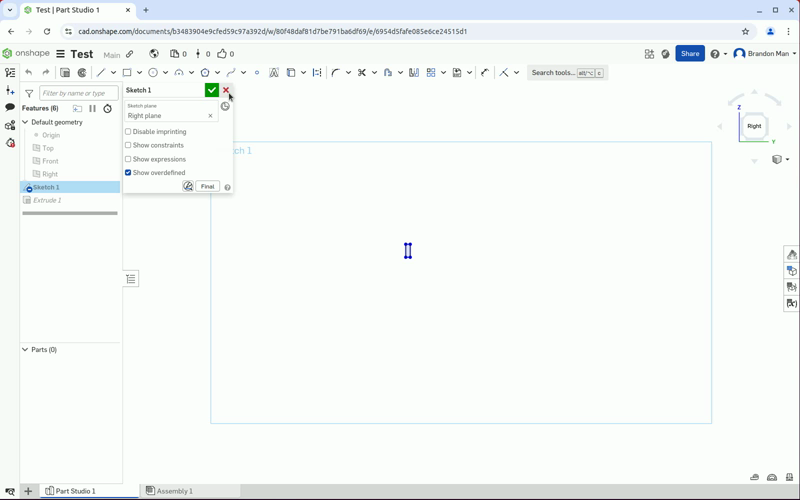
click(229, 92)
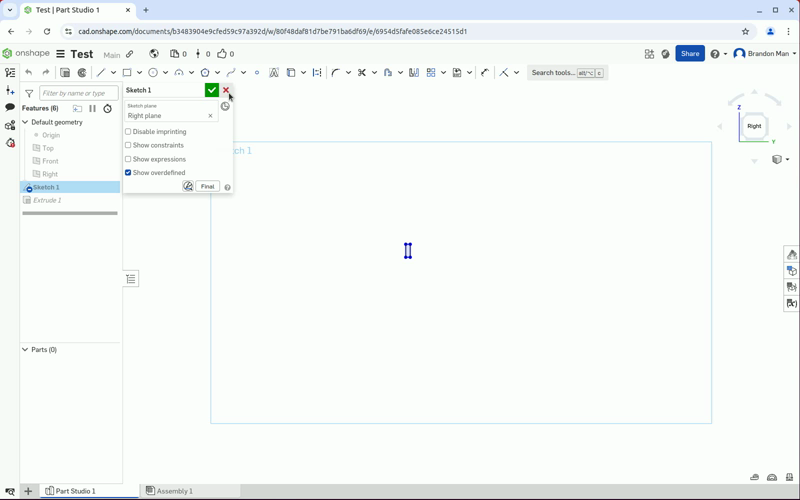
key(shift+s)
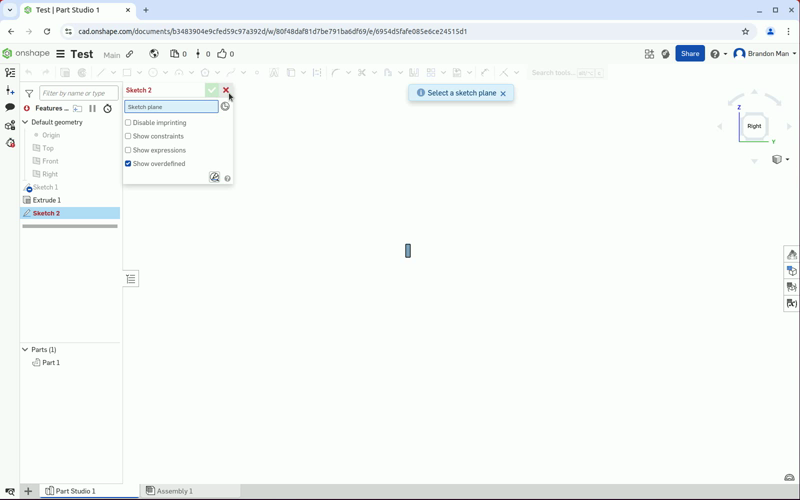
mouse_move(73, 176)
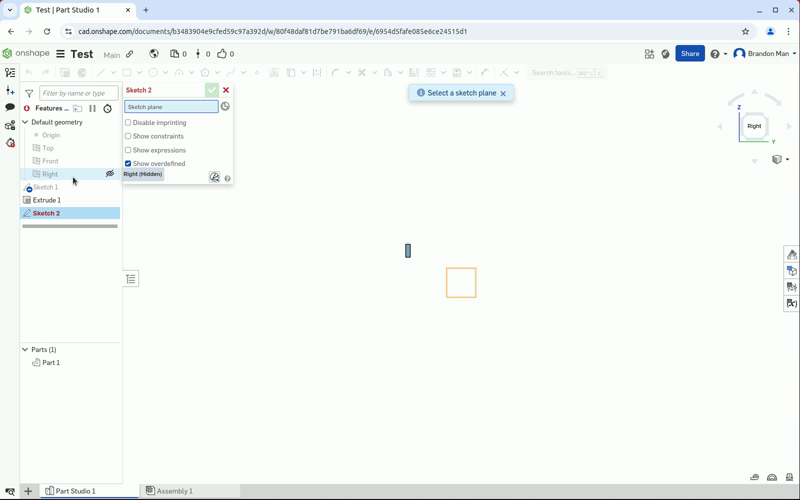
click(73, 176)
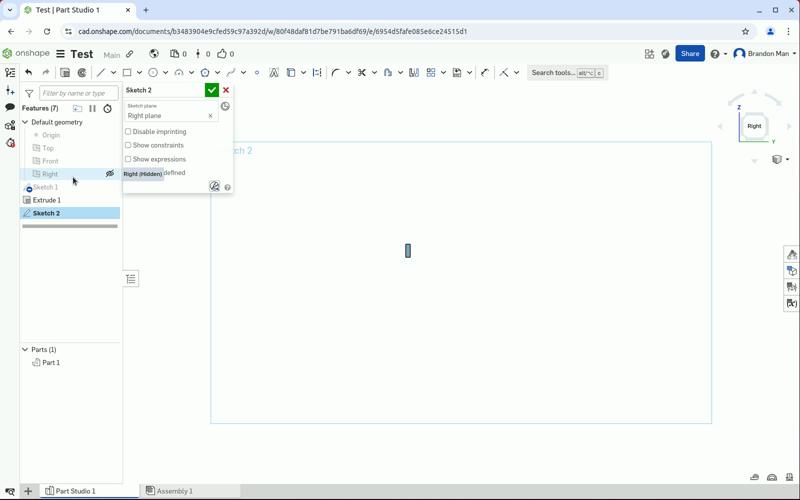
mouse_move(73, 352)
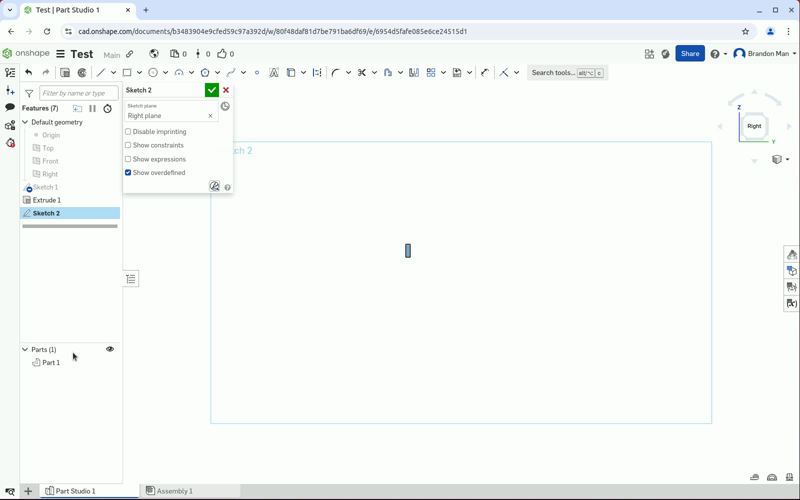
key(y)
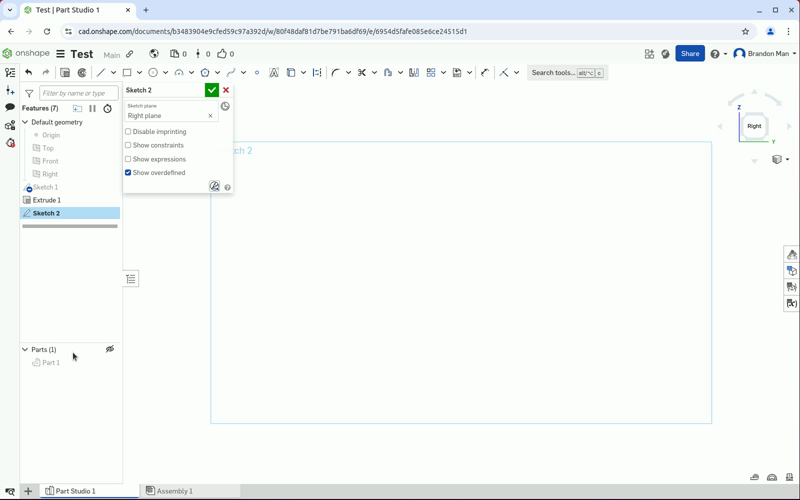
key(l)
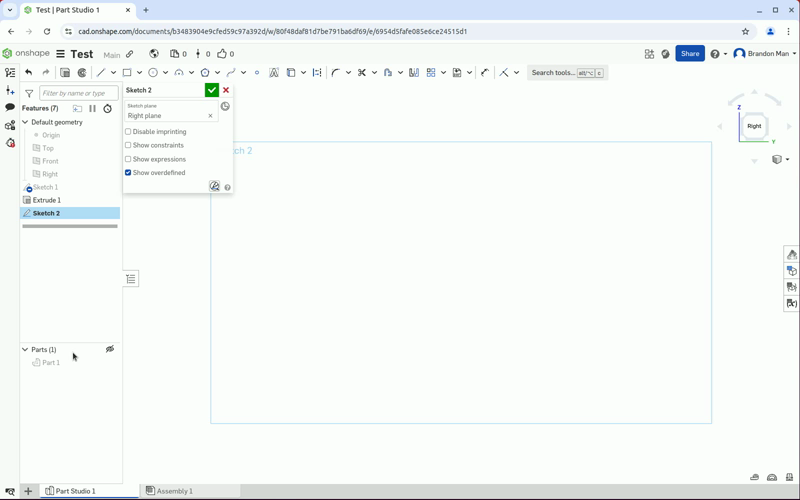
key_down(shift)
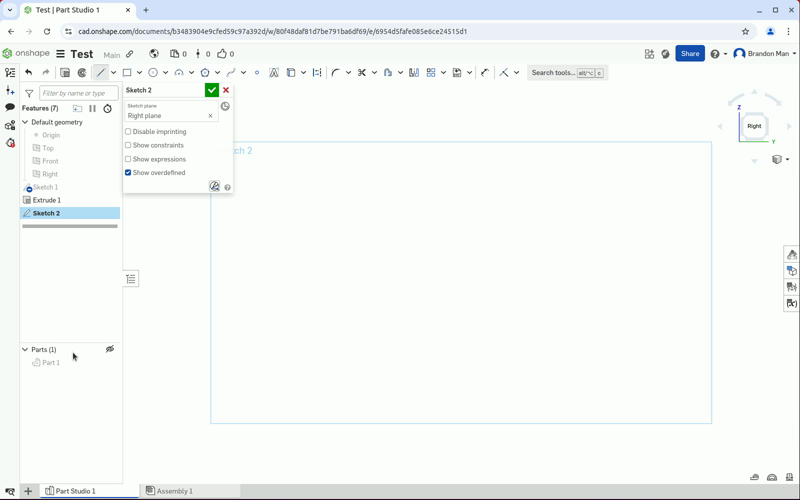
mouse_move(483, 328)
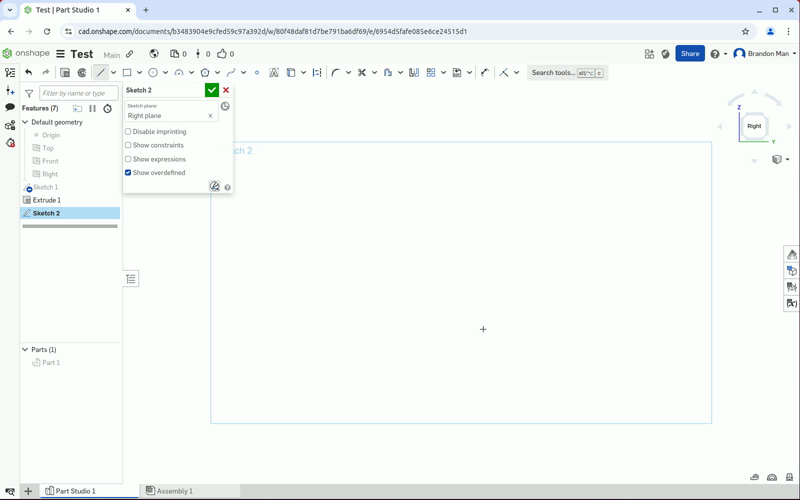
click(483, 328)
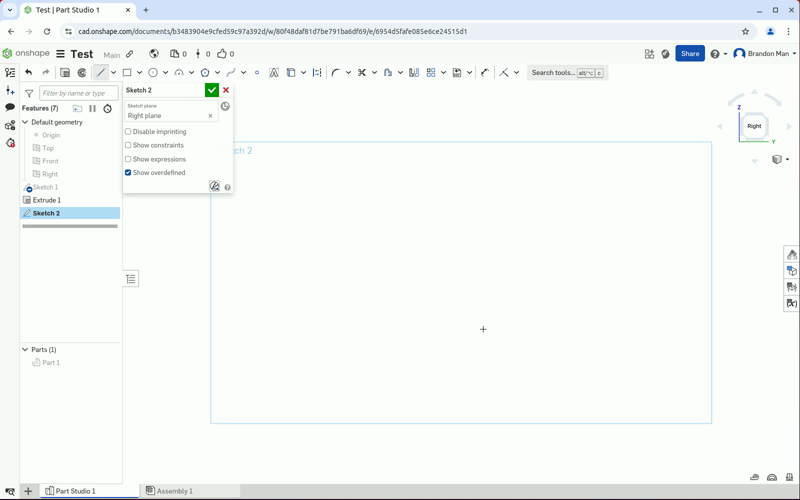
key_up(shift)
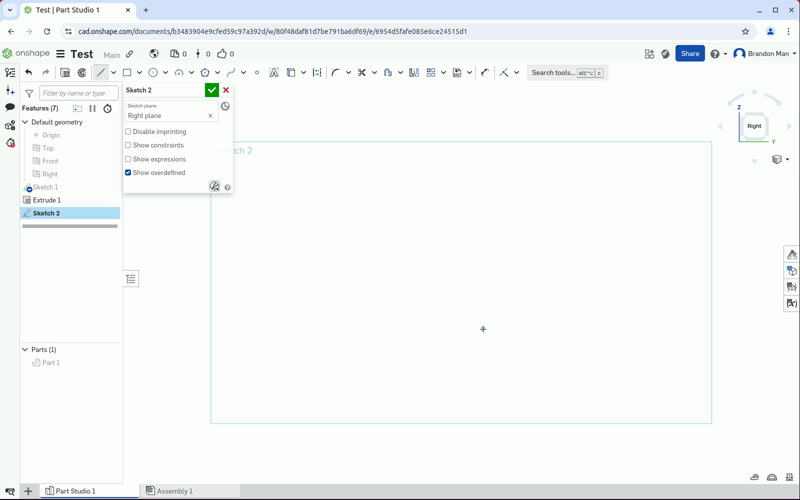
key_down(shift)
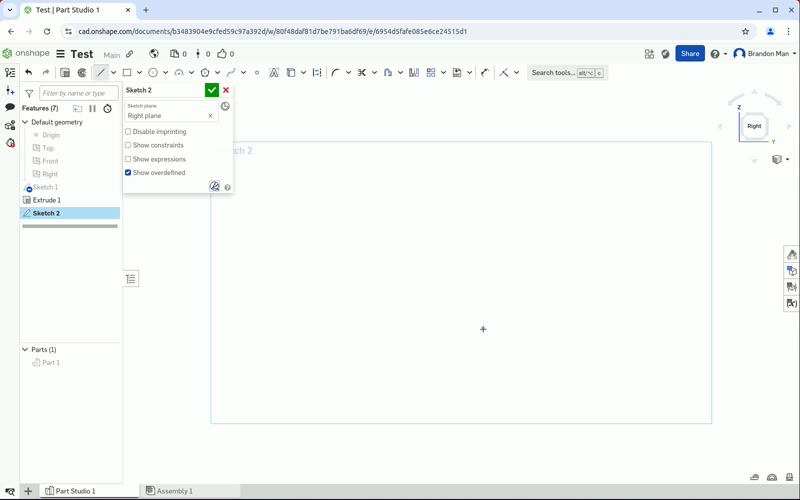
mouse_move(513, 328)
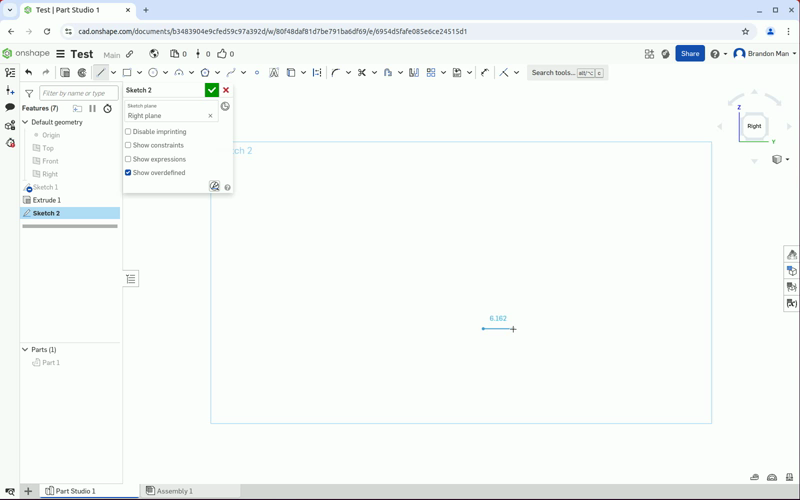
mouse_move(495, 328)
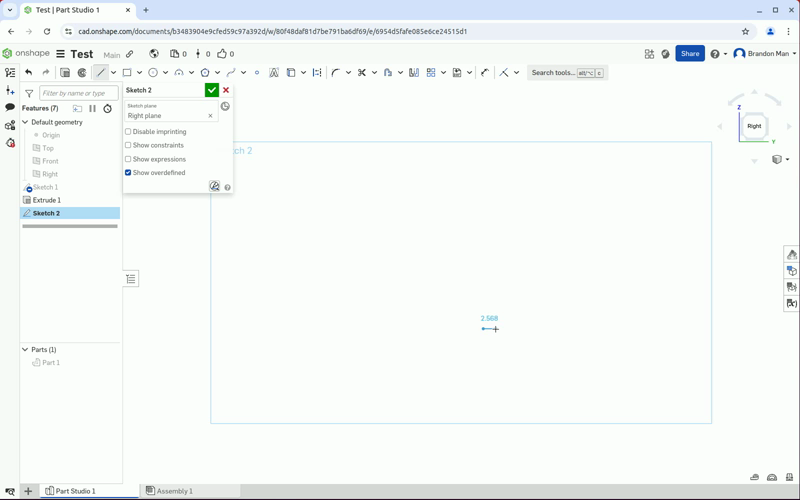
click(495, 328)
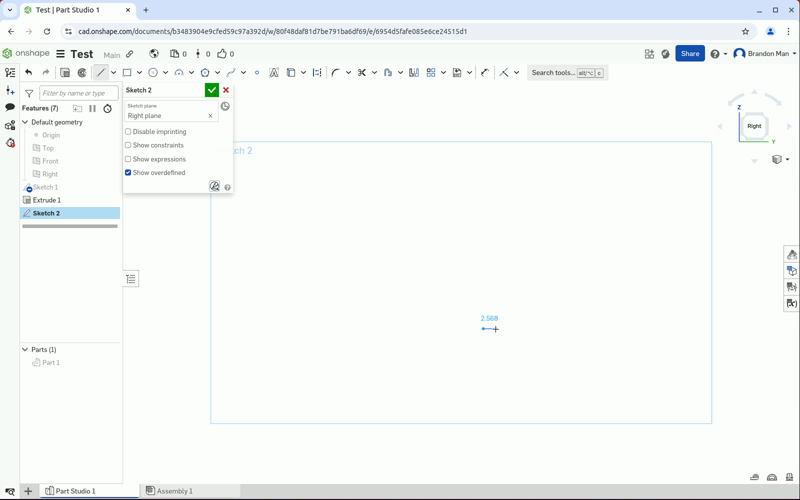
key_up(shift)
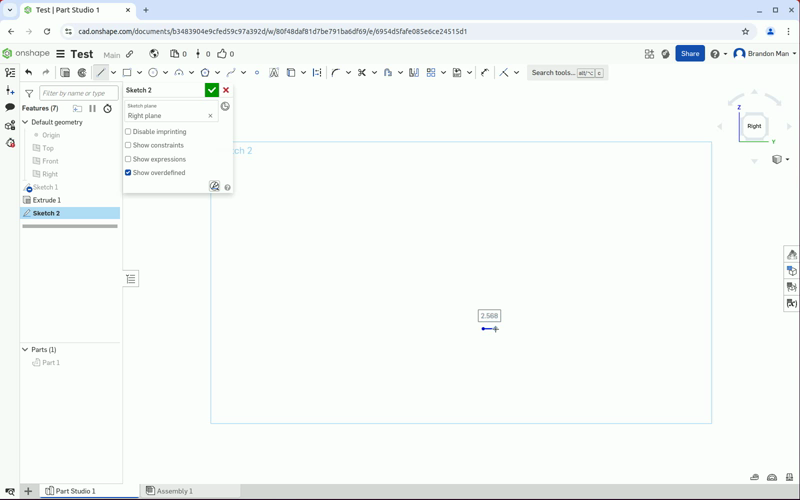
key_down(shift)
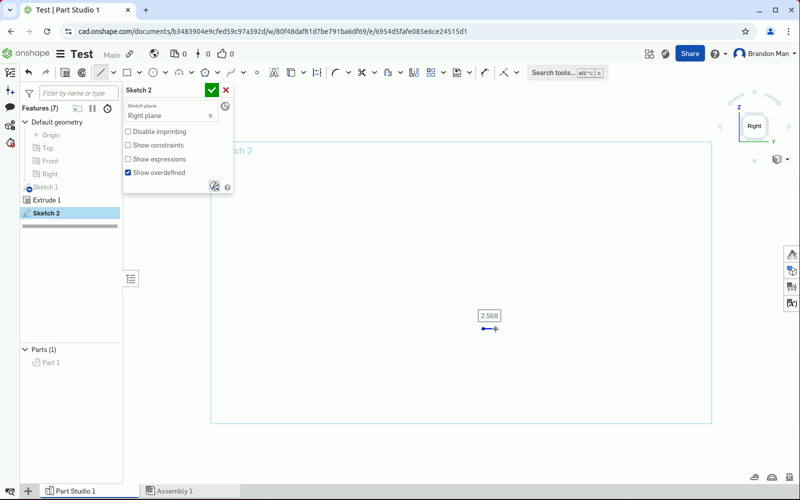
mouse_move(525, 328)
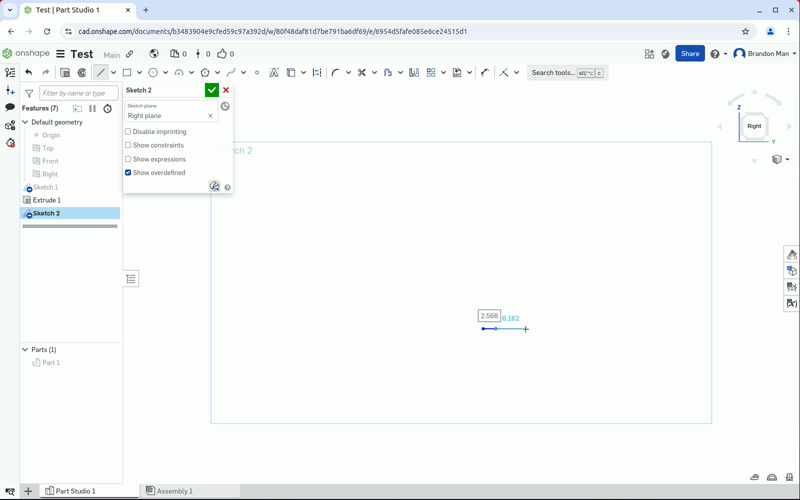
mouse_move(495, 324)
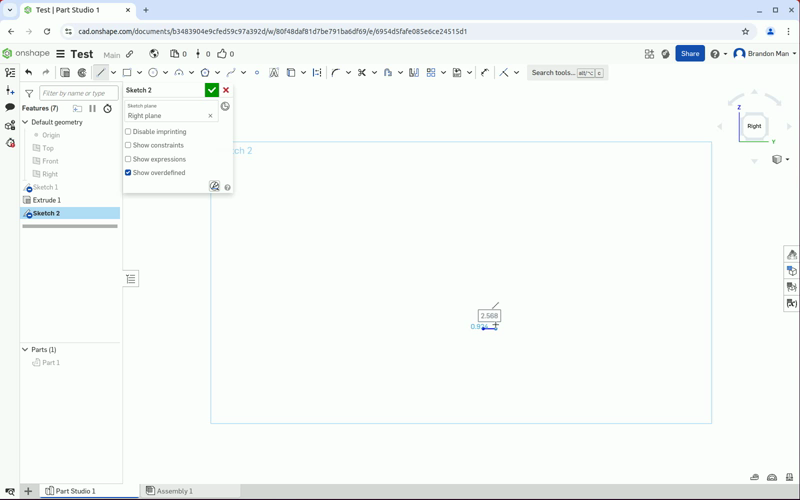
scroll(6)
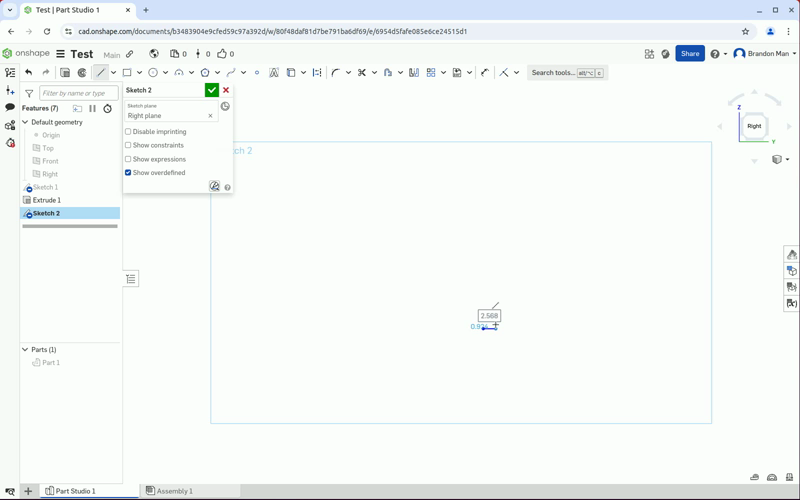
scroll(6)
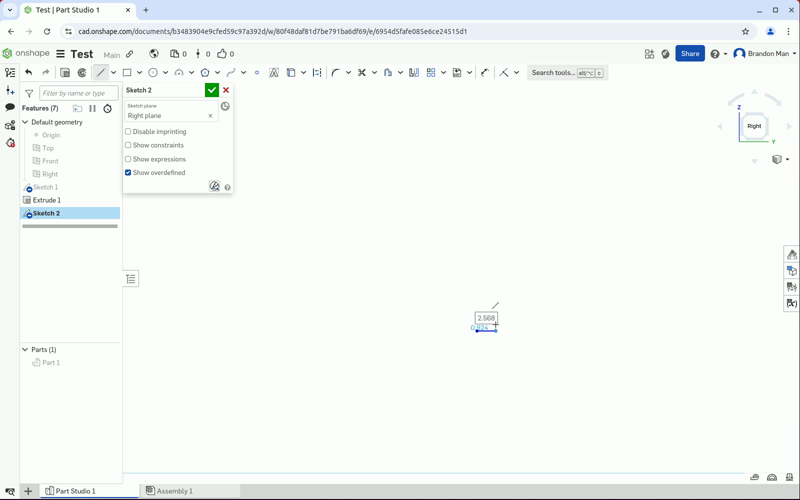
scroll(6)
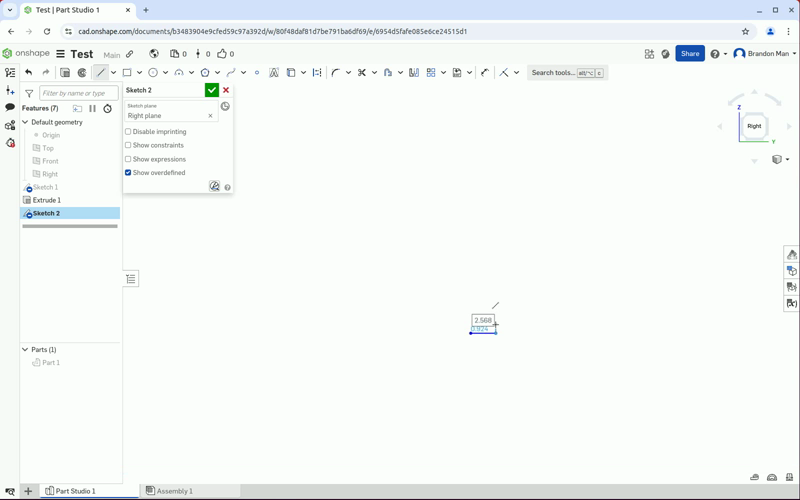
scroll(6)
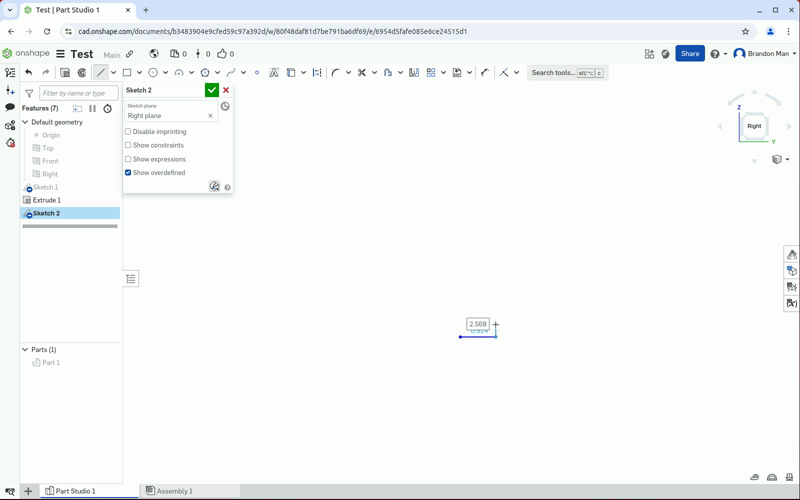
scroll(6)
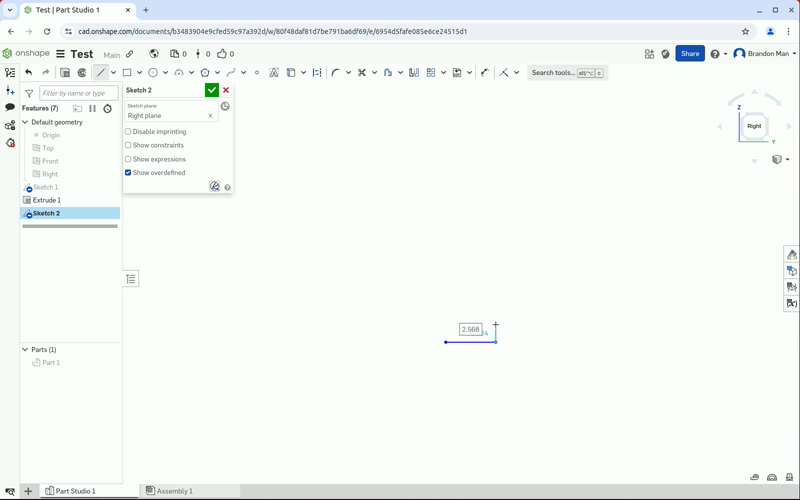
scroll(6)
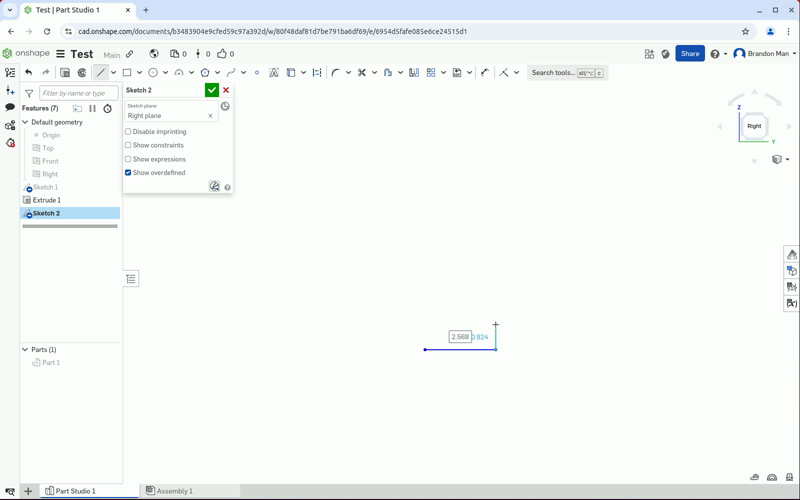
scroll(6)
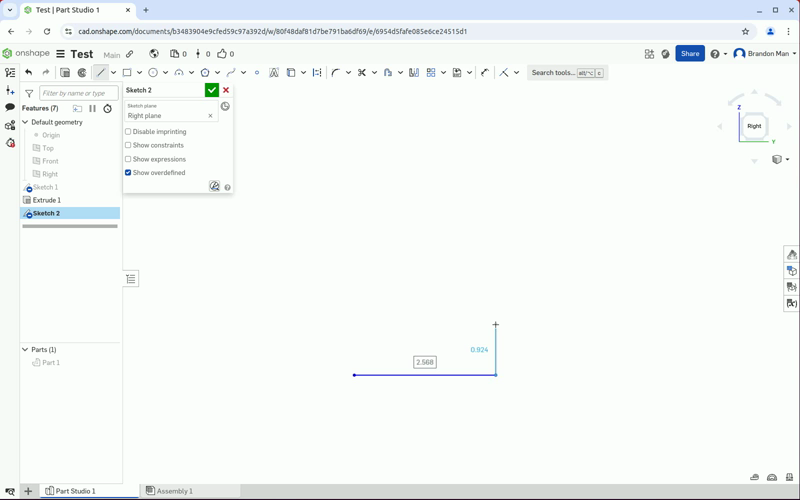
click(495, 324)
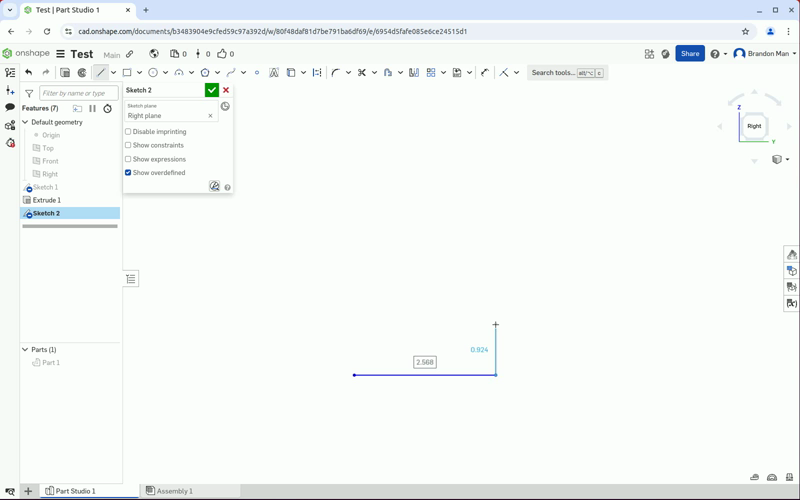
scroll(-6)
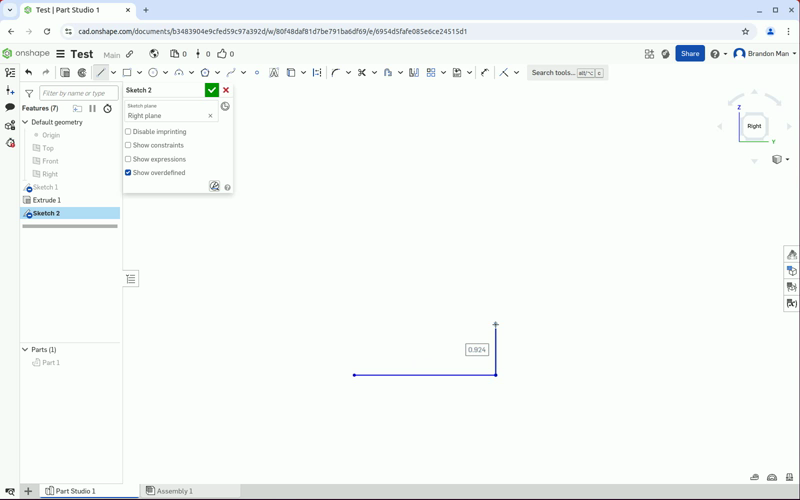
scroll(-6)
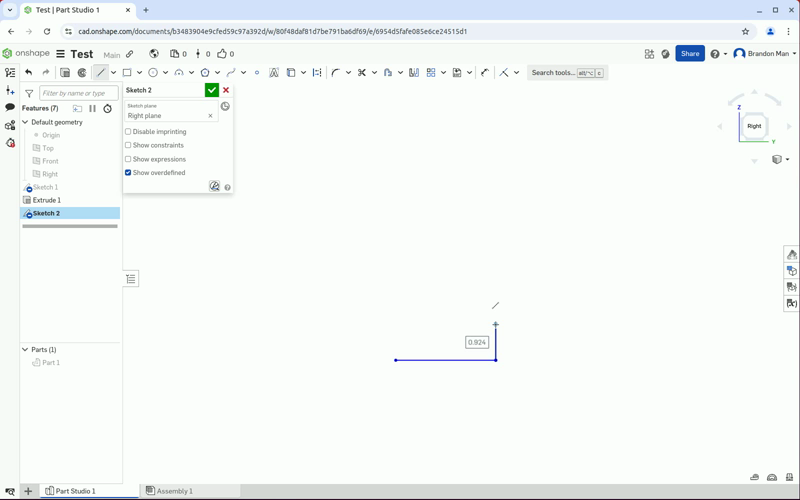
scroll(-6)
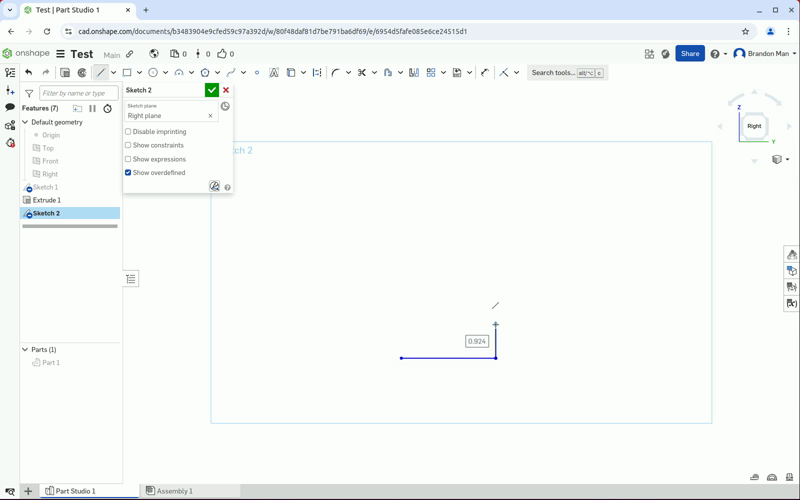
scroll(-6)
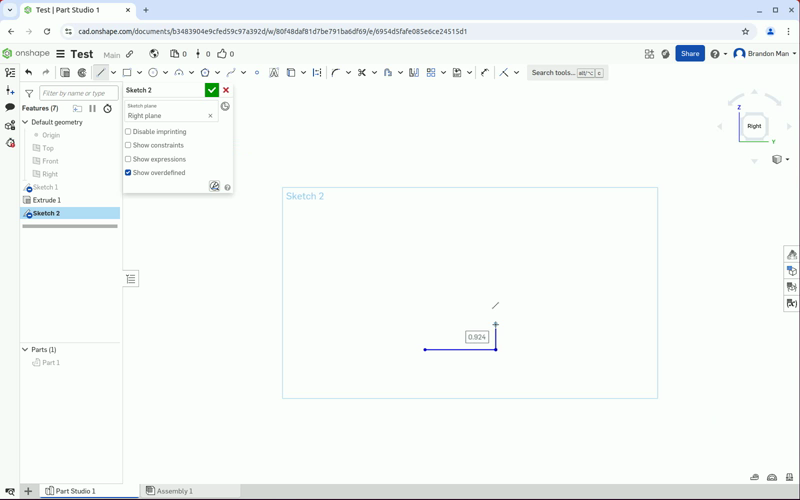
scroll(-6)
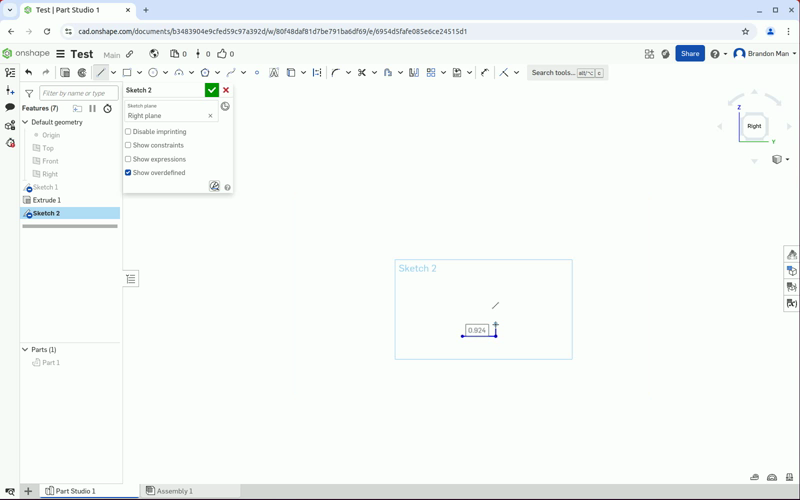
scroll(-6)
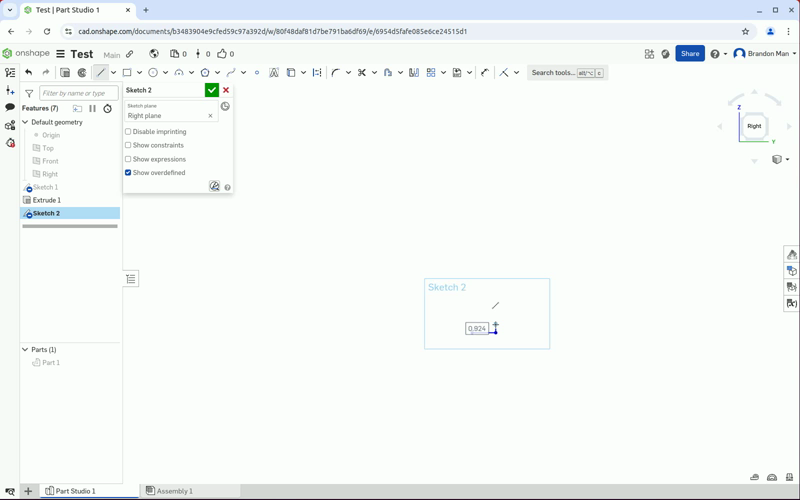
scroll(-6)
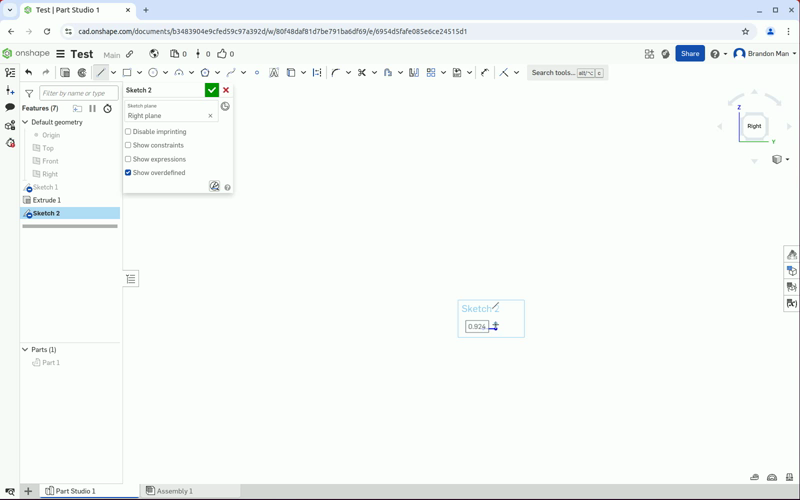
key_up(shift)
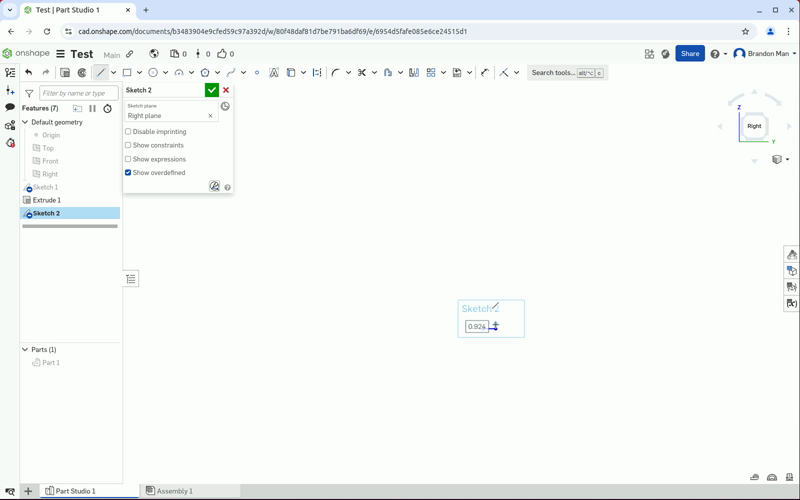
key_down(shift)
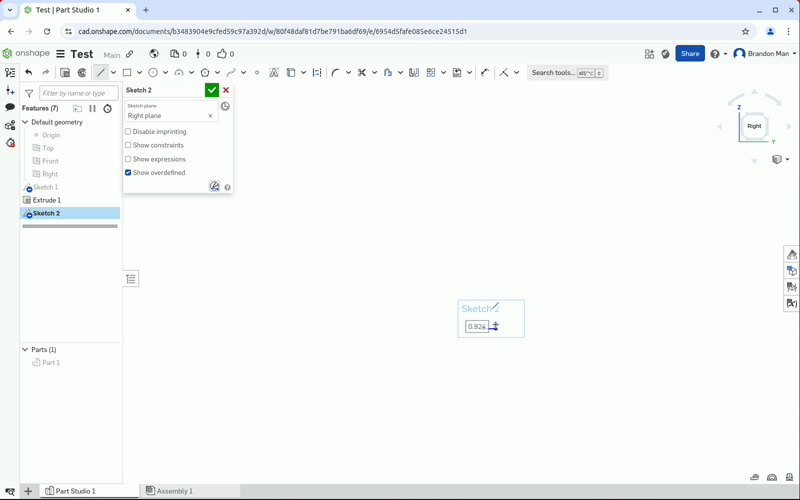
mouse_move(525, 324)
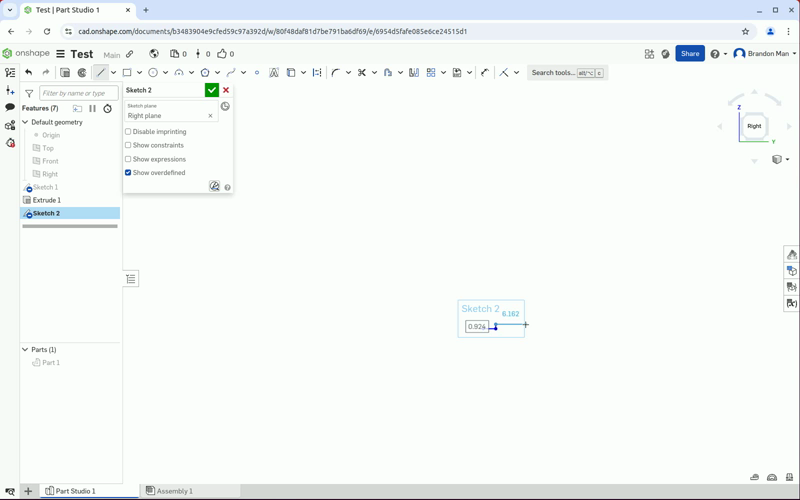
mouse_move(483, 324)
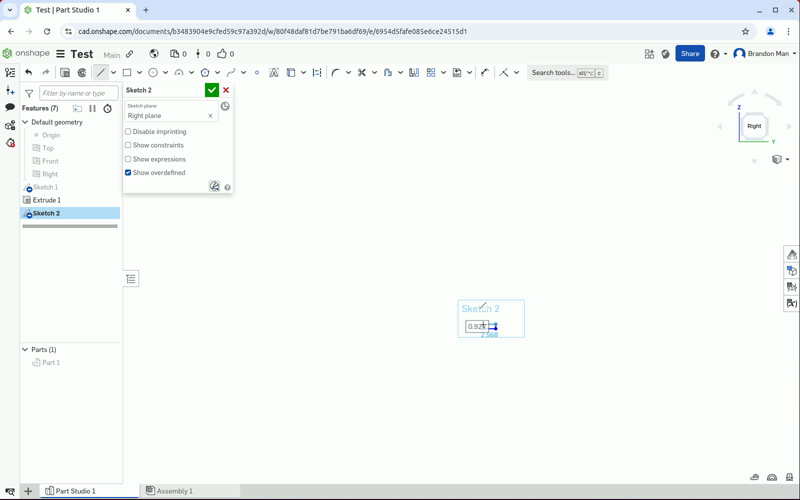
click(483, 324)
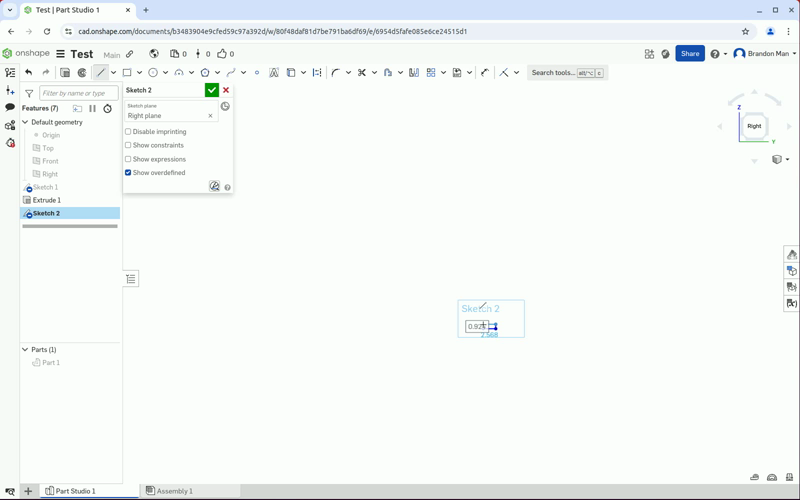
key_up(shift)
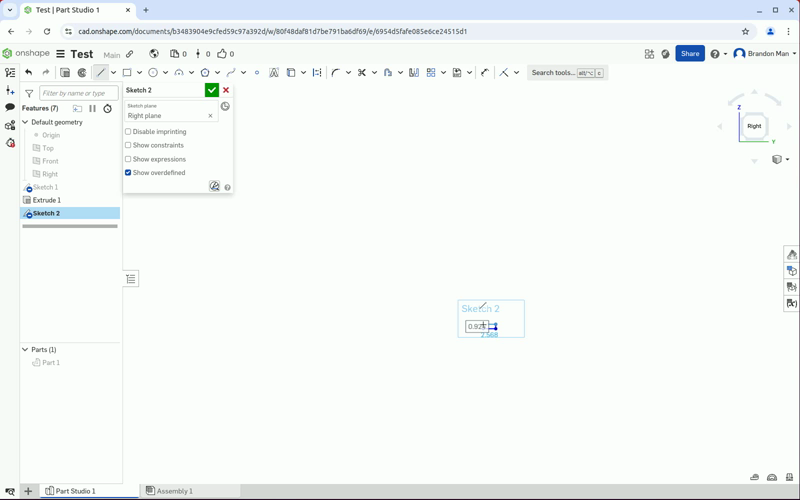
mouse_move(513, 324)
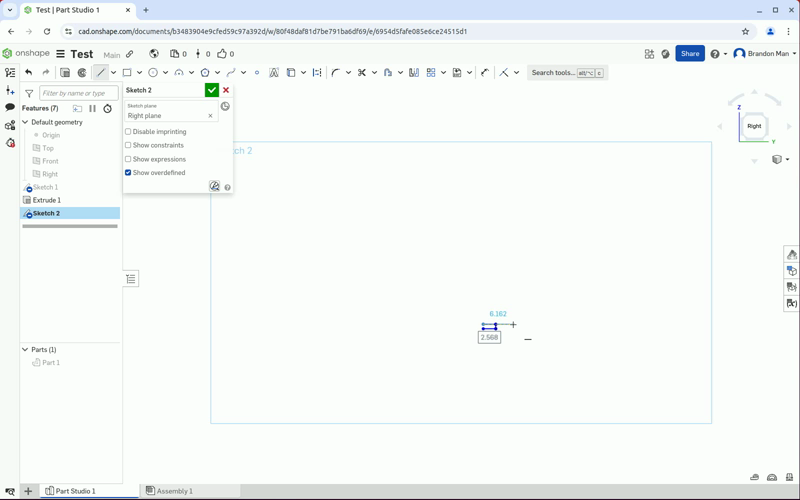
key_down(shift)
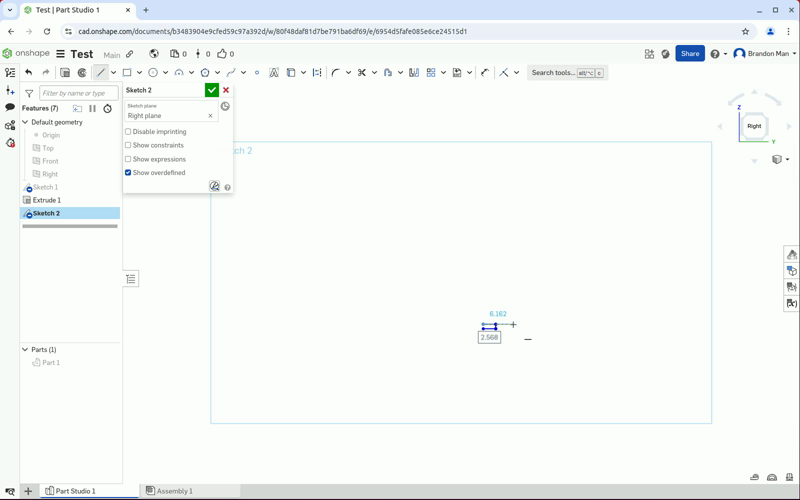
mouse_move(483, 328)
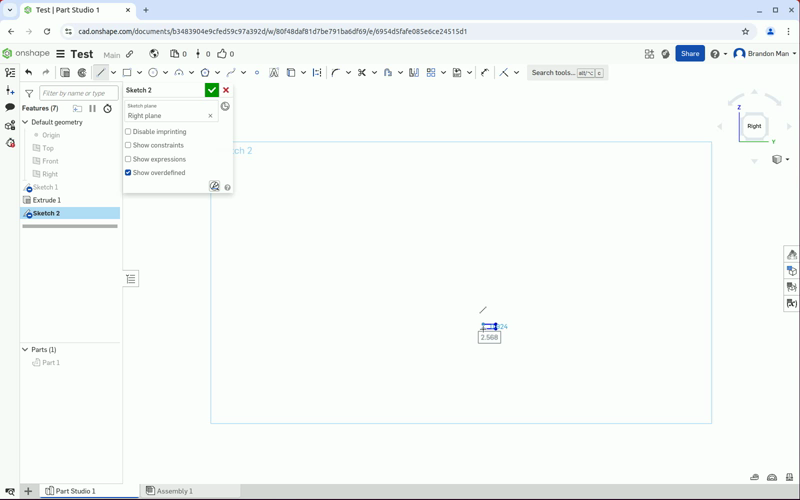
scroll(6)
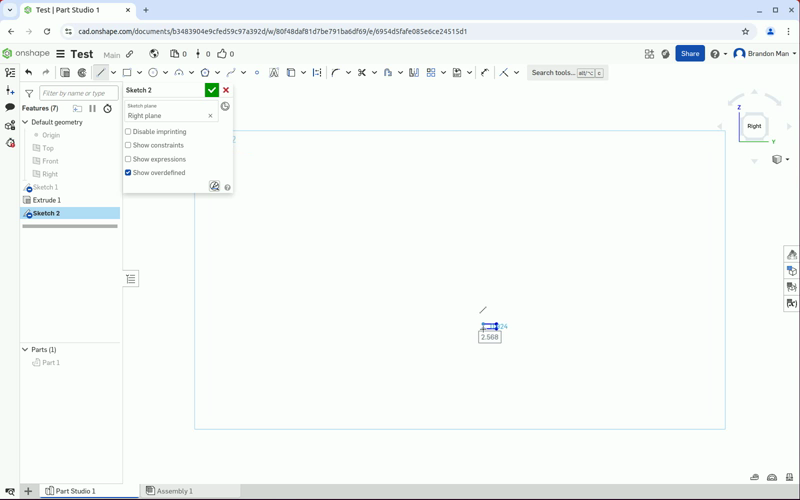
scroll(6)
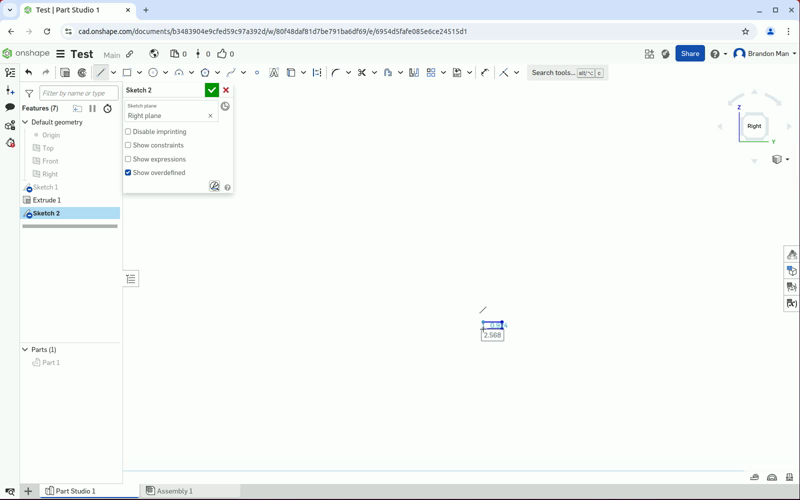
scroll(6)
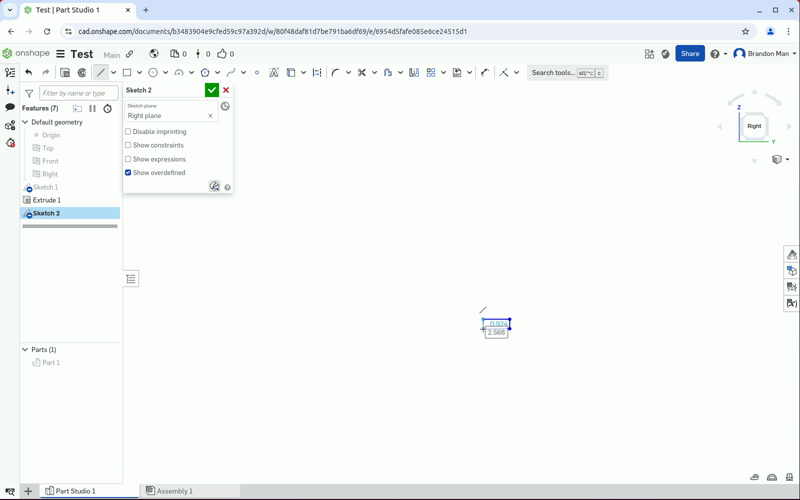
scroll(6)
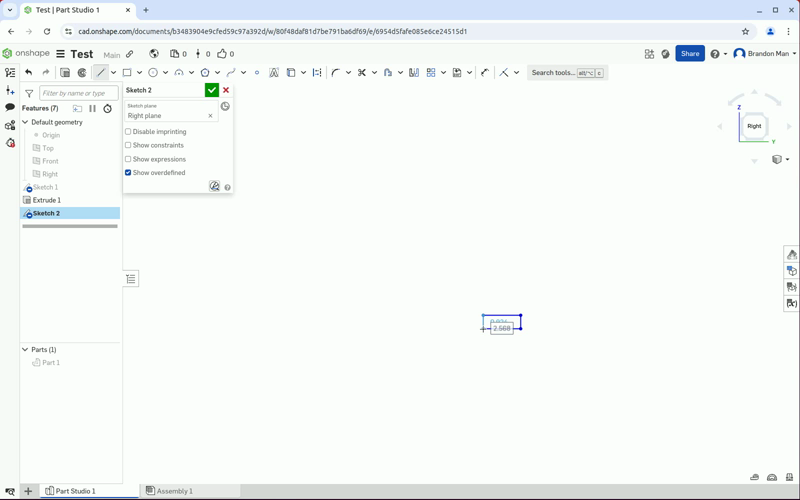
scroll(6)
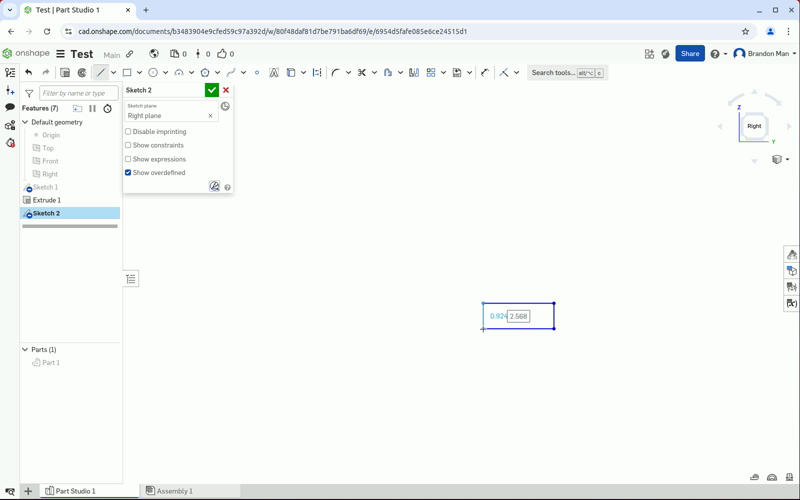
scroll(6)
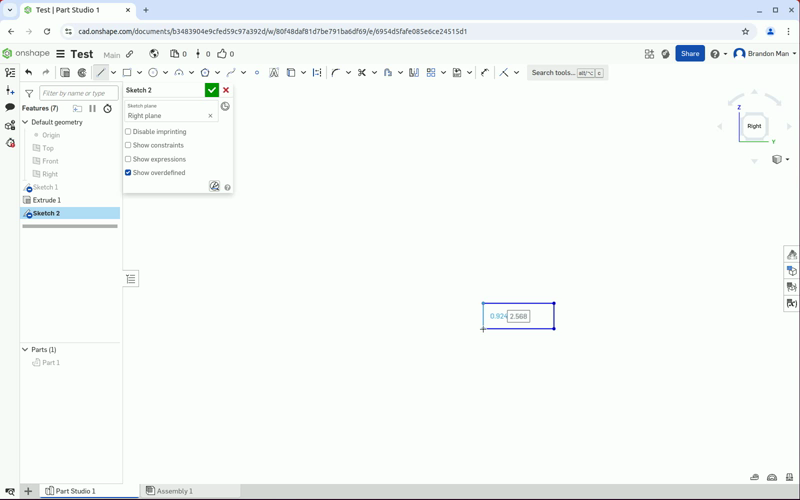
scroll(6)
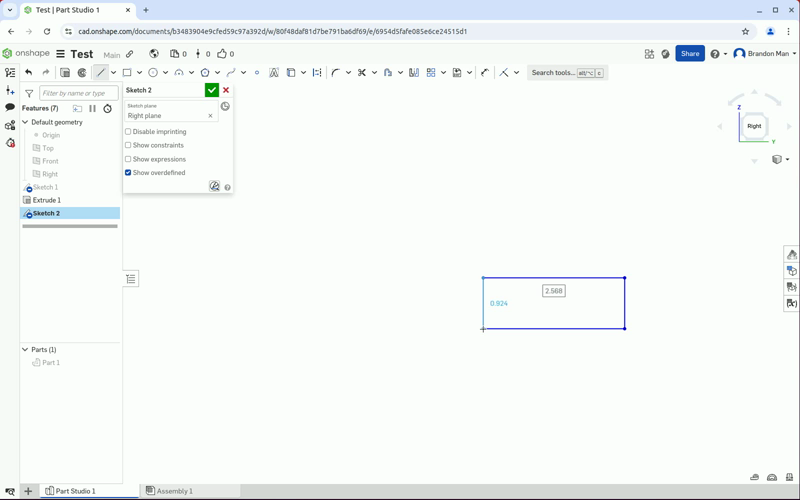
key_up(shift)
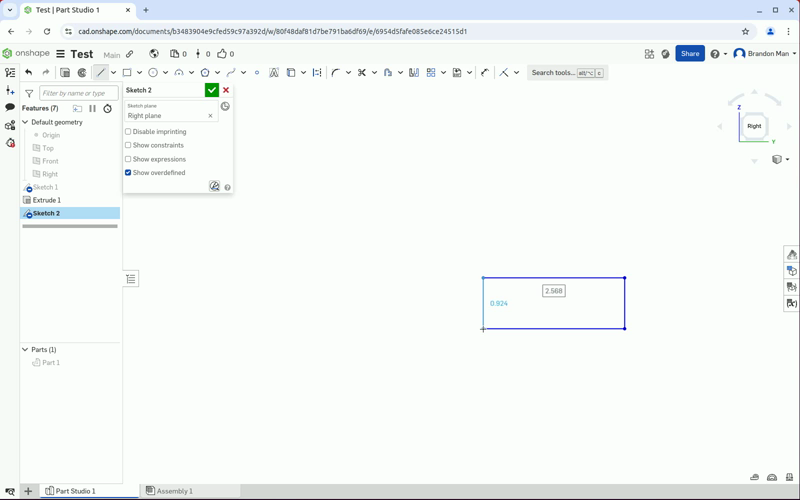
click(483, 328)
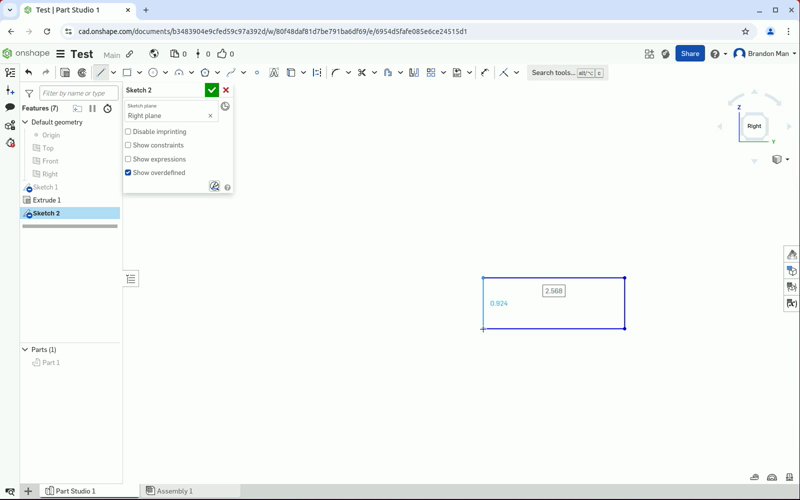
scroll(-6)
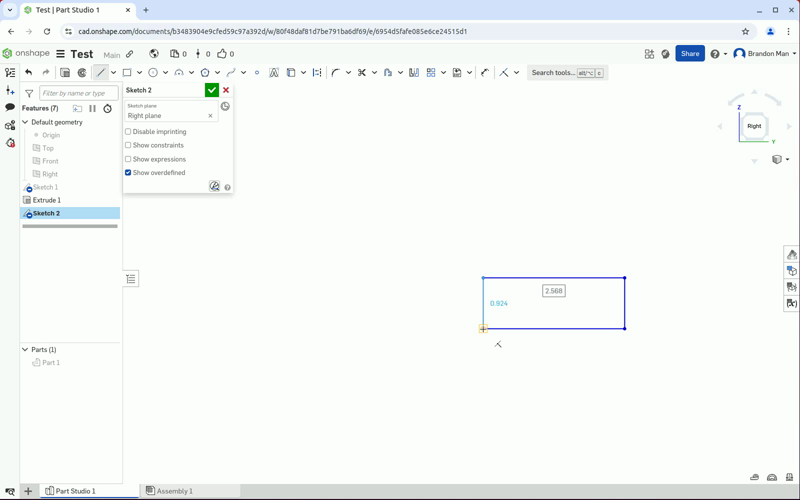
scroll(-6)
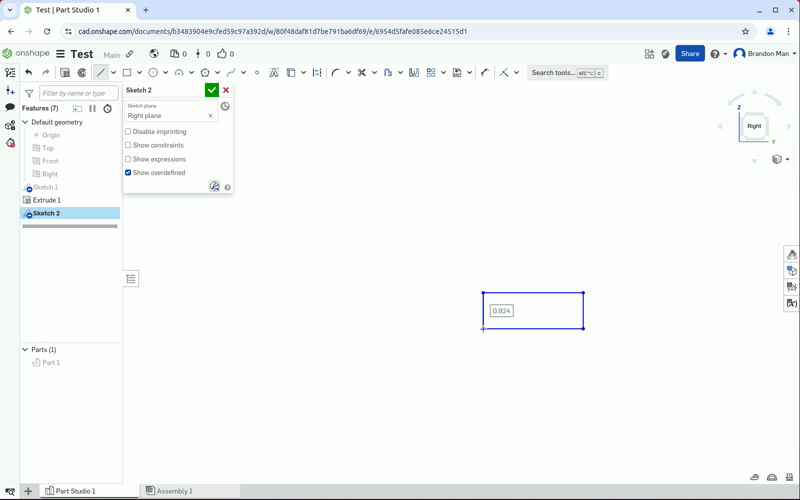
scroll(-6)
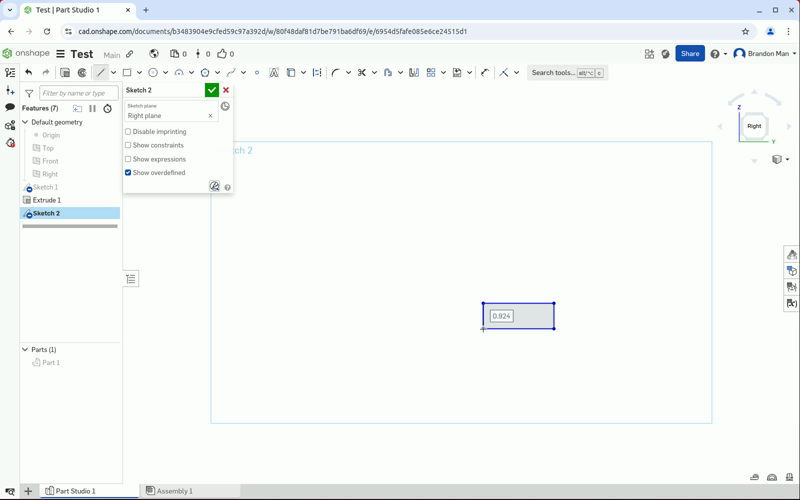
scroll(-6)
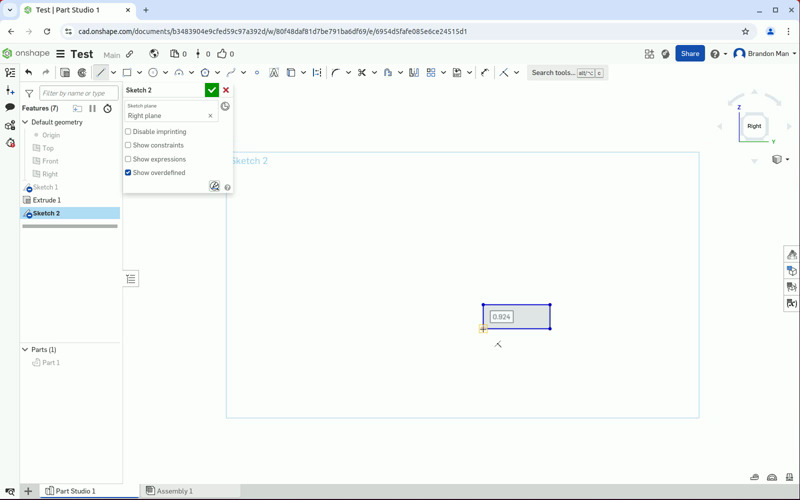
scroll(-6)
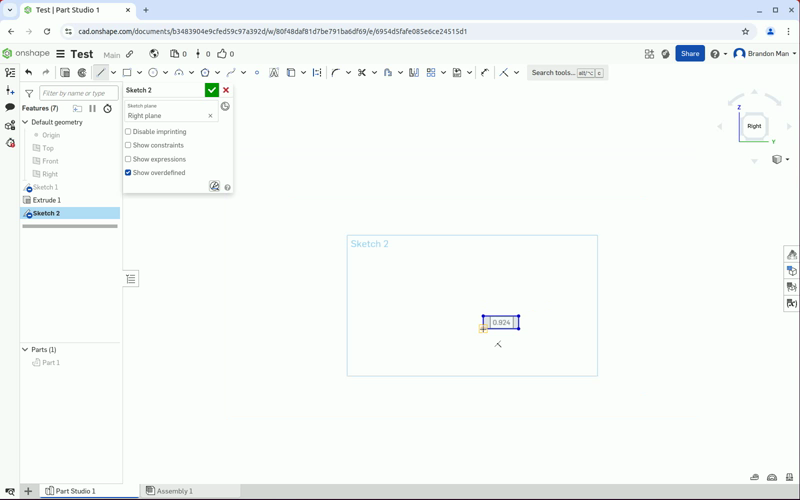
scroll(-6)
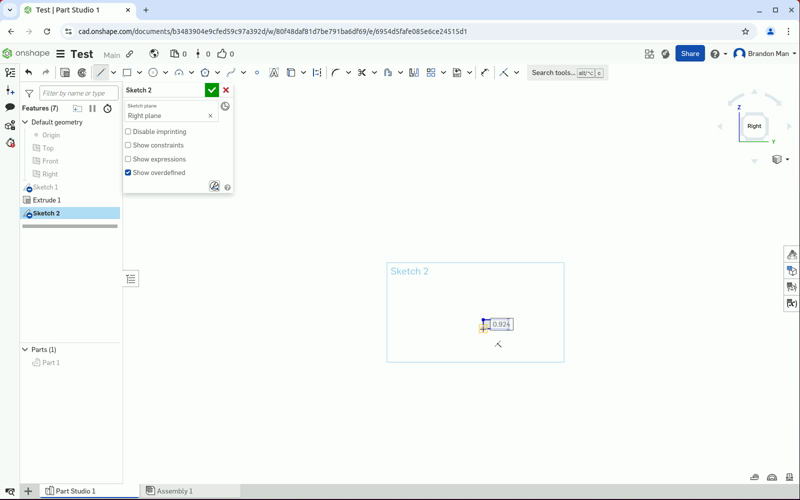
scroll(-6)
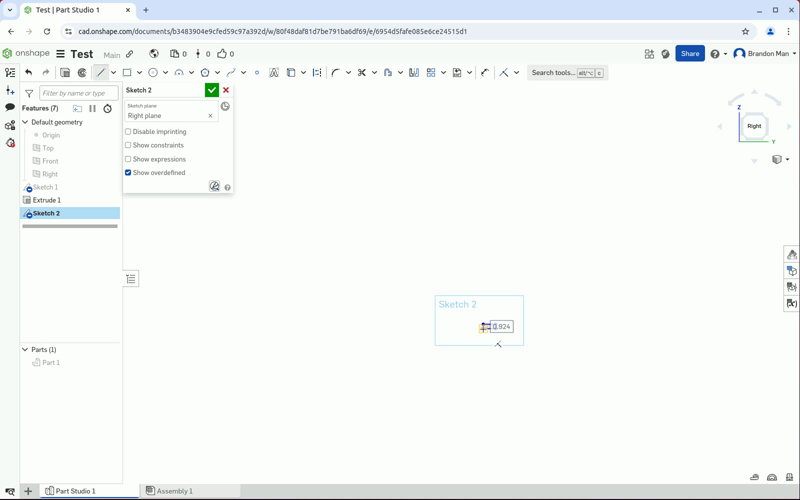
key(esc)
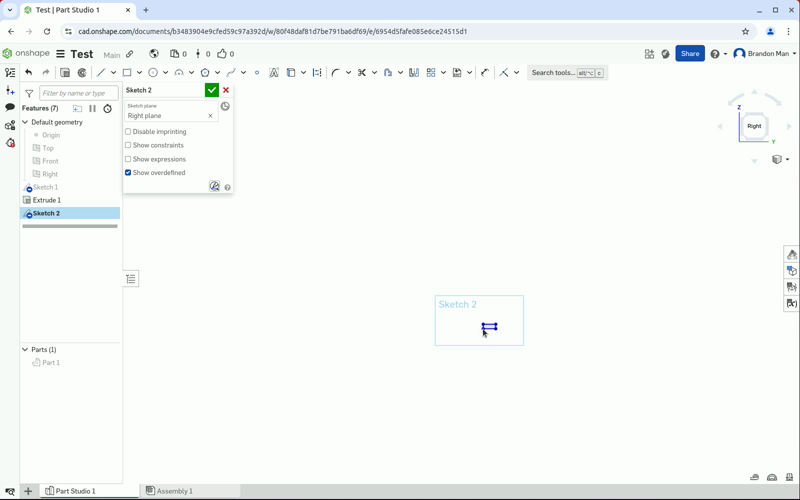
mouse_move(490, 328)
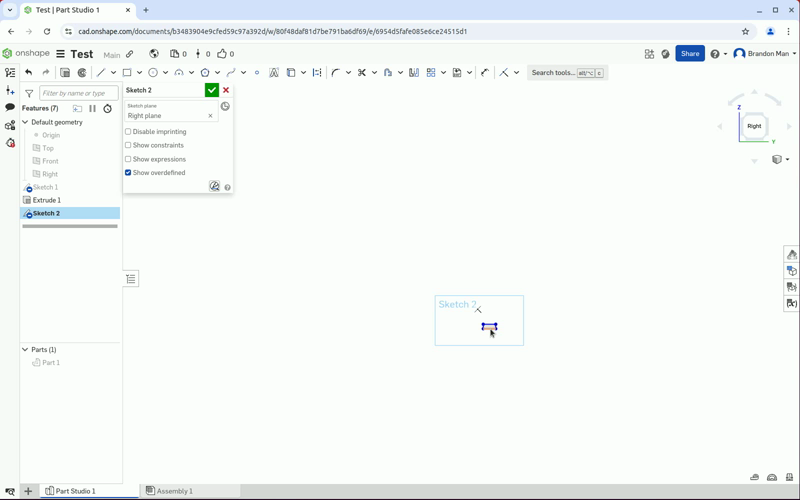
scroll(6)
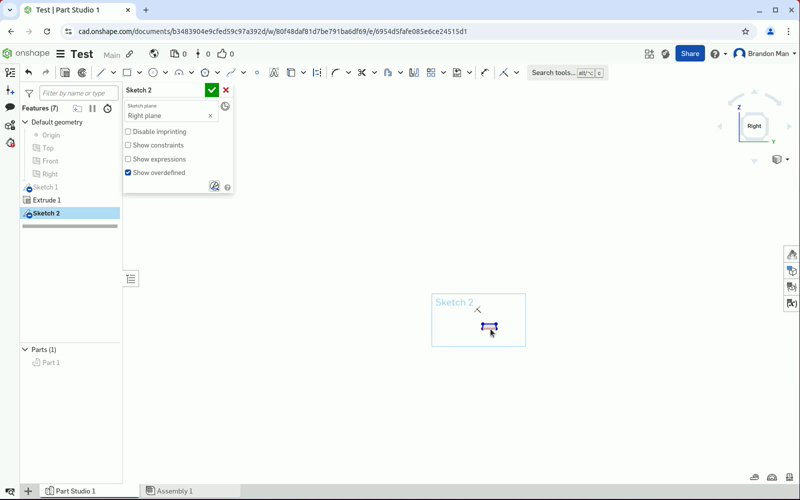
scroll(6)
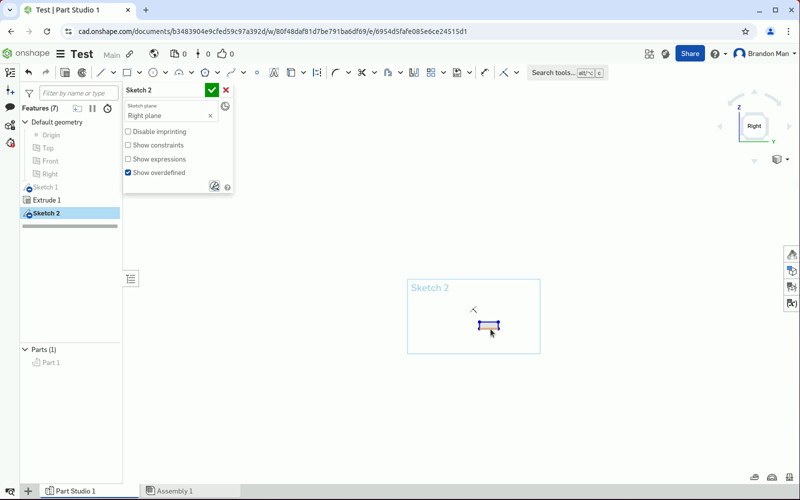
scroll(6)
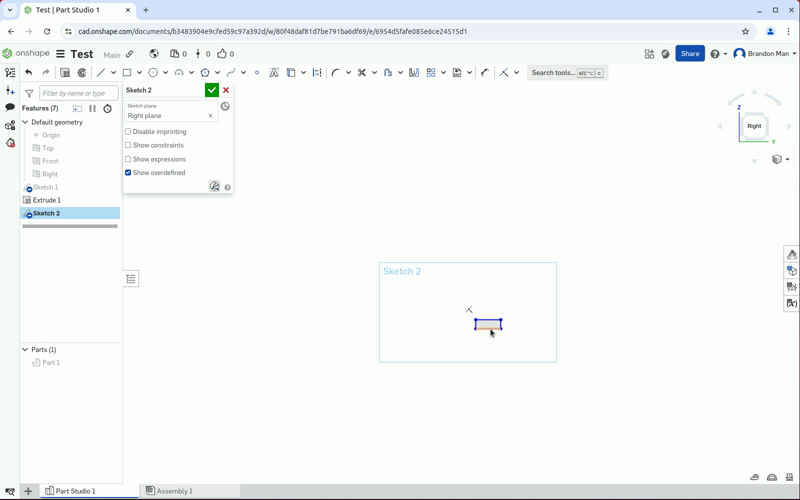
scroll(6)
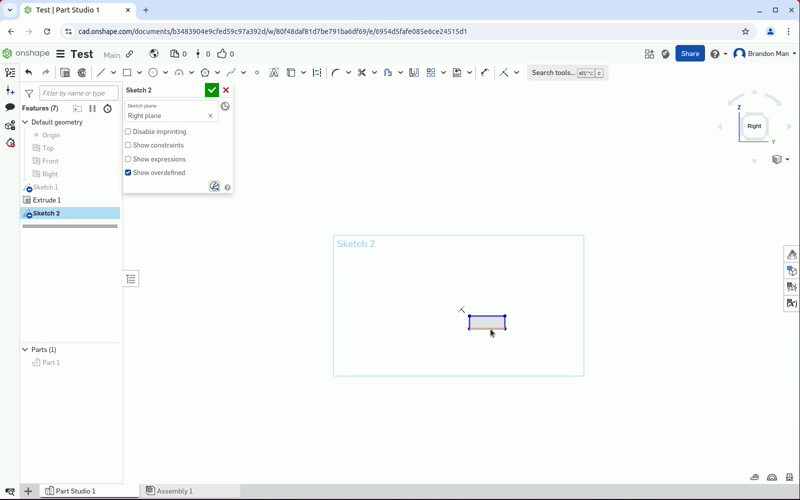
scroll(6)
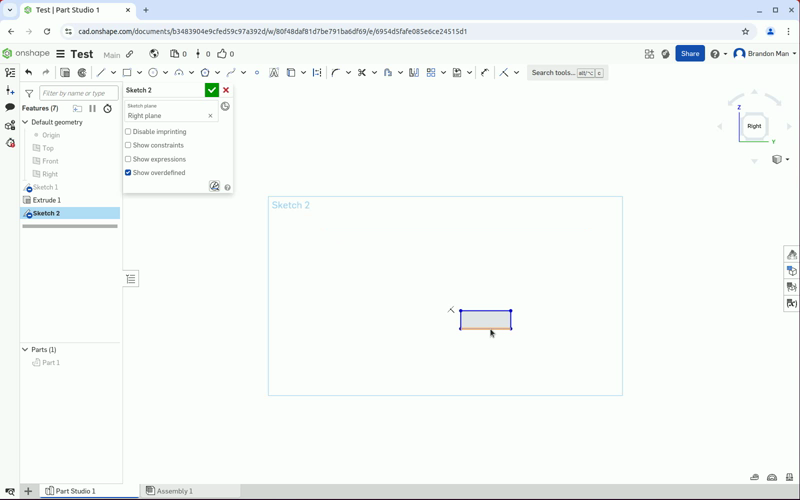
scroll(6)
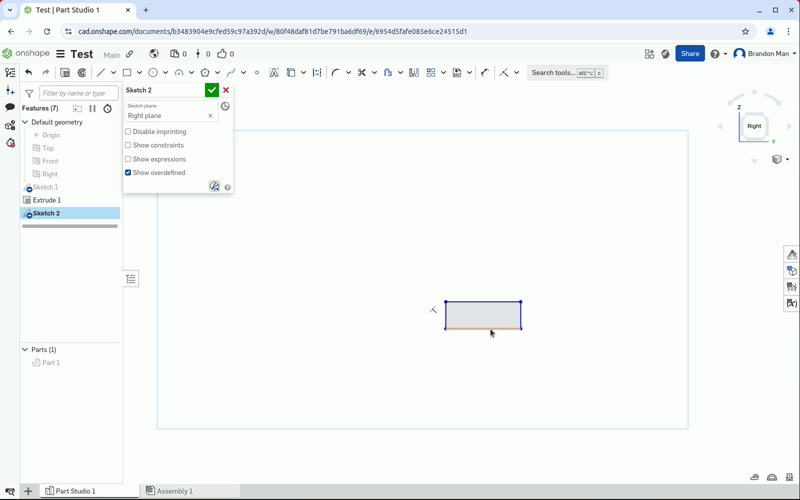
scroll(6)
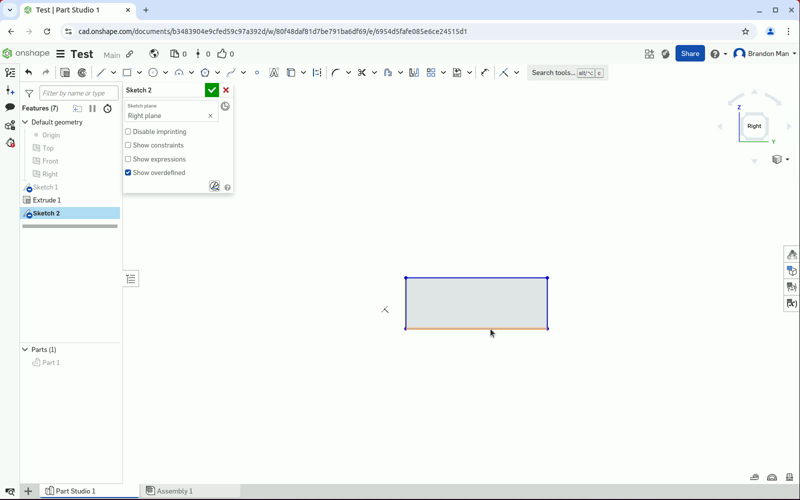
click(490, 328)
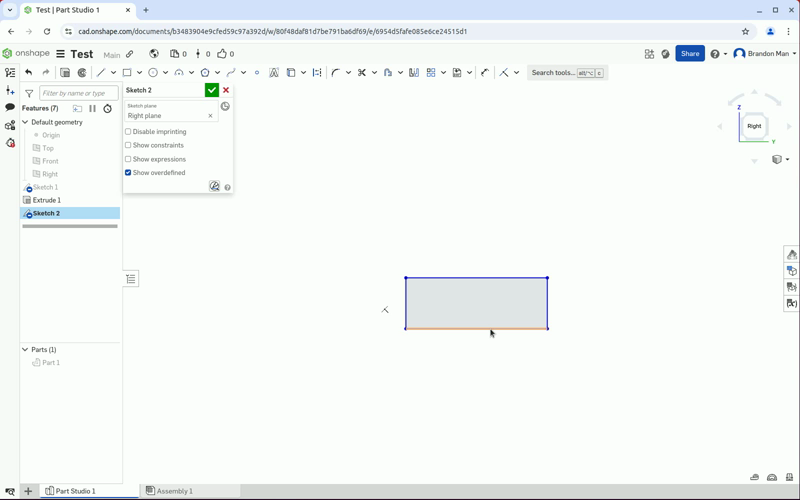
scroll(-6)
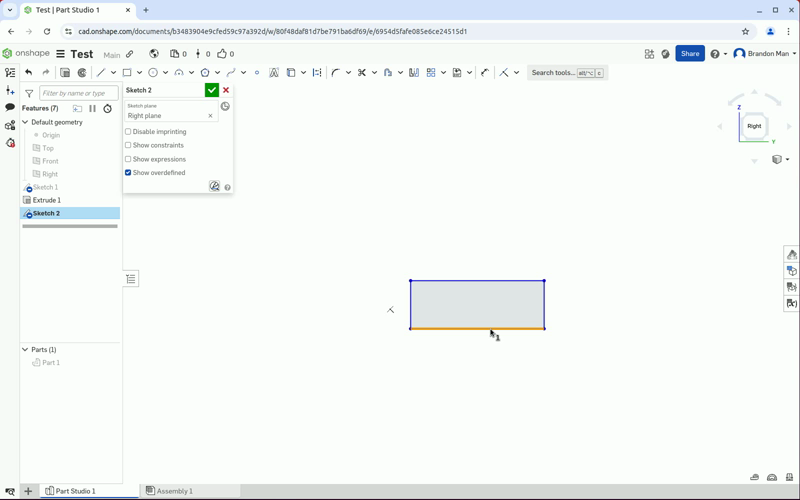
scroll(-6)
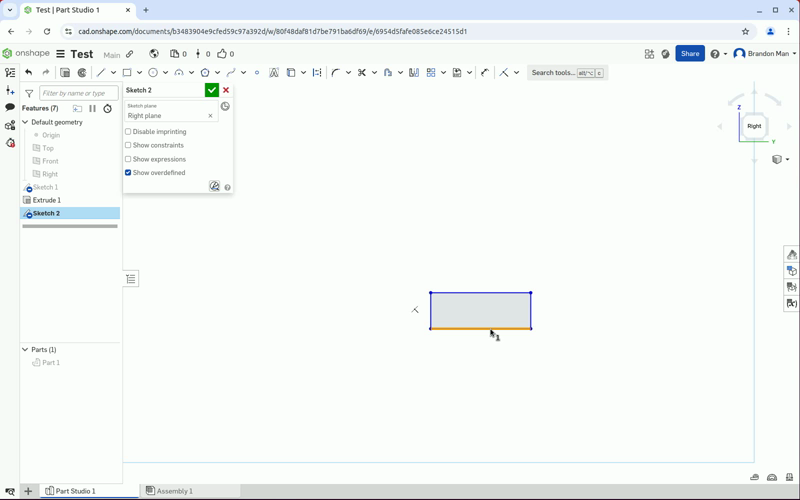
scroll(-6)
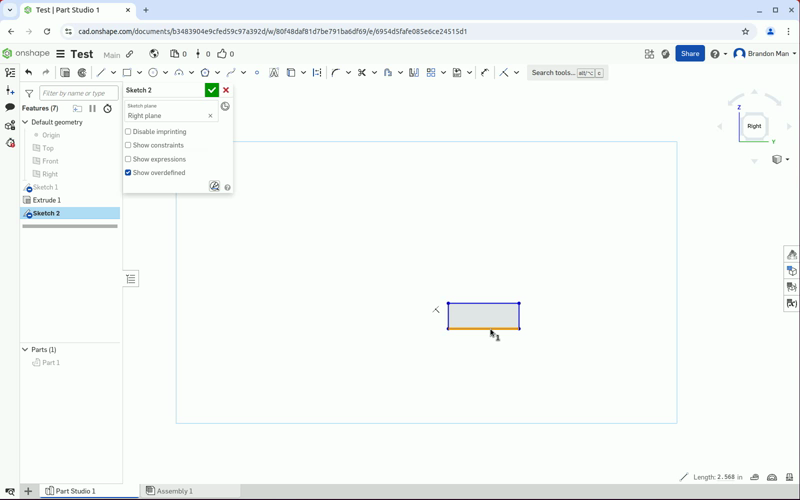
scroll(-6)
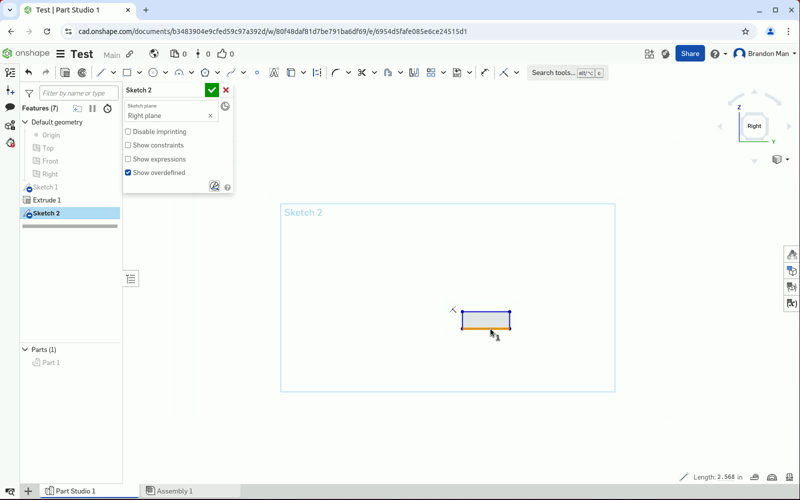
scroll(-6)
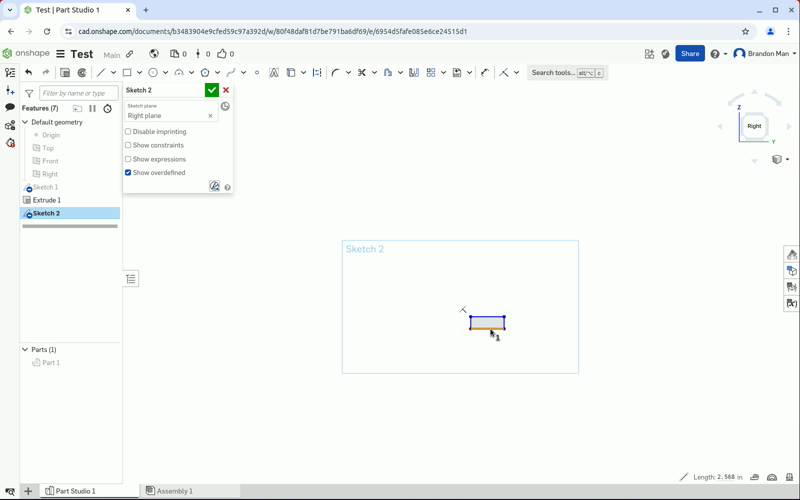
scroll(-6)
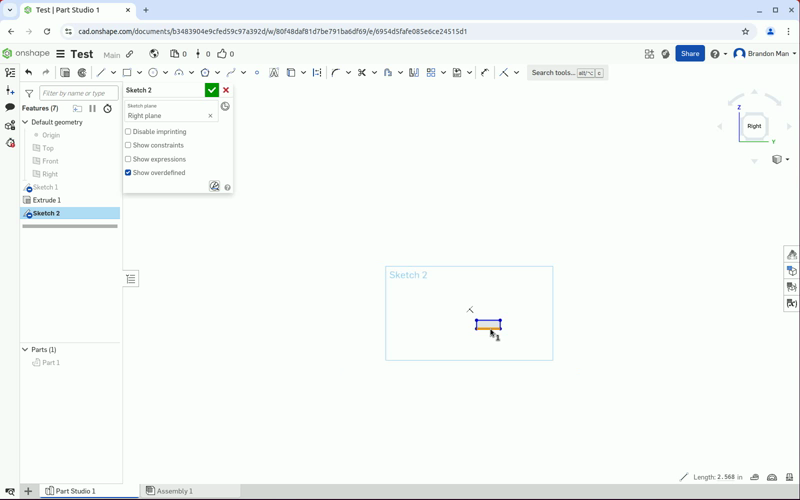
scroll(-6)
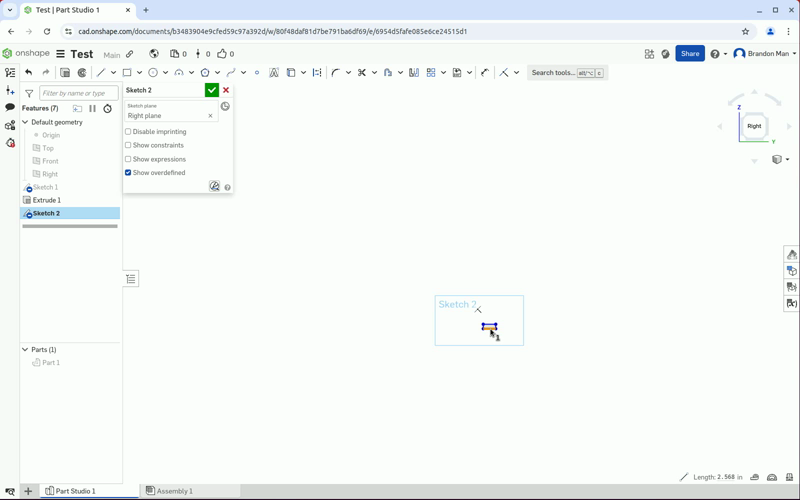
mouse_move(73, 352)
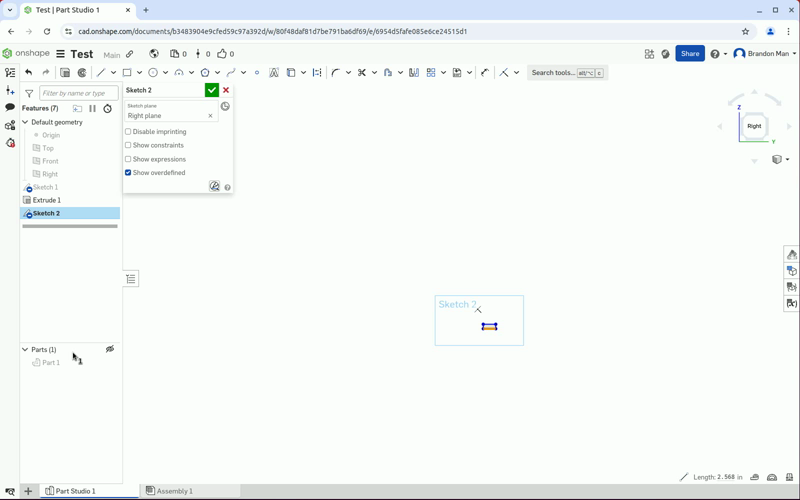
key(shift+y)
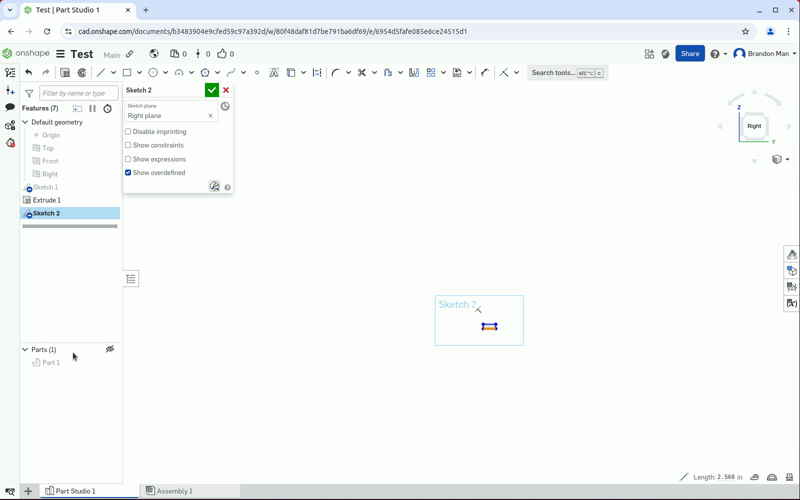
key(shift+e)
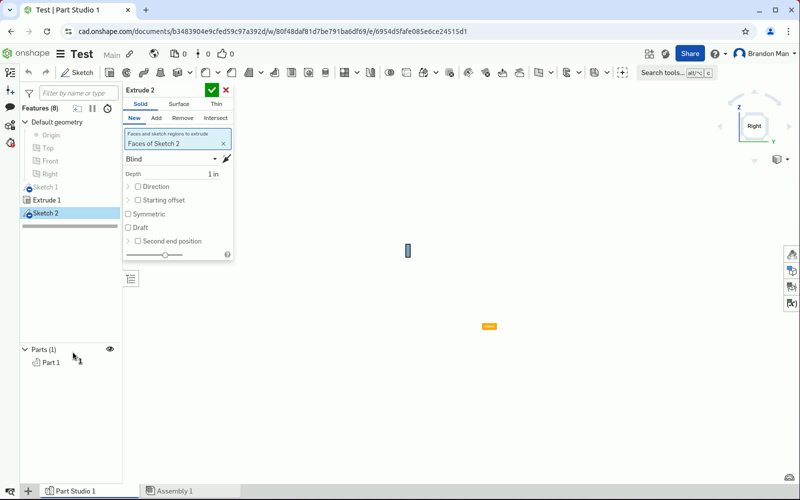
mouse_move(143, 106)
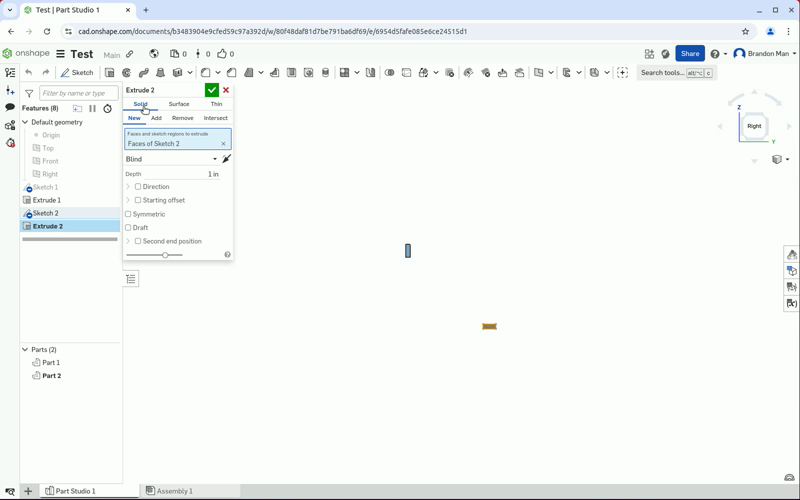
click(143, 106)
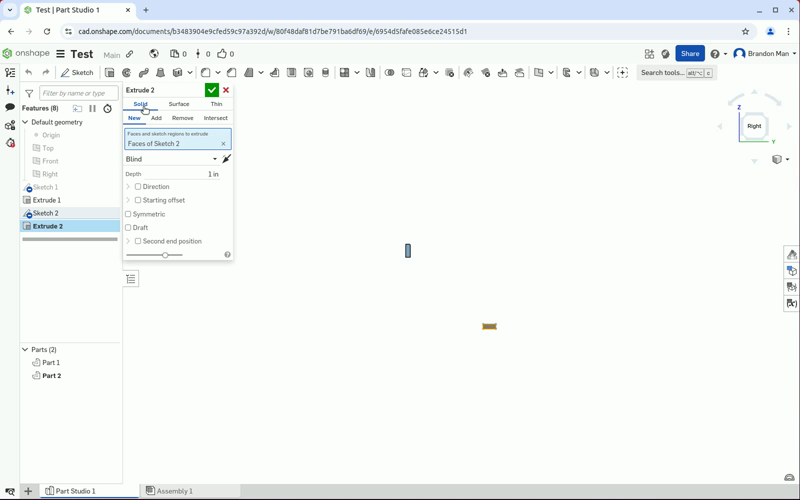
mouse_move(137, 120)
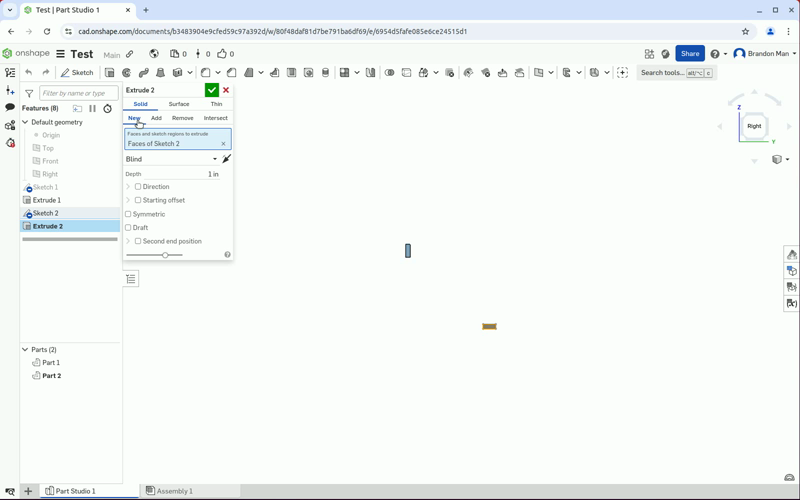
click(137, 120)
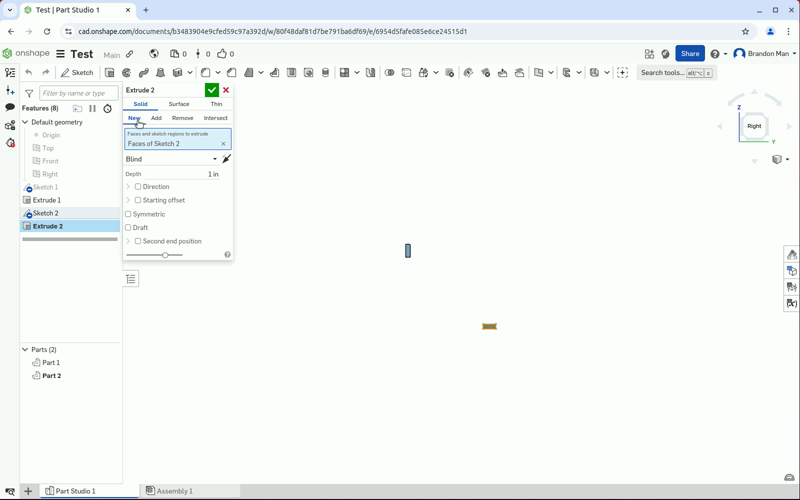
key(tab, 4)
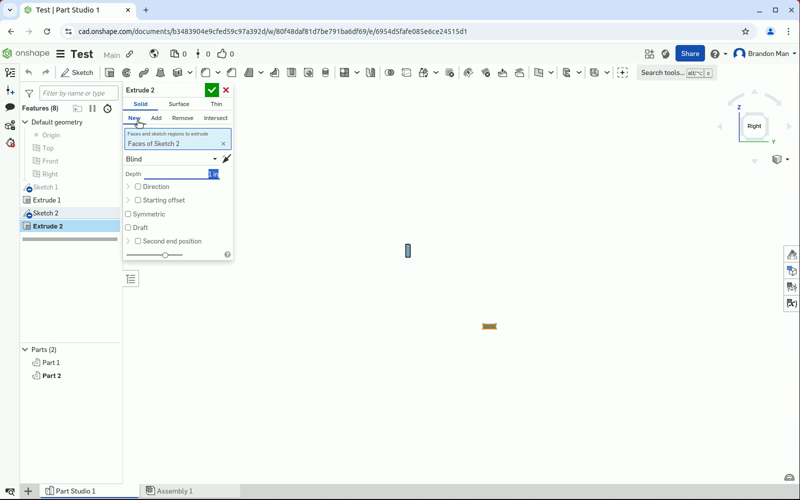
text(-0.963)
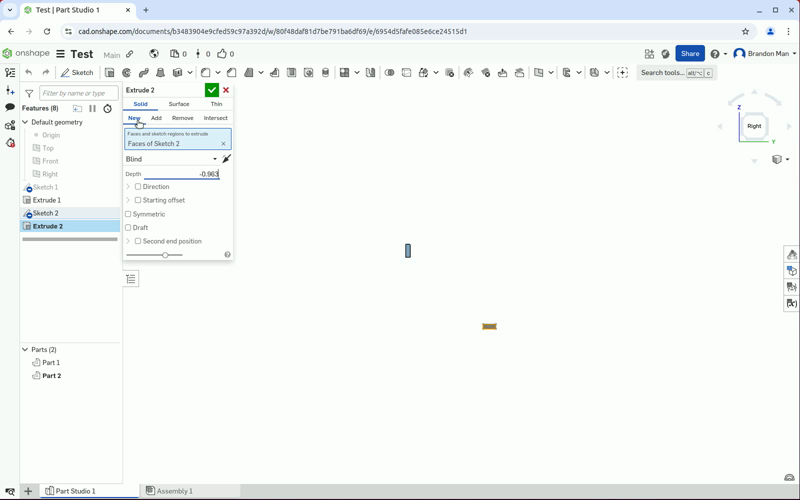
key(enter)
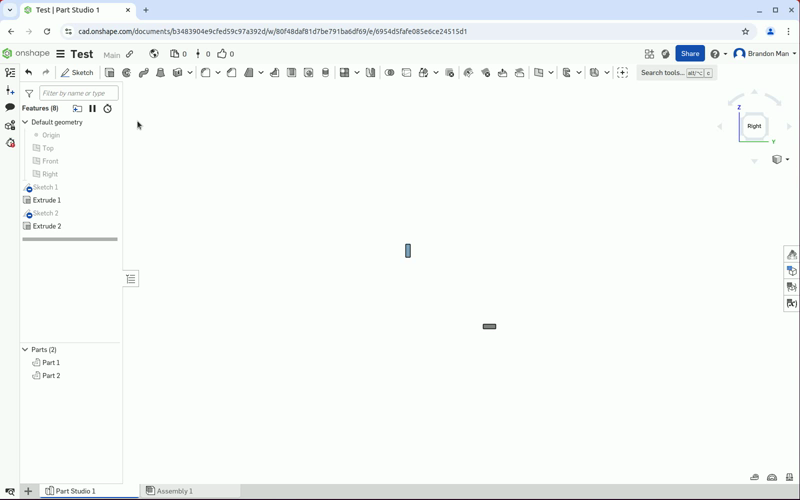
key(shift+h)
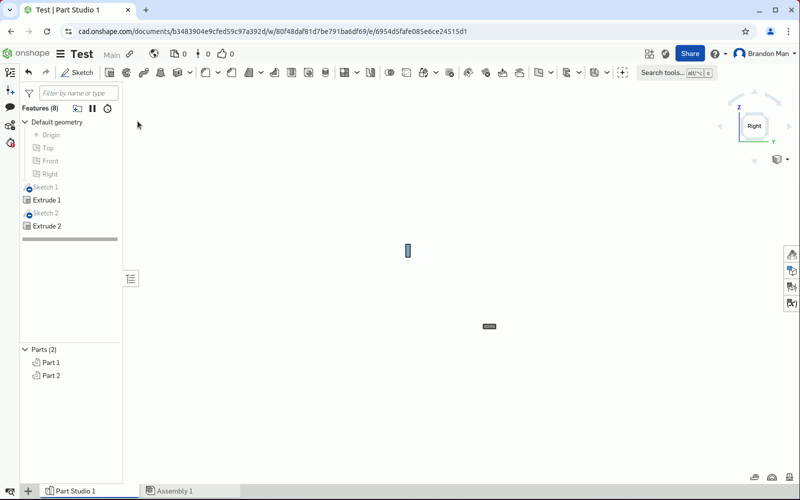
key(shift+h)
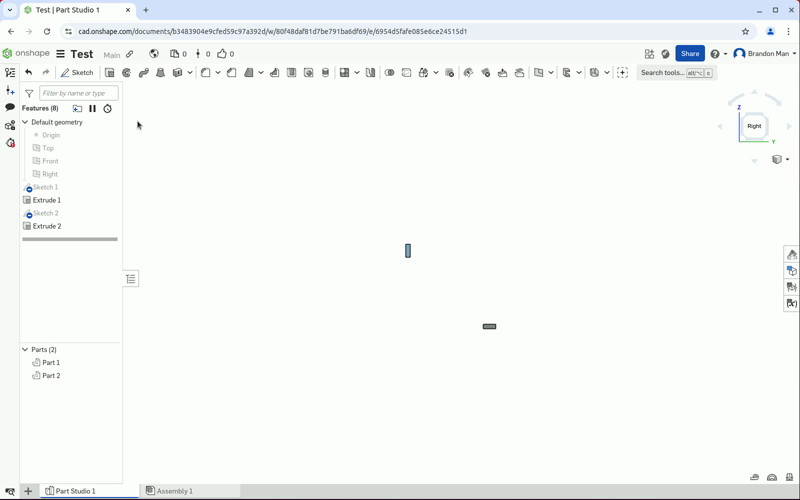
mouse_move(73, 189)
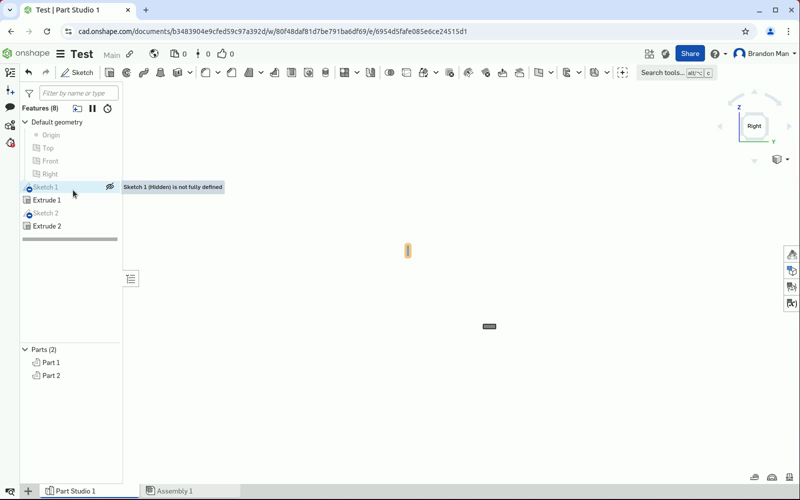
click(73, 189)
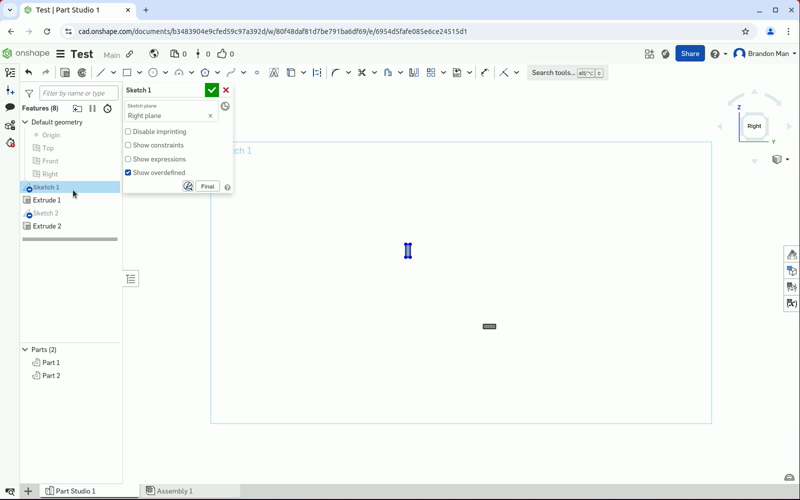
mouse_move(229, 92)
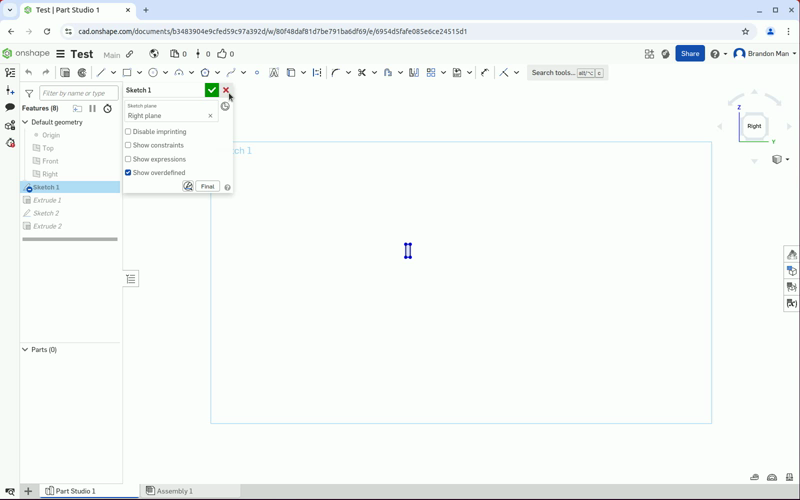
click(229, 92)
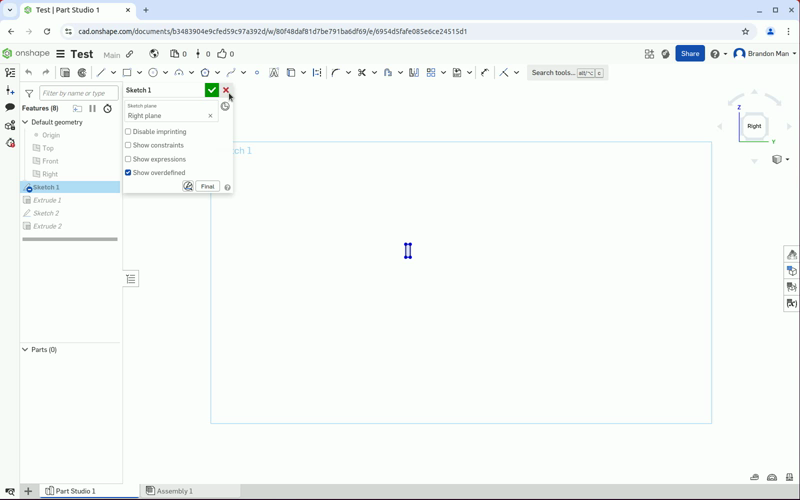
key(shift+s)
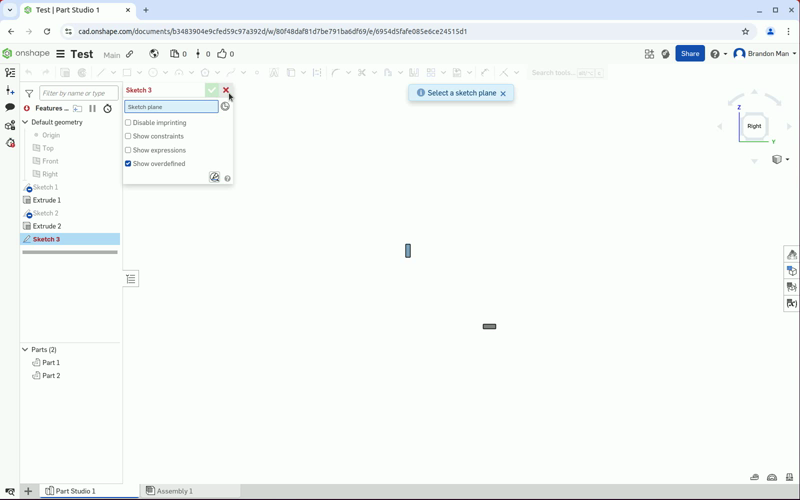
mouse_move(73, 176)
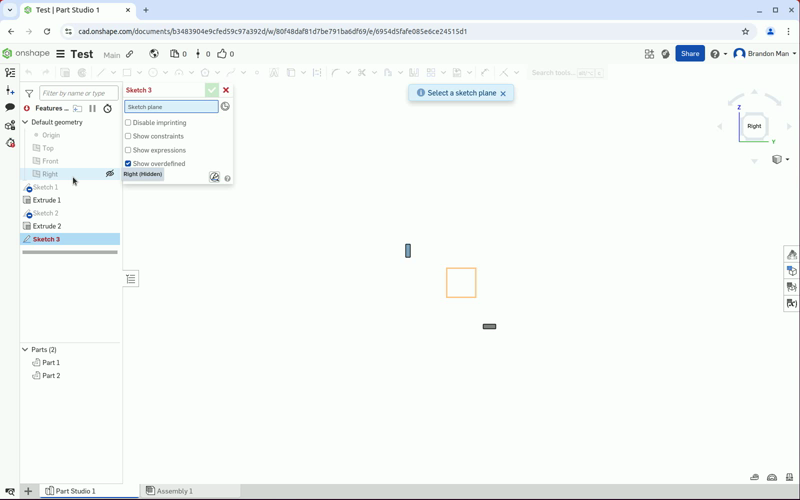
click(73, 176)
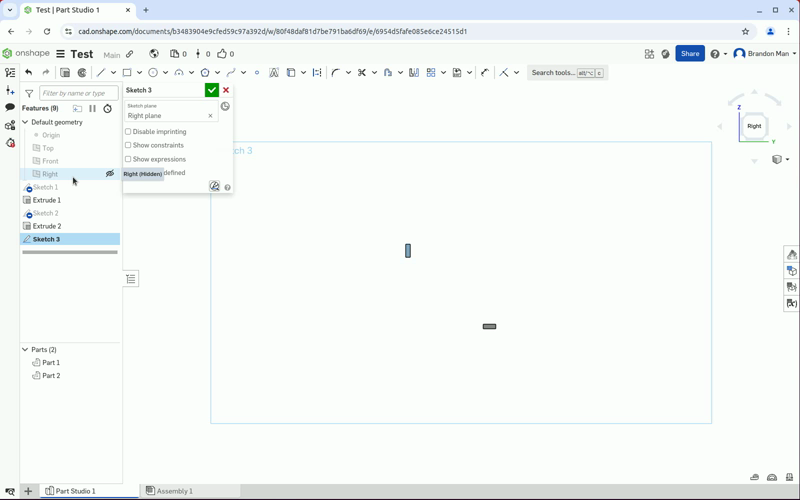
mouse_move(73, 352)
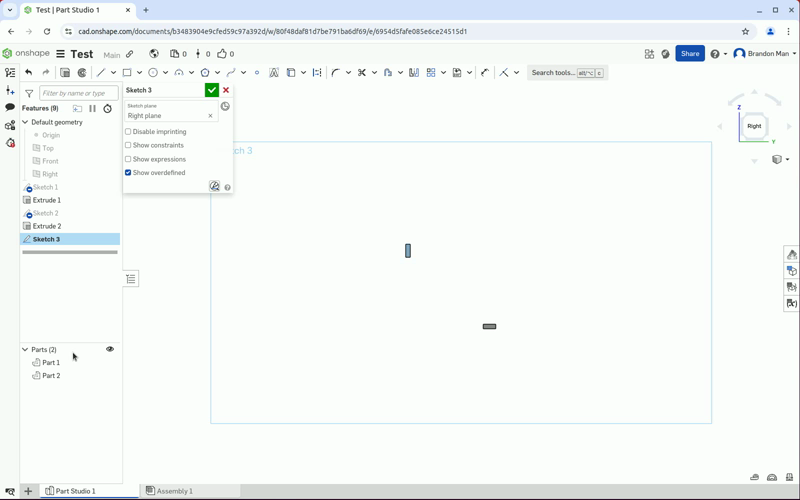
key(y)
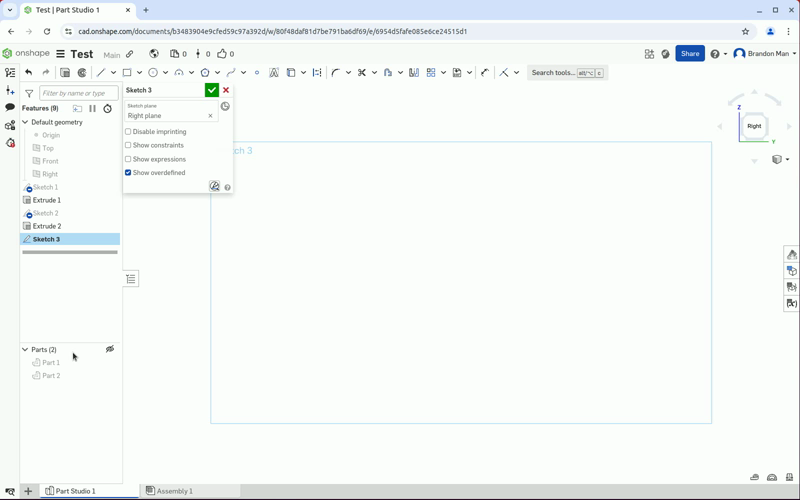
key(l)
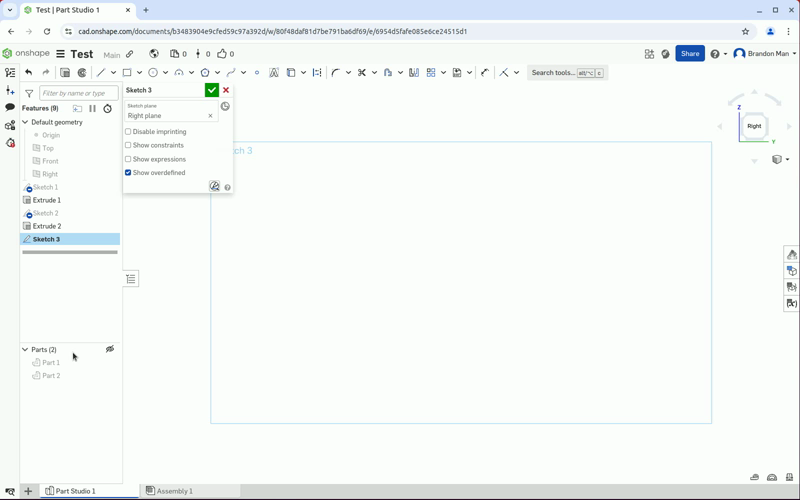
key_down(shift)
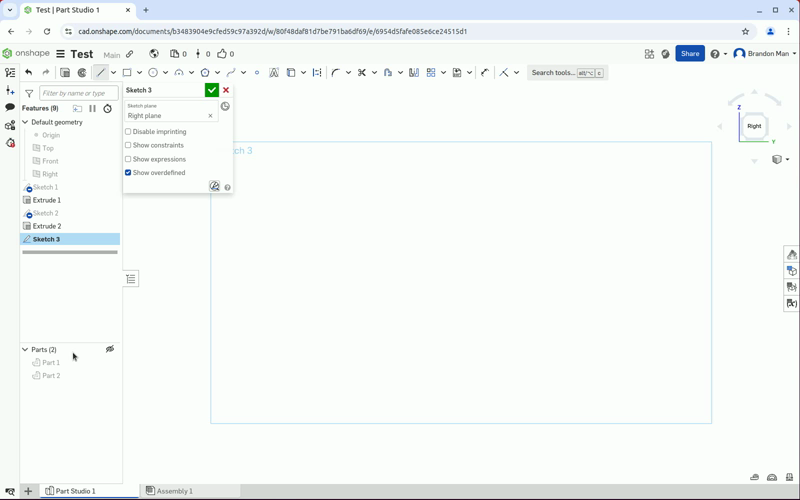
mouse_move(568, 257)
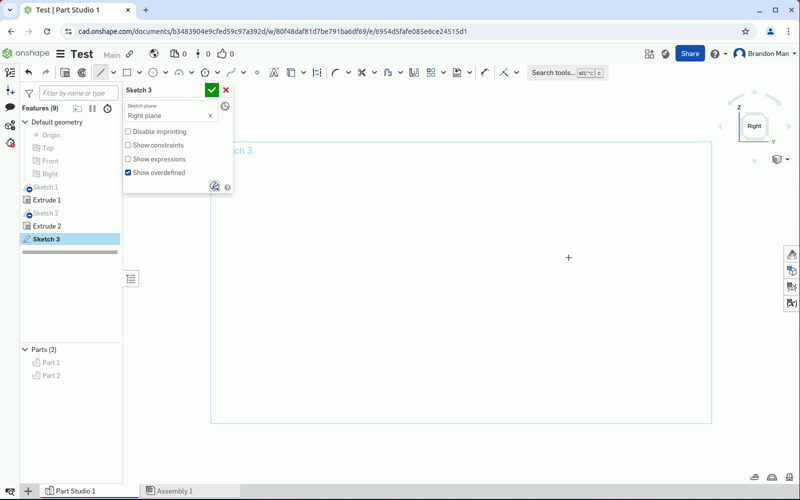
click(568, 257)
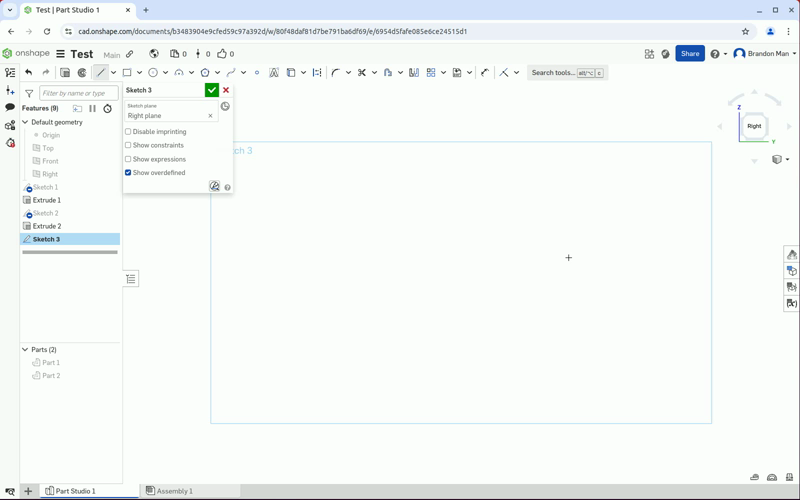
key_up(shift)
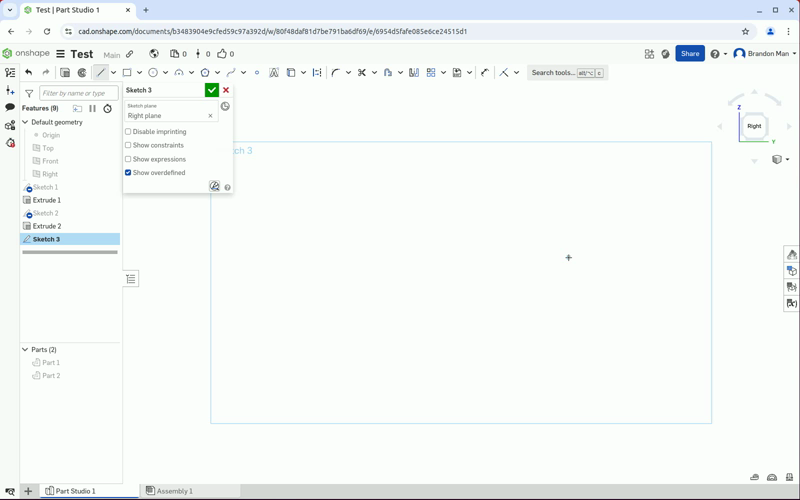
key_down(shift)
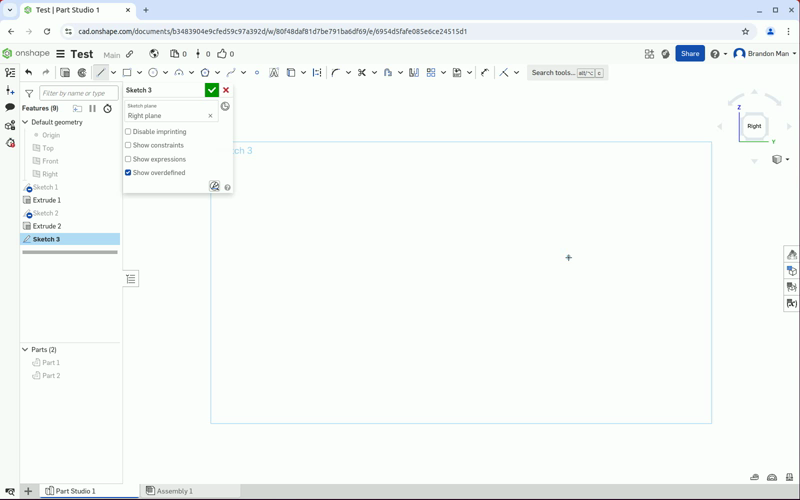
mouse_move(589, 257)
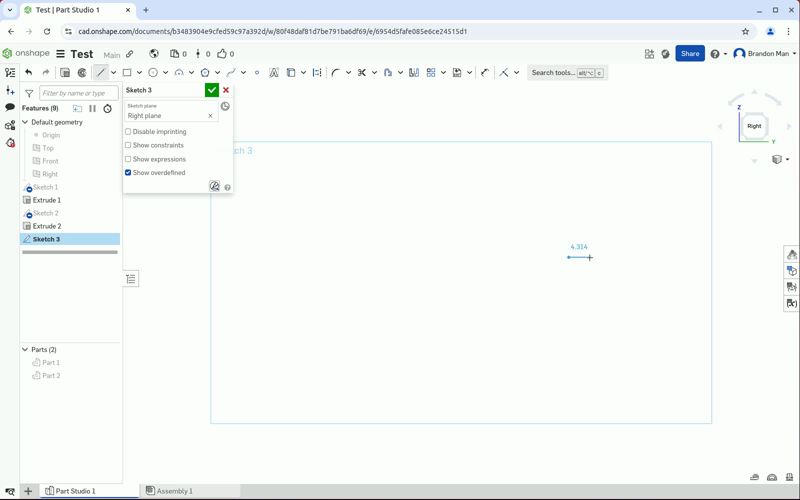
mouse_move(573, 257)
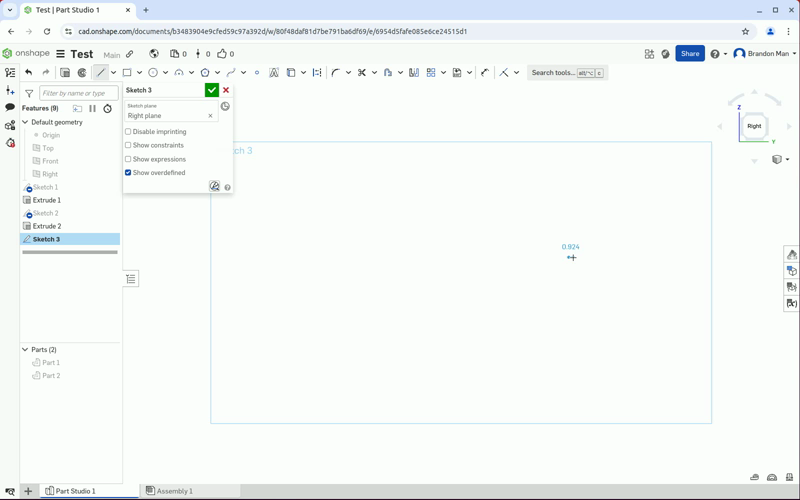
scroll(6)
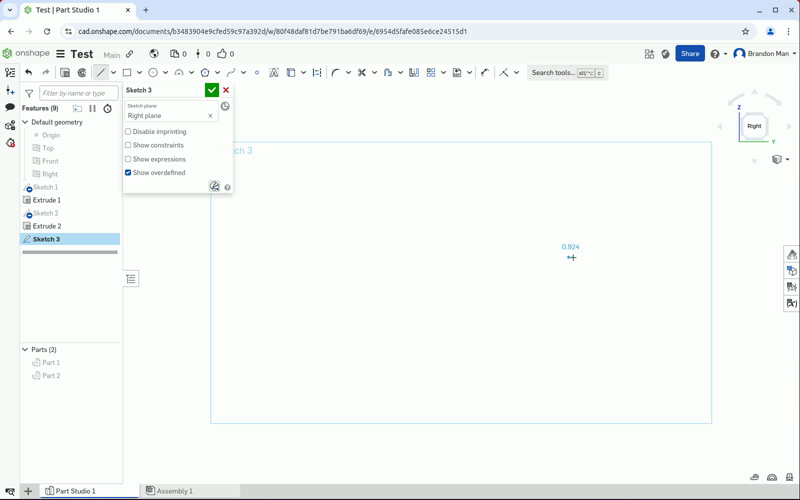
scroll(6)
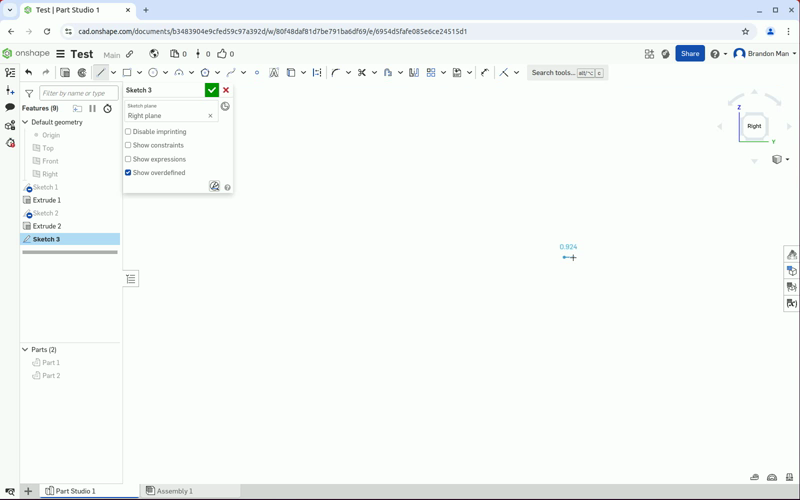
scroll(6)
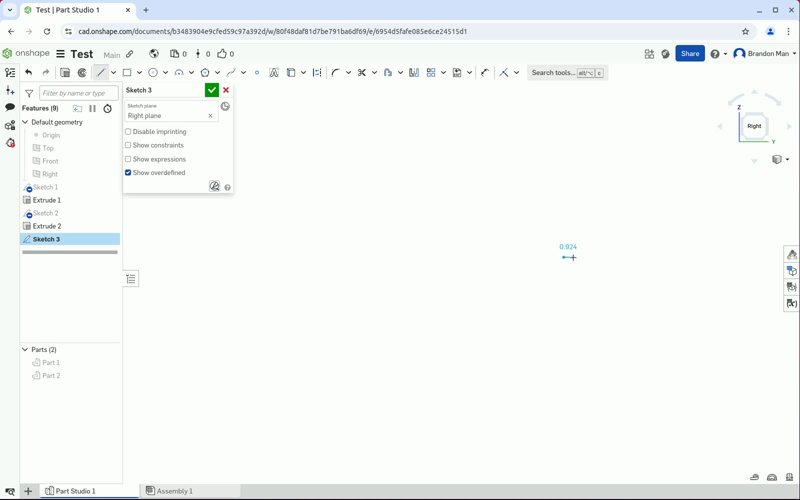
scroll(6)
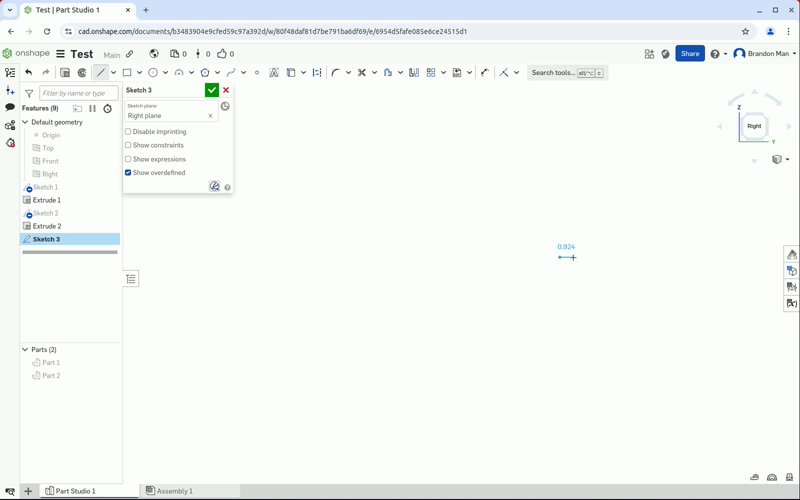
scroll(6)
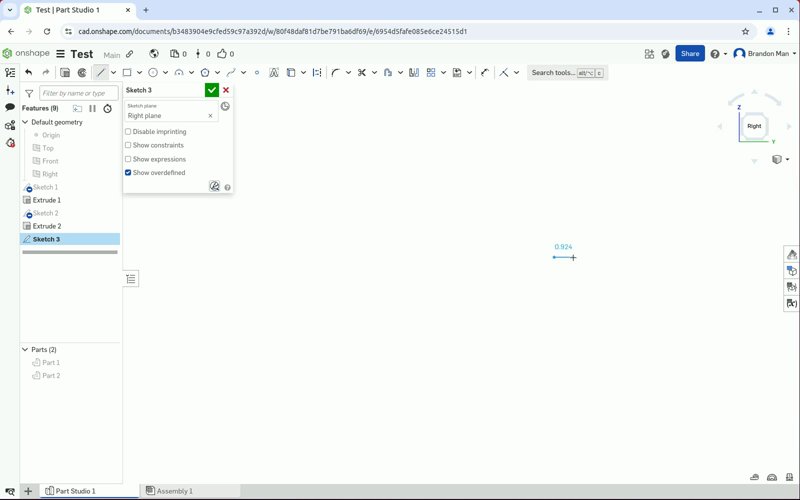
scroll(6)
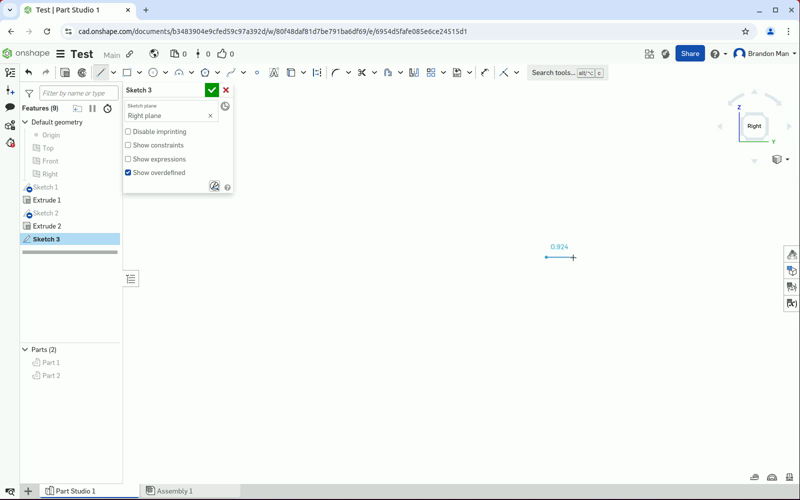
scroll(6)
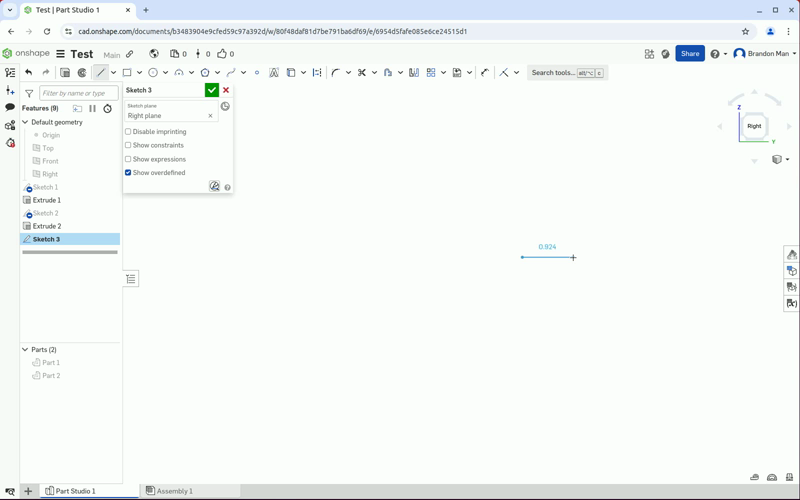
click(573, 257)
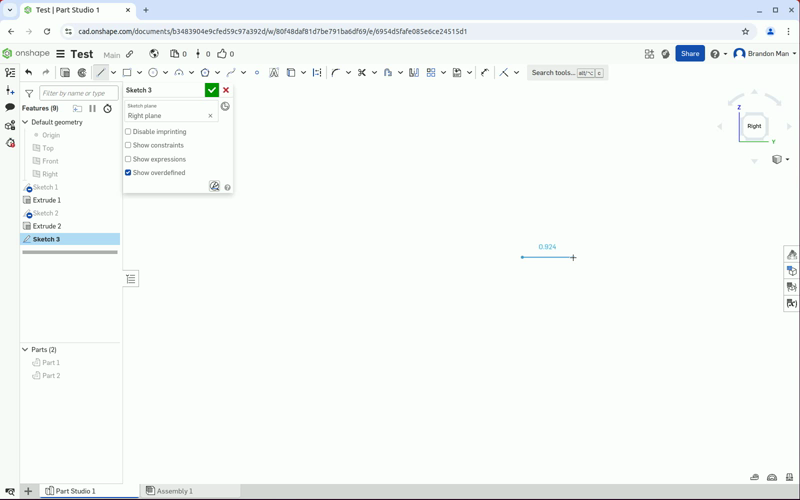
scroll(-6)
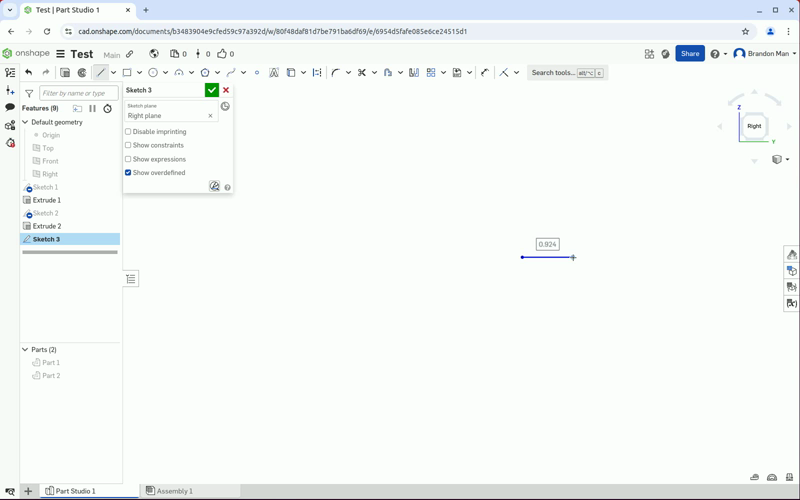
scroll(-6)
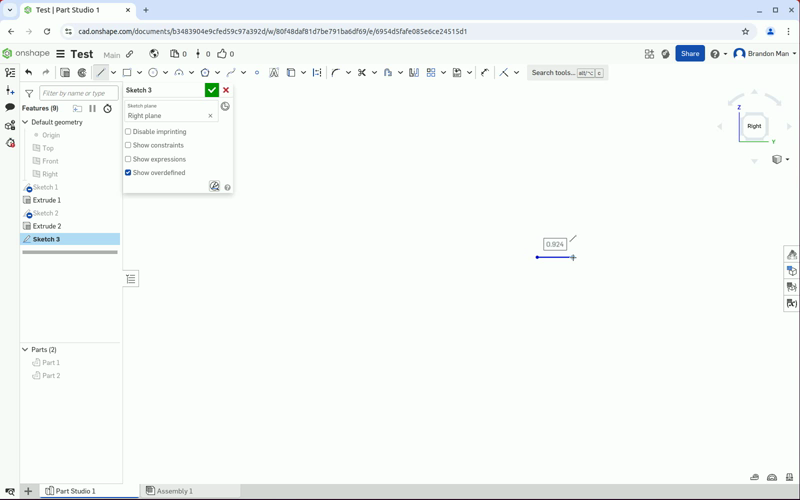
scroll(-6)
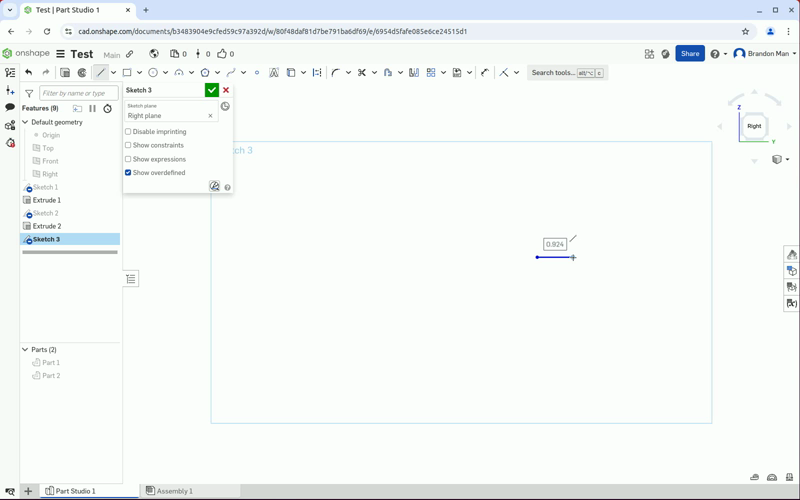
scroll(-6)
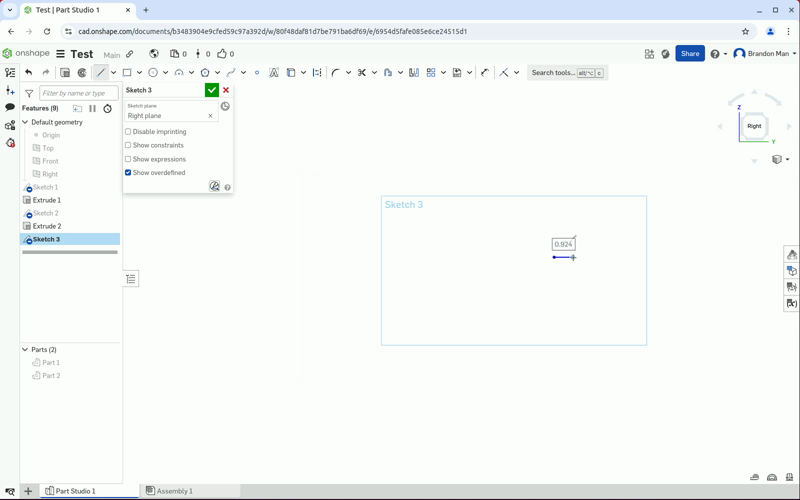
scroll(-6)
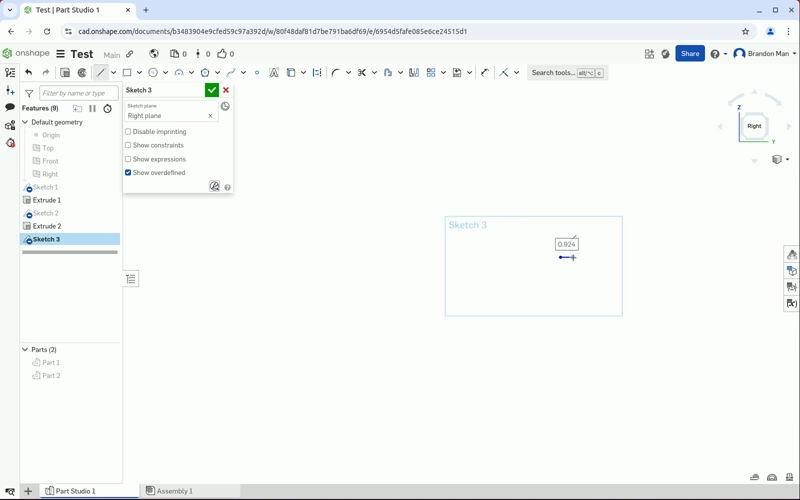
scroll(-6)
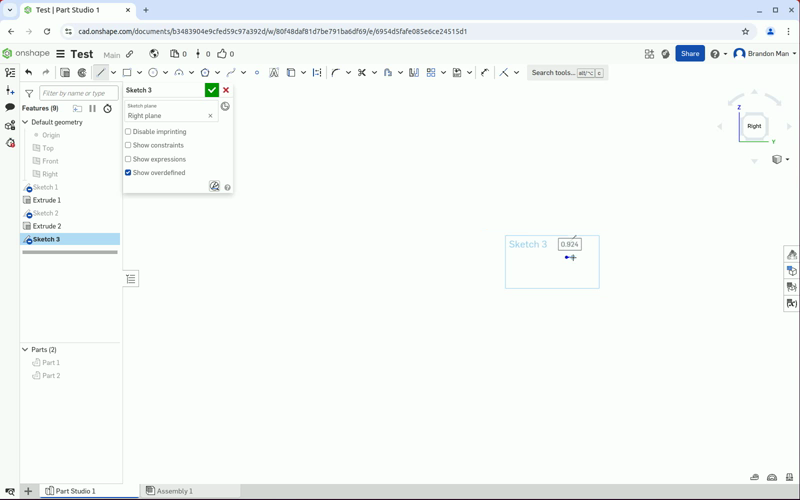
scroll(-6)
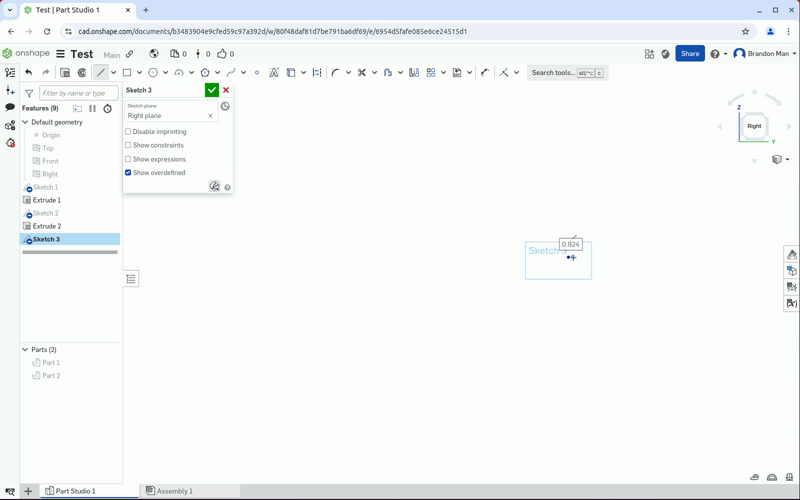
key_up(shift)
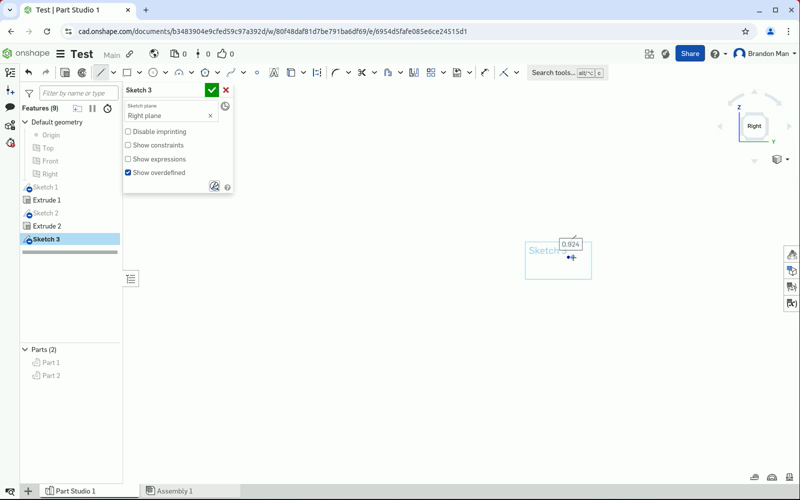
key_down(shift)
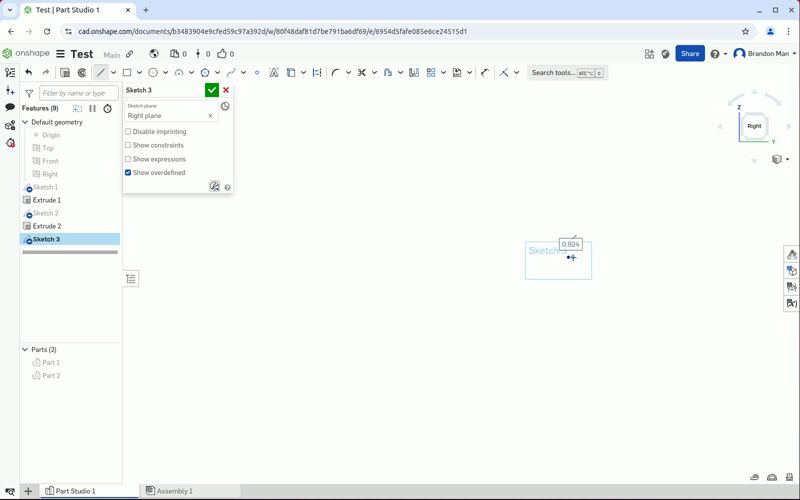
mouse_move(589, 257)
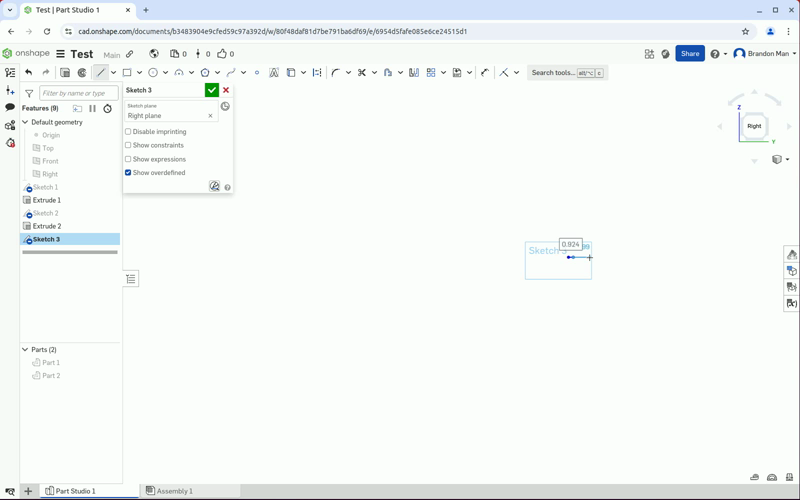
mouse_move(573, 244)
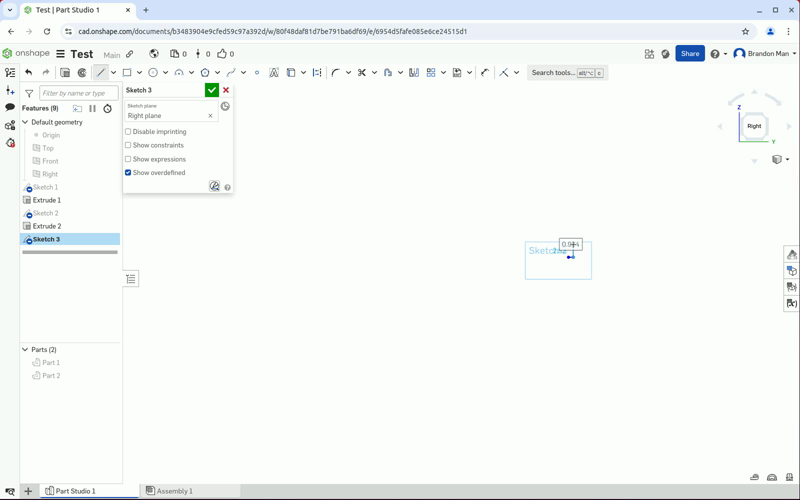
click(573, 244)
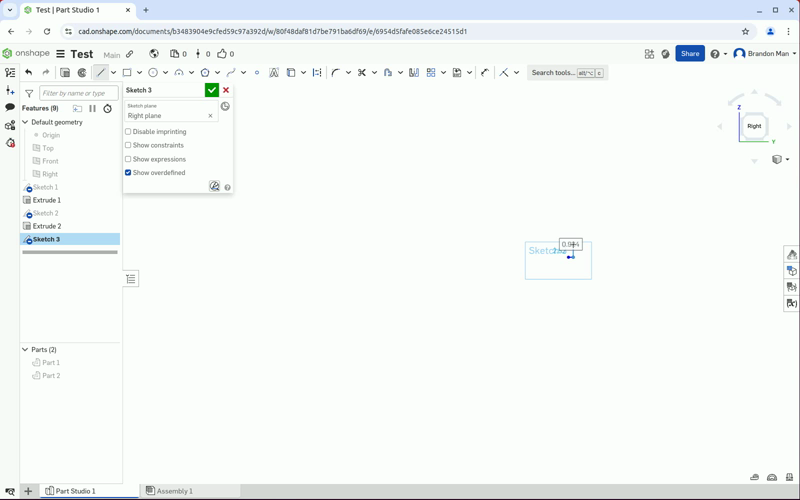
key_up(shift)
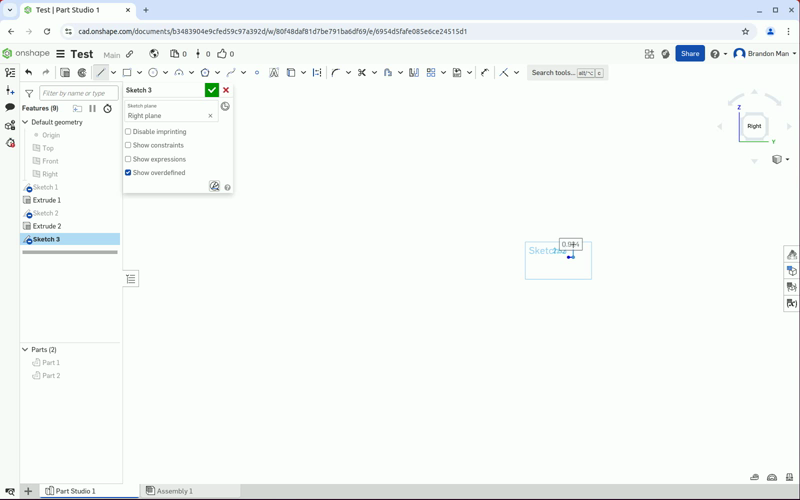
key_down(shift)
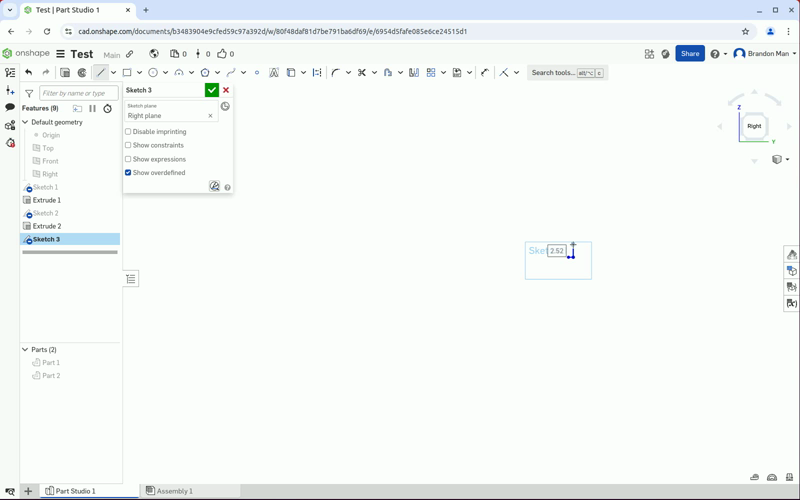
mouse_move(589, 244)
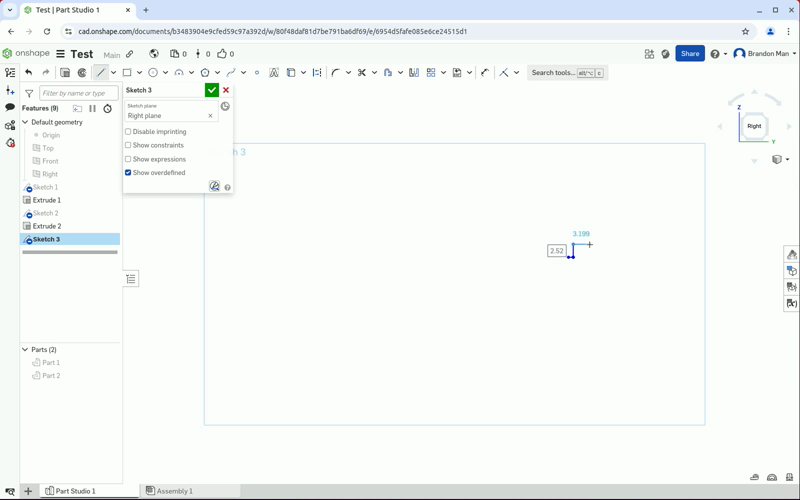
mouse_move(568, 244)
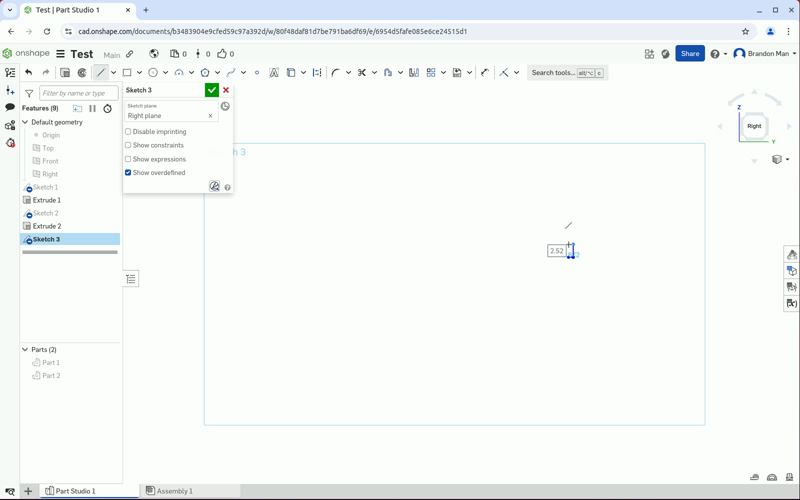
scroll(6)
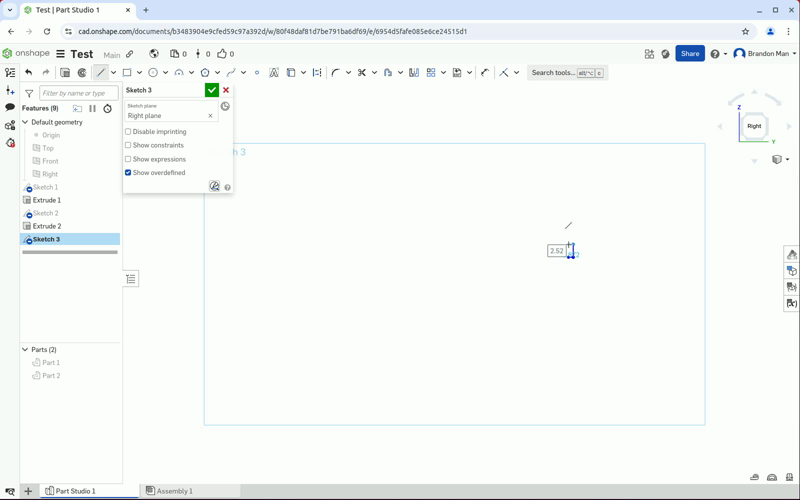
scroll(6)
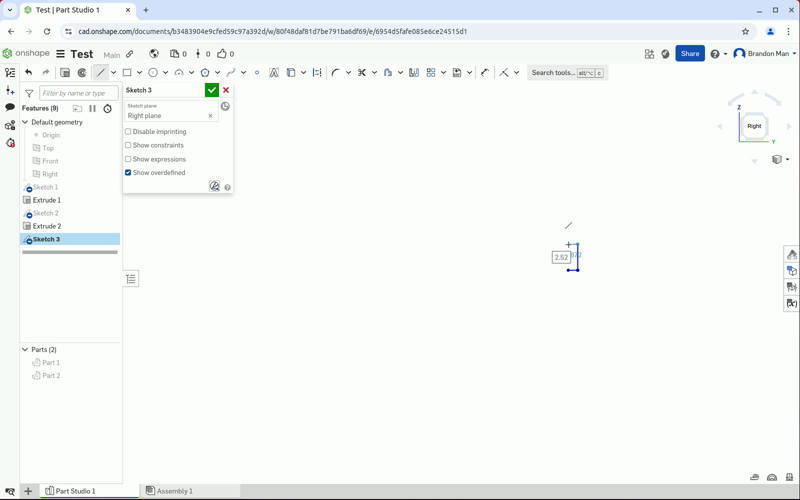
scroll(6)
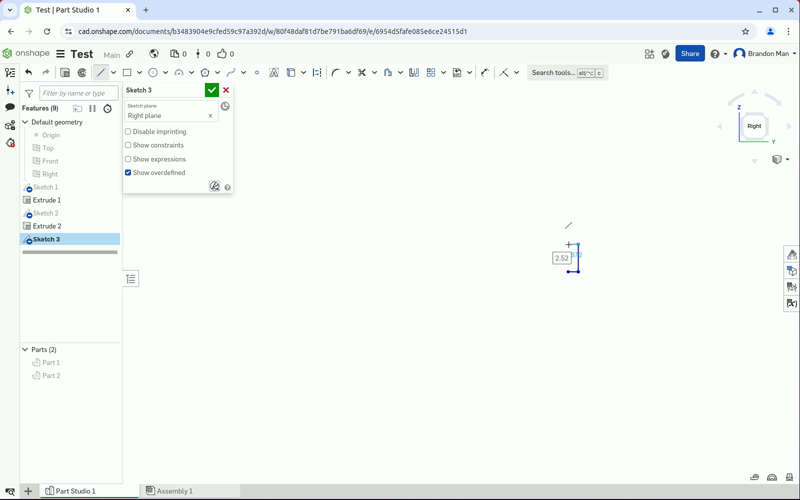
scroll(6)
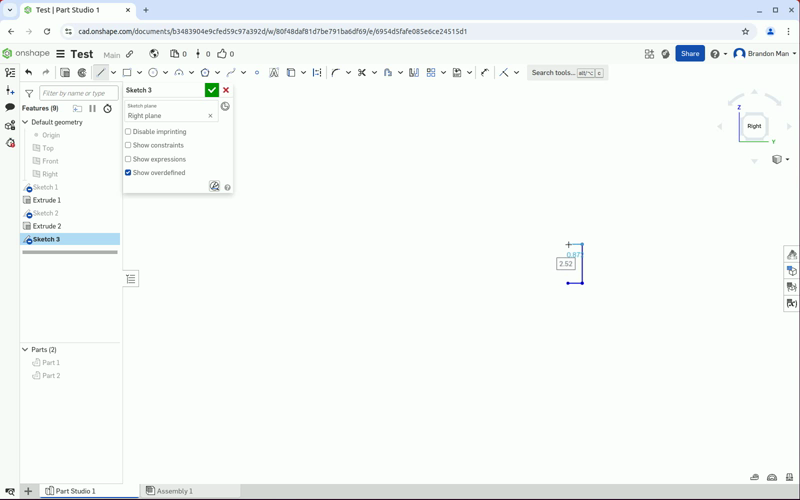
scroll(6)
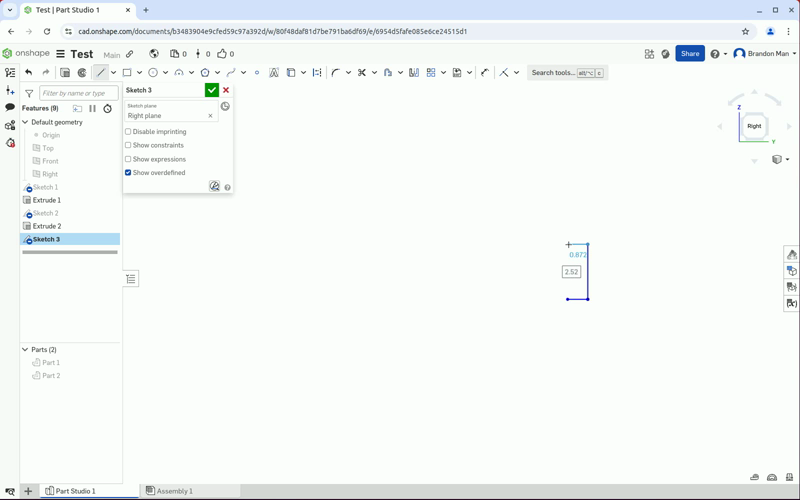
scroll(6)
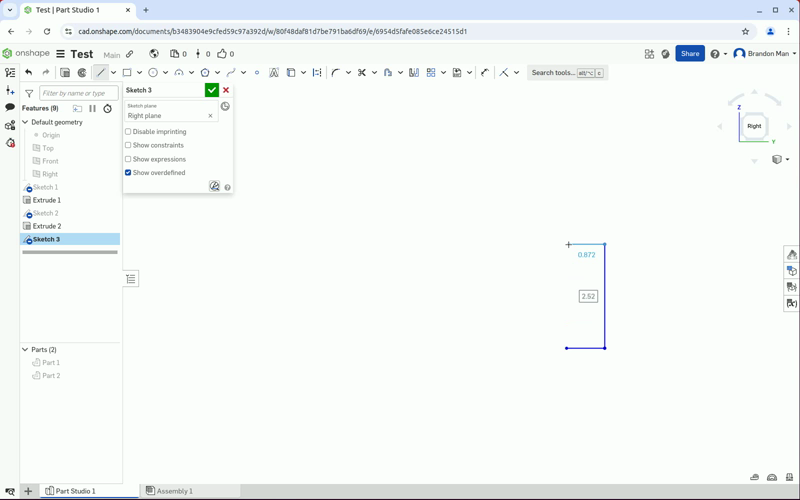
scroll(6)
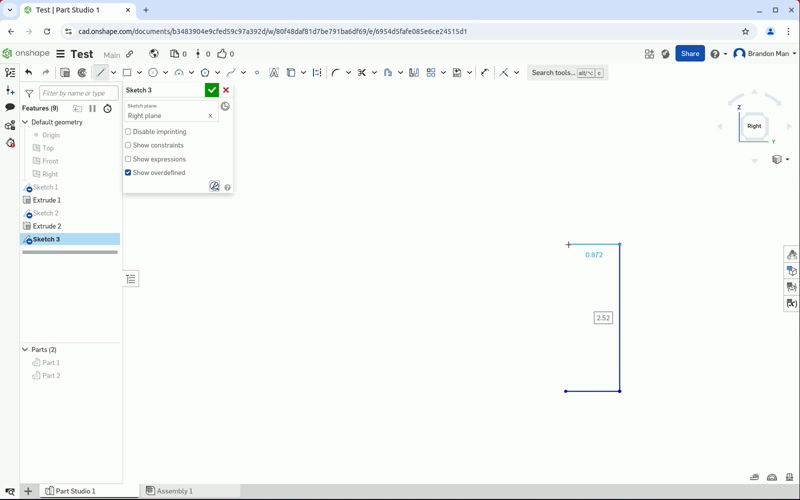
click(568, 244)
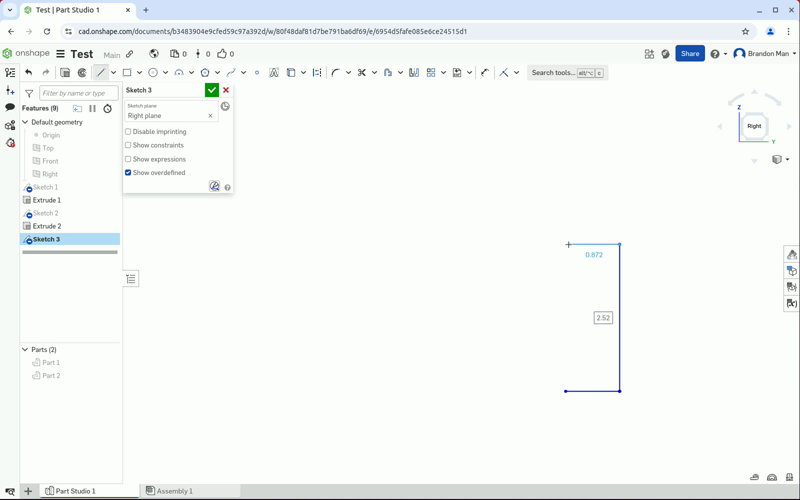
scroll(-6)
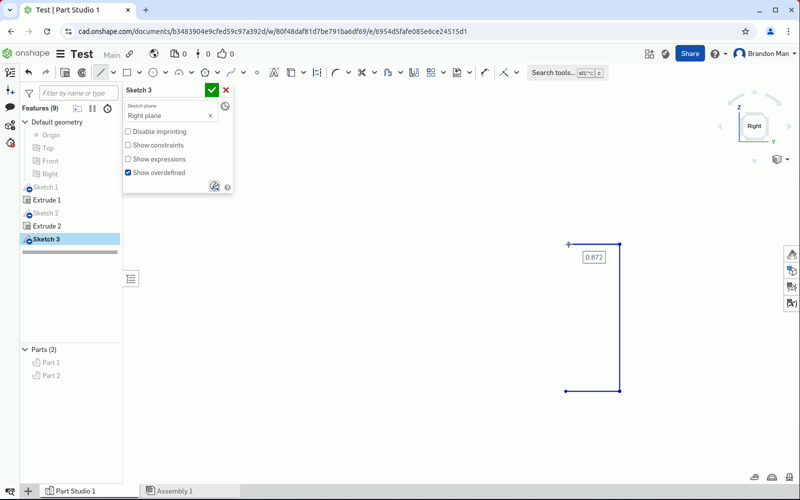
scroll(-6)
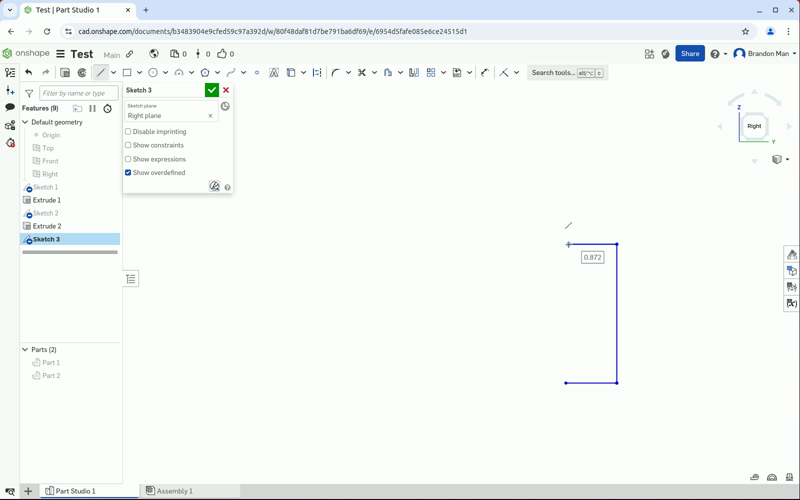
scroll(-6)
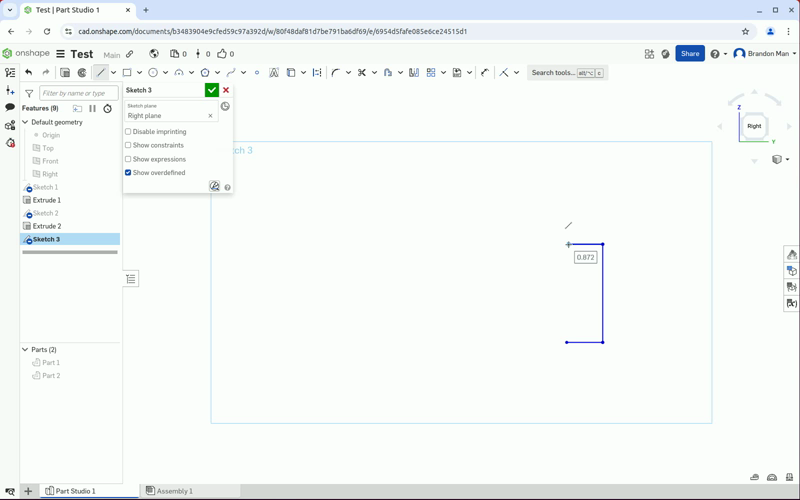
scroll(-6)
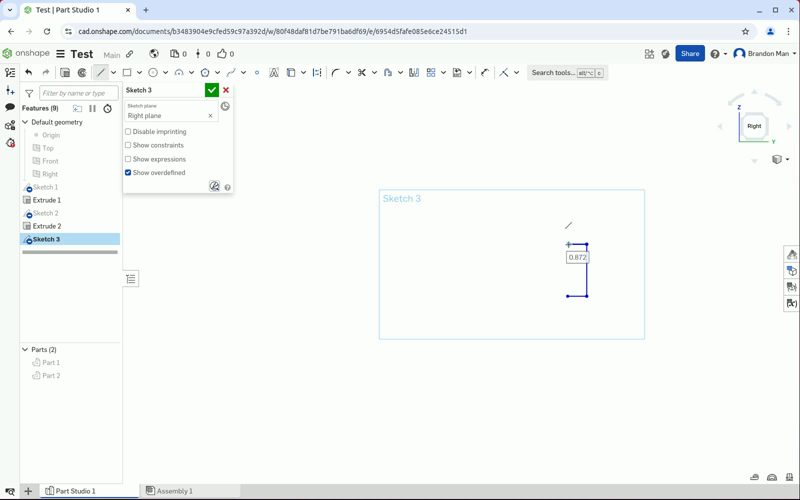
scroll(-6)
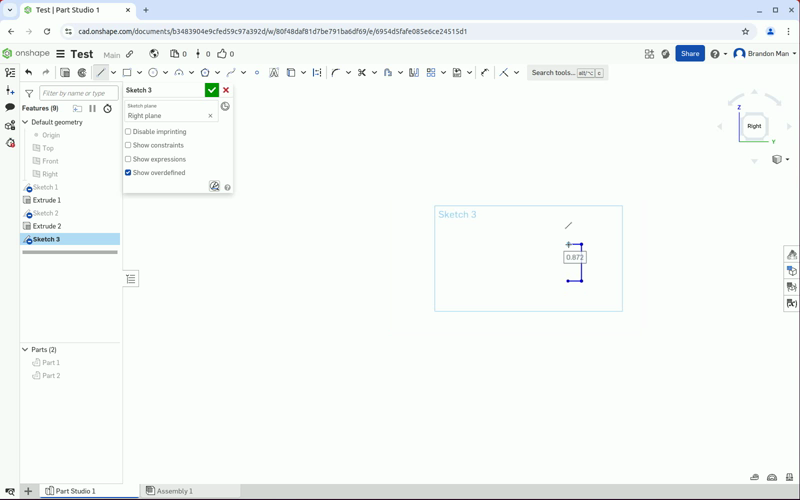
scroll(-6)
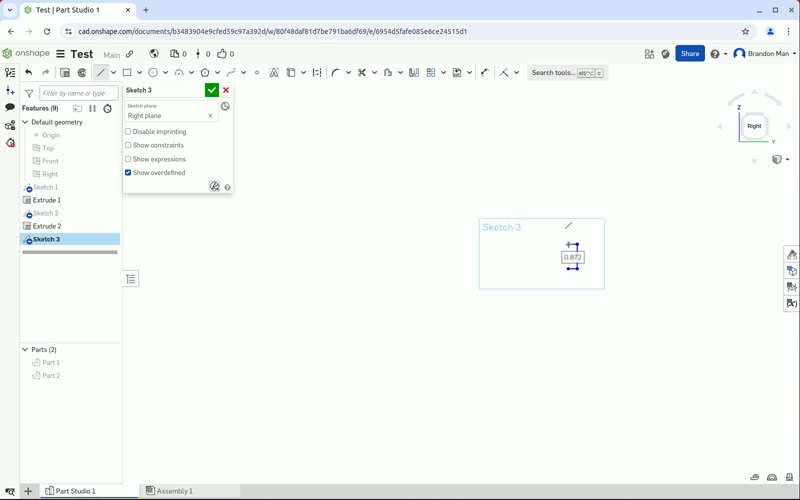
scroll(-6)
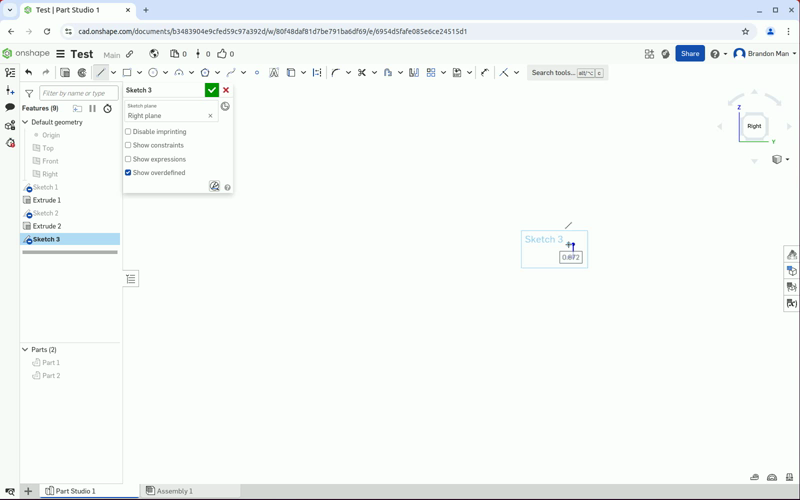
key_up(shift)
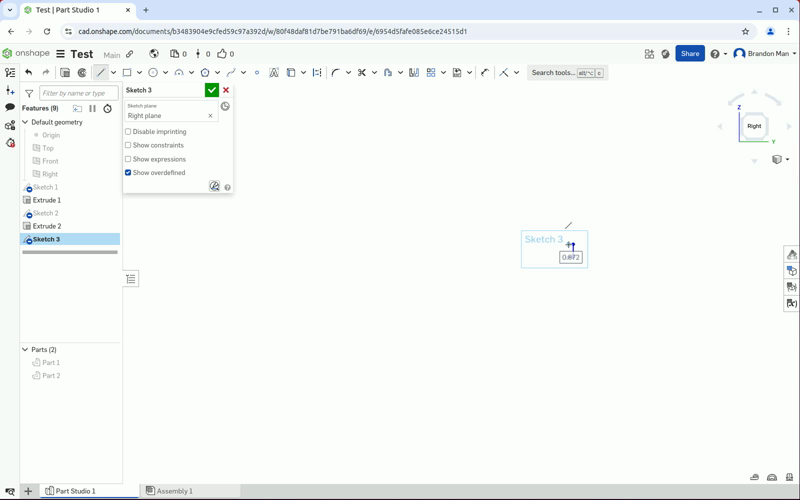
mouse_move(589, 244)
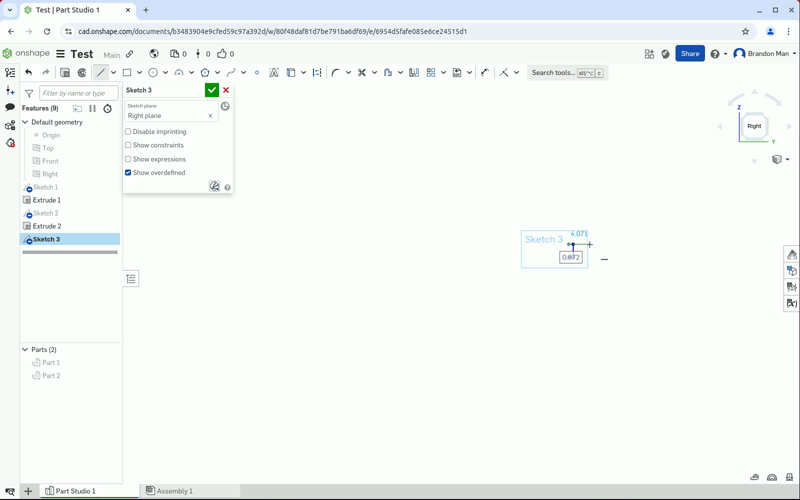
key_down(shift)
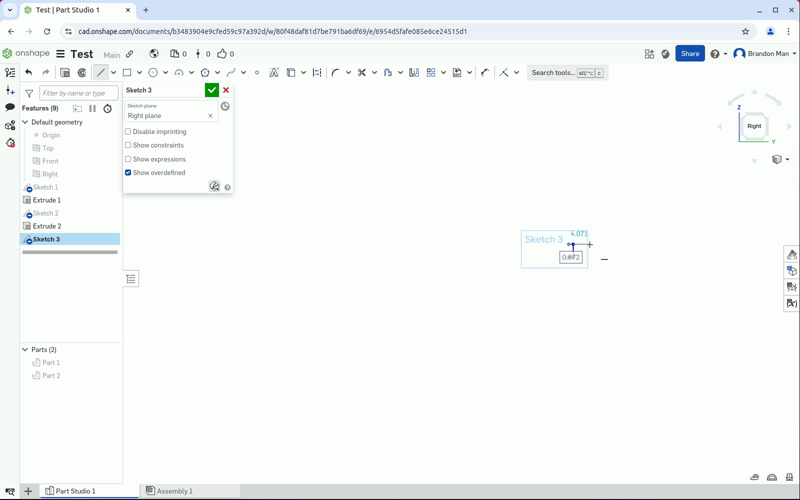
mouse_move(568, 257)
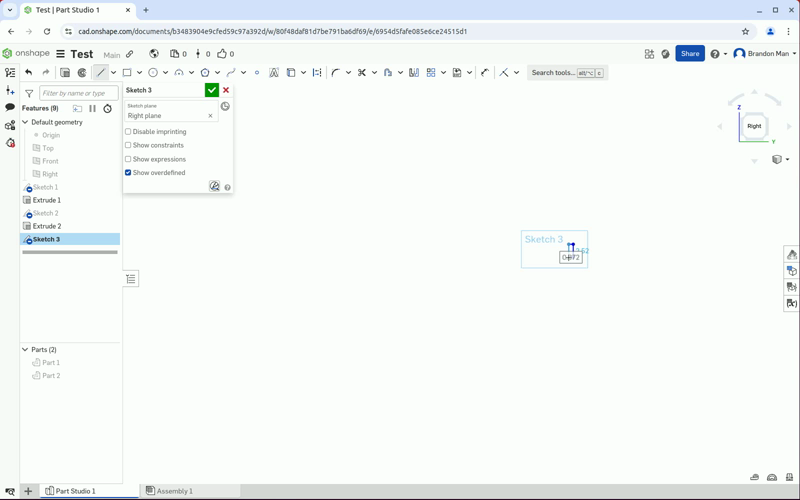
scroll(6)
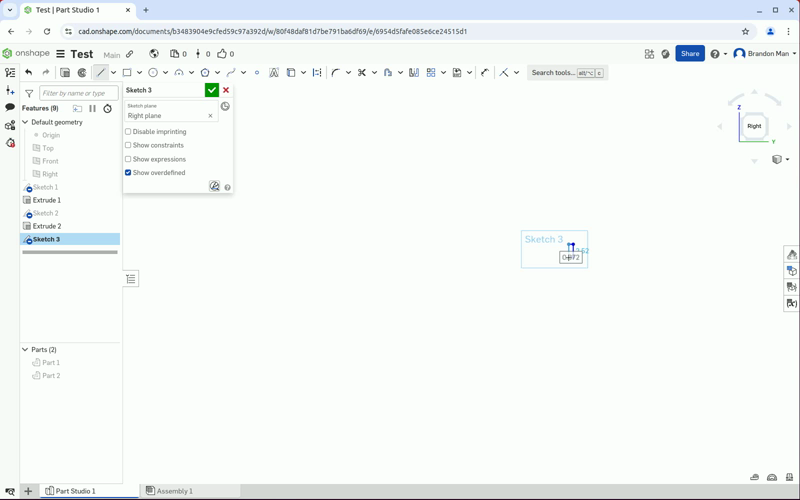
scroll(6)
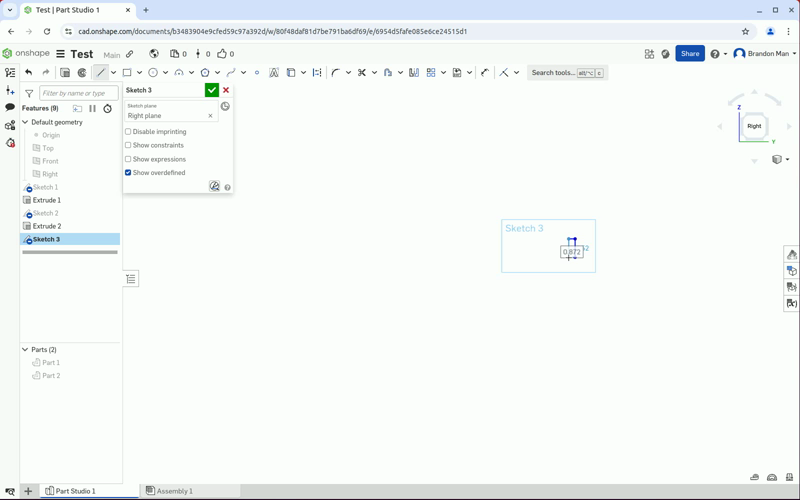
scroll(6)
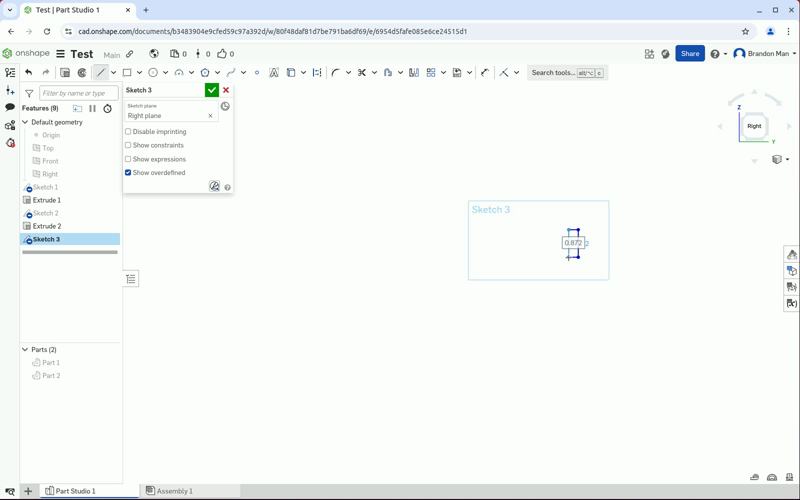
scroll(6)
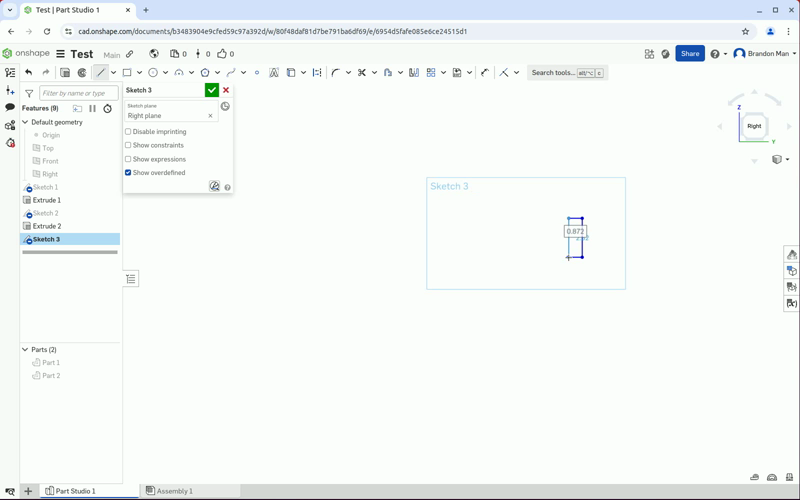
scroll(6)
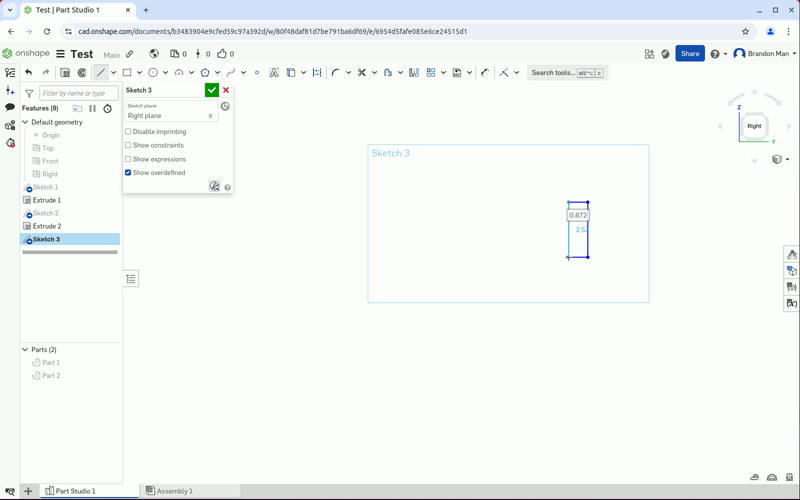
scroll(6)
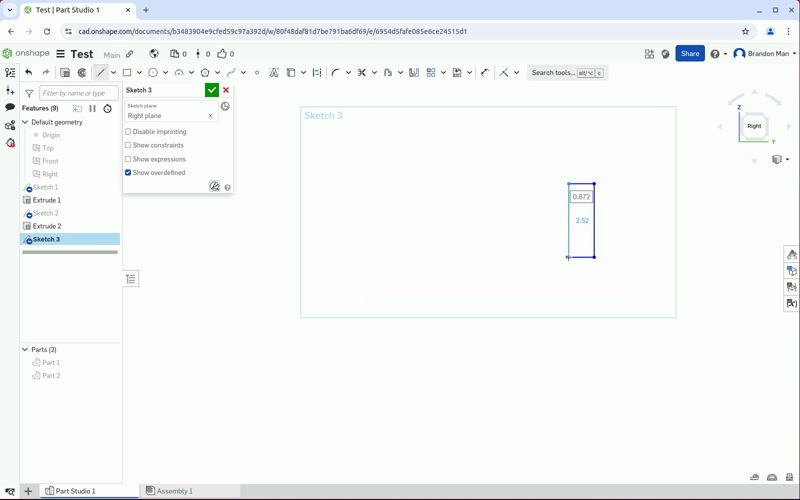
scroll(6)
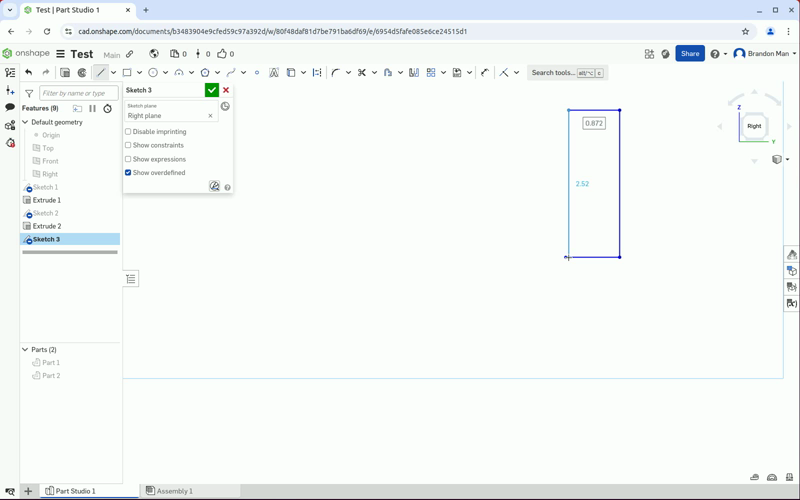
key_up(shift)
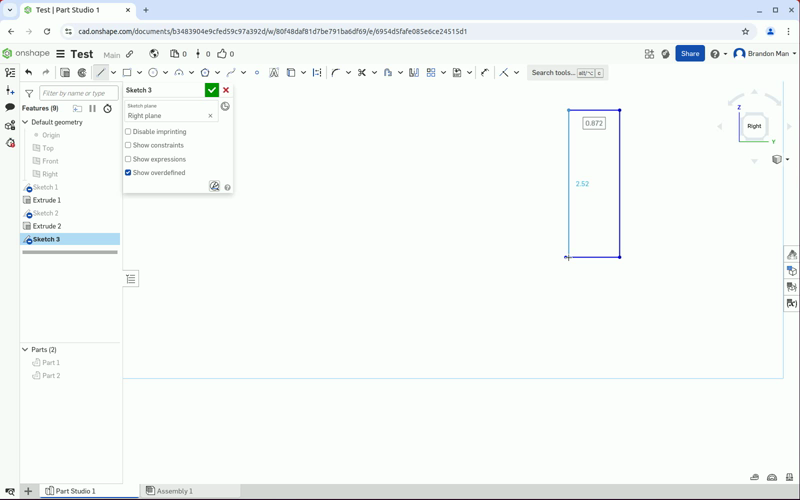
click(568, 257)
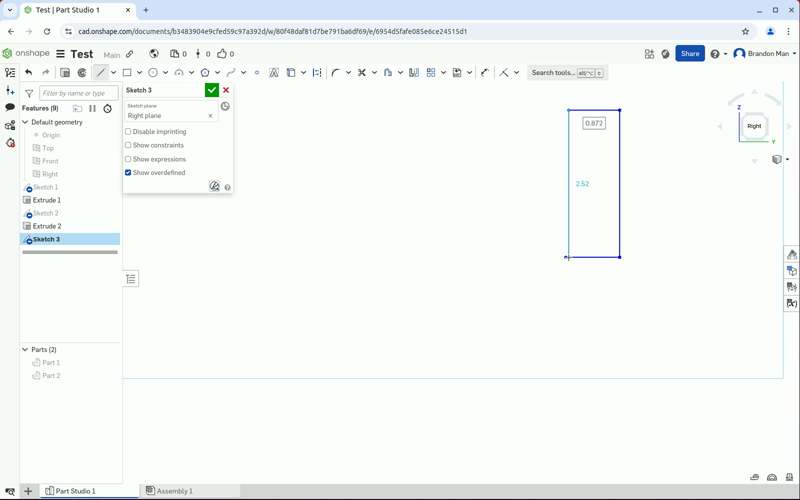
scroll(-6)
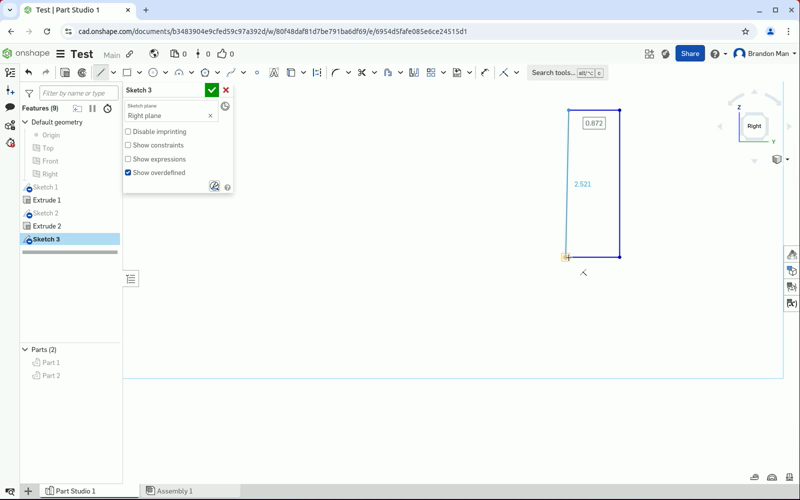
scroll(-6)
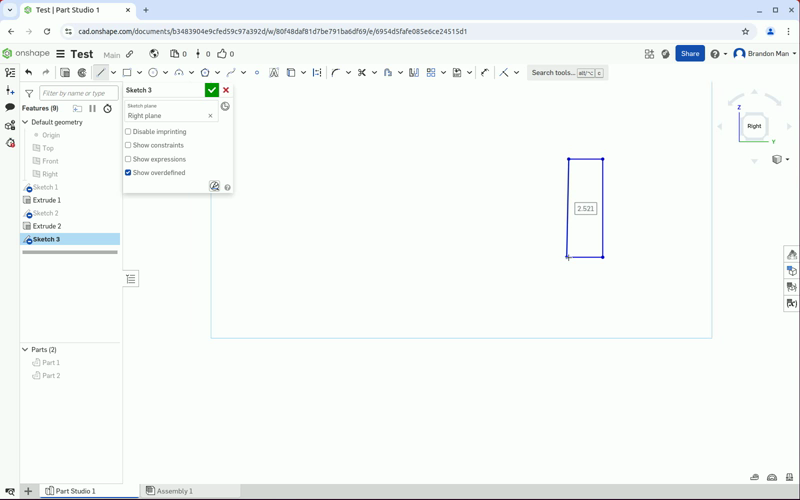
scroll(-6)
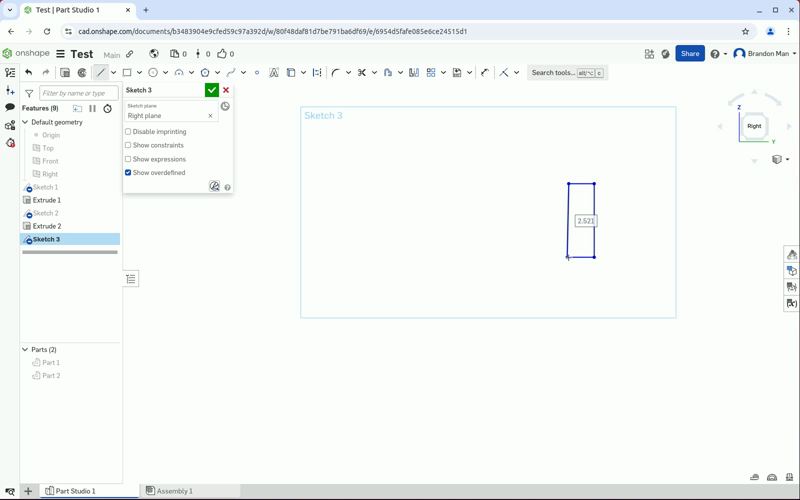
scroll(-6)
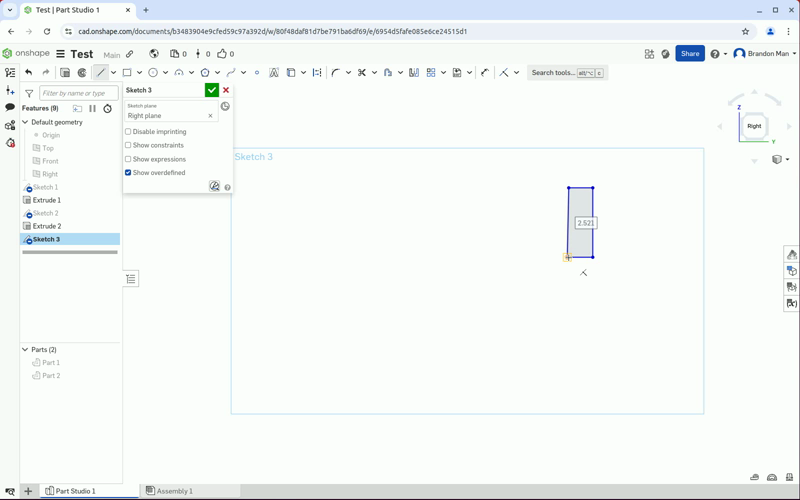
scroll(-6)
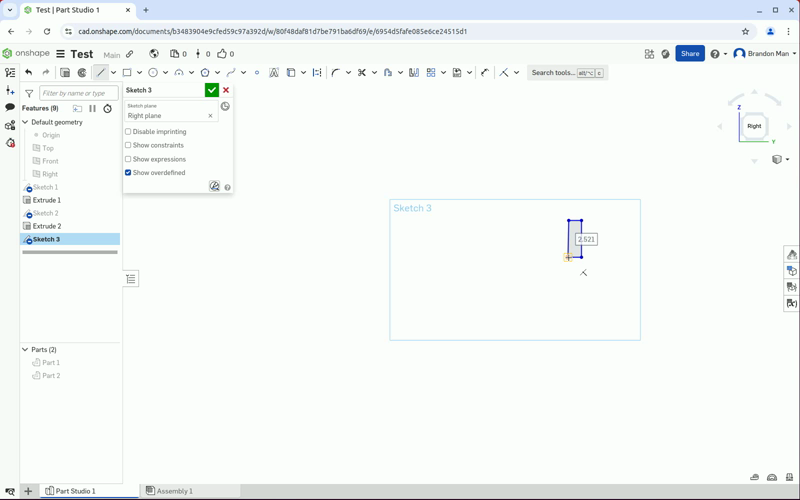
scroll(-6)
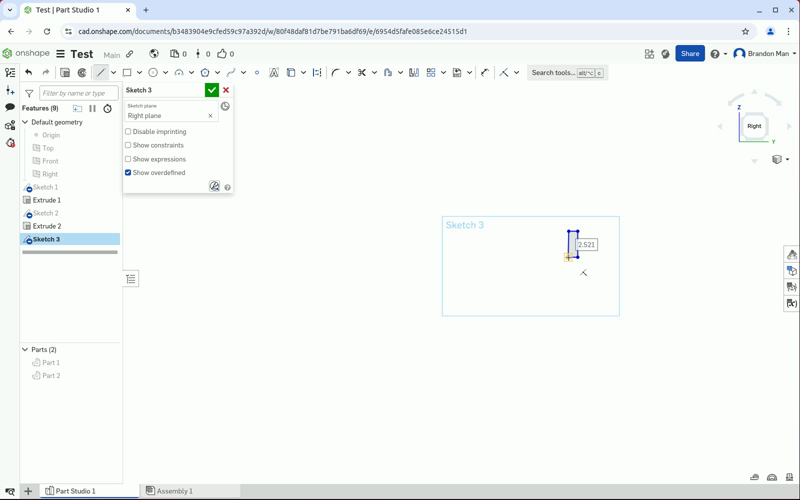
scroll(-6)
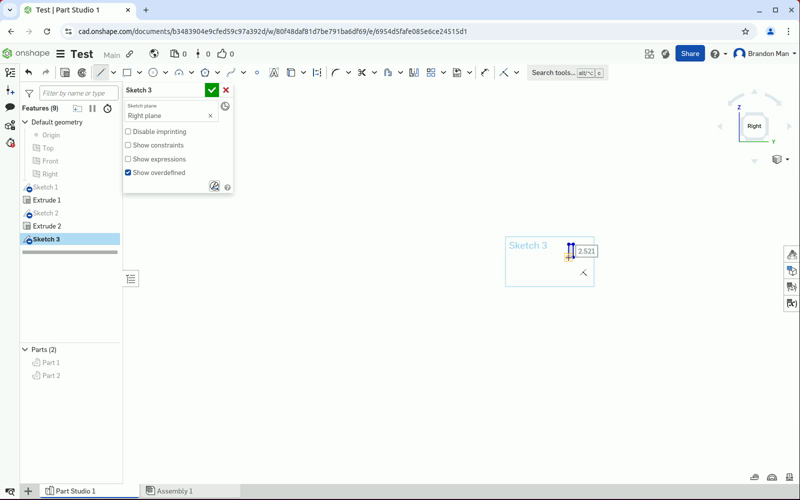
key(esc)
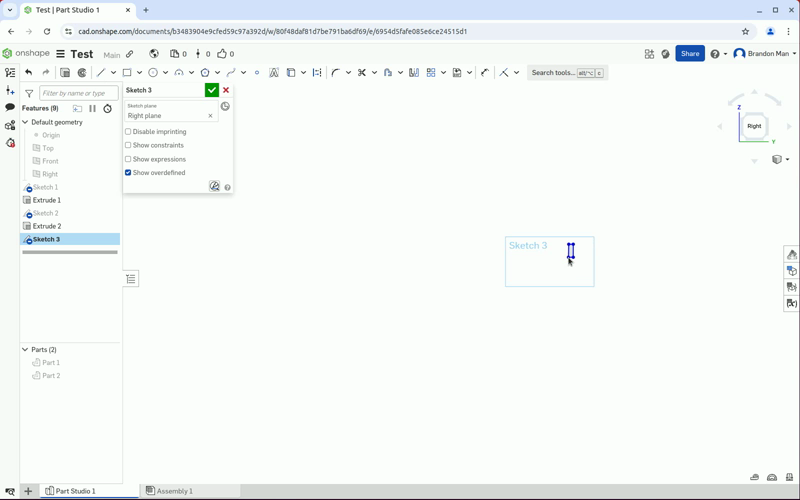
mouse_move(570, 248)
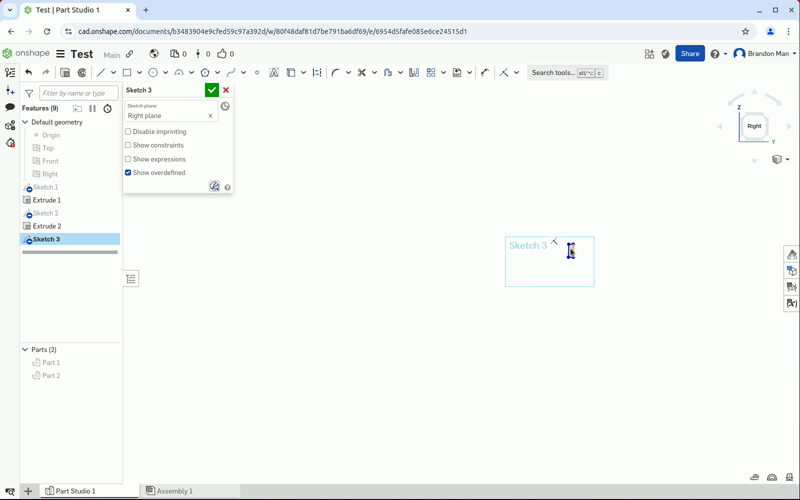
scroll(6)
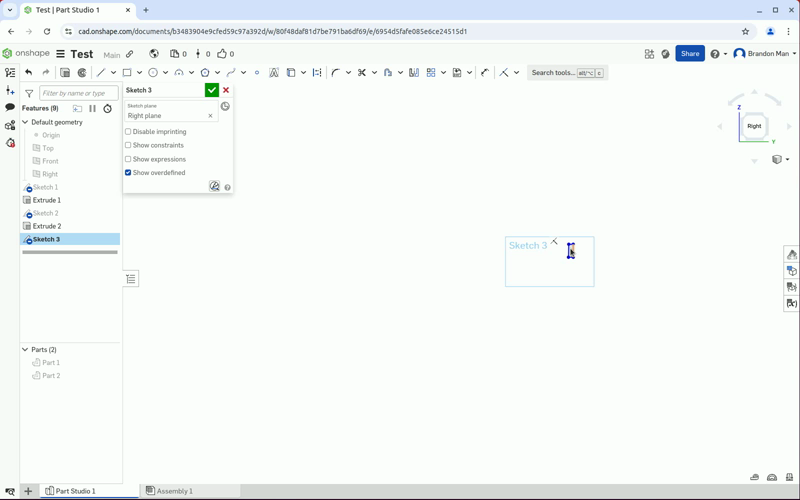
scroll(6)
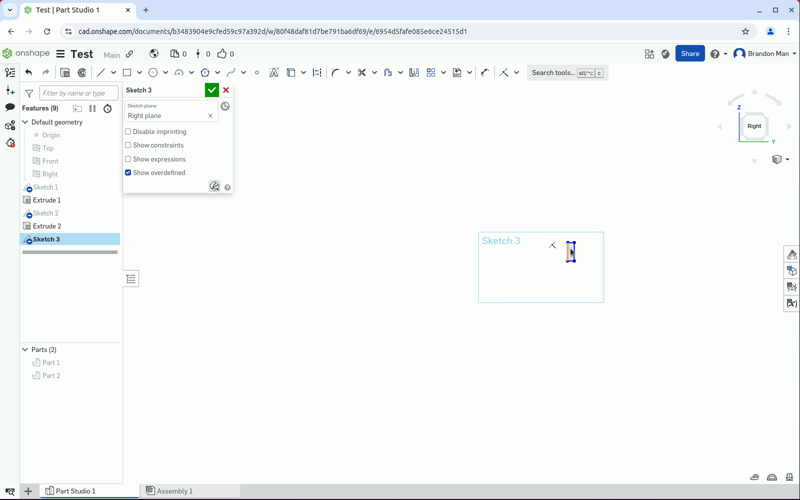
scroll(6)
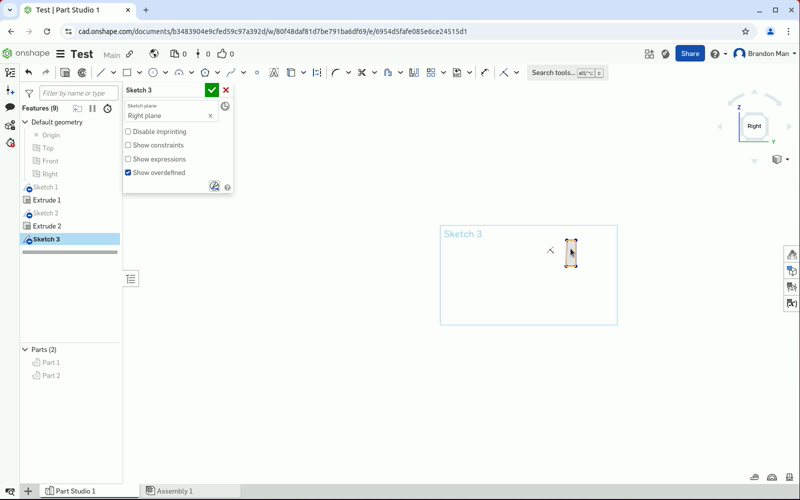
scroll(6)
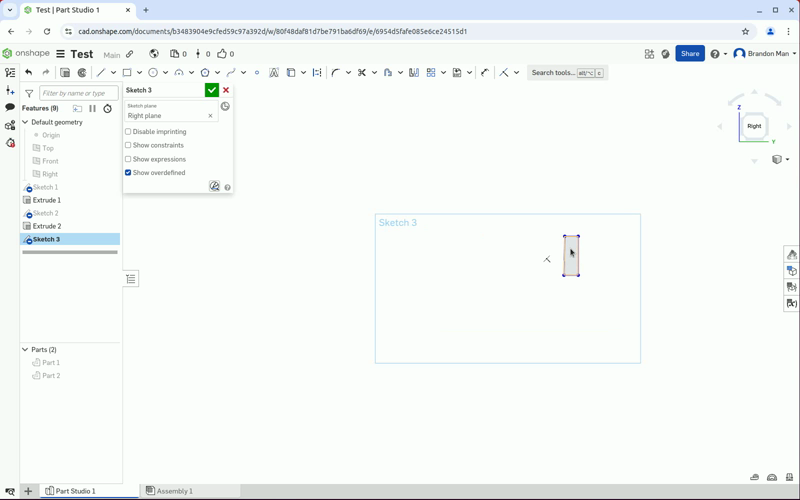
scroll(6)
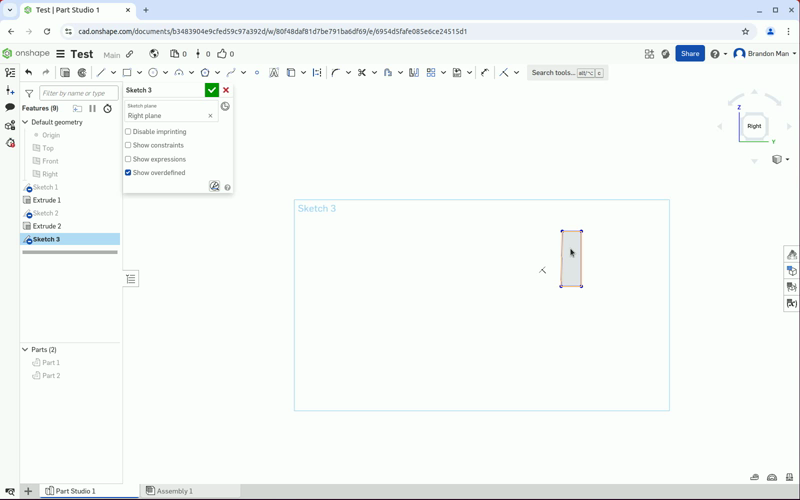
scroll(6)
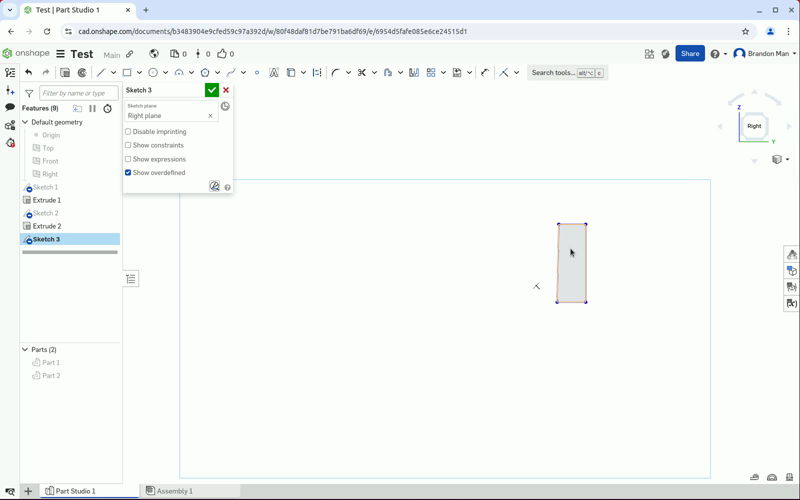
scroll(6)
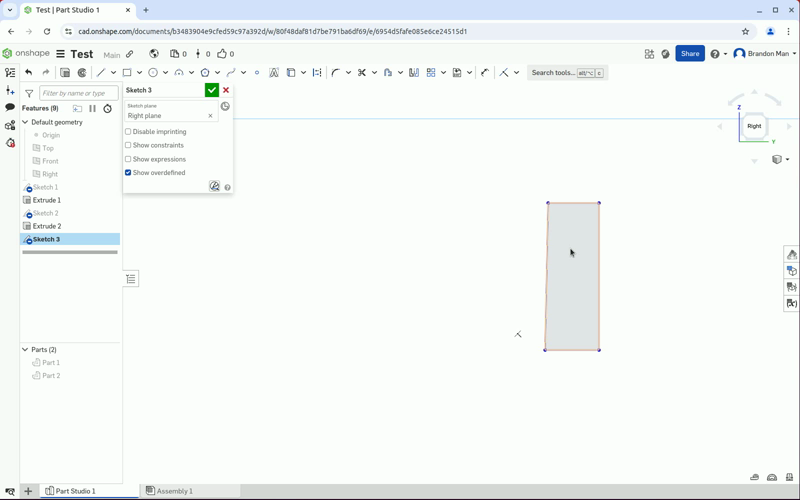
click(570, 248)
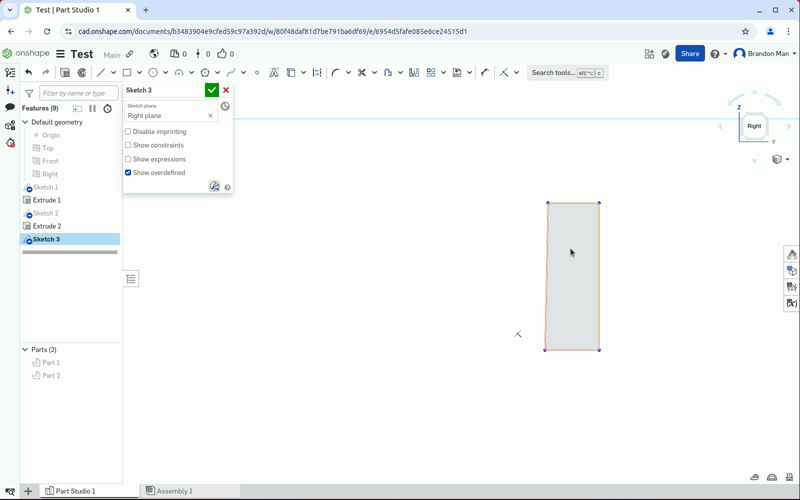
scroll(-6)
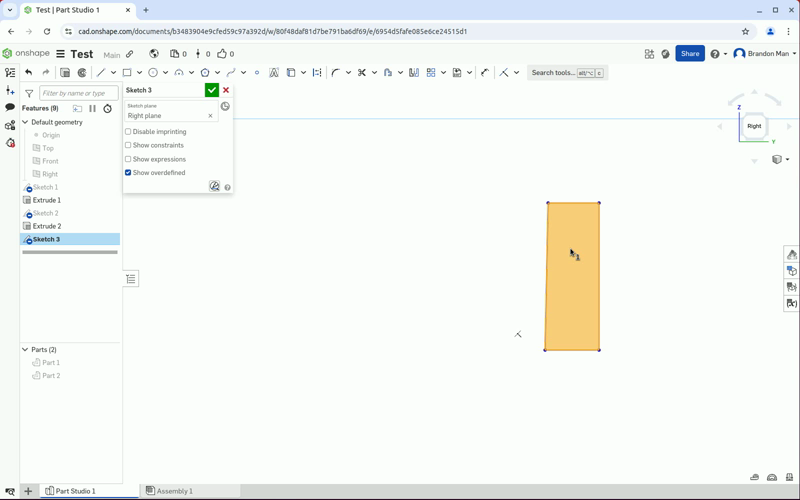
scroll(-6)
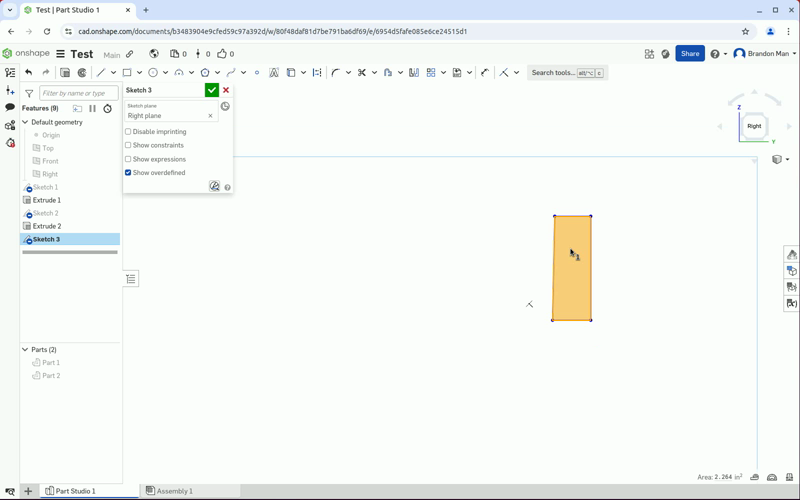
scroll(-6)
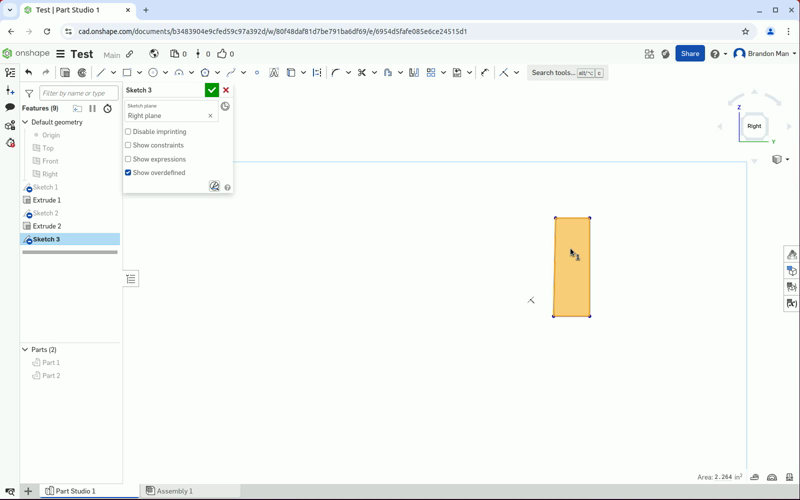
scroll(-6)
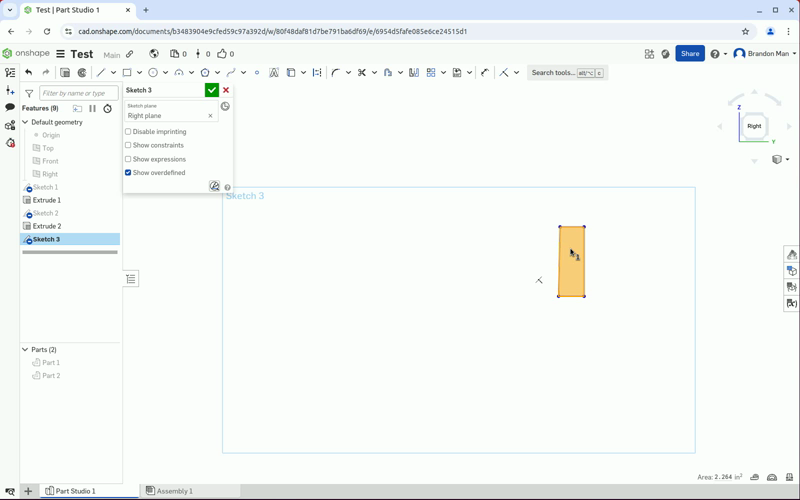
scroll(-6)
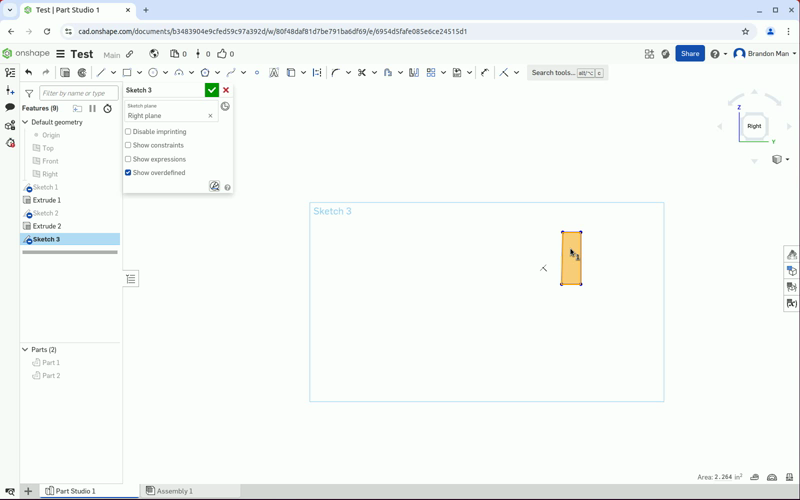
scroll(-6)
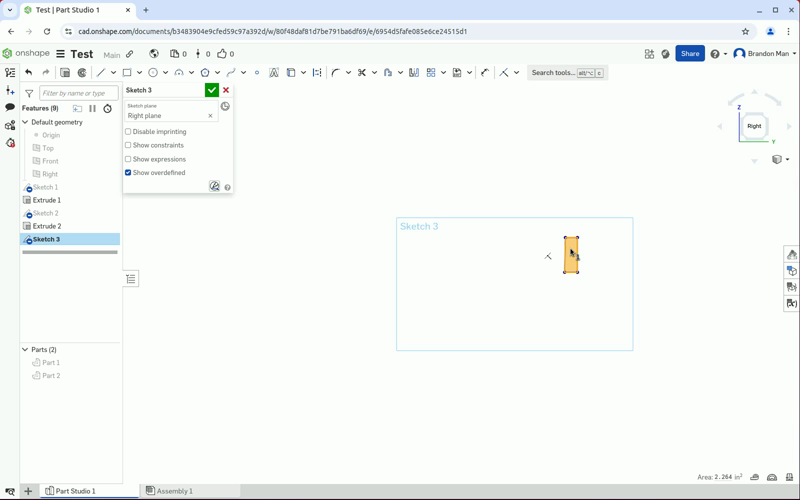
scroll(-6)
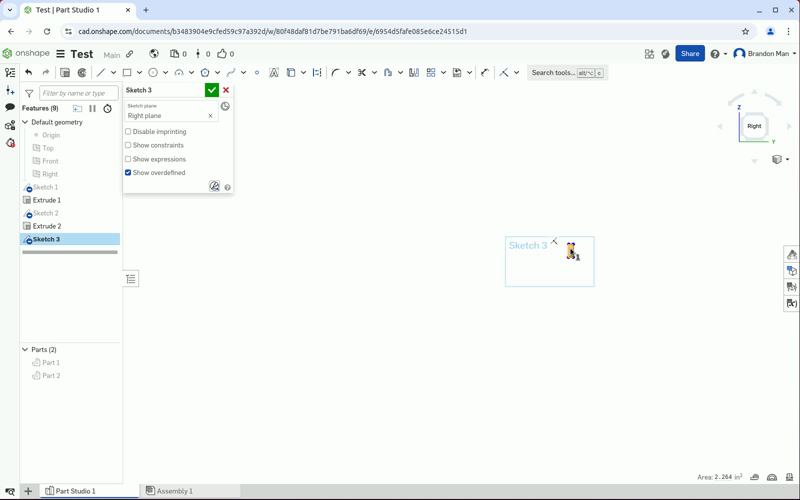
mouse_move(73, 352)
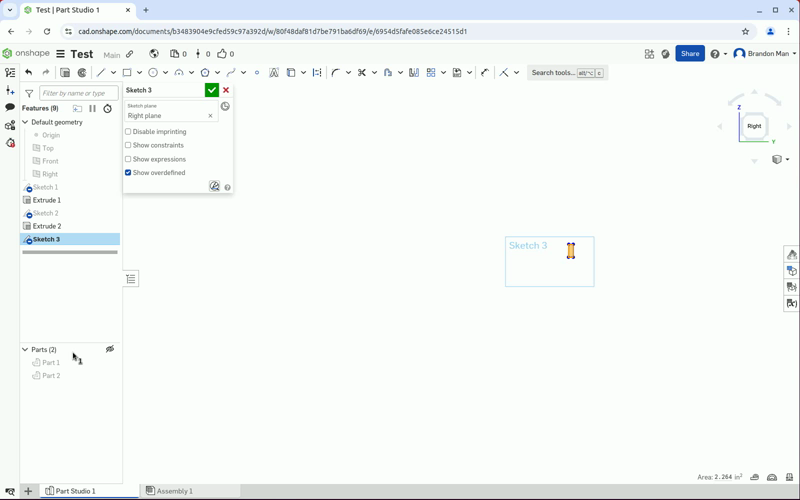
key(shift+y)
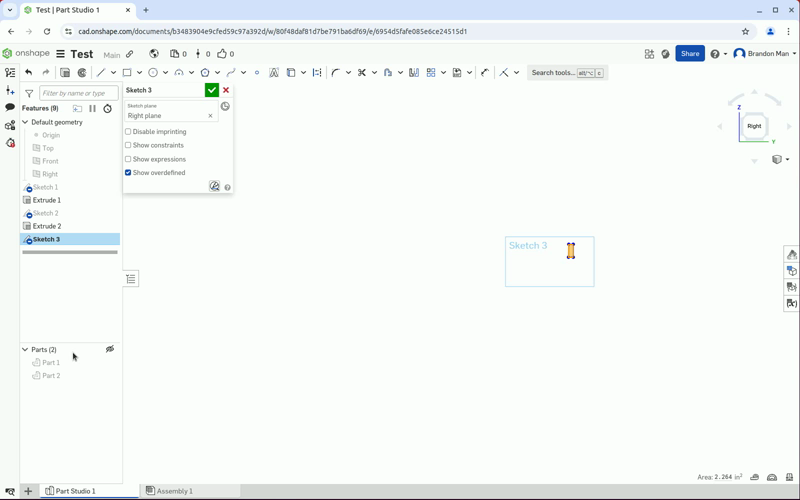
key(shift+e)
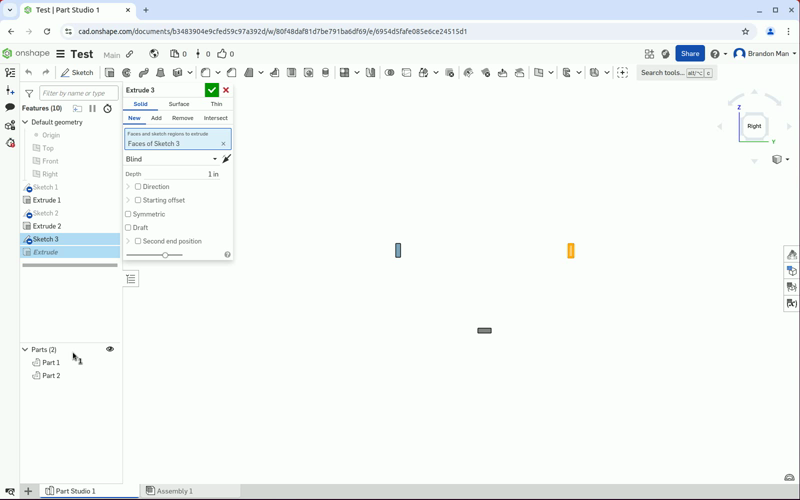
mouse_move(143, 106)
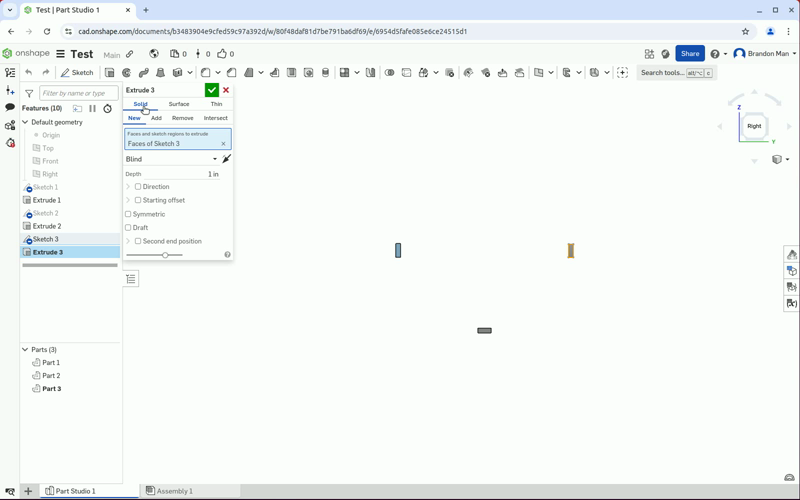
click(143, 106)
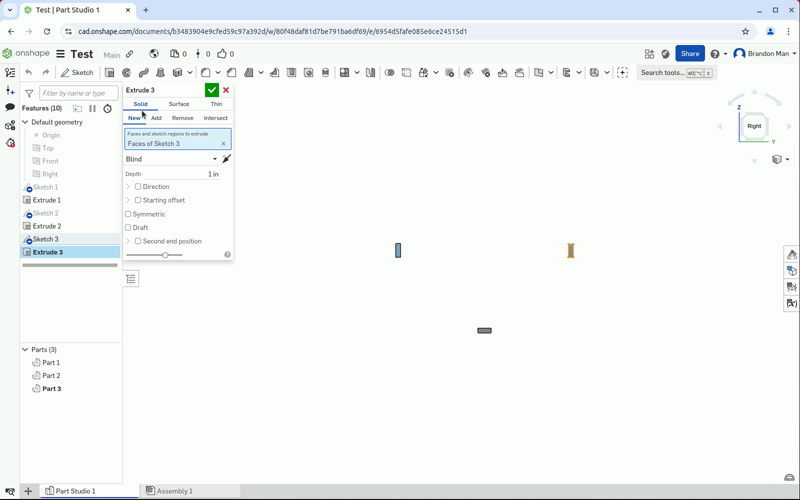
mouse_move(137, 120)
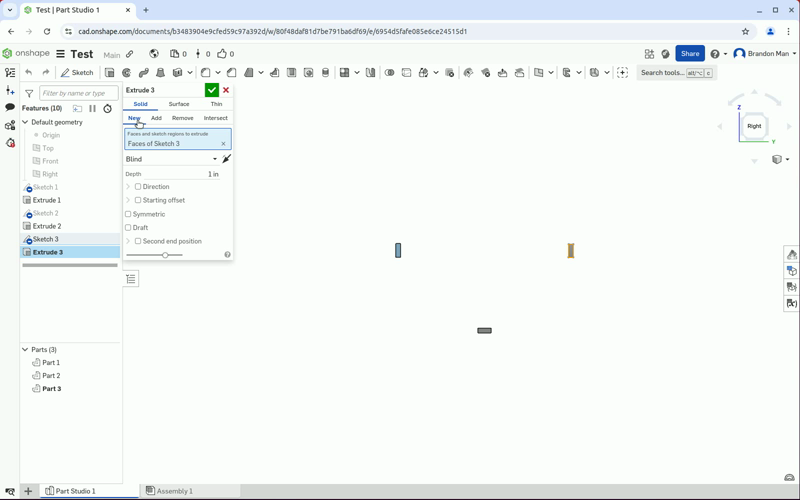
click(137, 120)
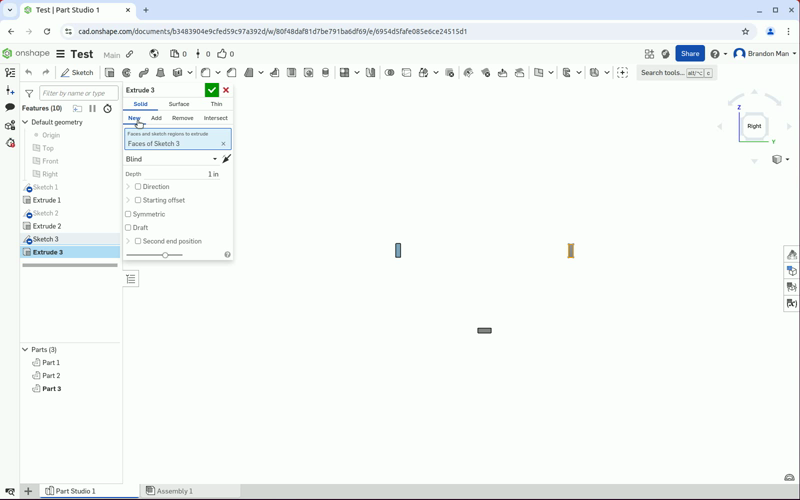
key(tab, 4)
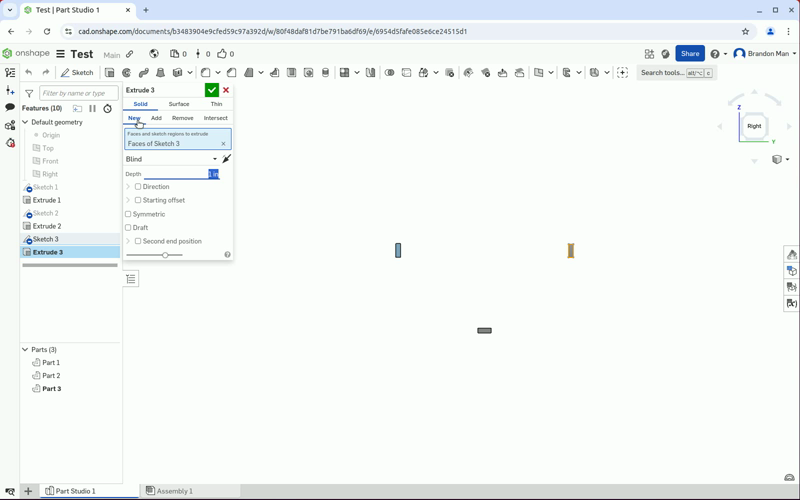
text(-0.963)
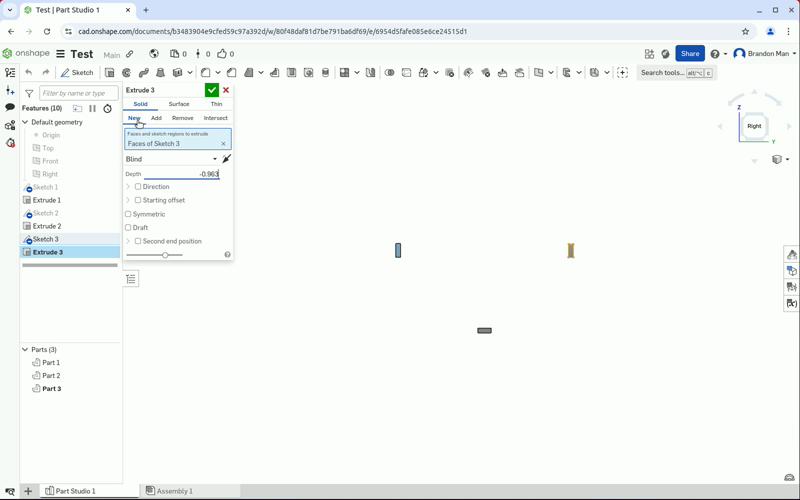
key(enter)
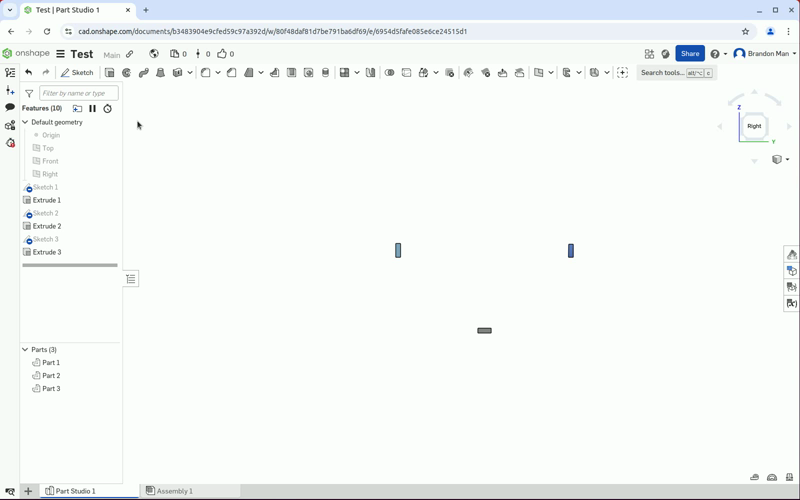
key(shift+h)
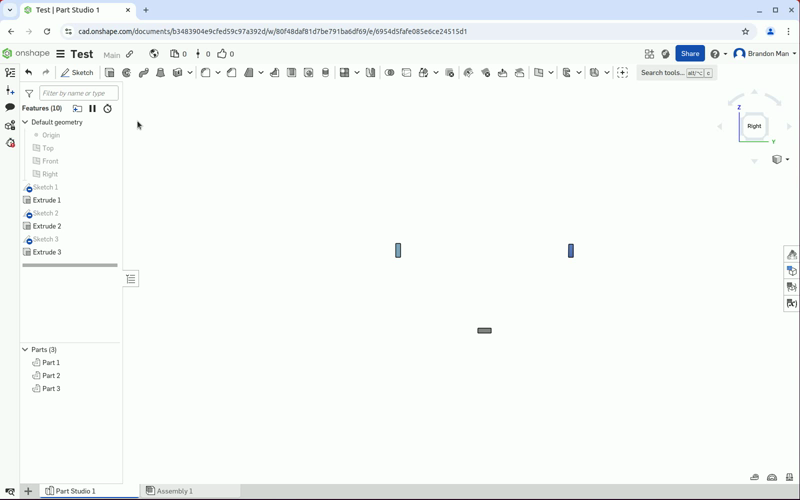
key(shift+h)
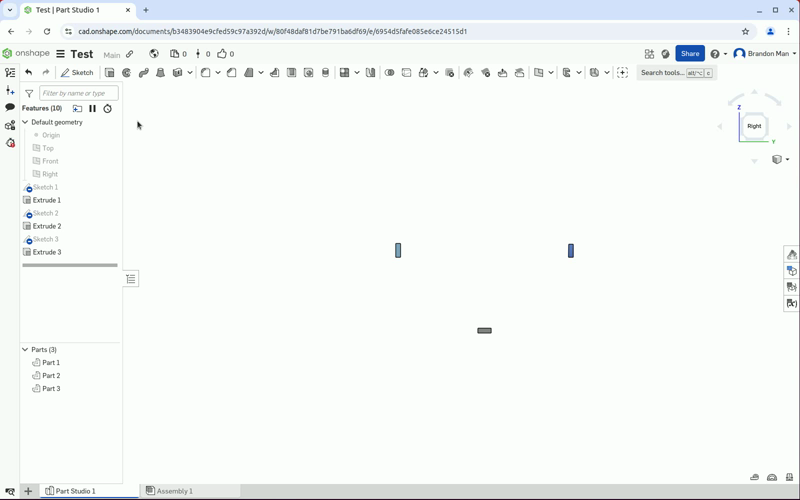
mouse_move(73, 189)
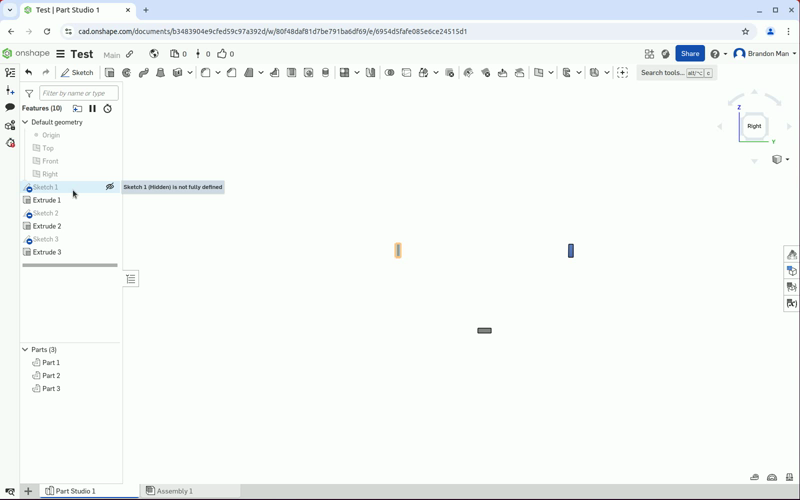
click(73, 189)
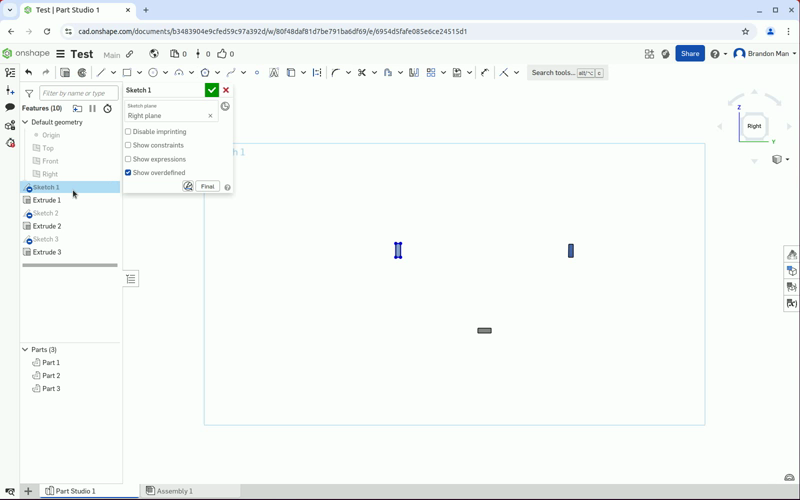
mouse_move(229, 92)
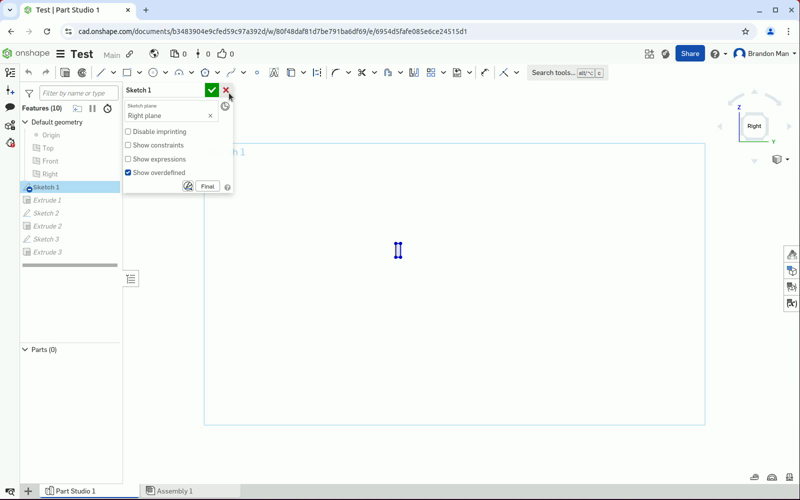
click(229, 92)
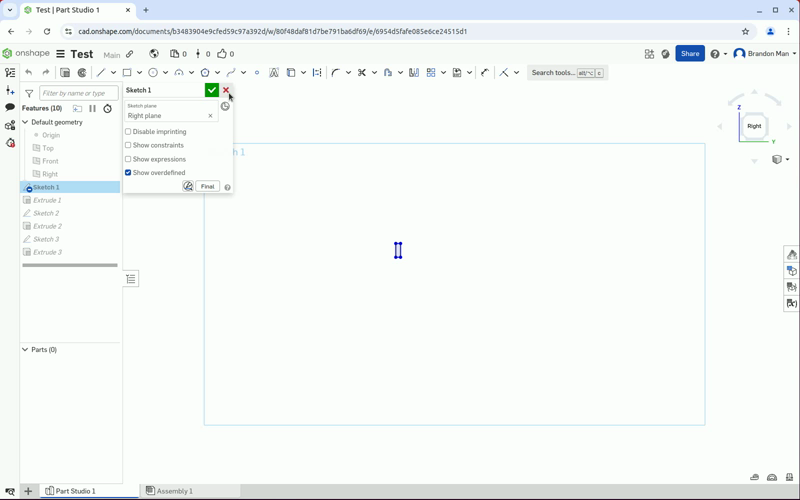
key(shift+s)
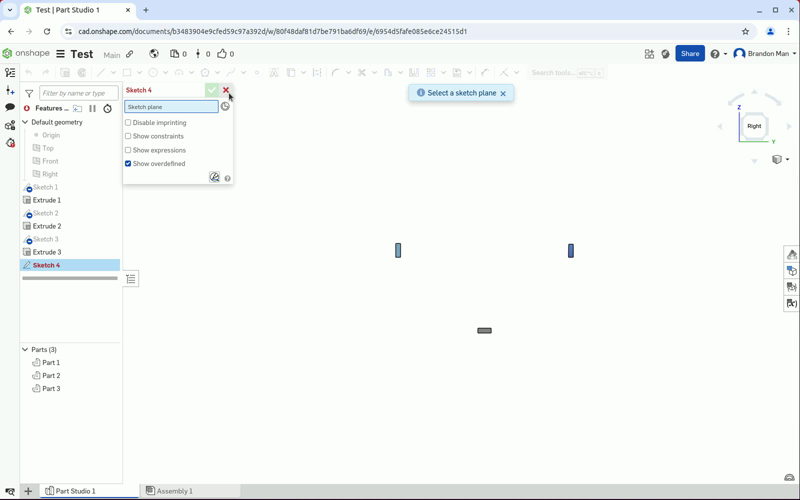
mouse_move(73, 176)
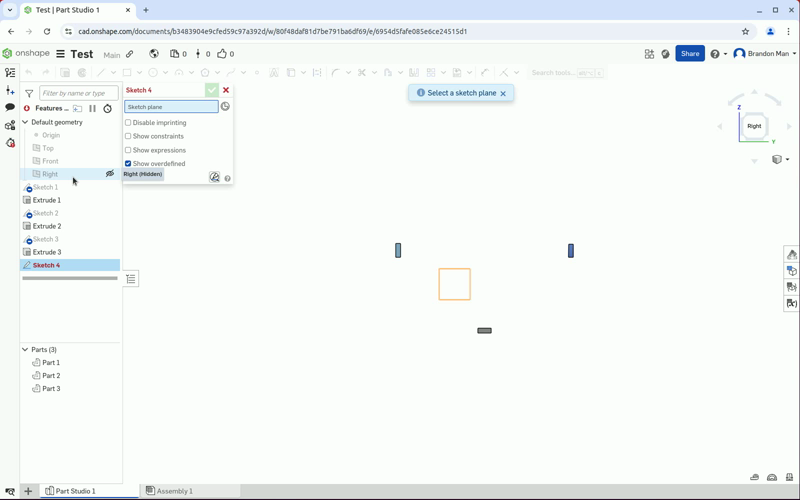
click(73, 176)
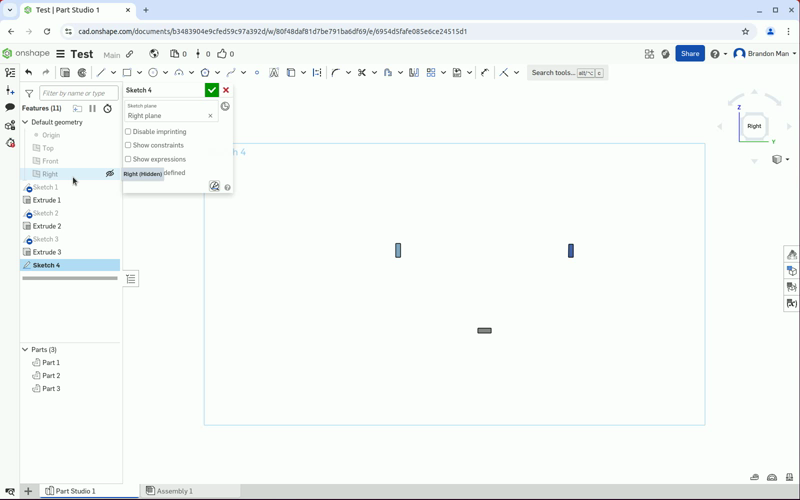
mouse_move(73, 352)
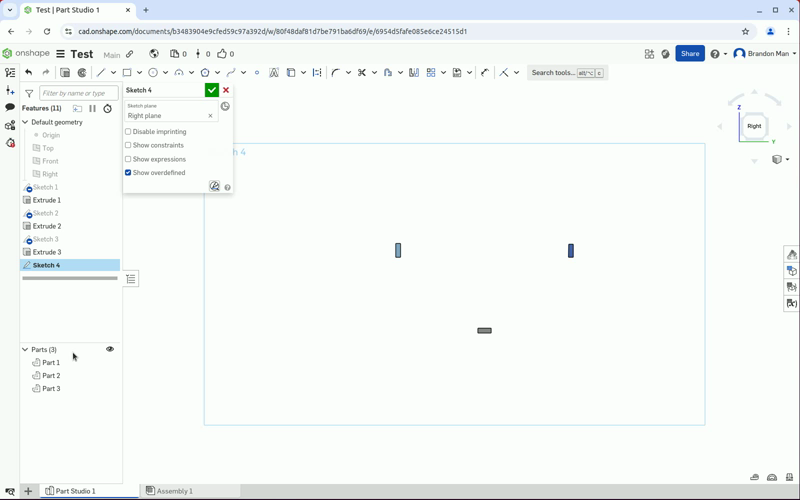
key(y)
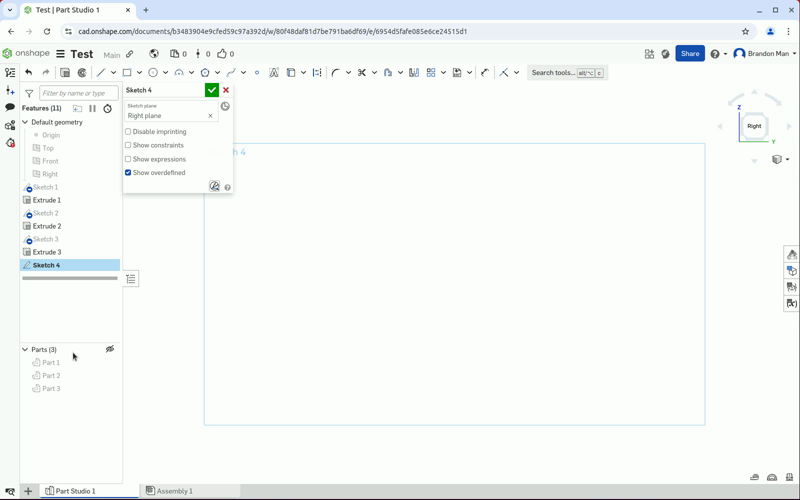
key(l)
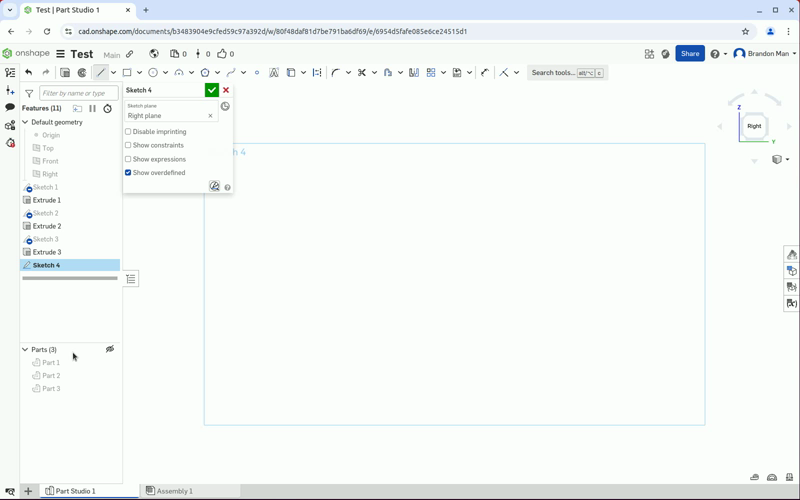
key_down(shift)
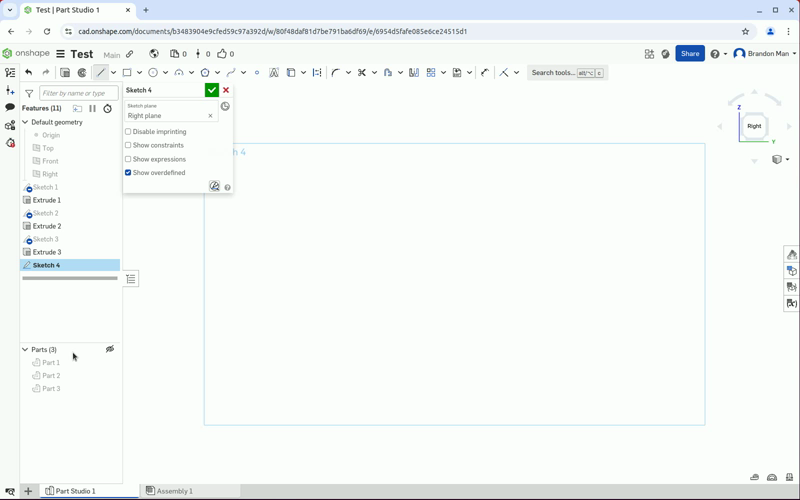
mouse_move(409, 328)
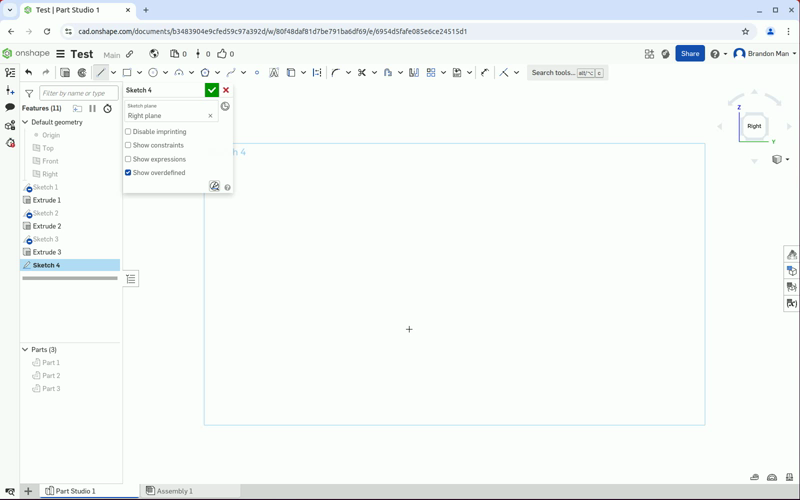
click(409, 328)
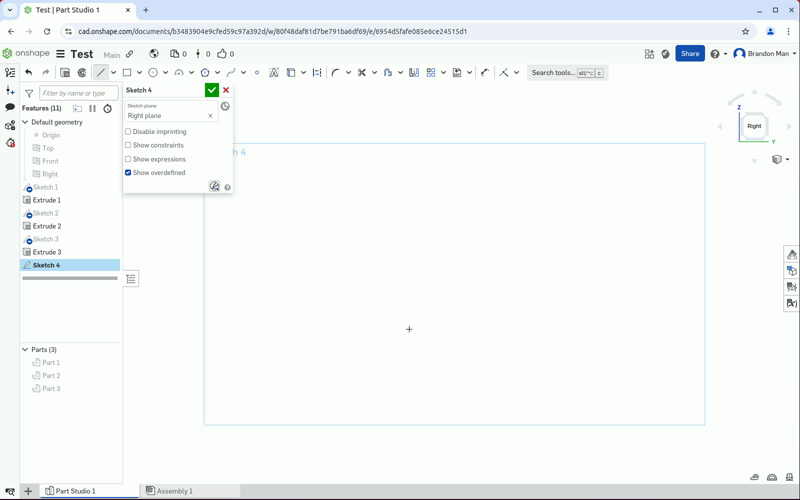
key_up(shift)
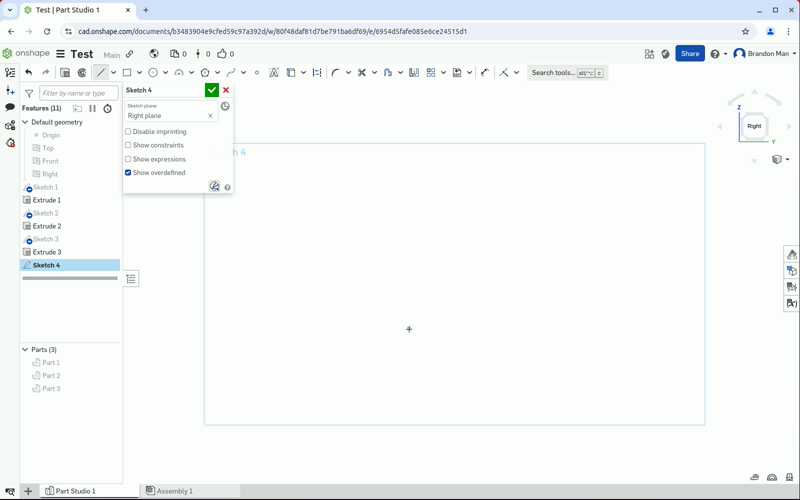
key_down(shift)
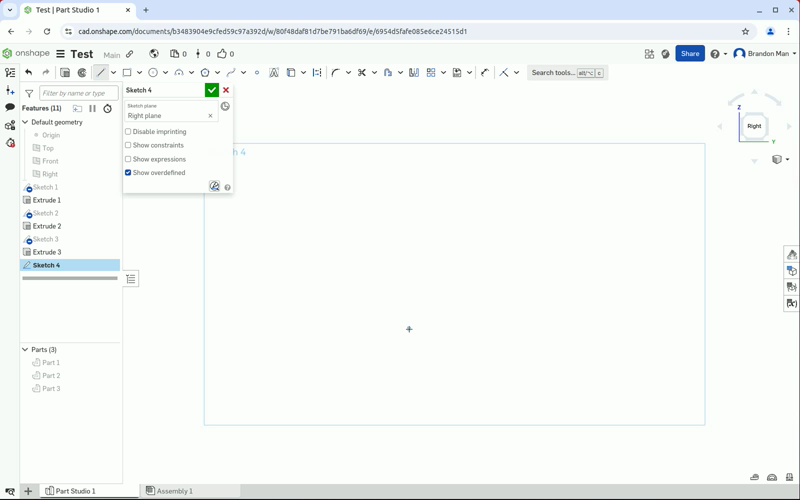
mouse_move(482, 328)
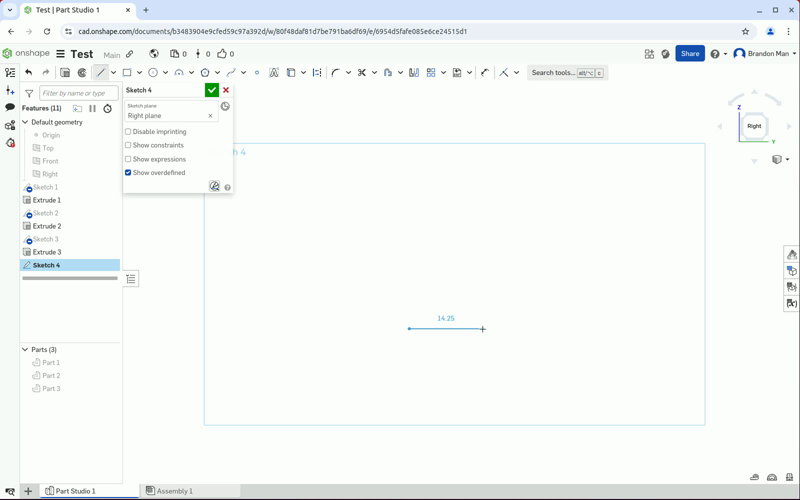
click(482, 328)
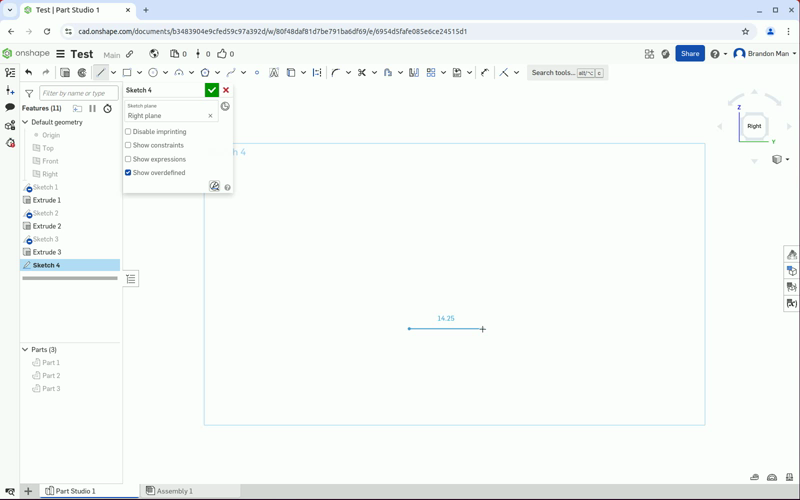
key_up(shift)
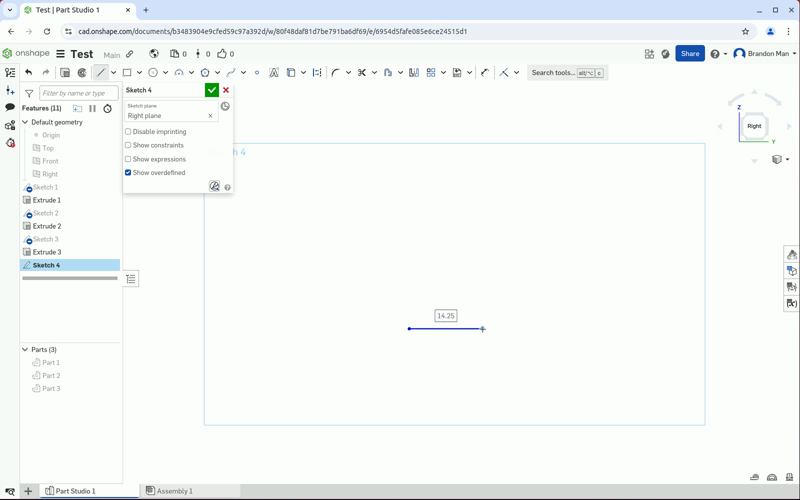
key_down(shift)
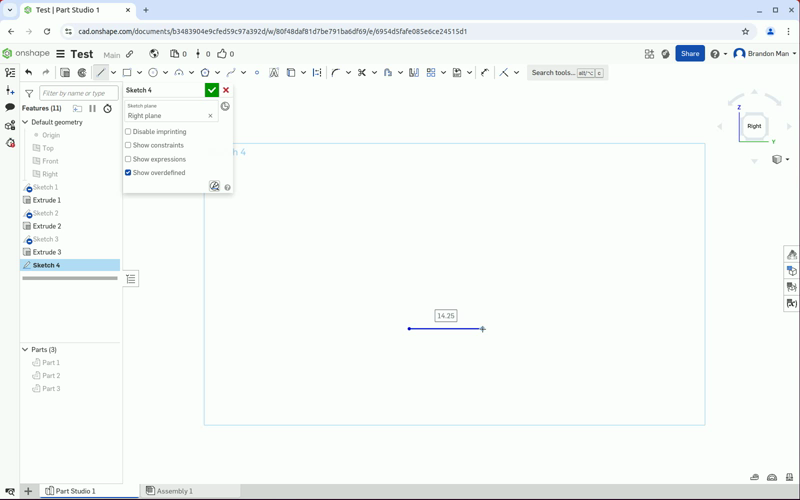
mouse_move(512, 328)
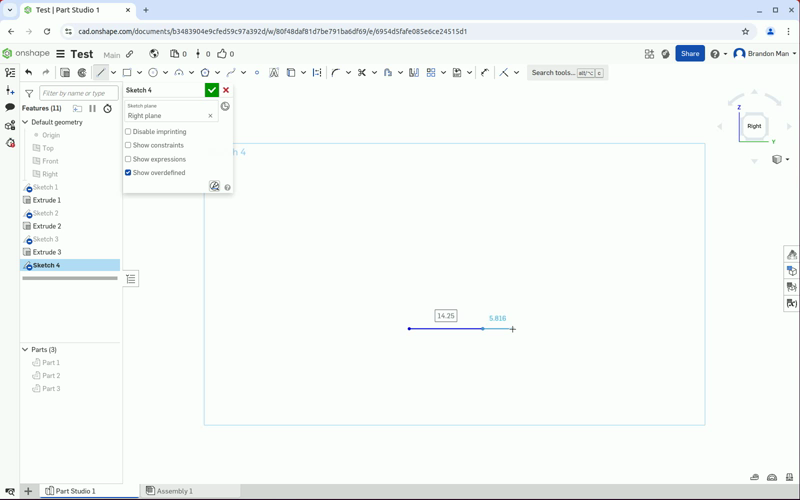
mouse_move(482, 325)
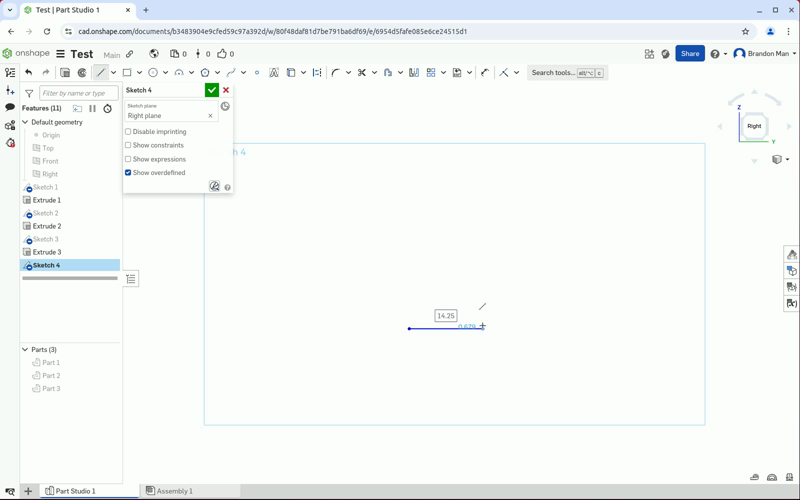
scroll(6)
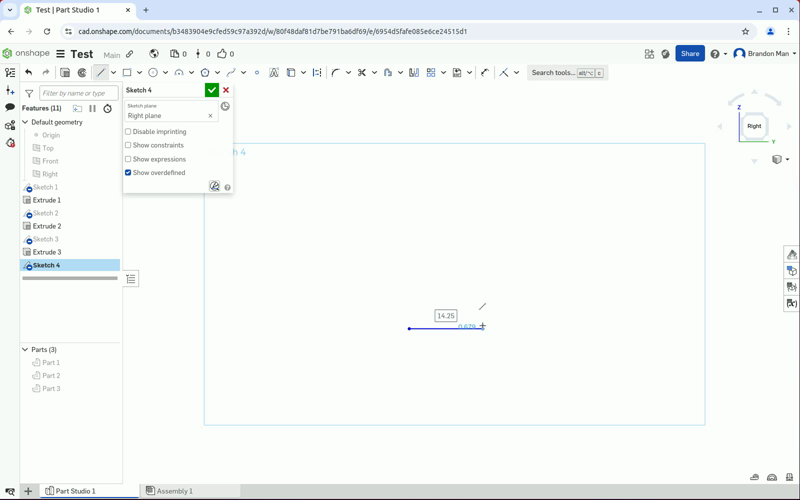
scroll(6)
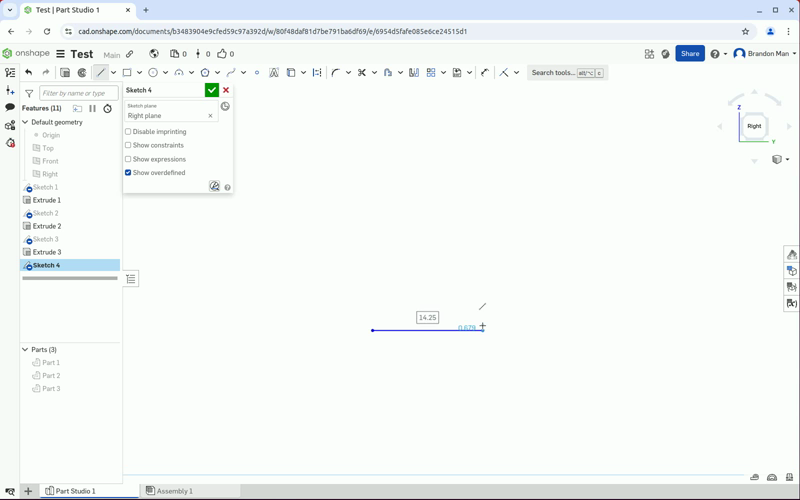
scroll(6)
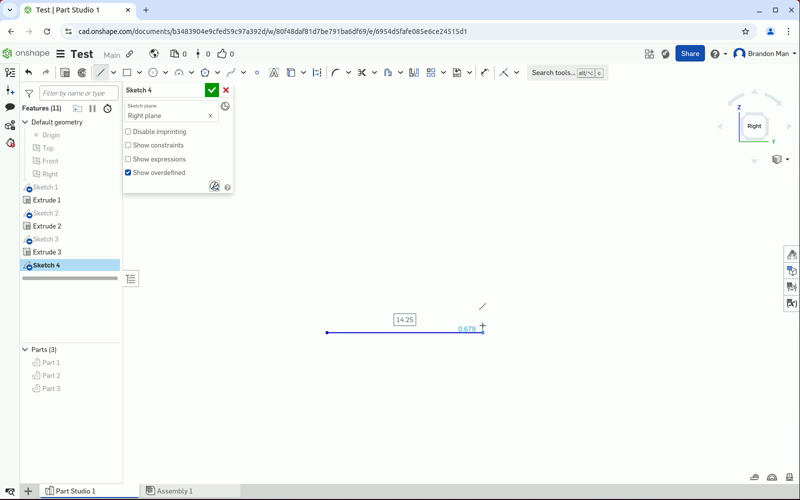
scroll(6)
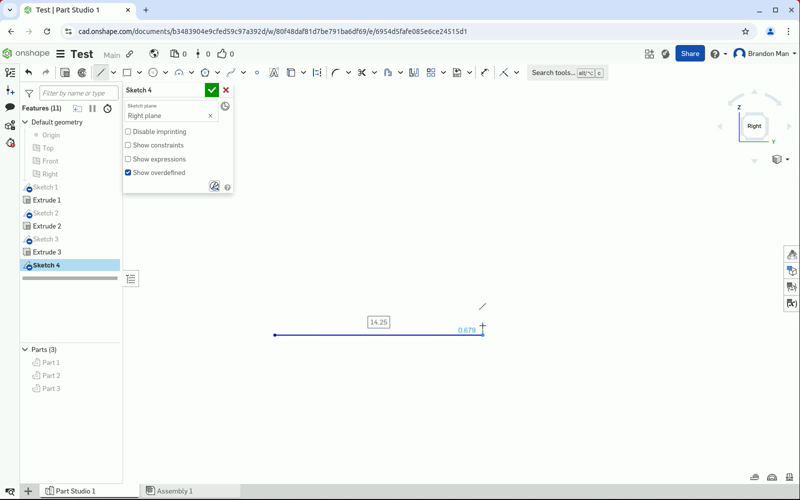
scroll(6)
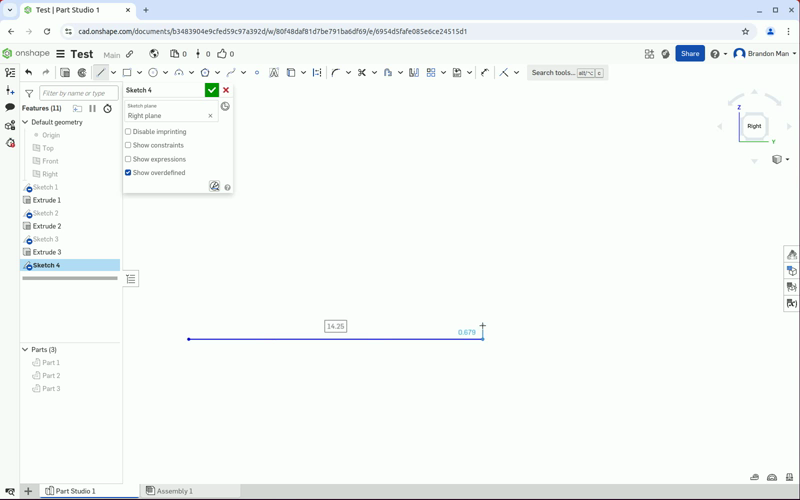
scroll(6)
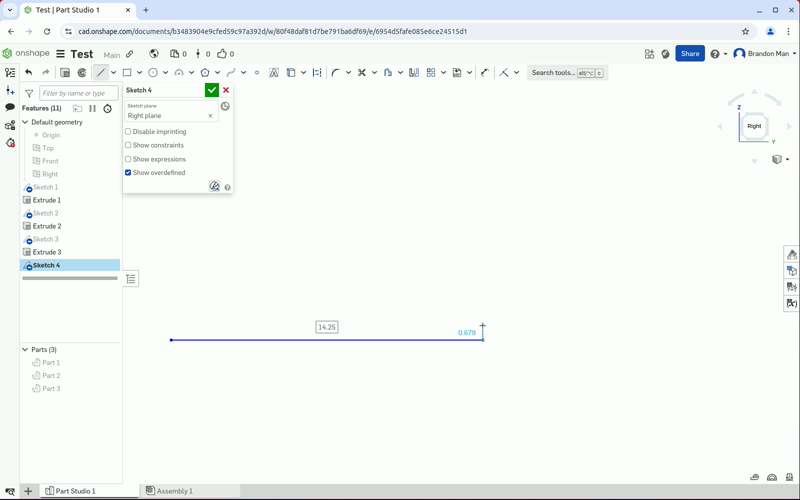
scroll(6)
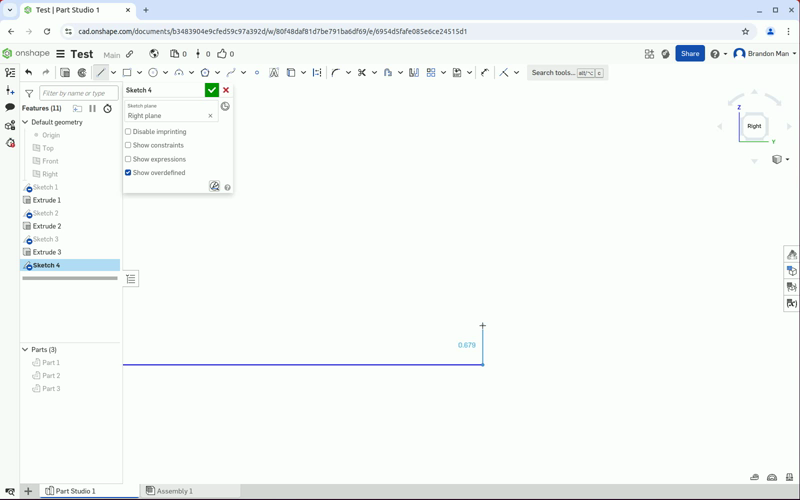
click(482, 325)
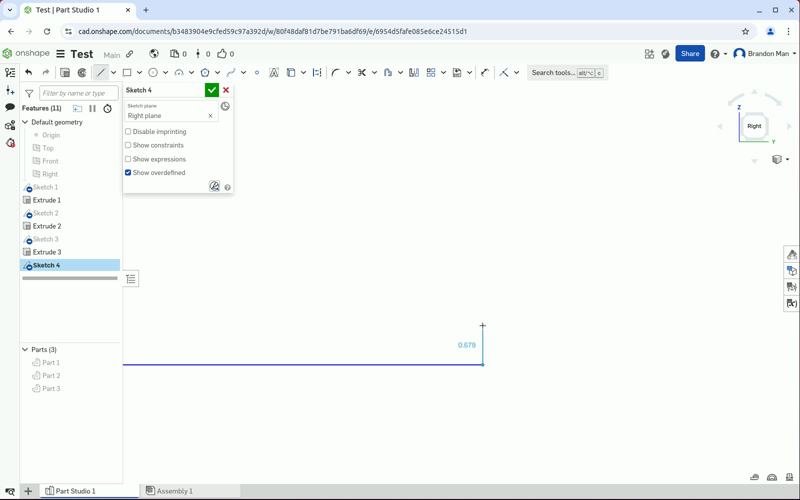
scroll(-6)
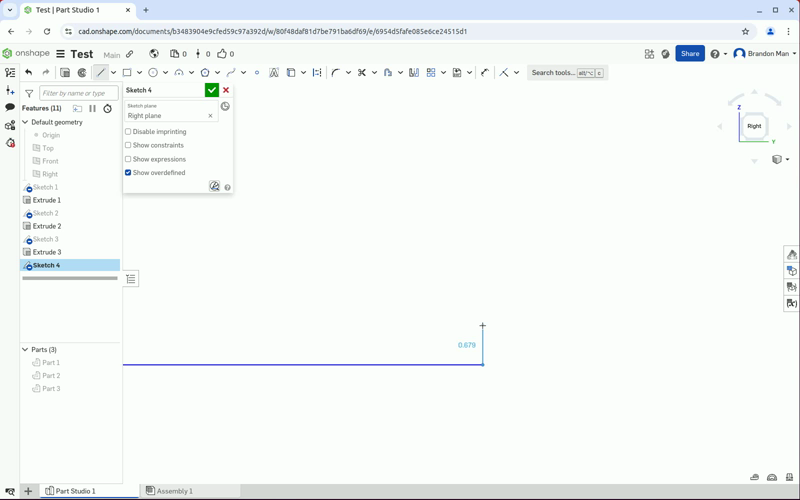
scroll(-6)
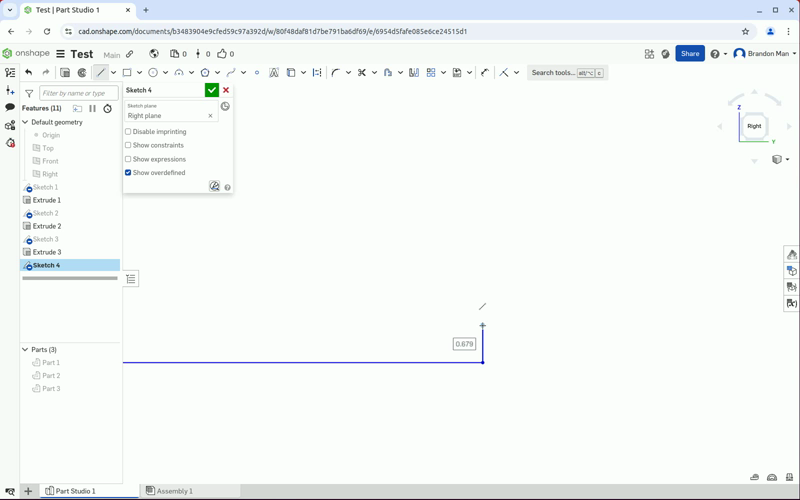
scroll(-6)
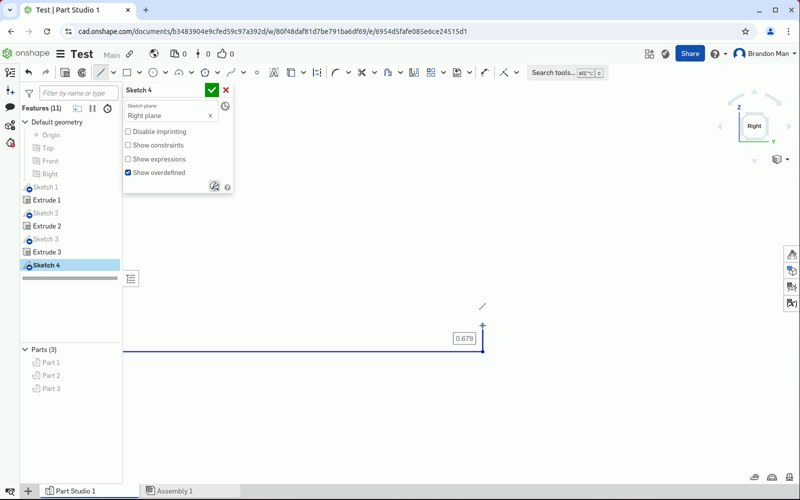
scroll(-6)
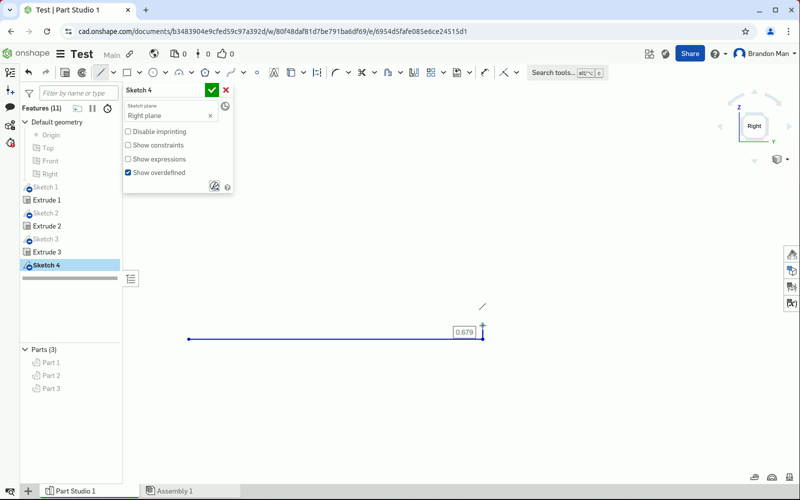
scroll(-6)
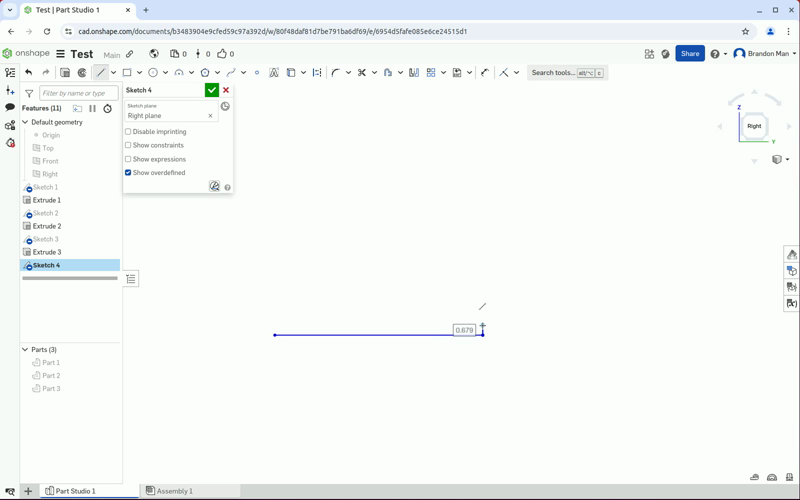
scroll(-6)
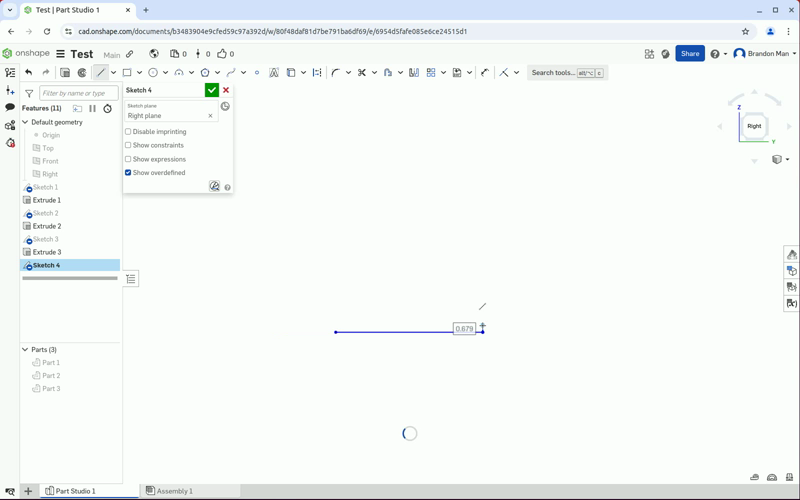
scroll(-6)
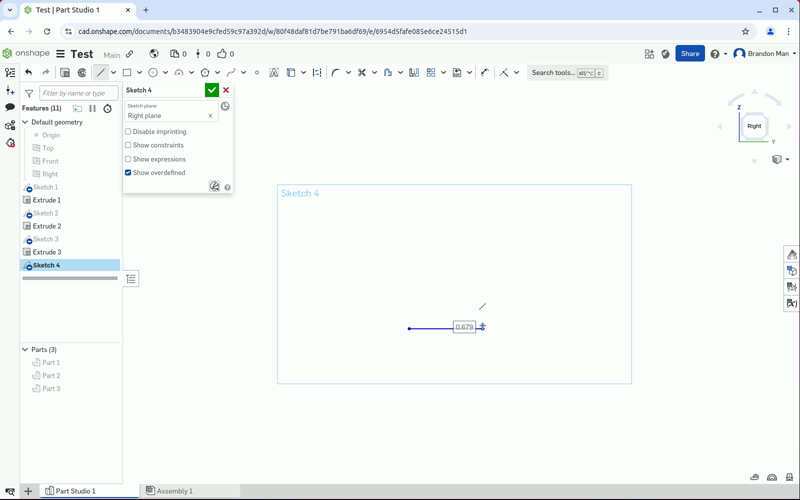
key_up(shift)
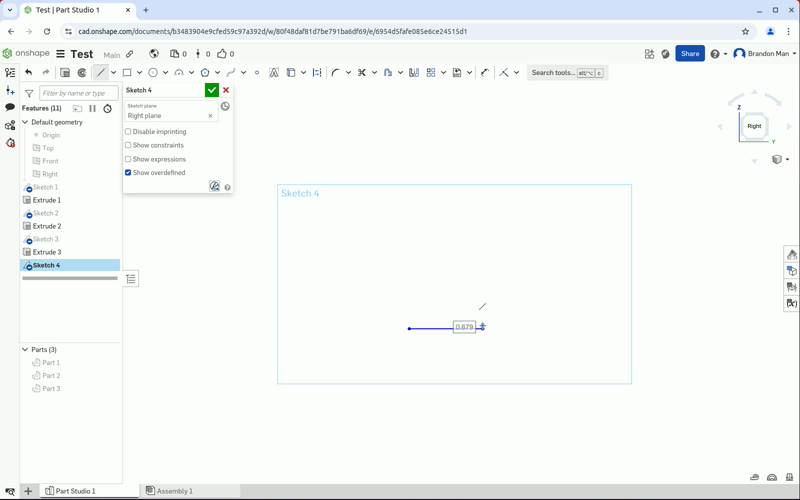
key_down(shift)
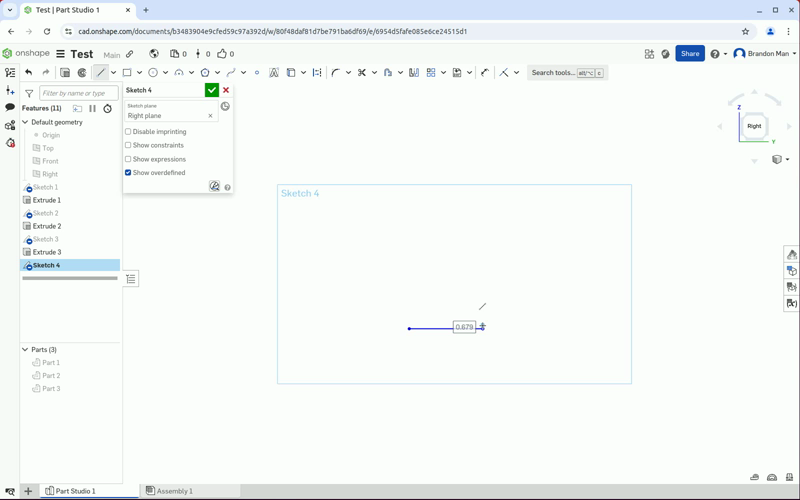
mouse_move(512, 325)
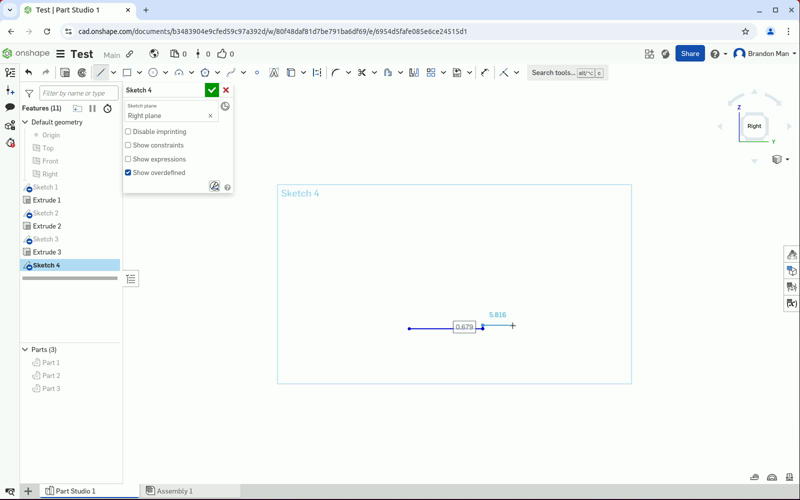
mouse_move(494, 325)
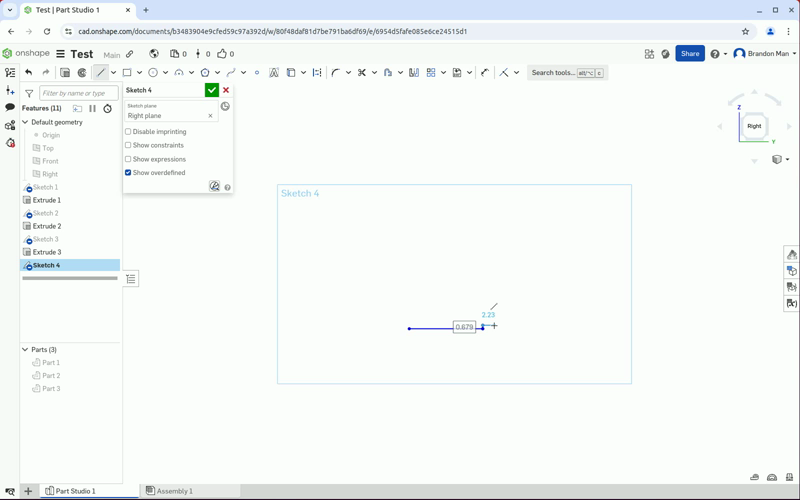
click(494, 325)
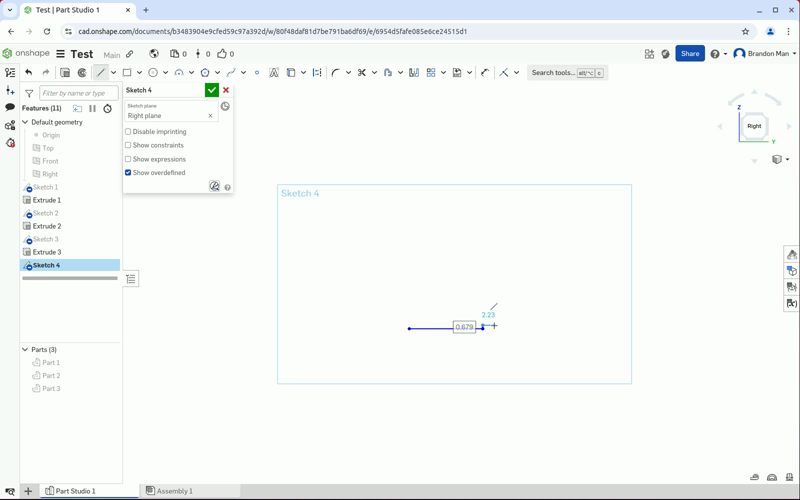
key_up(shift)
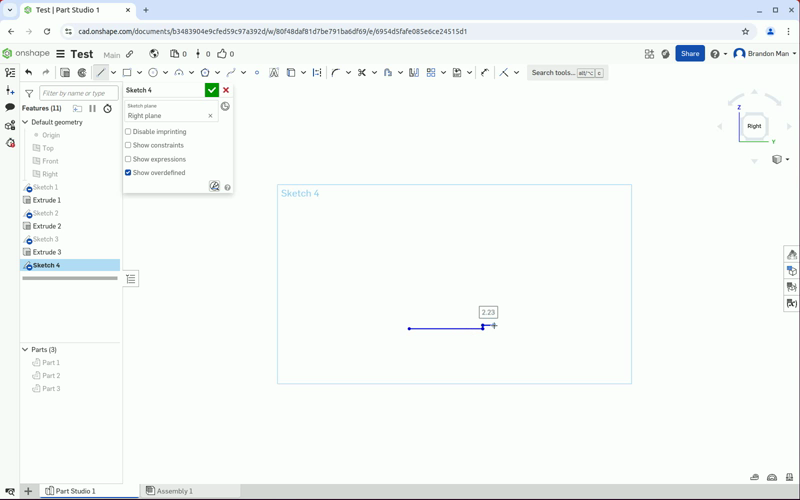
key_down(shift)
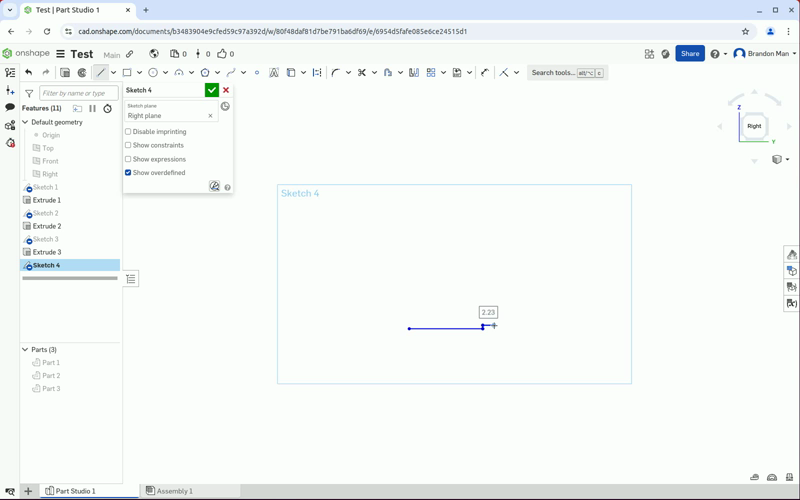
mouse_move(524, 325)
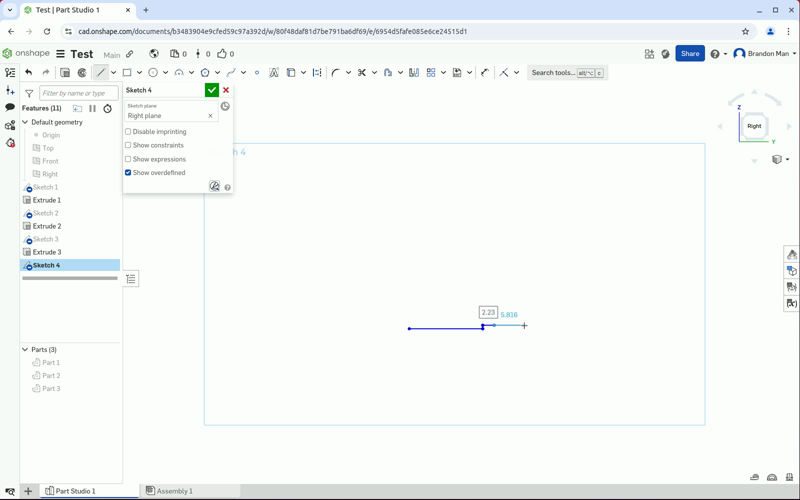
mouse_move(494, 328)
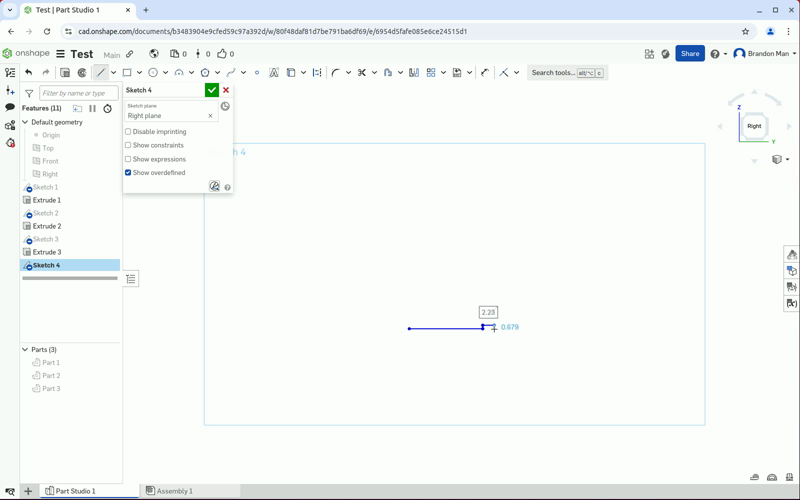
scroll(6)
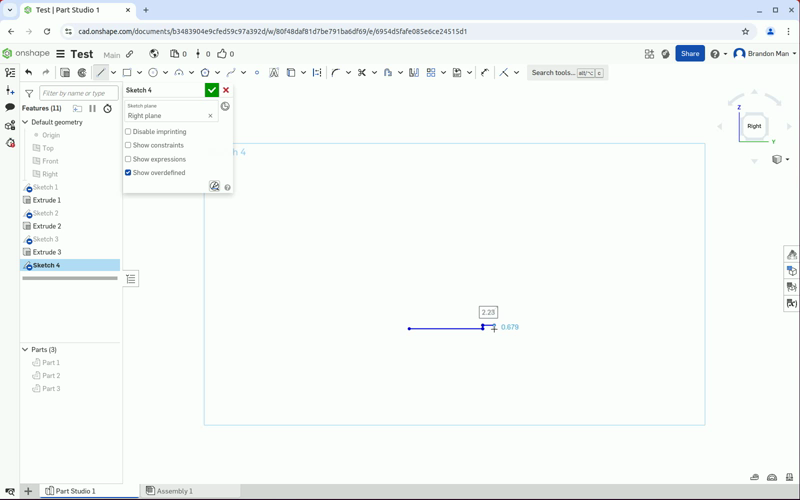
scroll(6)
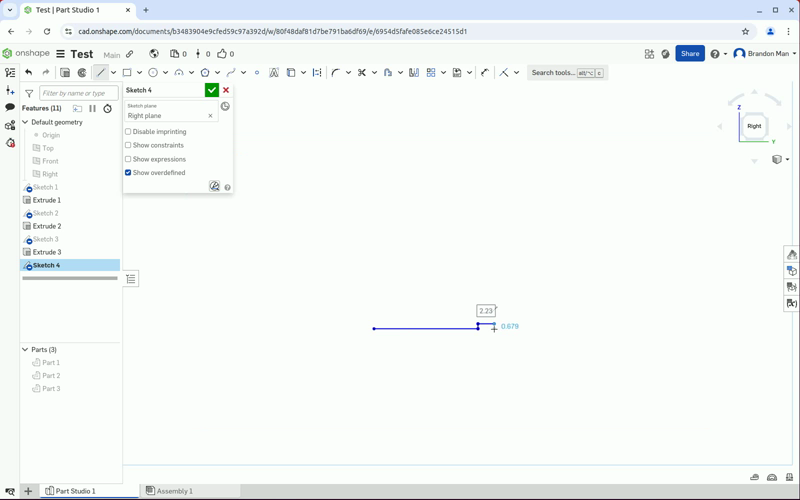
scroll(6)
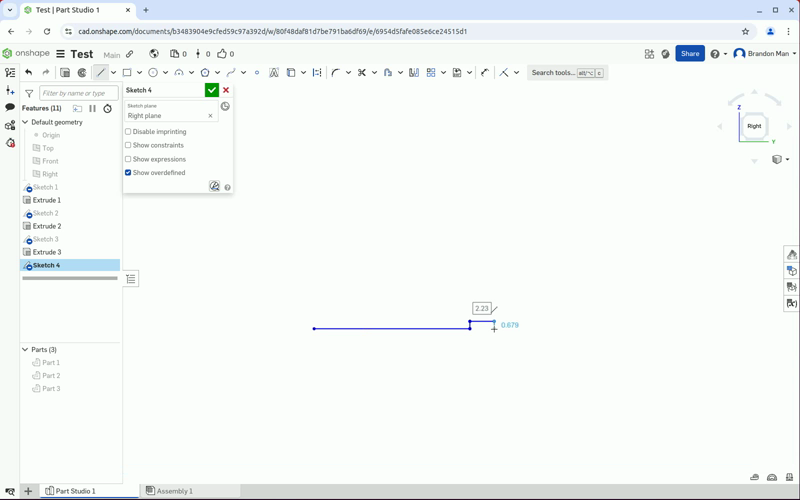
scroll(6)
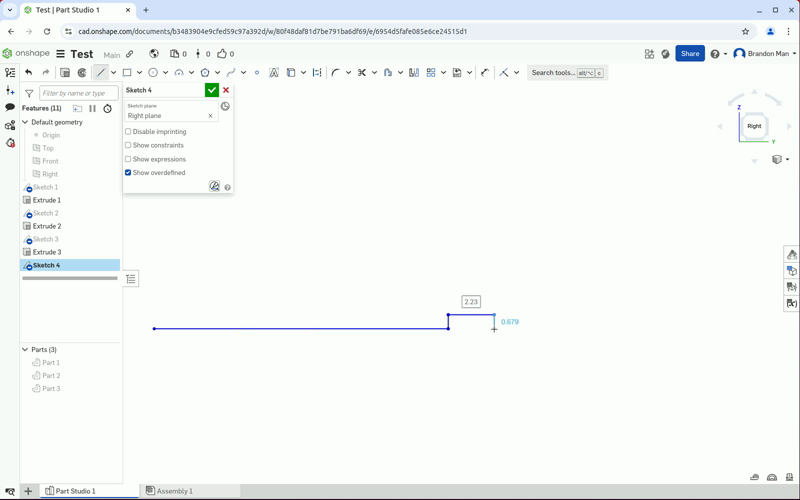
scroll(6)
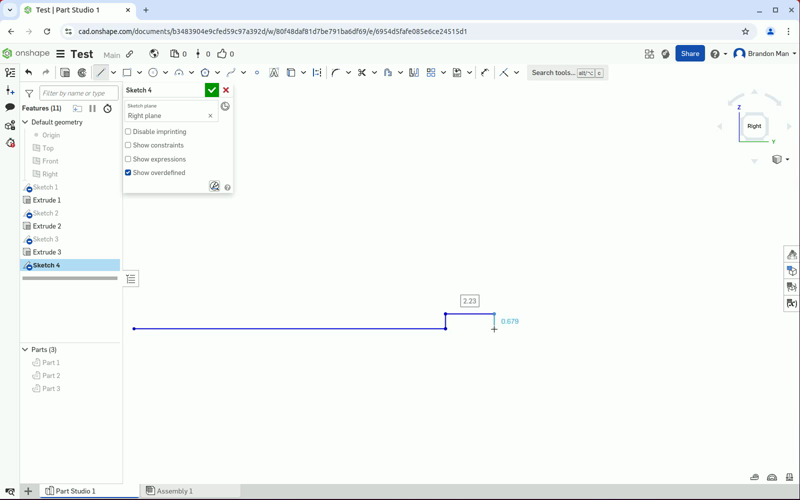
scroll(6)
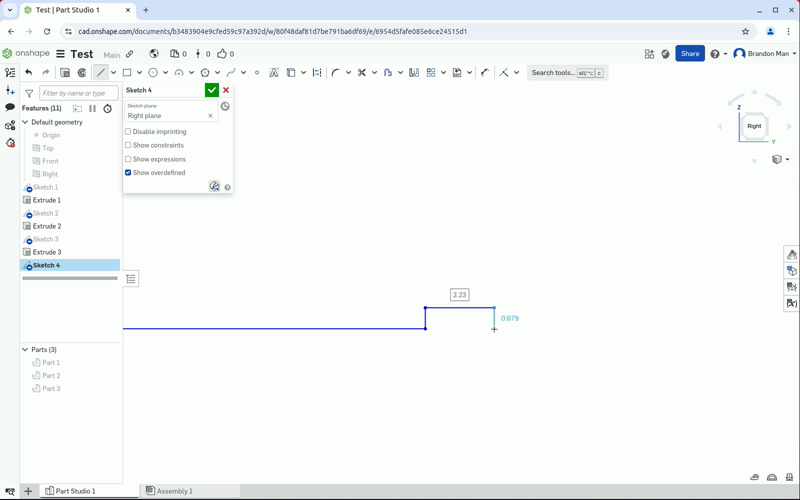
scroll(6)
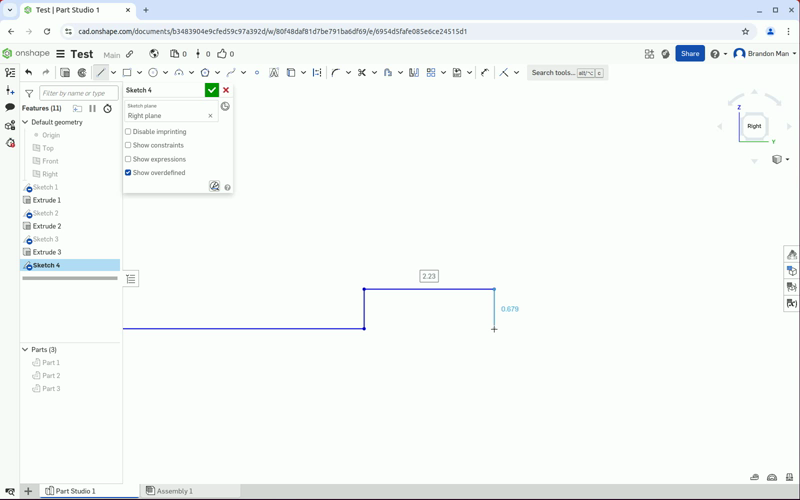
click(494, 328)
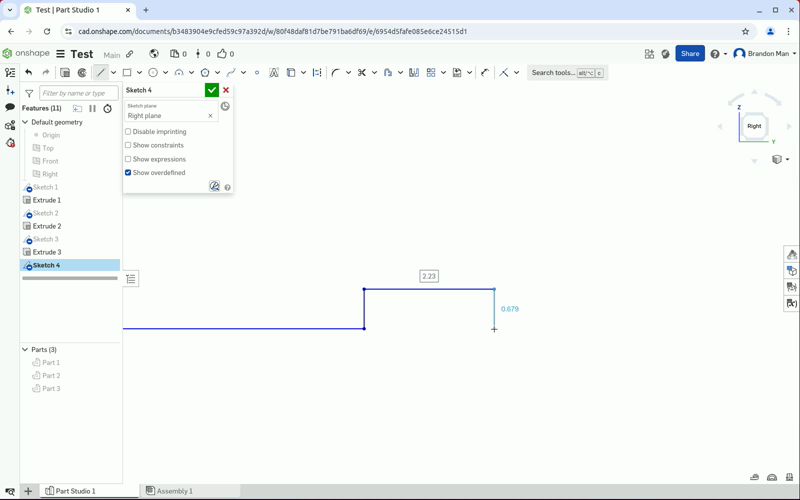
scroll(-6)
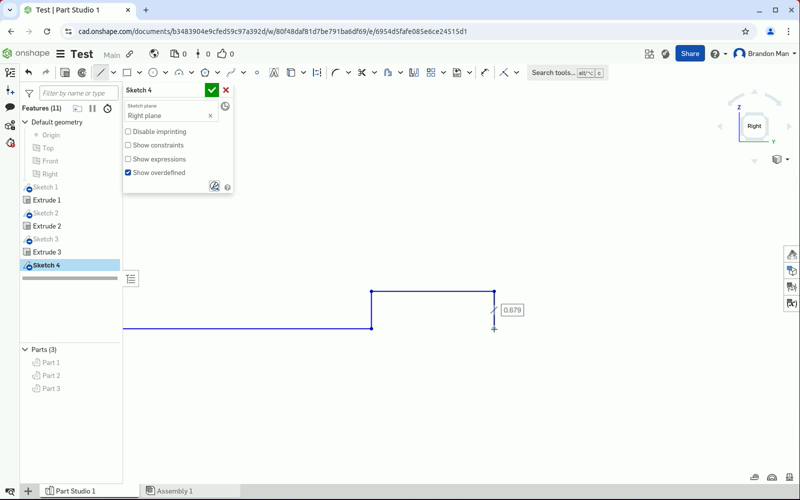
scroll(-6)
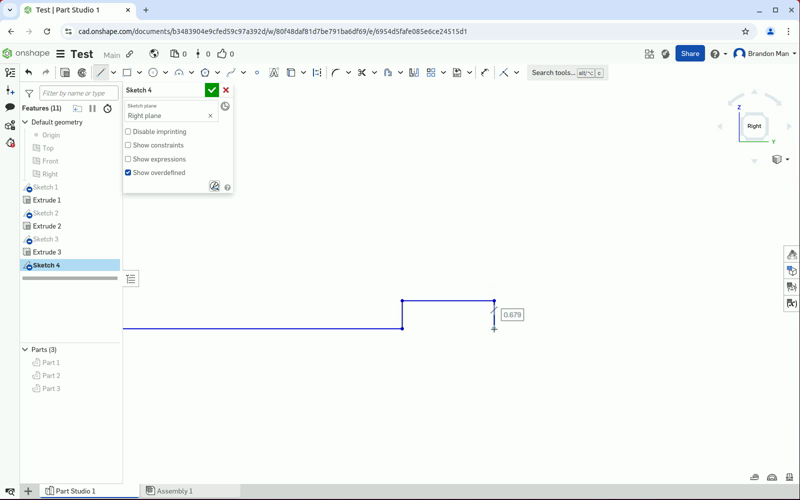
scroll(-6)
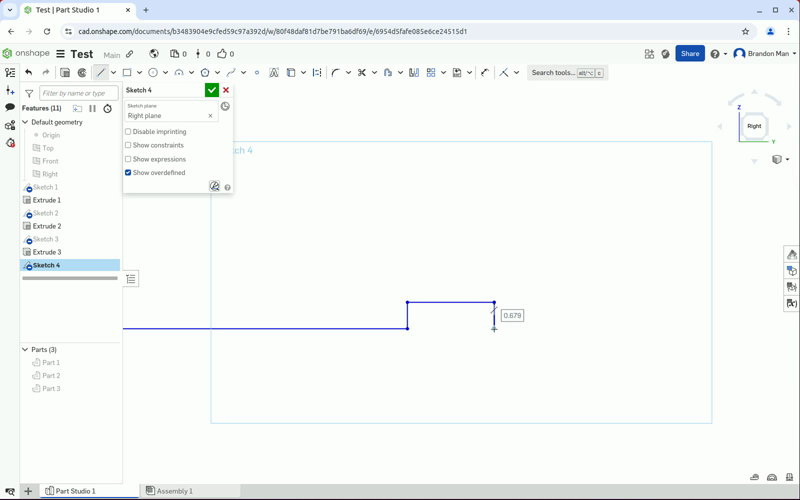
scroll(-6)
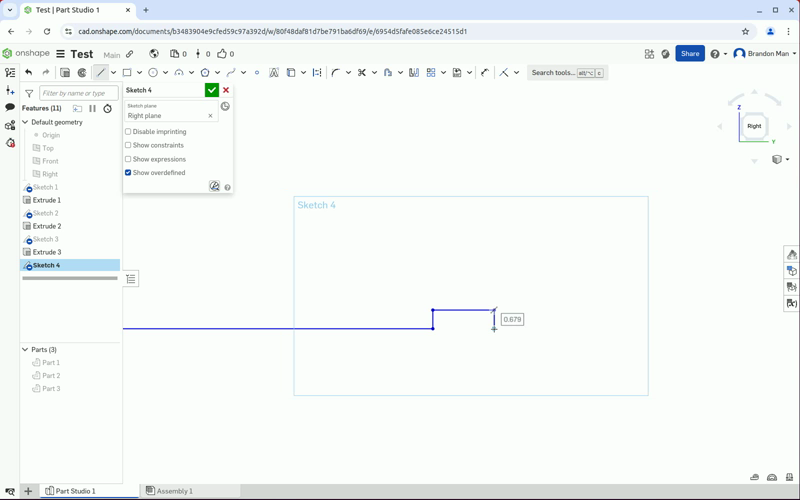
scroll(-6)
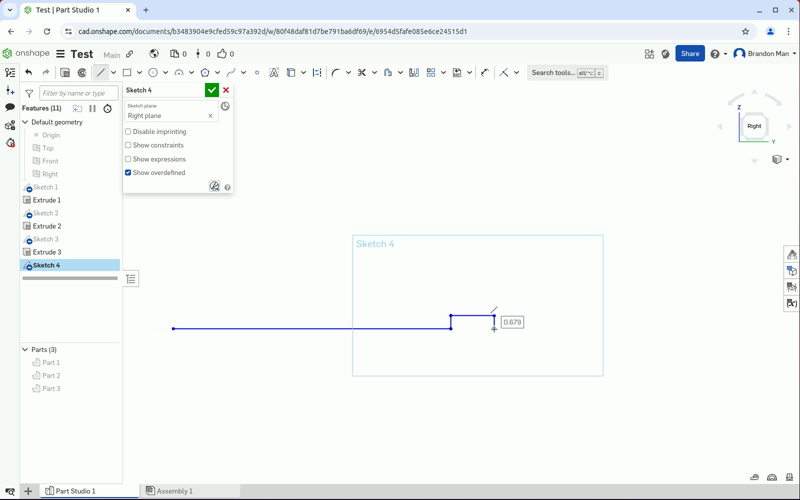
scroll(-6)
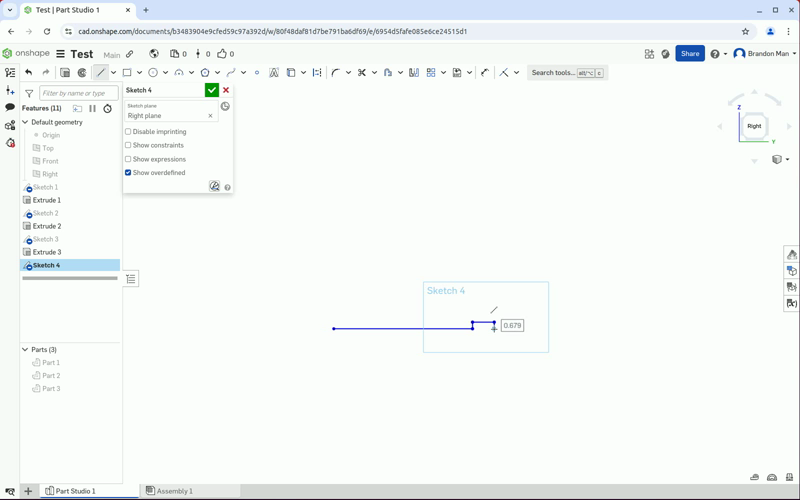
scroll(-6)
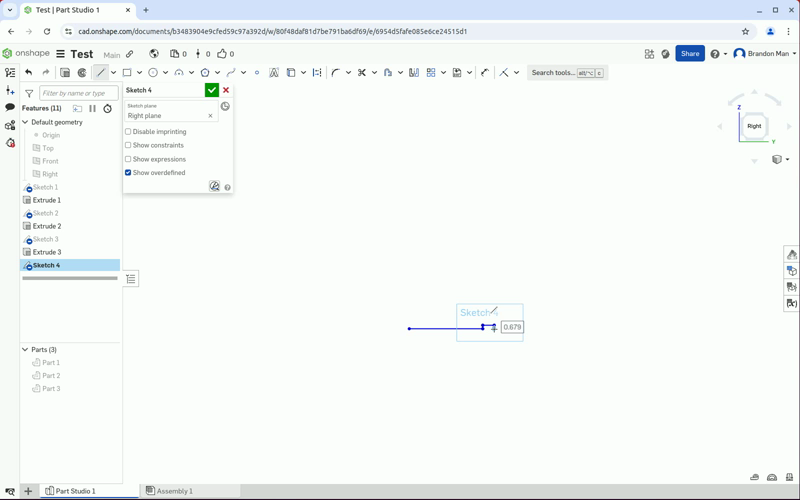
key_up(shift)
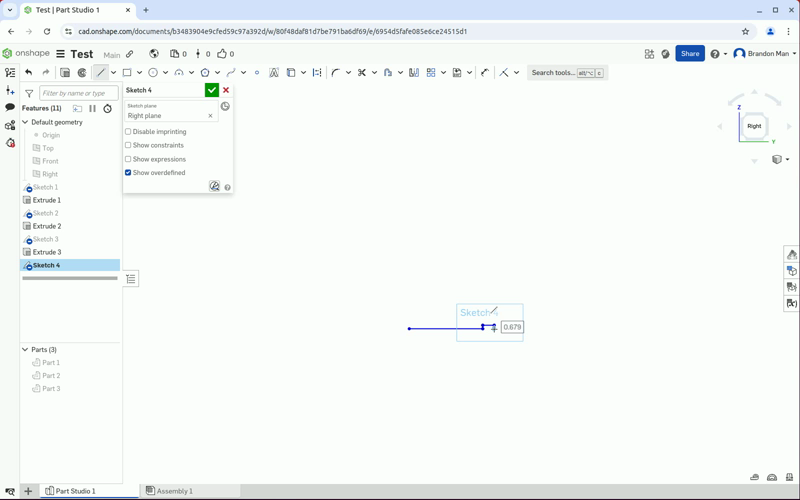
key_down(shift)
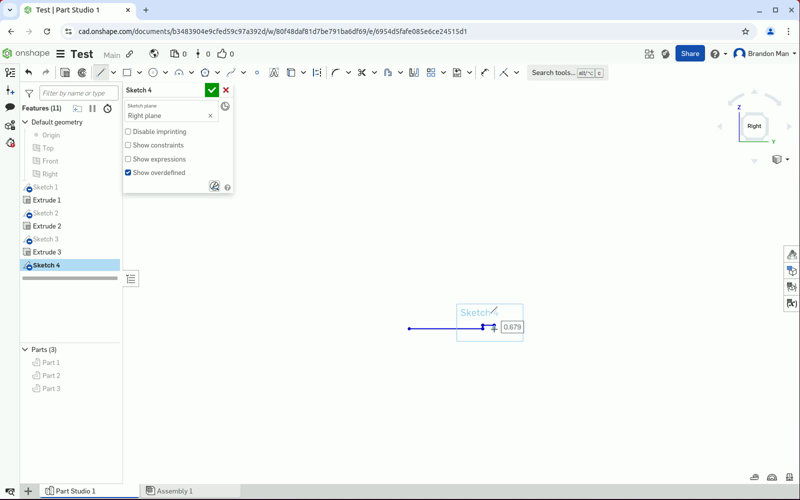
mouse_move(568, 328)
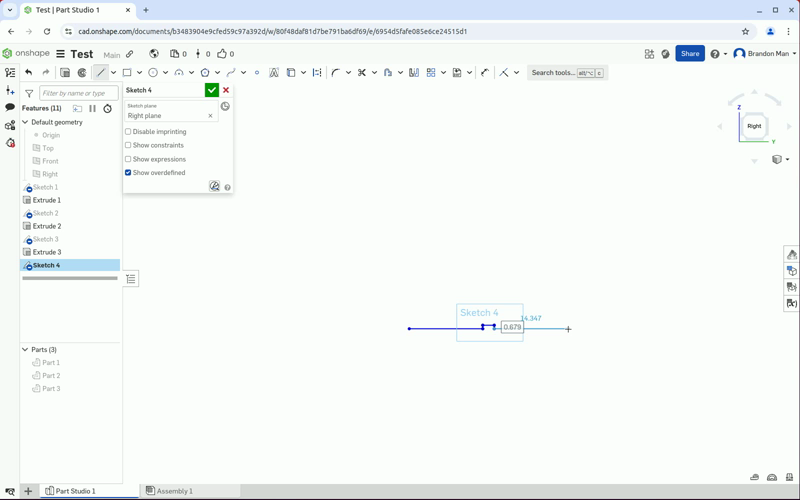
click(568, 328)
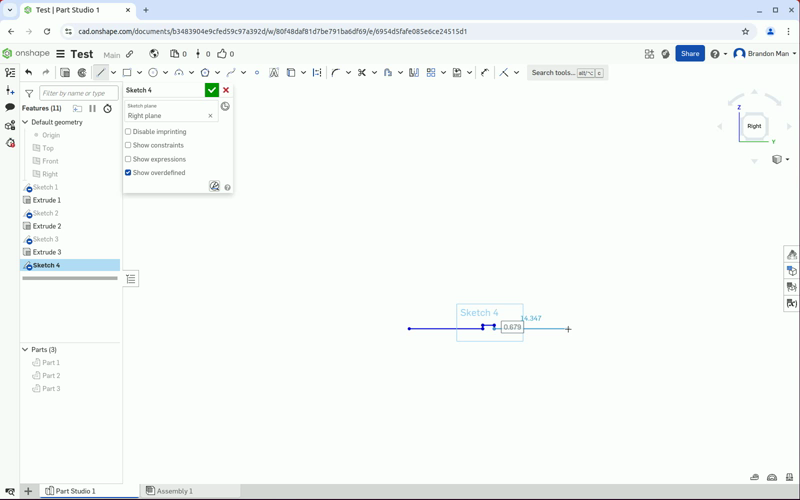
key_up(shift)
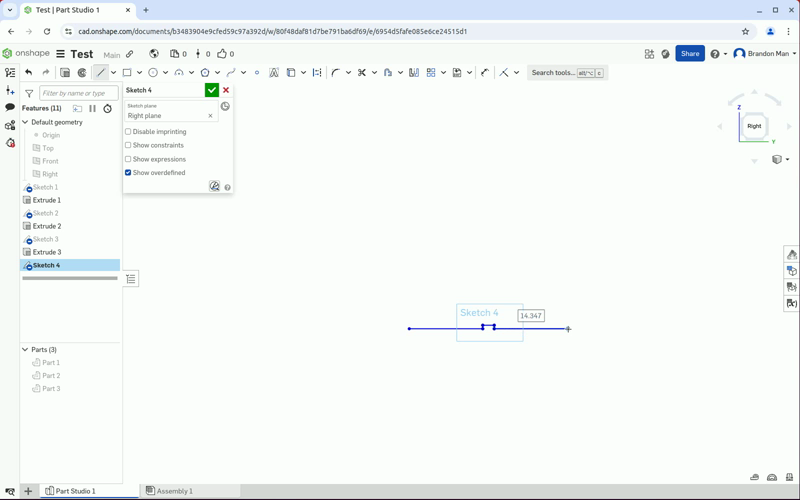
key_down(shift)
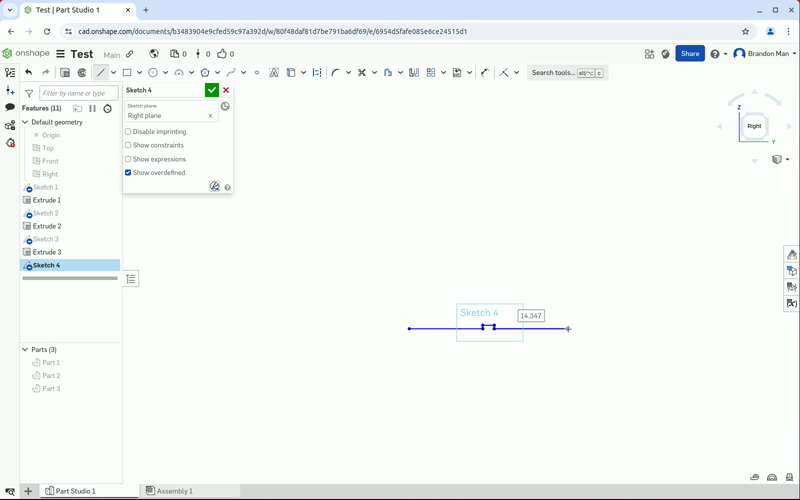
mouse_move(568, 258)
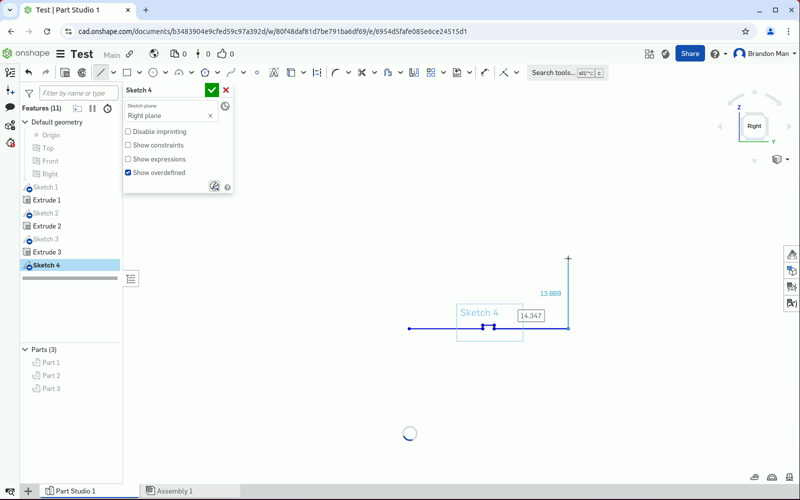
click(568, 258)
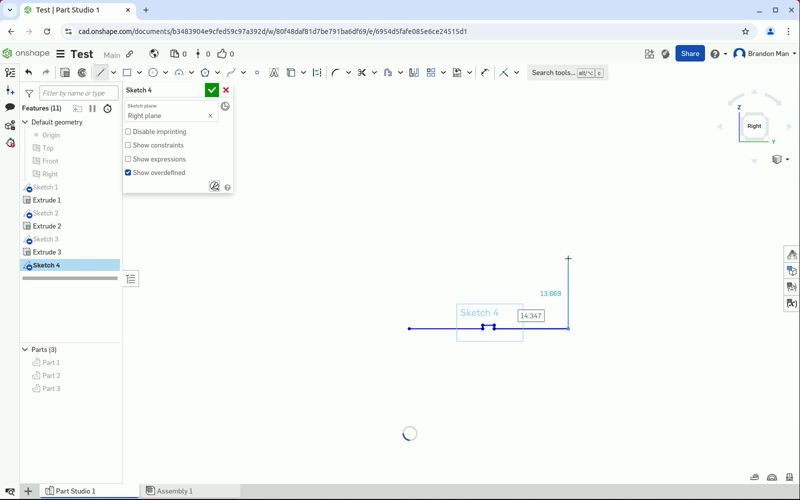
key_up(shift)
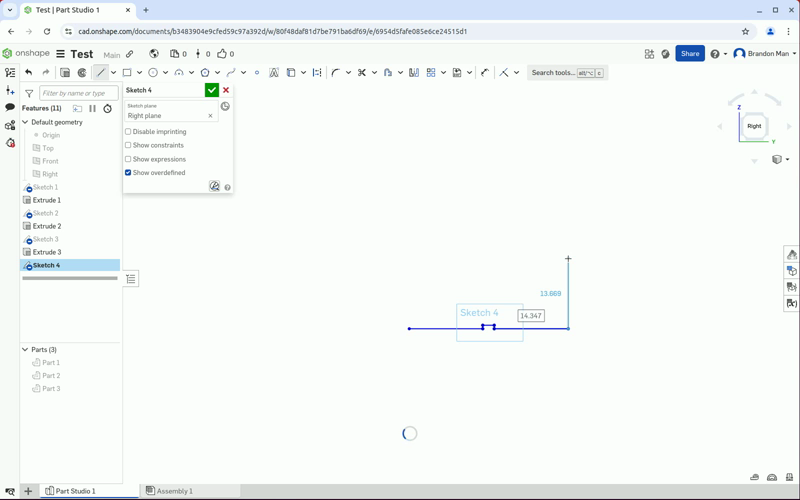
key_down(shift)
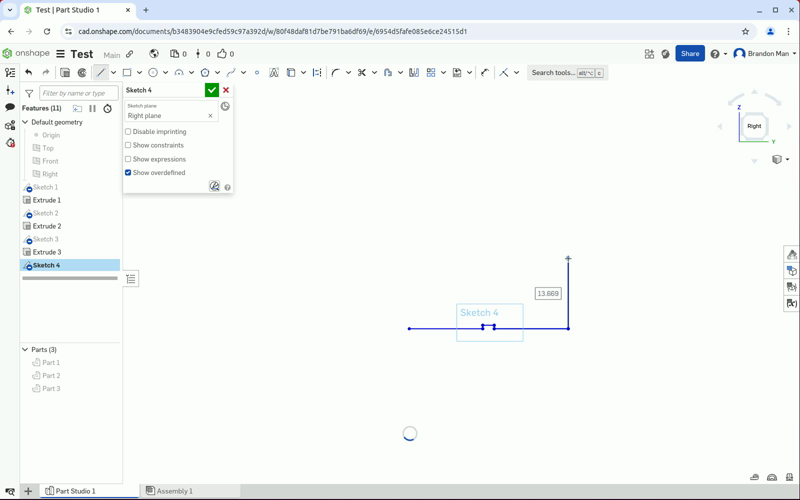
mouse_move(589, 258)
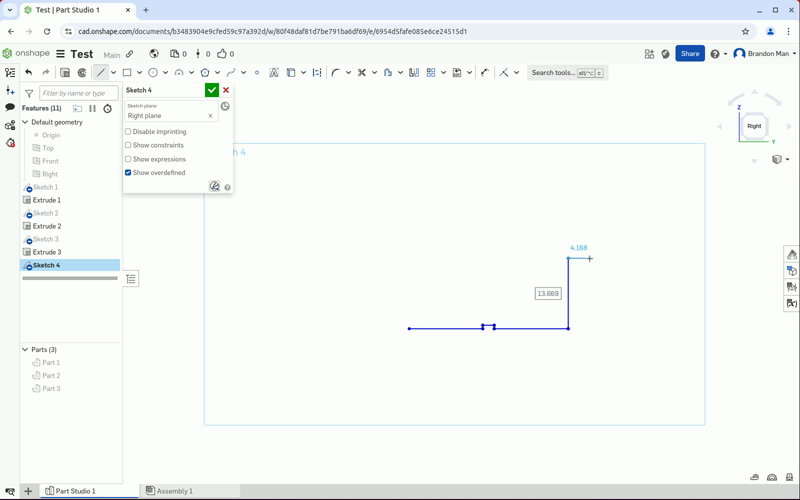
mouse_move(568, 245)
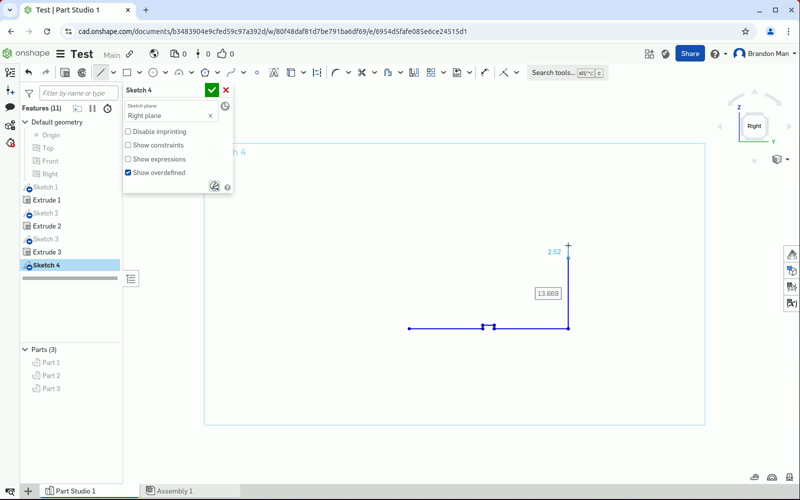
click(568, 245)
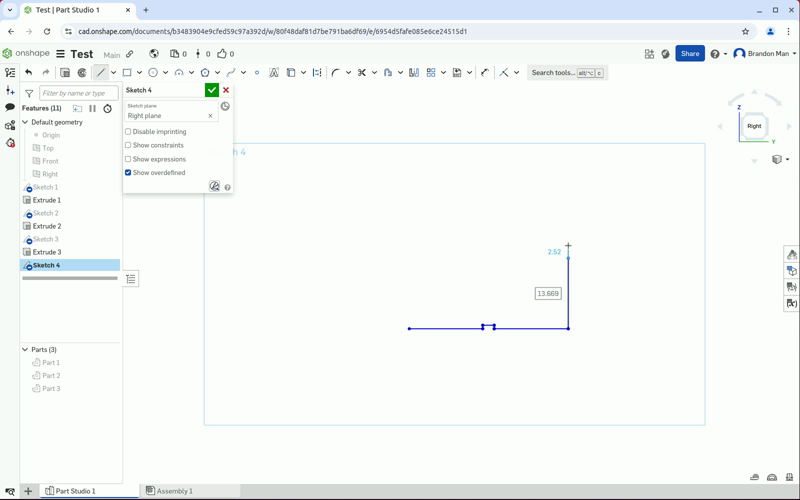
key_up(shift)
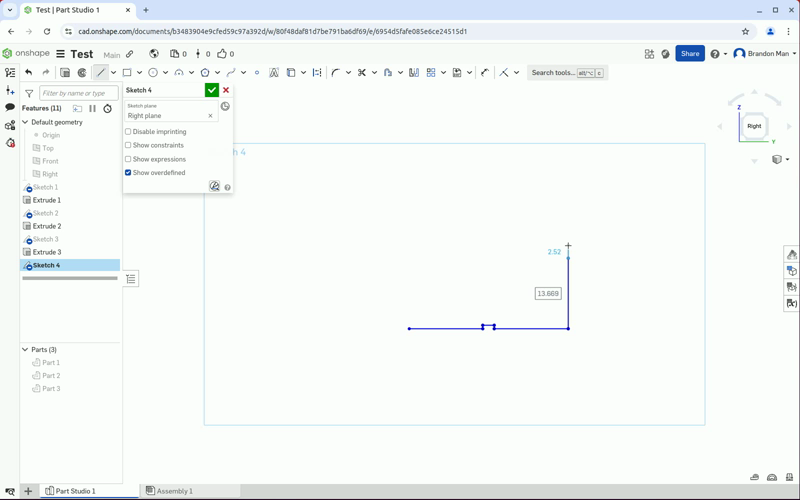
key_down(shift)
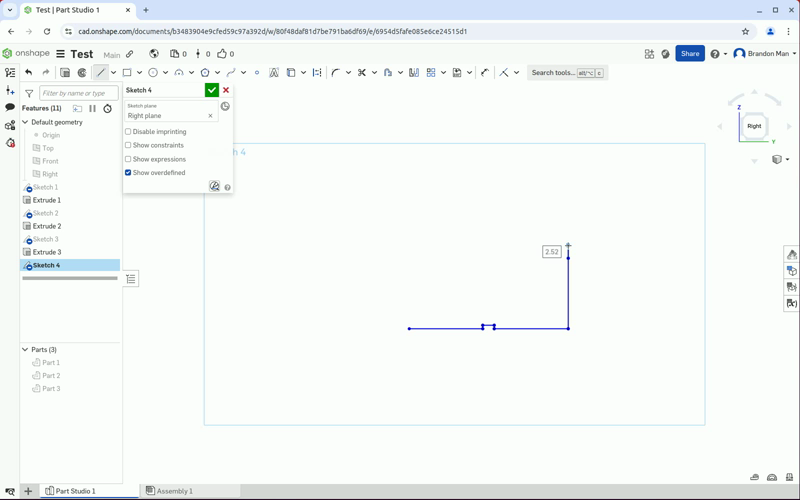
mouse_move(589, 245)
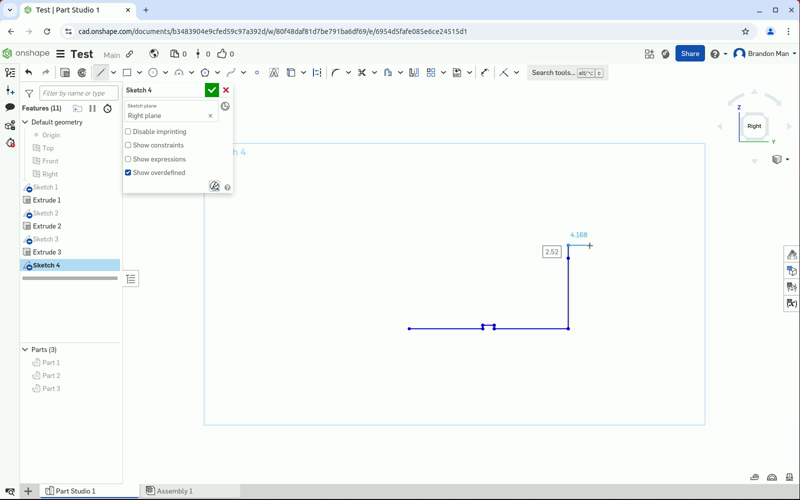
mouse_move(568, 206)
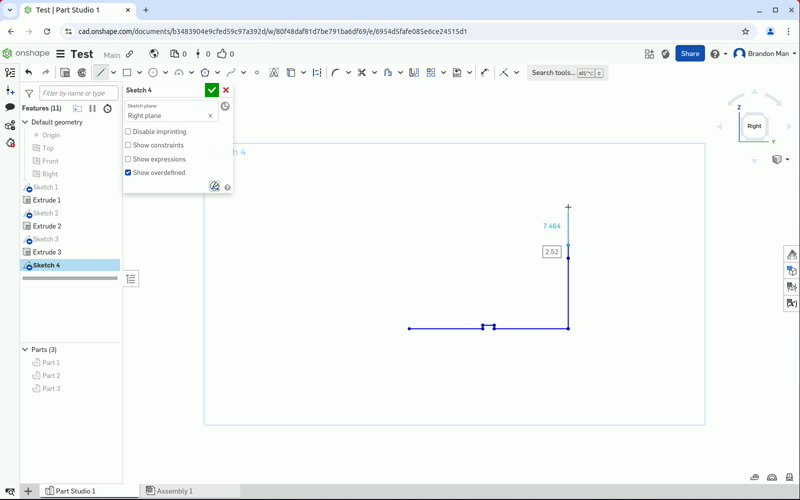
click(568, 206)
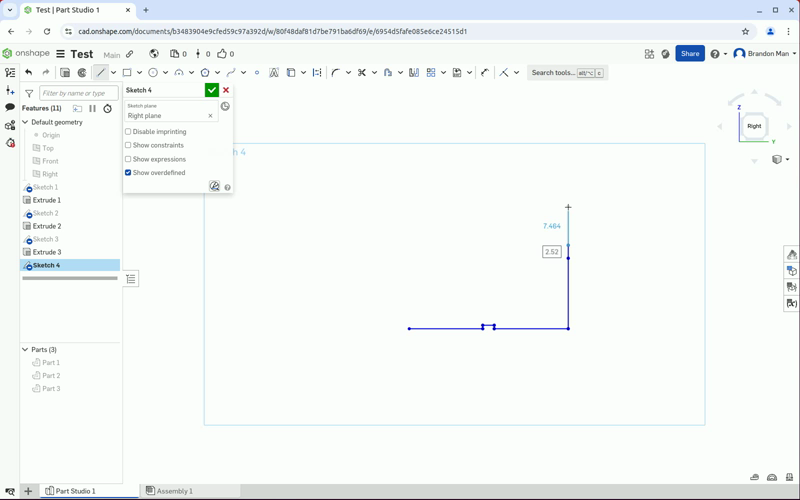
key_up(shift)
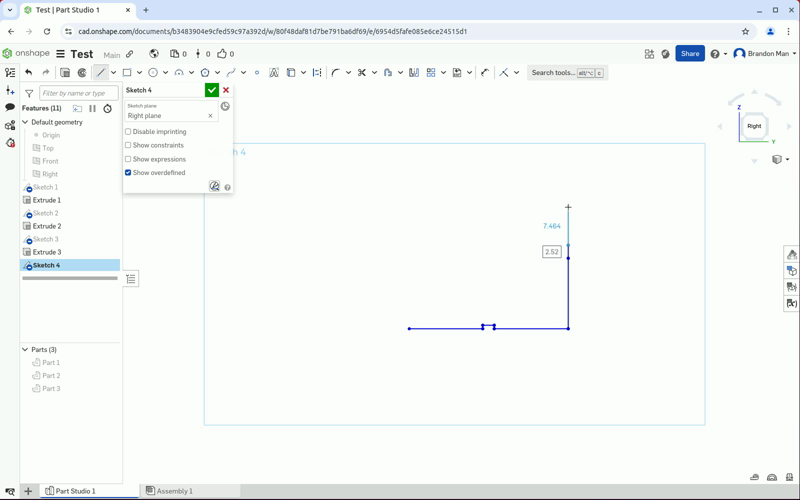
key_down(shift)
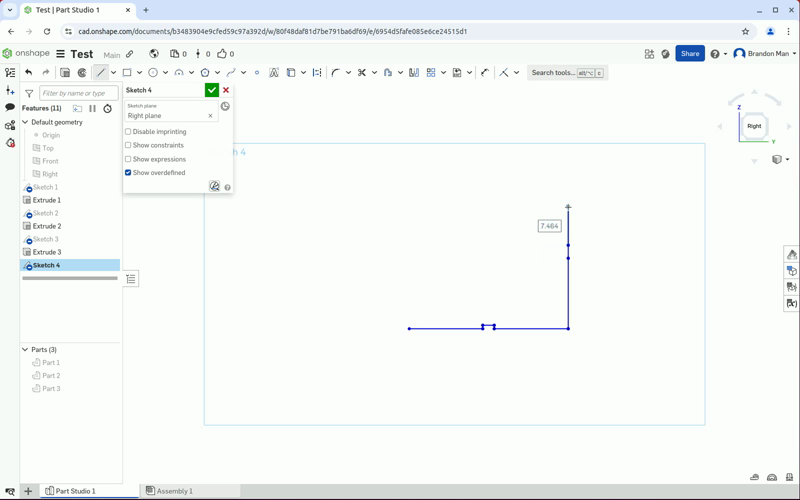
mouse_move(409, 206)
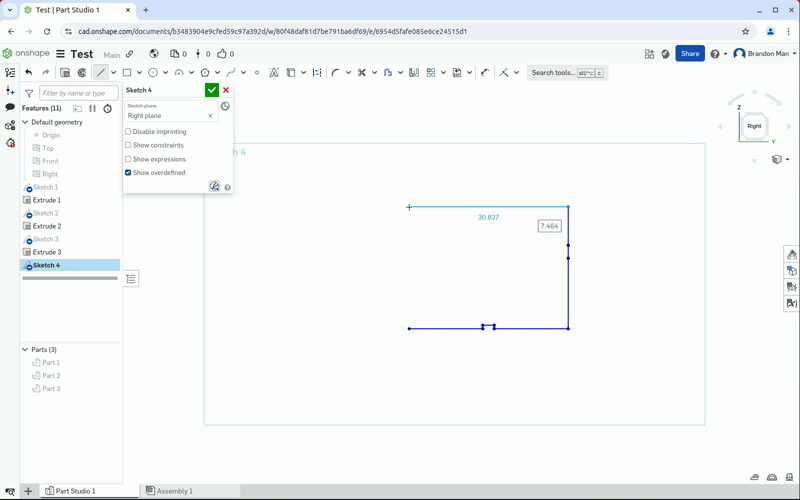
click(409, 206)
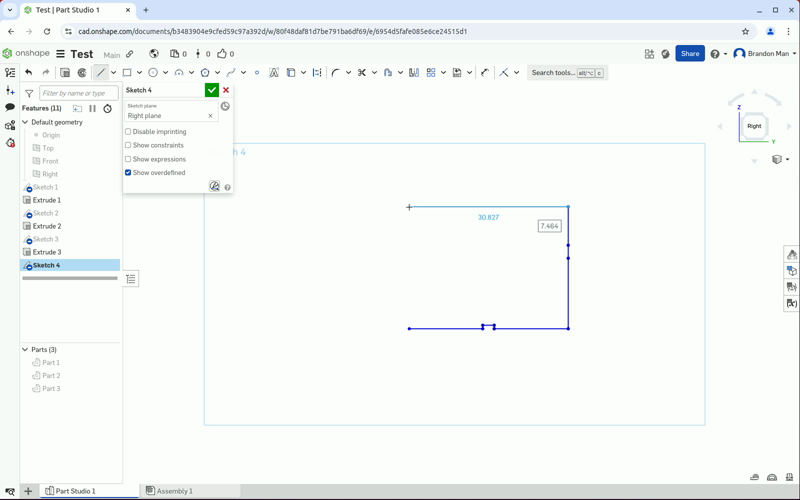
key_up(shift)
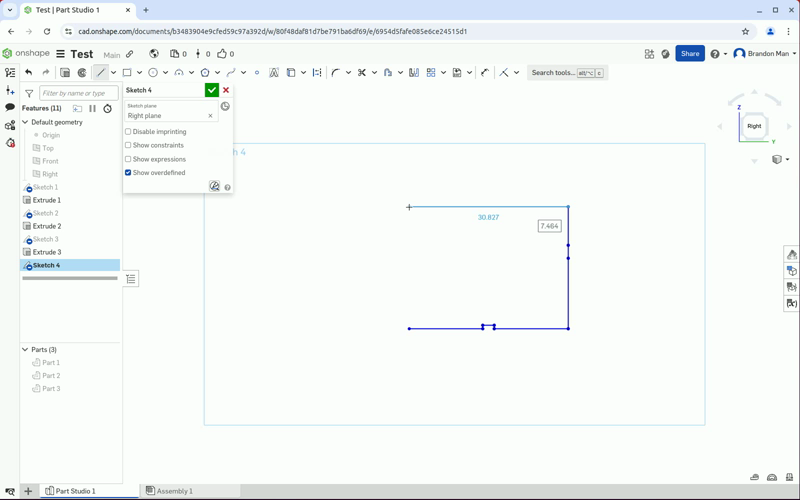
key_down(shift)
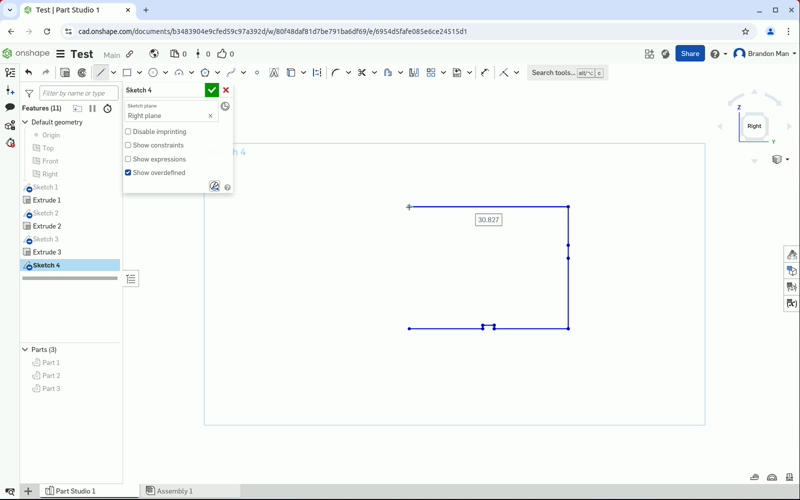
mouse_move(439, 206)
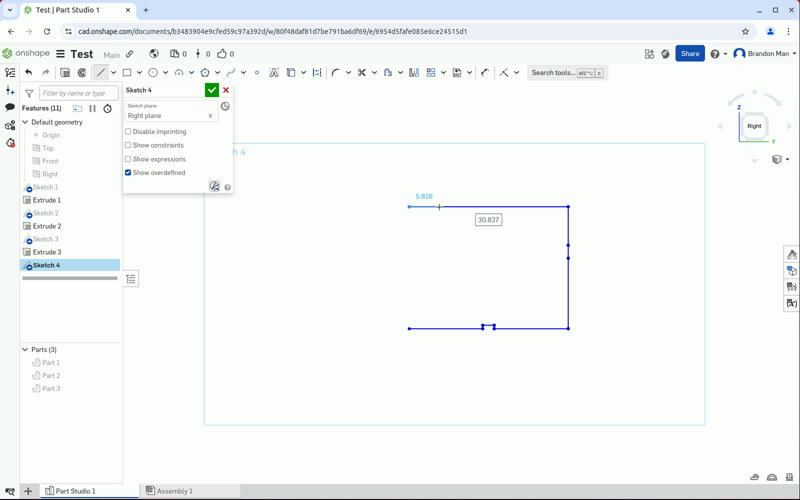
mouse_move(409, 245)
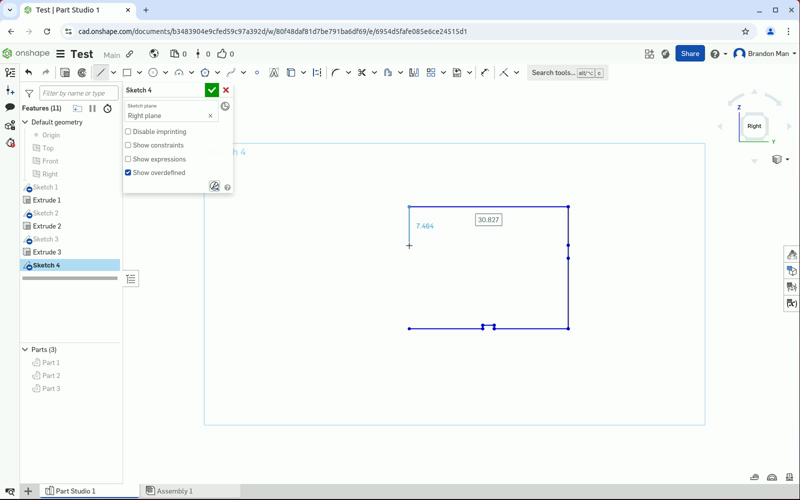
click(409, 245)
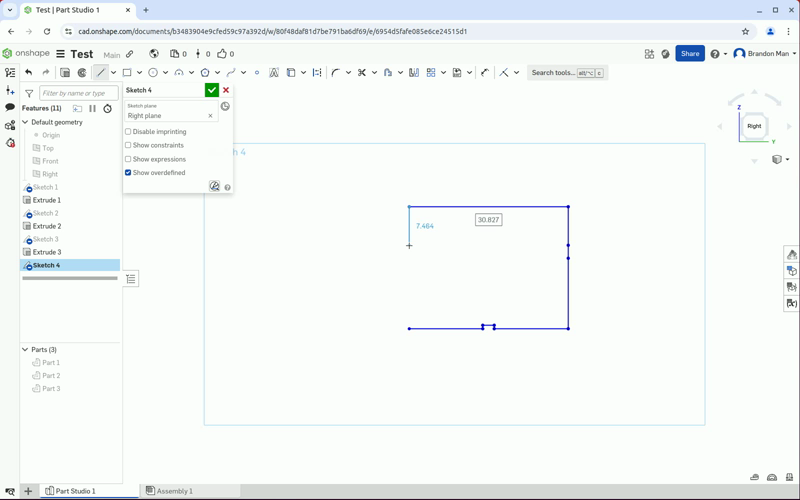
key_up(shift)
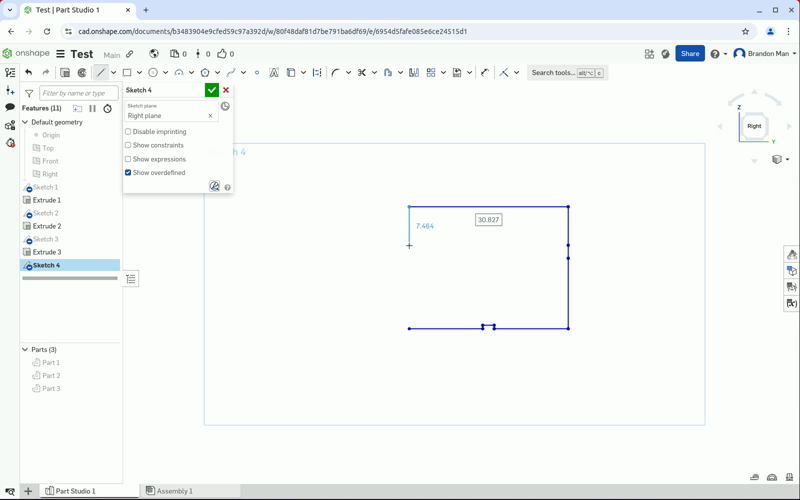
key_down(shift)
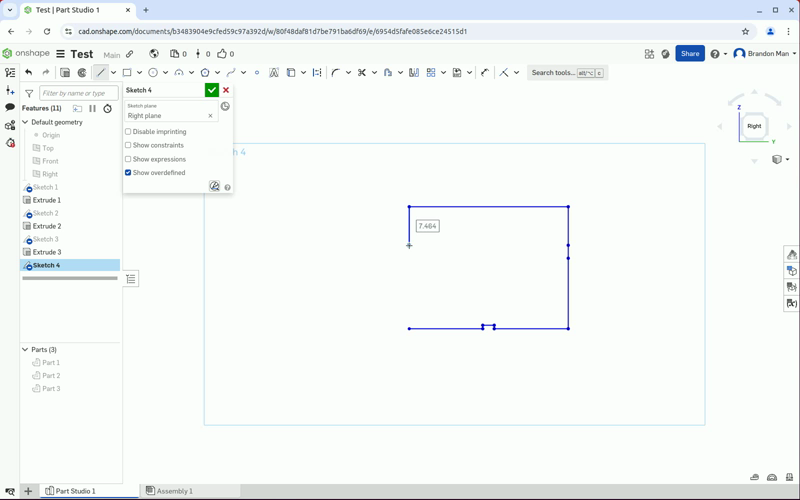
mouse_move(439, 245)
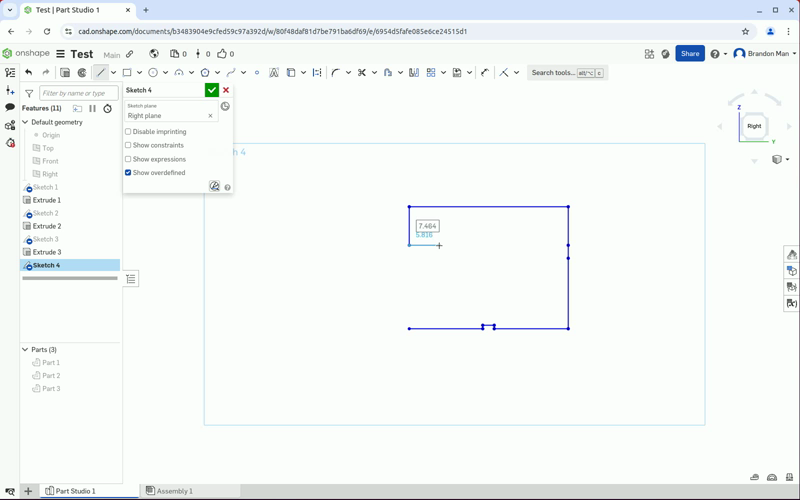
mouse_move(409, 258)
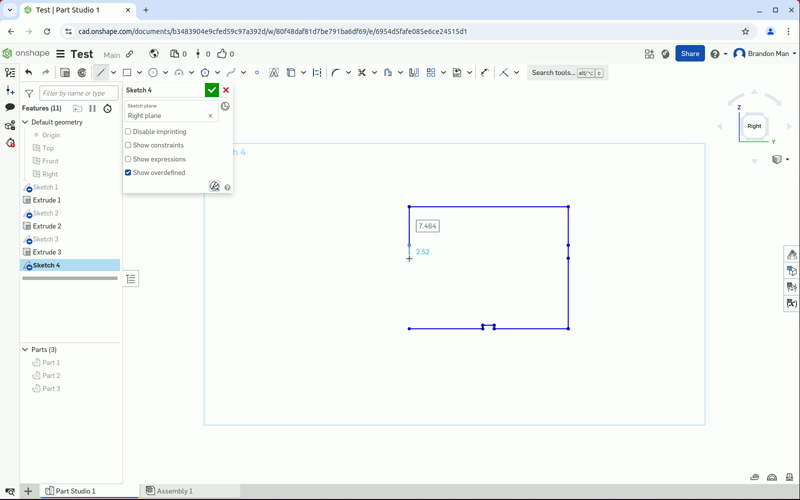
click(409, 258)
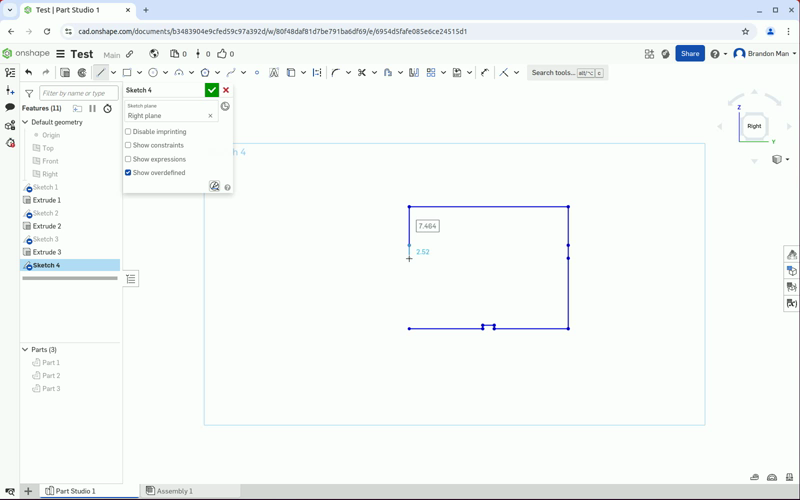
key_up(shift)
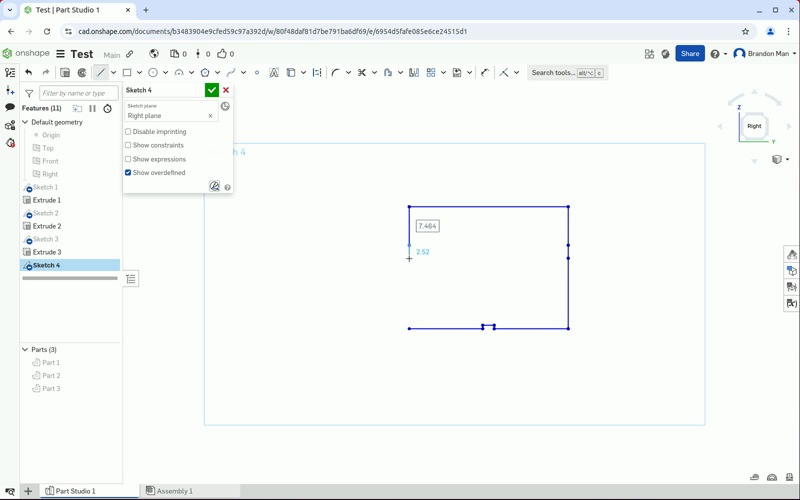
key_down(shift)
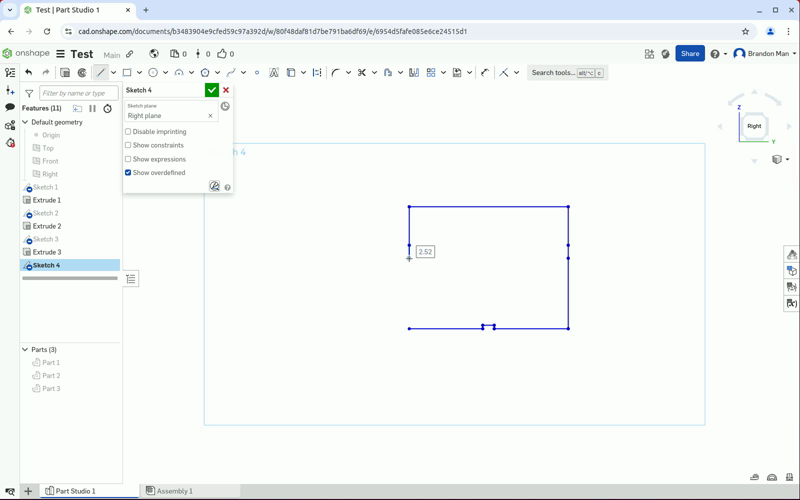
mouse_move(409, 328)
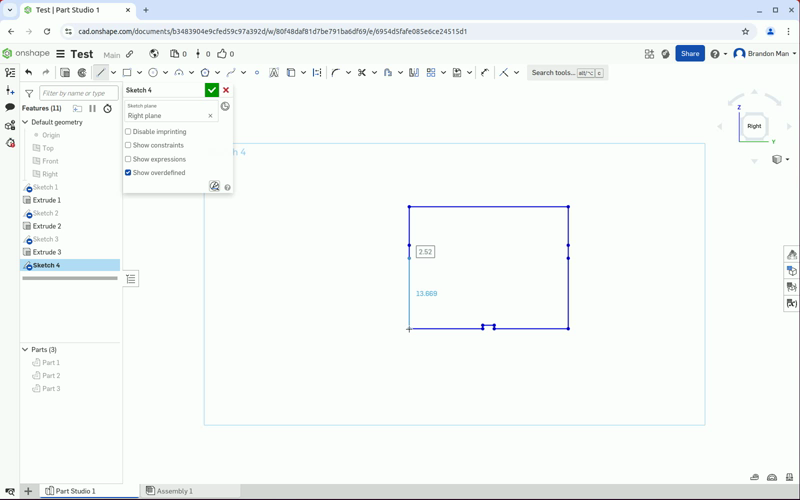
key_up(shift)
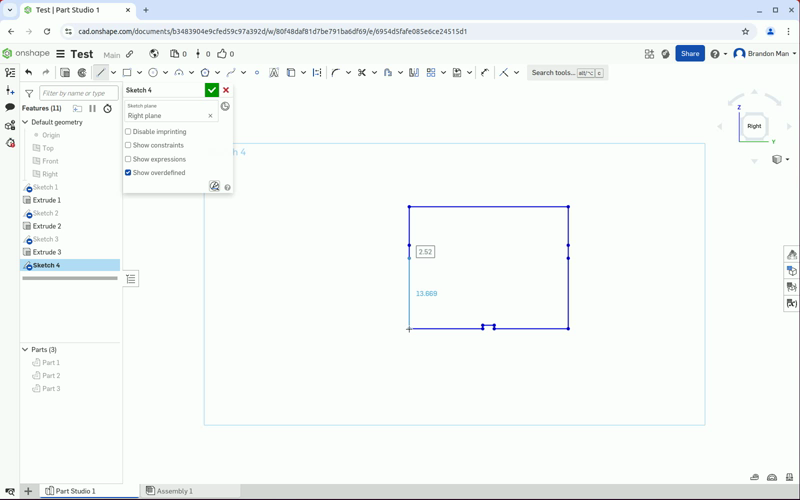
click(409, 328)
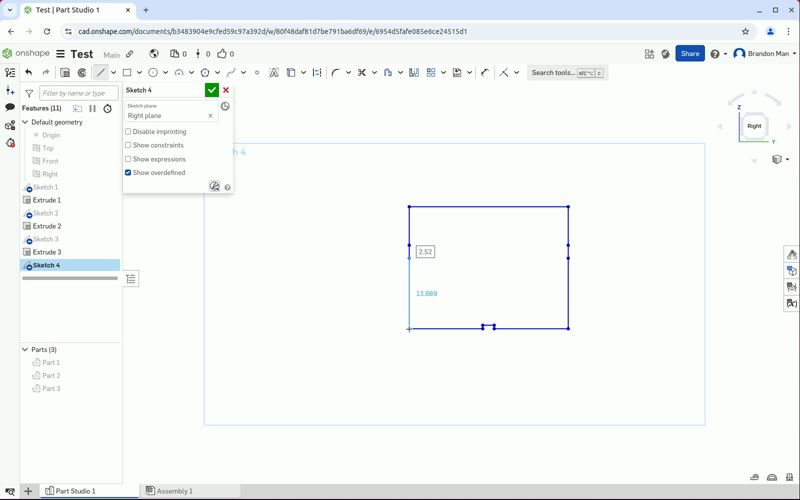
key(esc)
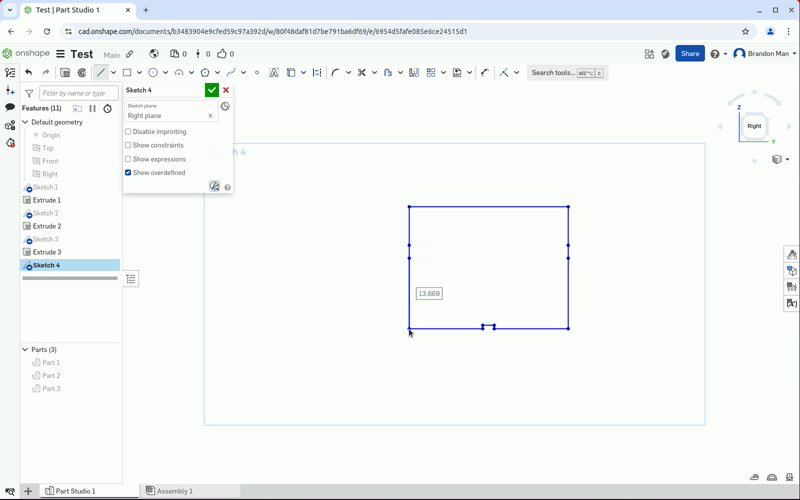
mouse_move(459, 245)
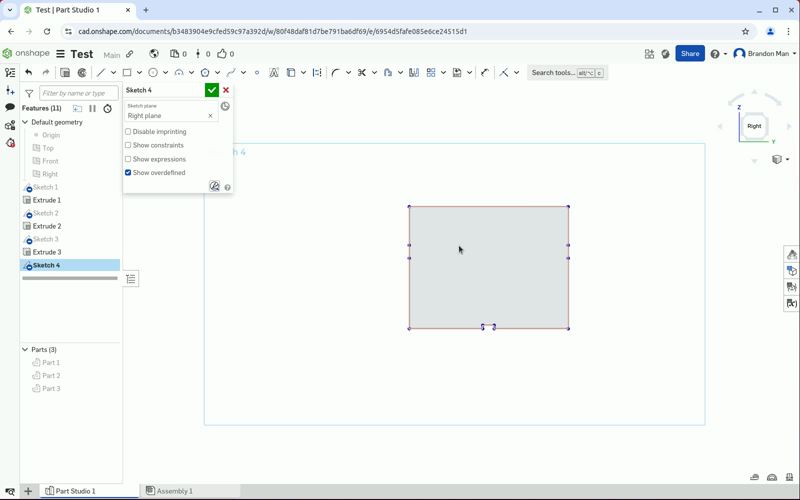
click(459, 245)
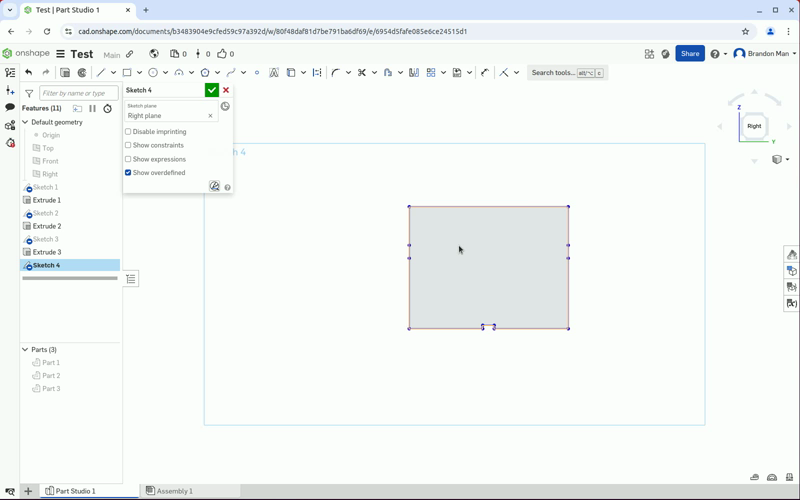
mouse_move(73, 352)
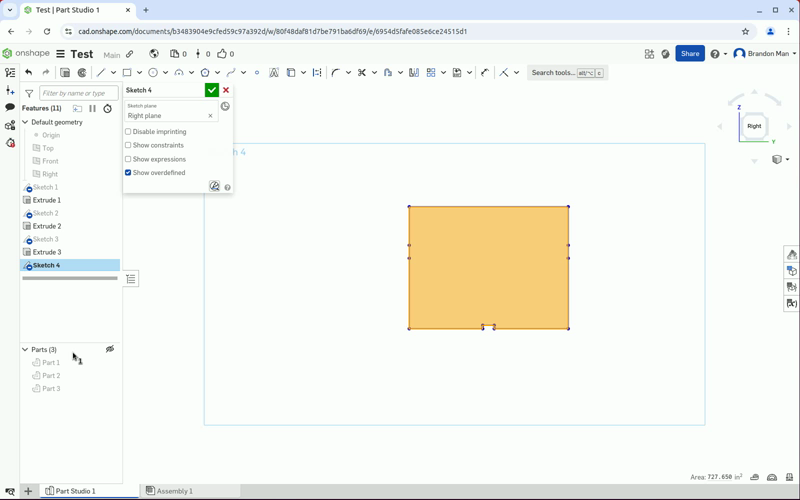
key(shift+y)
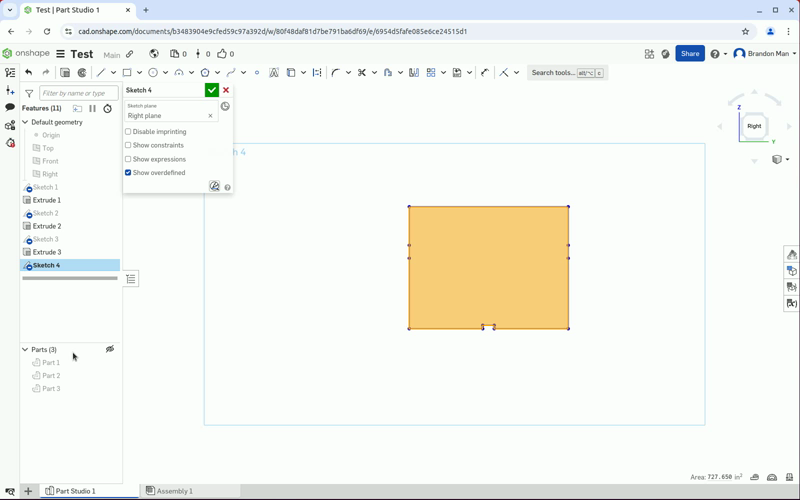
key(shift+e)
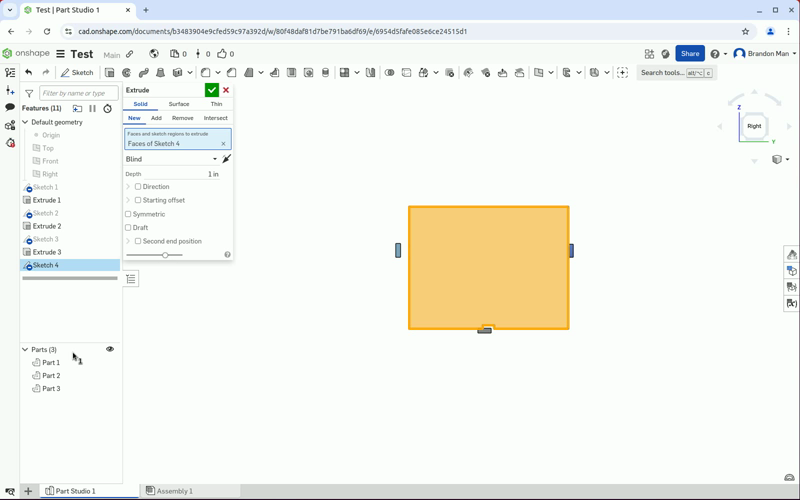
mouse_move(143, 106)
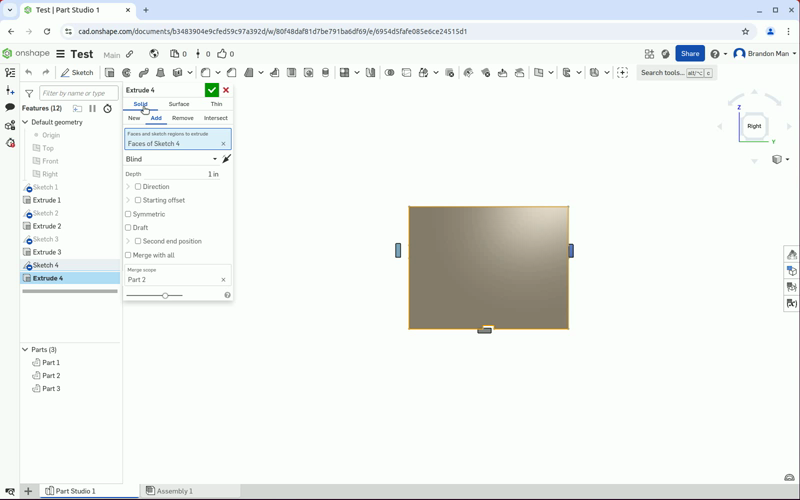
click(143, 106)
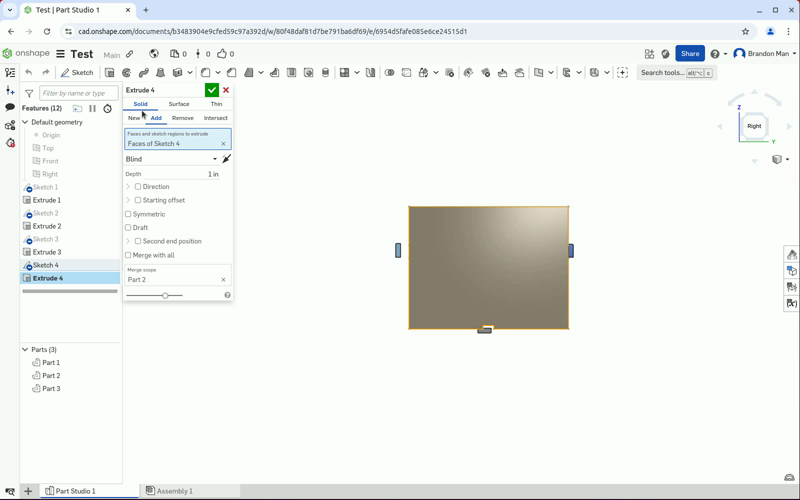
mouse_move(137, 120)
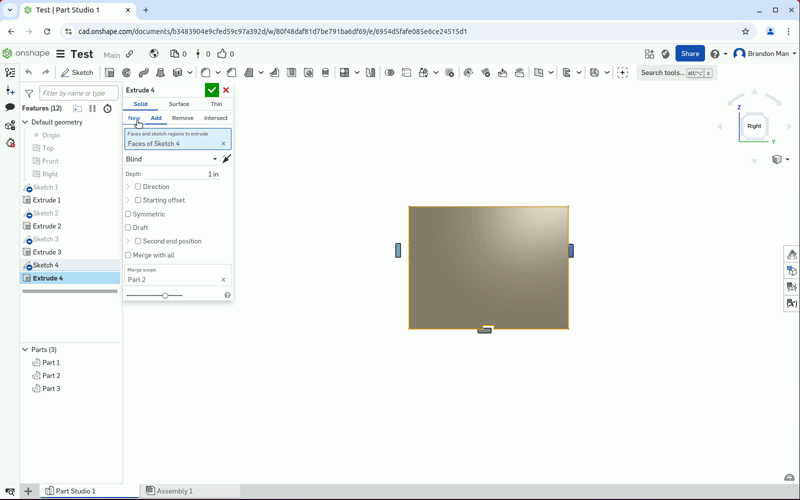
click(137, 120)
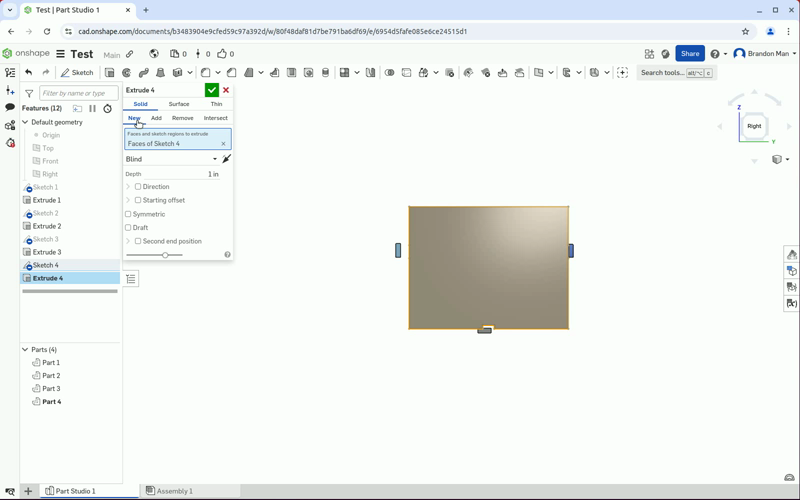
key(tab, 4)
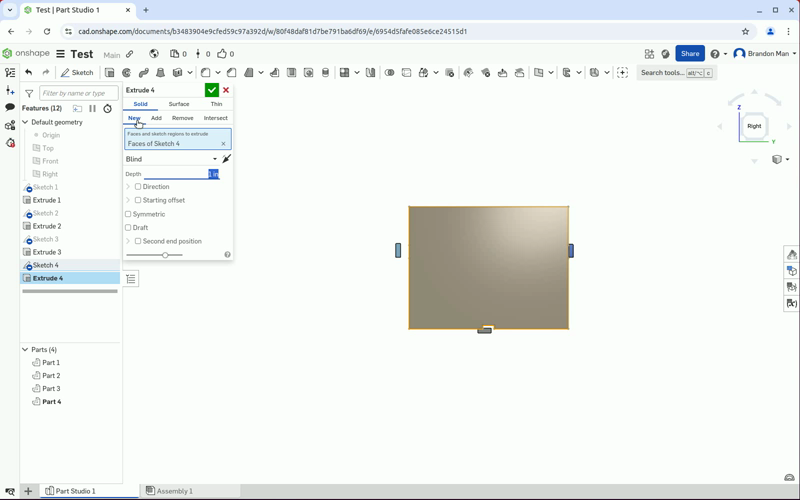
text(-0.963)
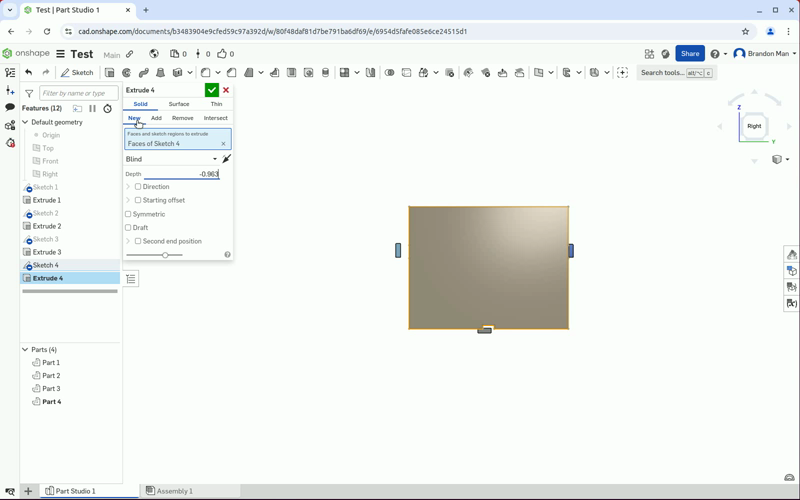
key(enter)
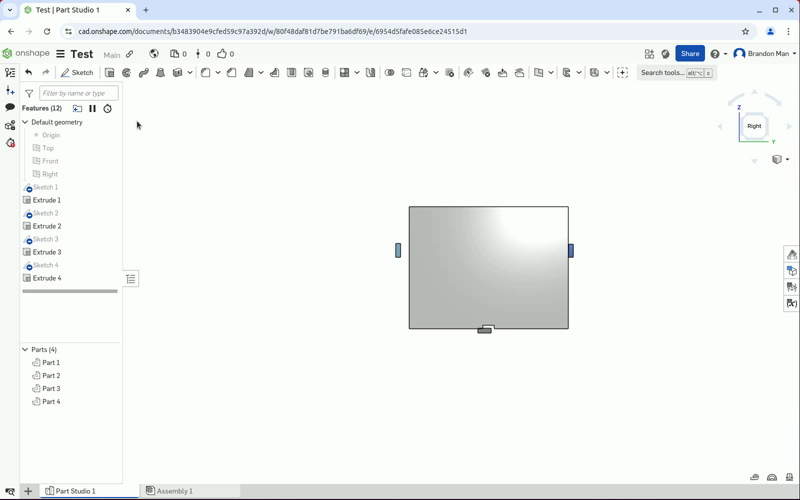
key(shift+h)
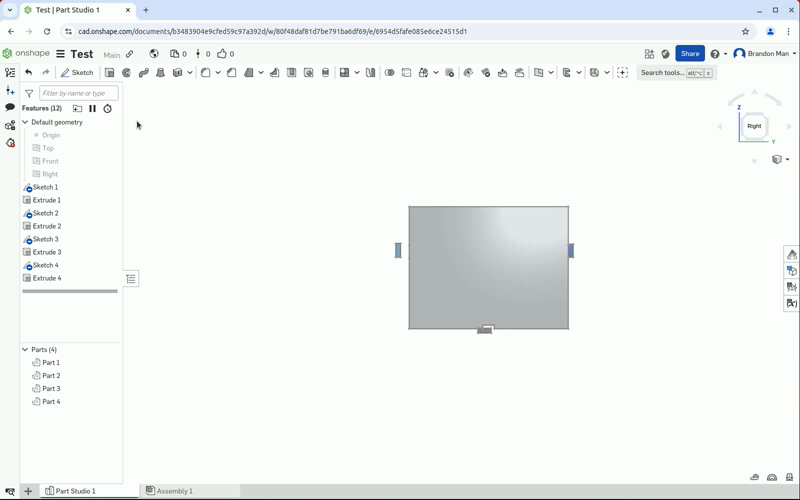
key(shift+h)
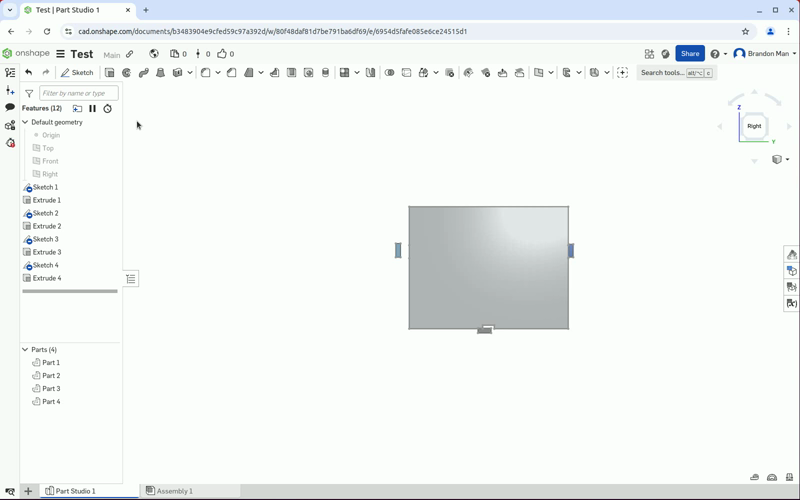
key(shift+7)
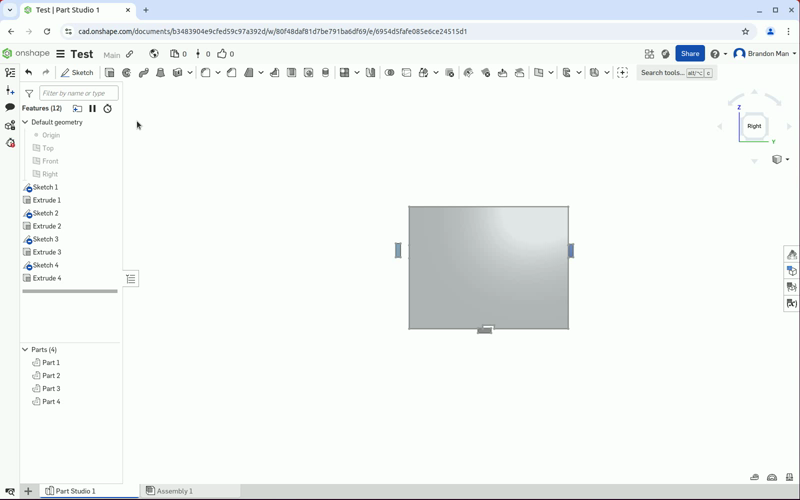
key(right, 2)
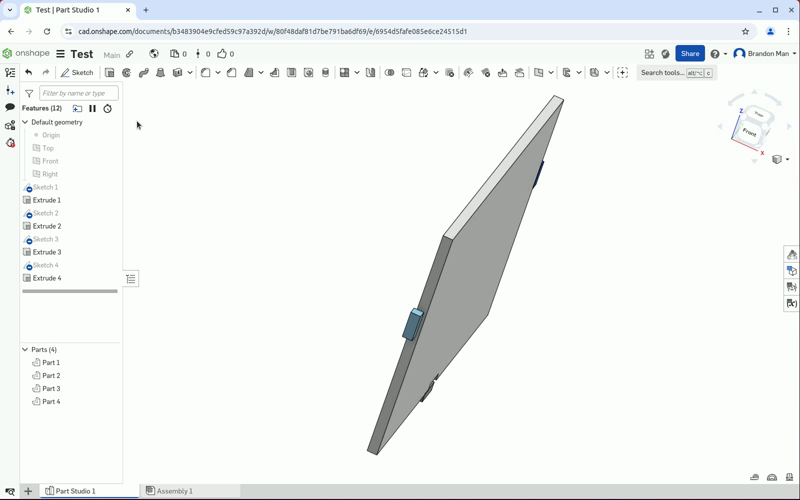
key(down, 2)
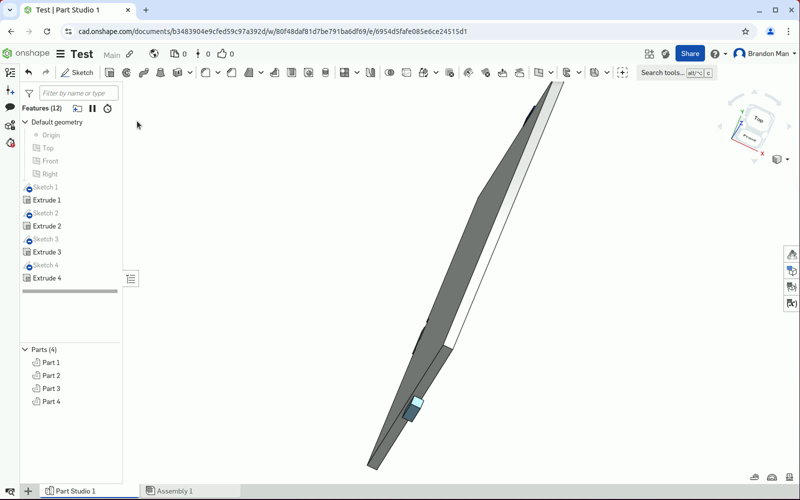
key(up, 2)
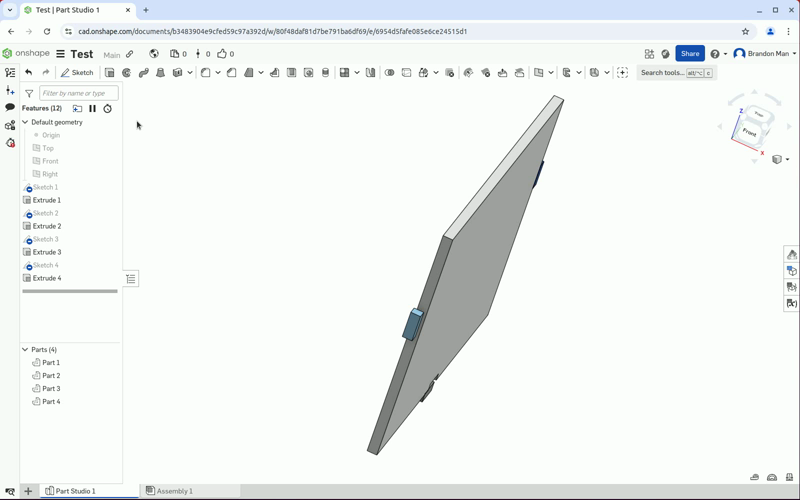
key(left, 2)
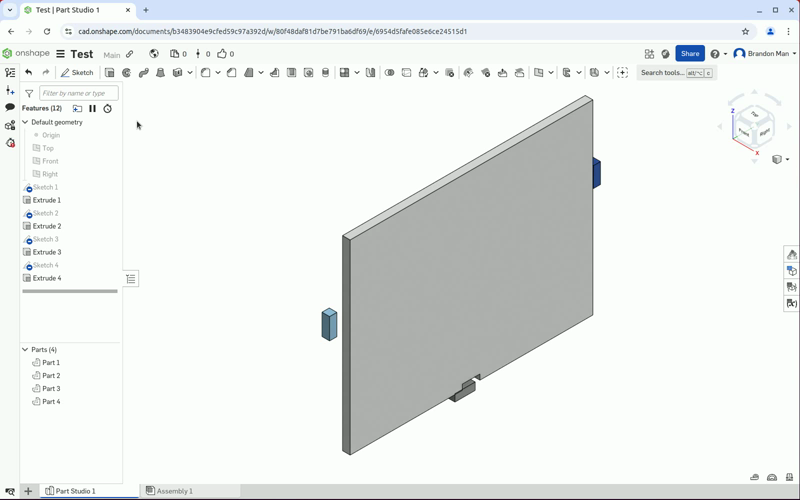
mouse_move(73, 189)
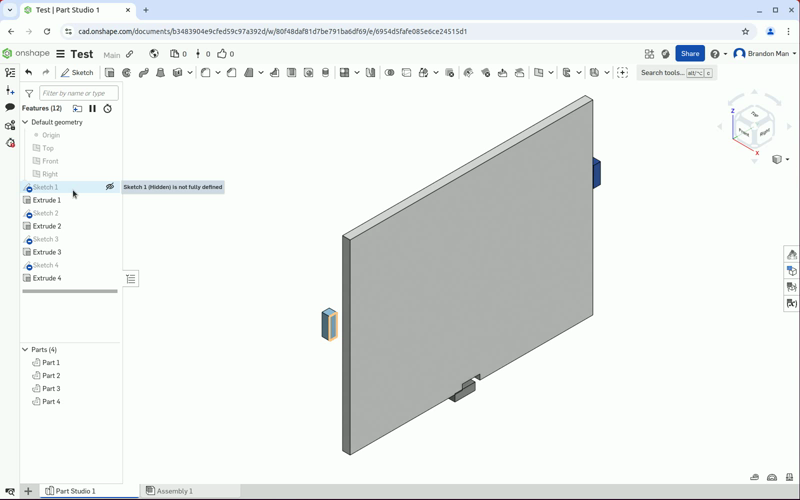
click(73, 189)